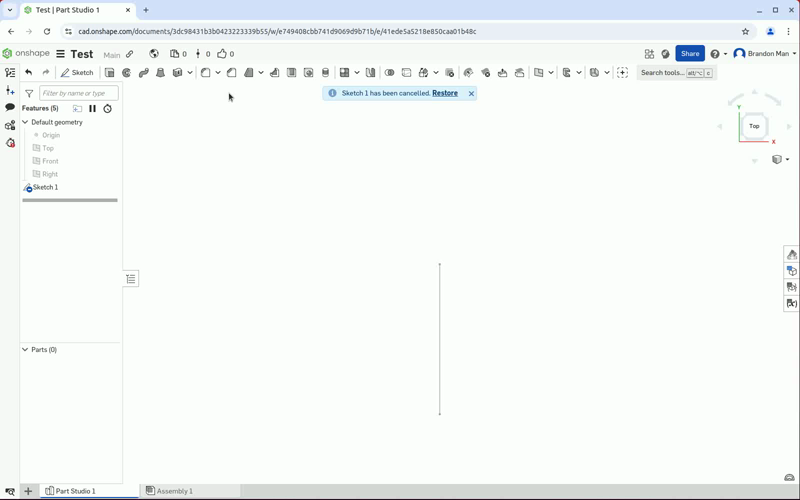
key(shift+h)
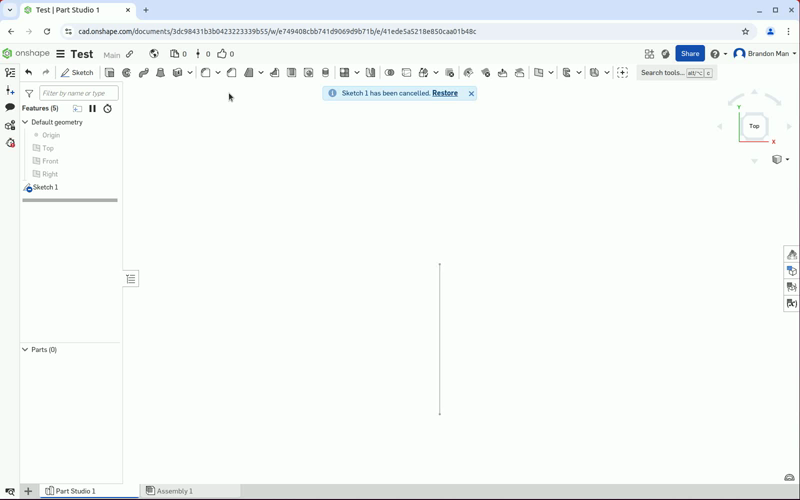
key(shift+s)
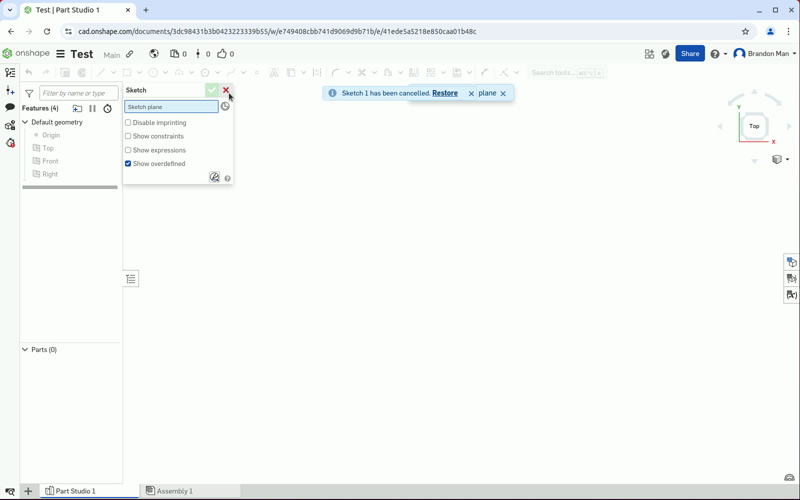
mouse_move(73, 150)
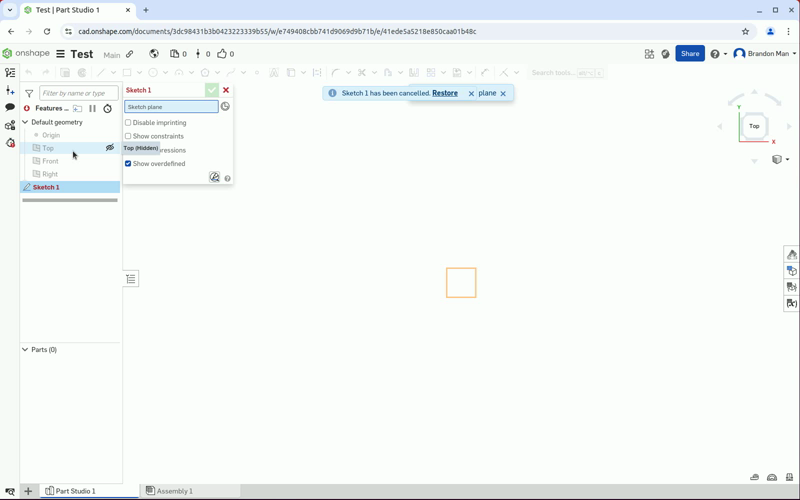
click(73, 150)
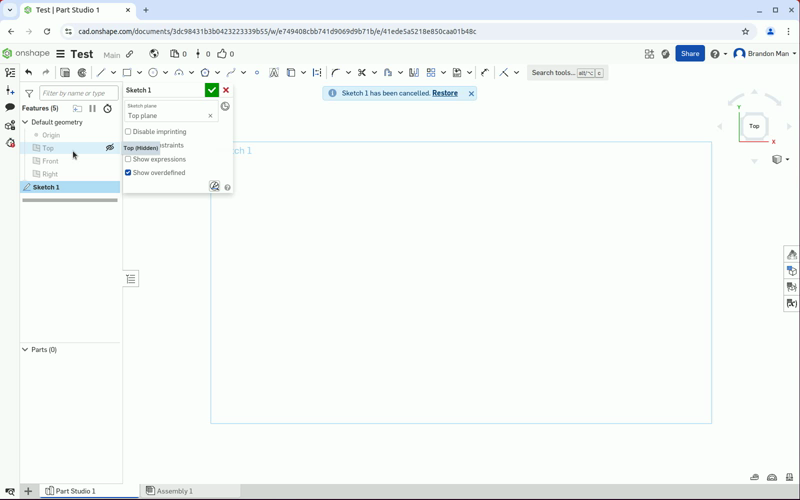
mouse_move(73, 352)
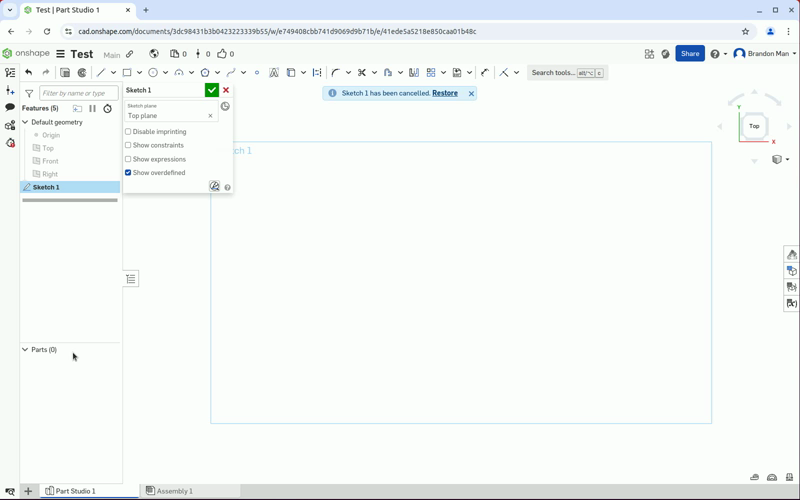
key(y)
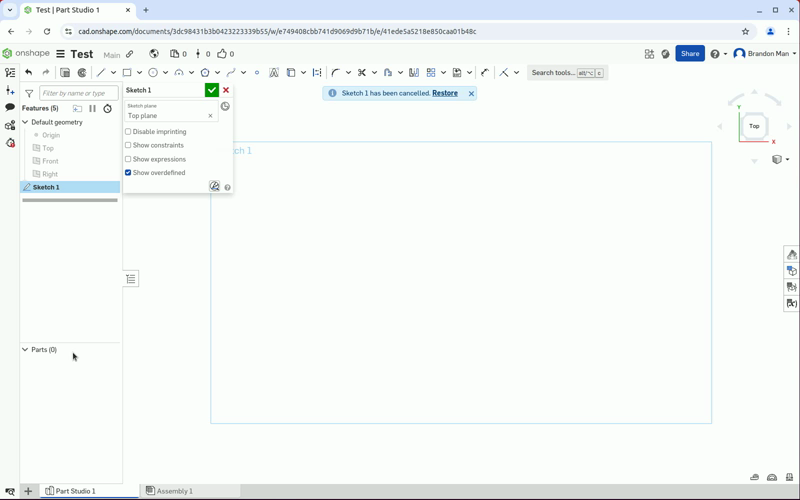
key(l)
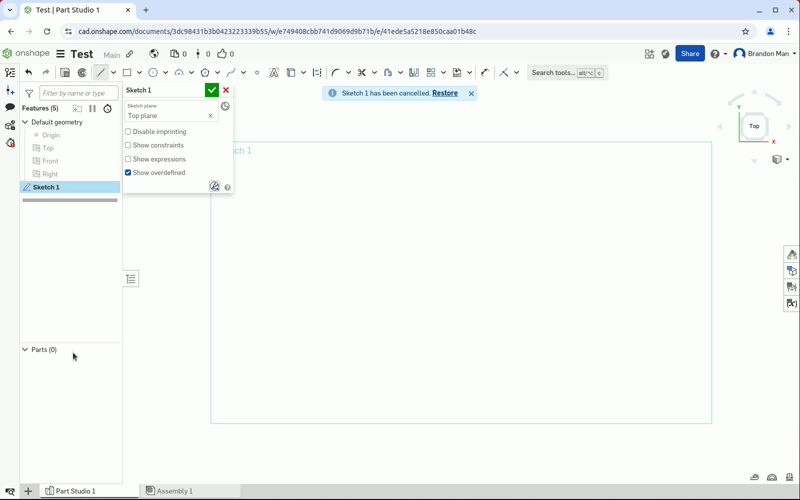
key_down(shift)
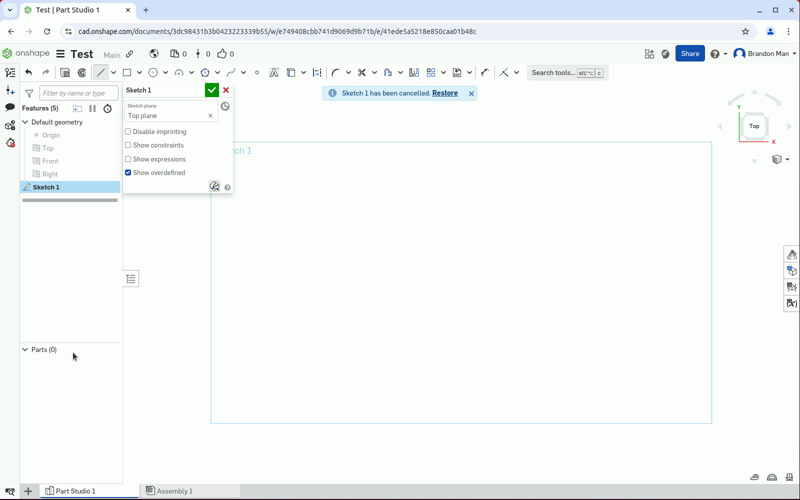
mouse_move(460, 282)
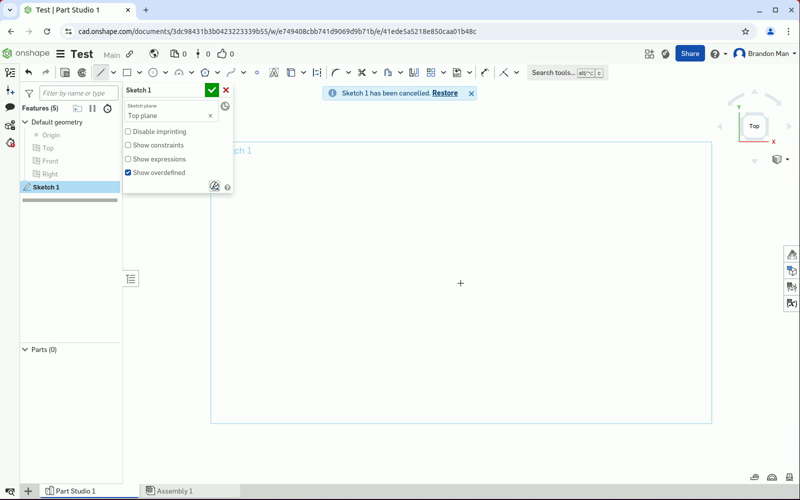
click(460, 282)
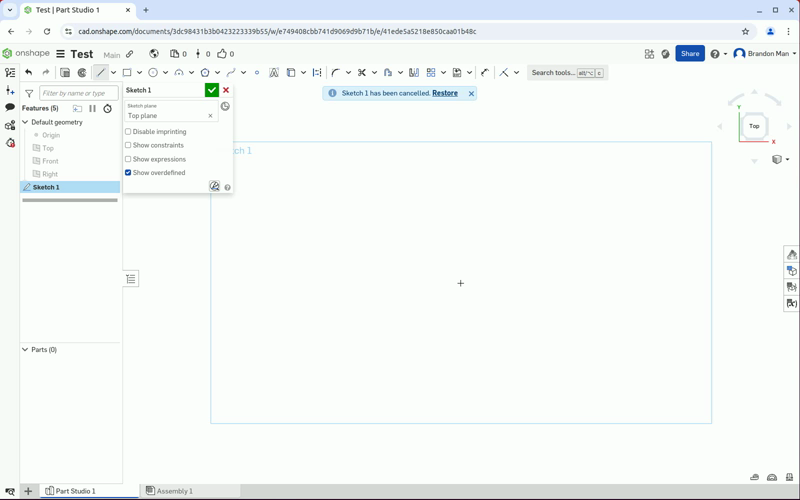
key_up(shift)
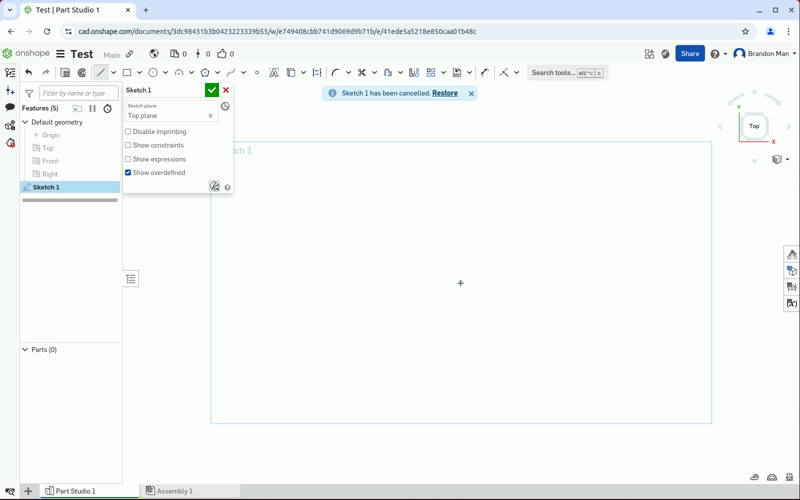
key_down(shift)
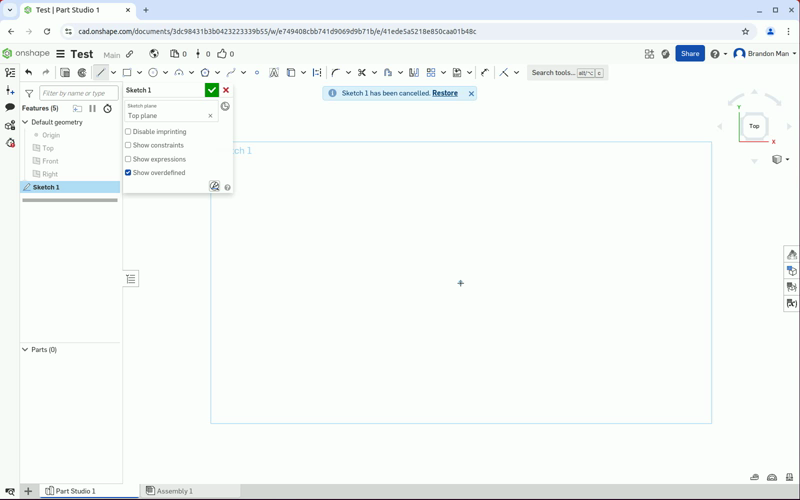
mouse_move(562, 282)
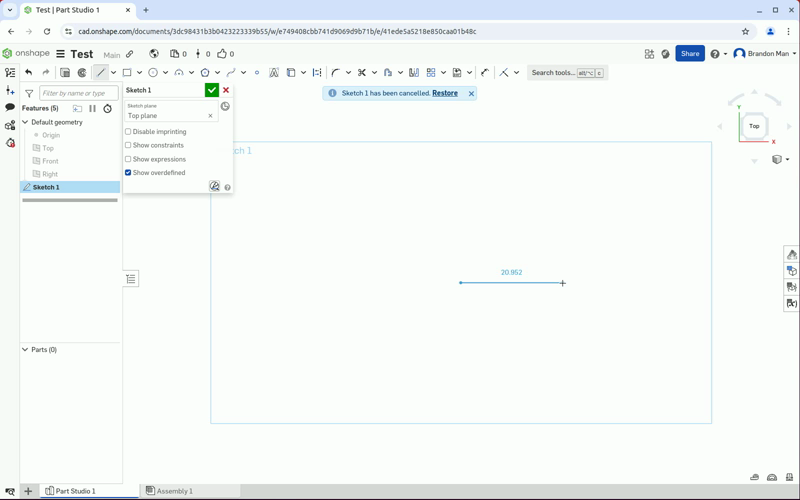
click(562, 282)
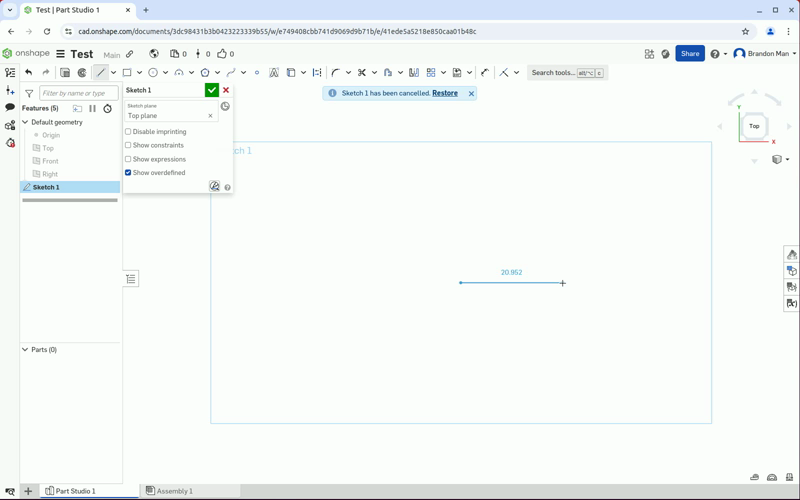
key_up(shift)
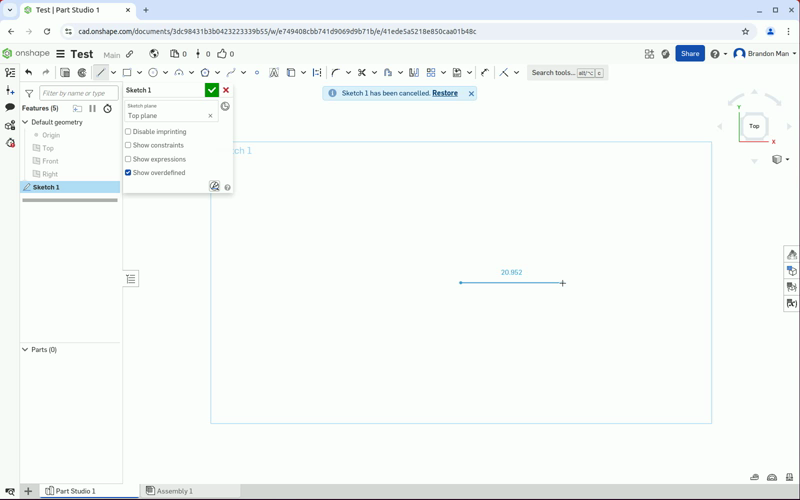
key_down(shift)
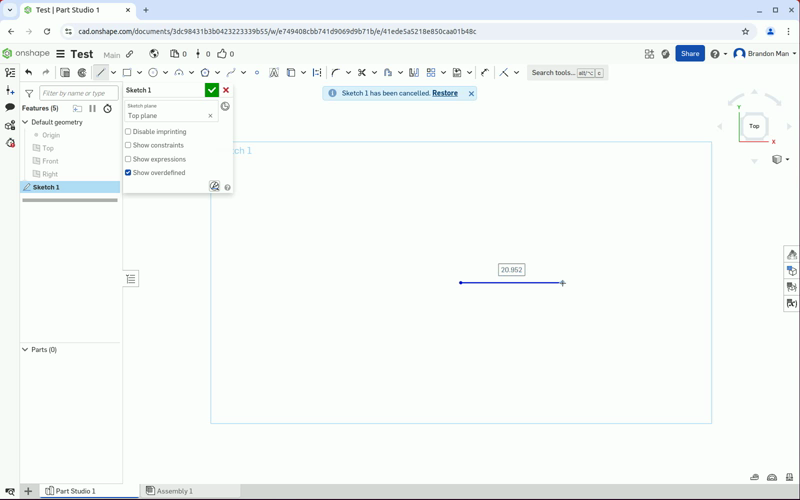
mouse_move(589, 282)
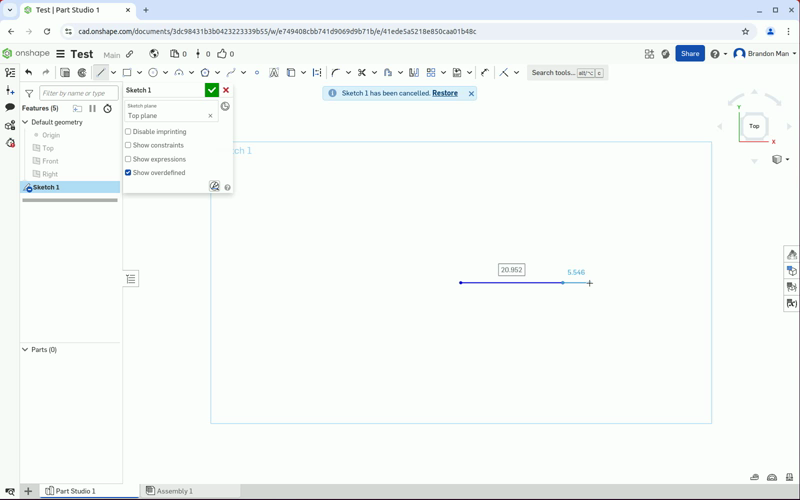
mouse_move(562, 270)
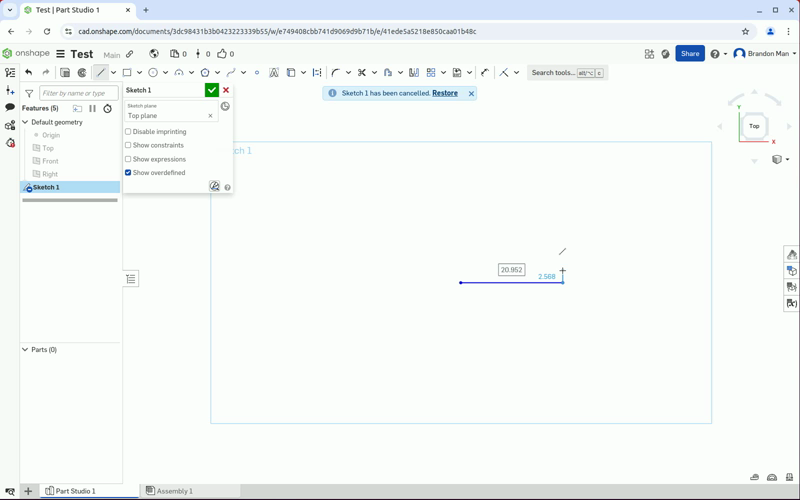
click(562, 270)
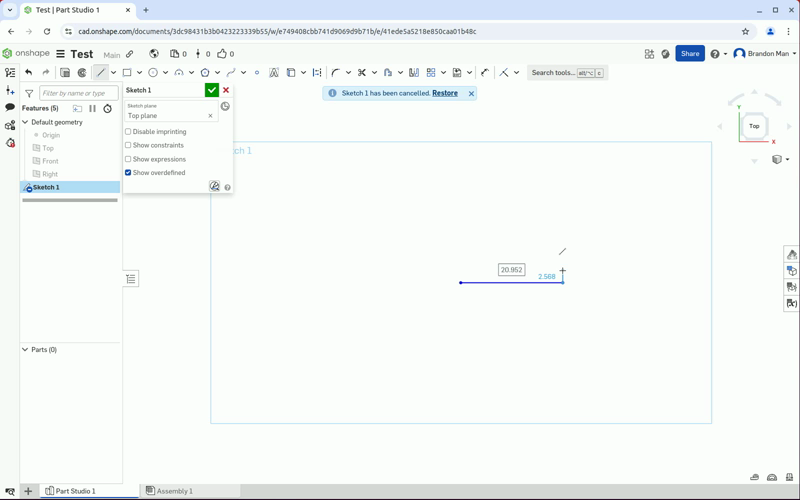
key_up(shift)
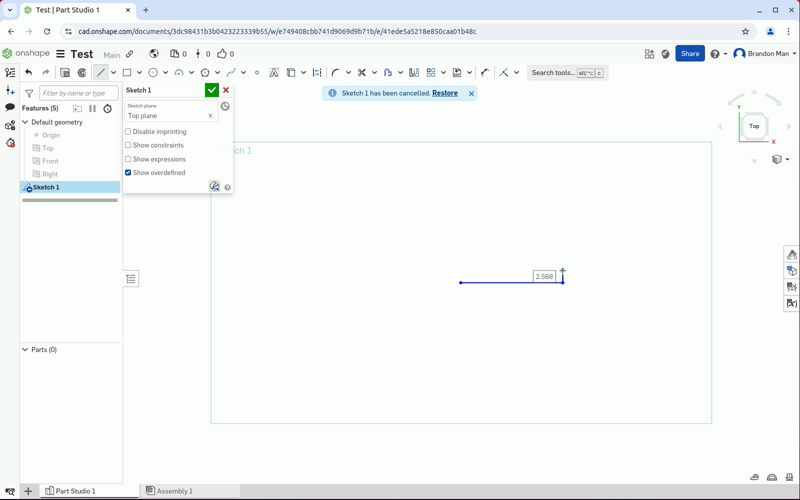
key_down(shift)
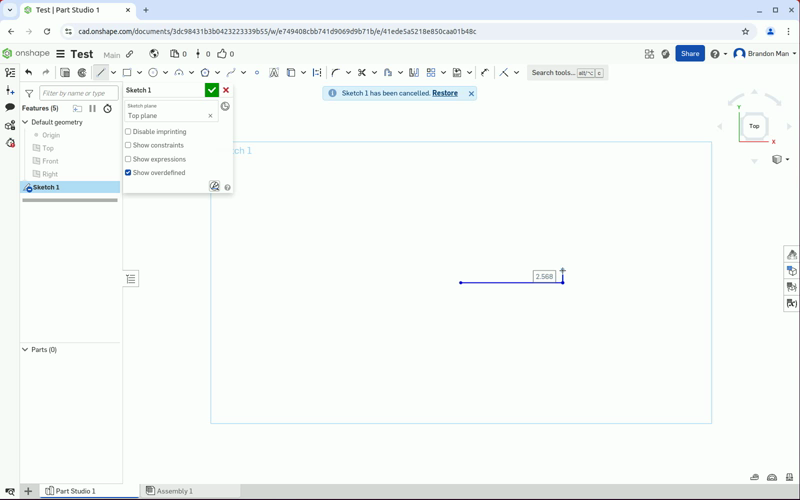
mouse_move(460, 270)
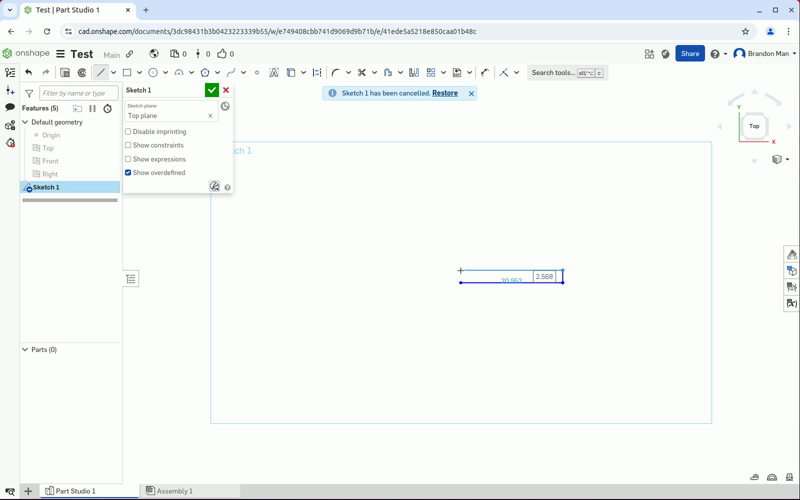
click(460, 270)
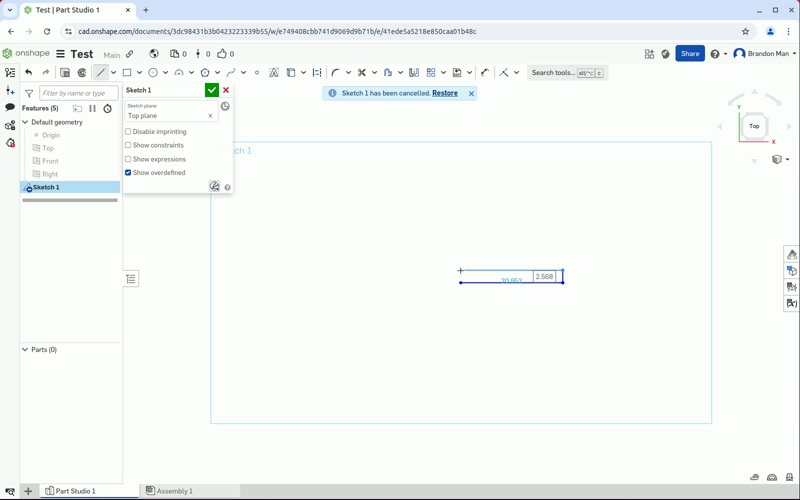
key_up(shift)
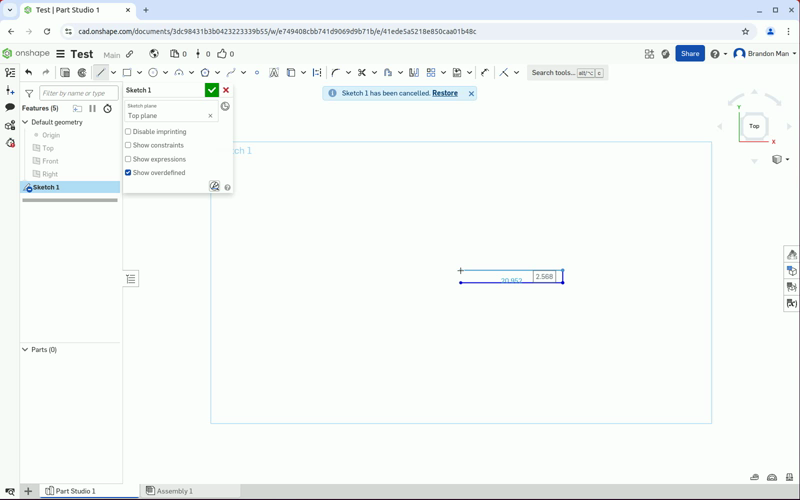
mouse_move(490, 270)
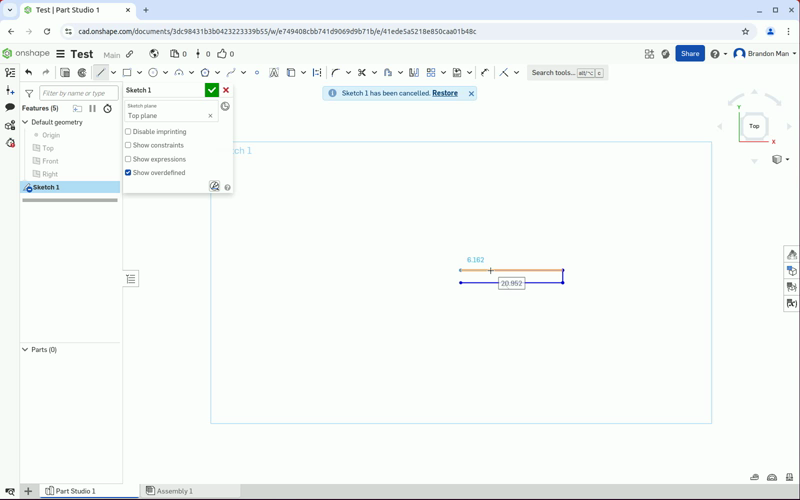
key_down(shift)
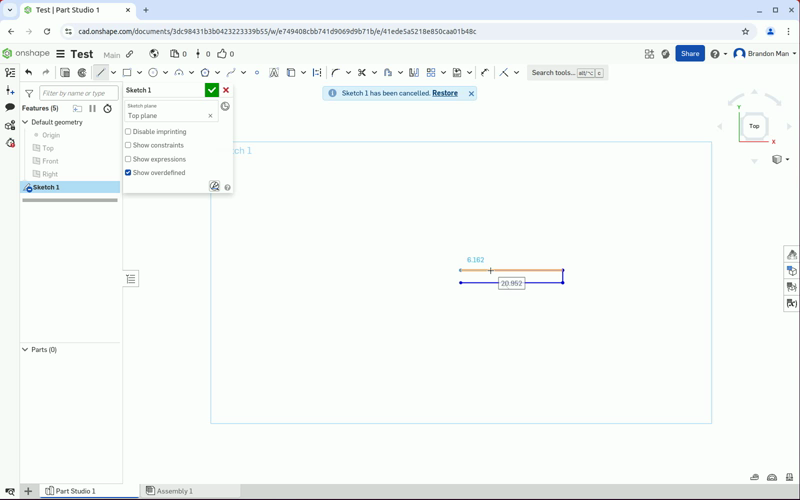
mouse_move(460, 282)
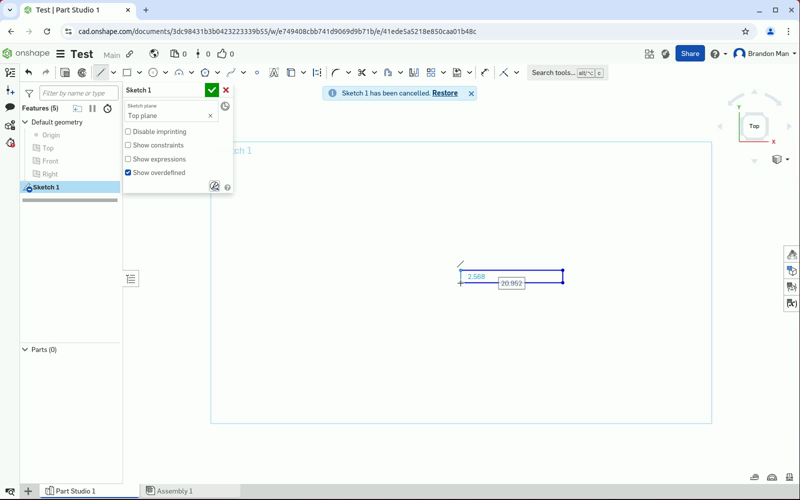
key_up(shift)
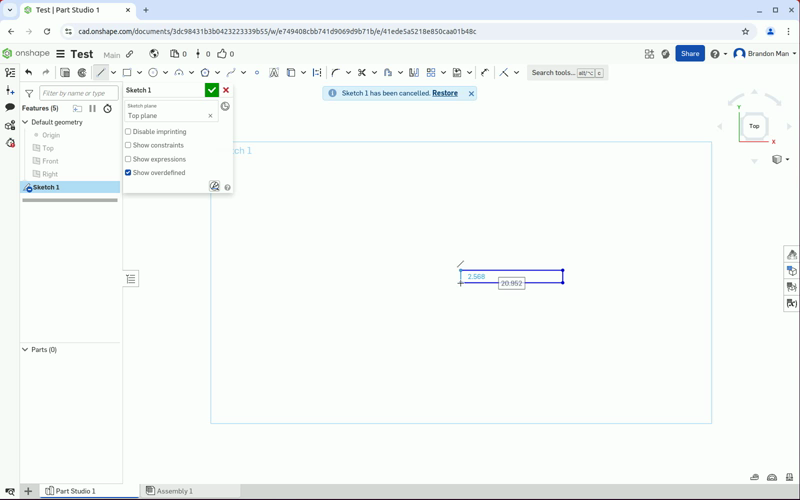
click(460, 282)
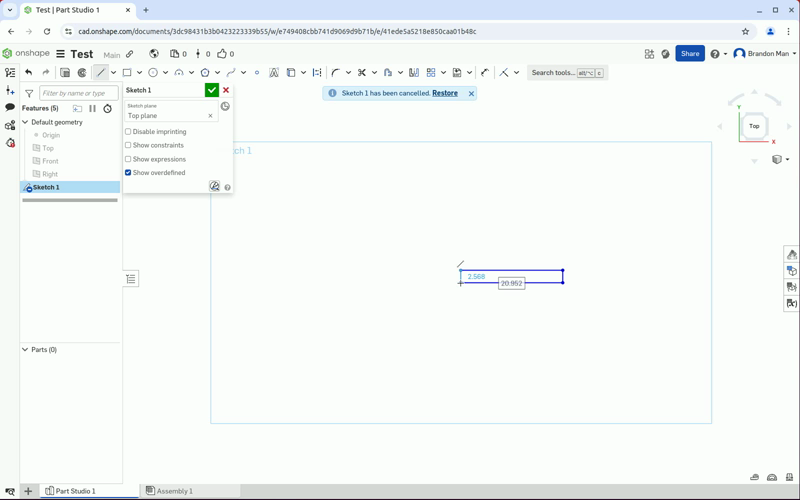
key(esc)
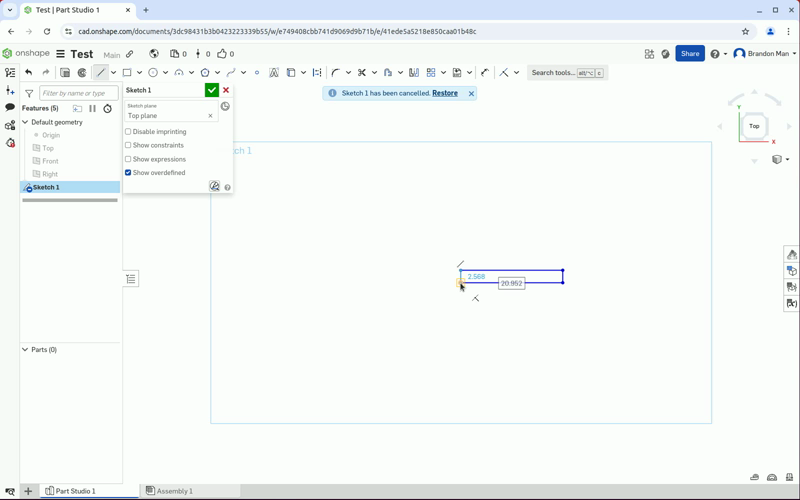
mouse_move(543, 277)
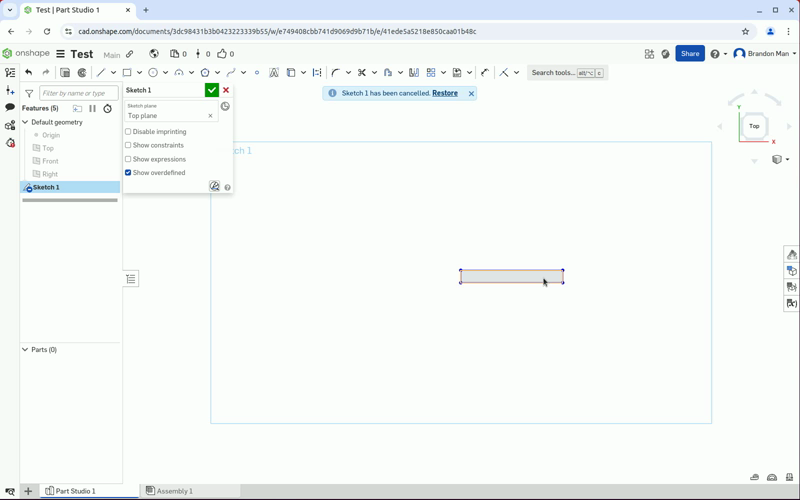
scroll(6)
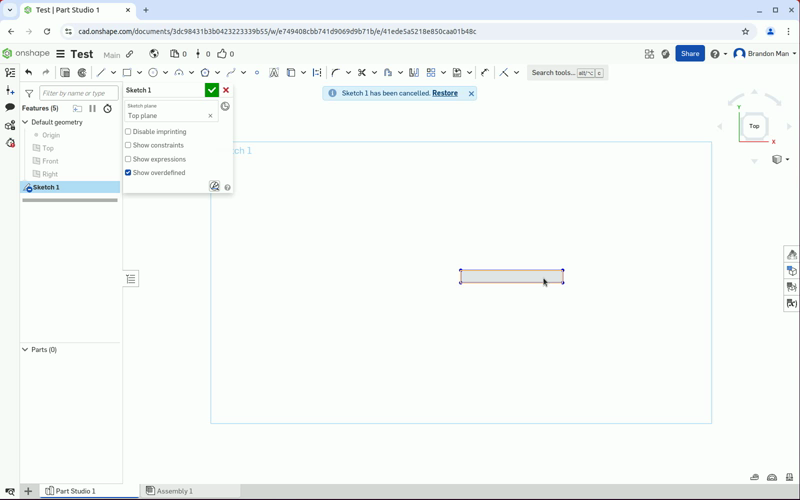
scroll(6)
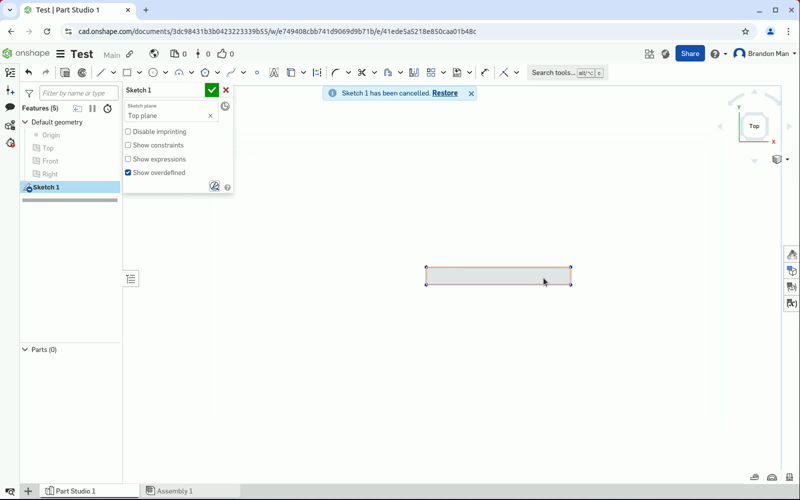
scroll(6)
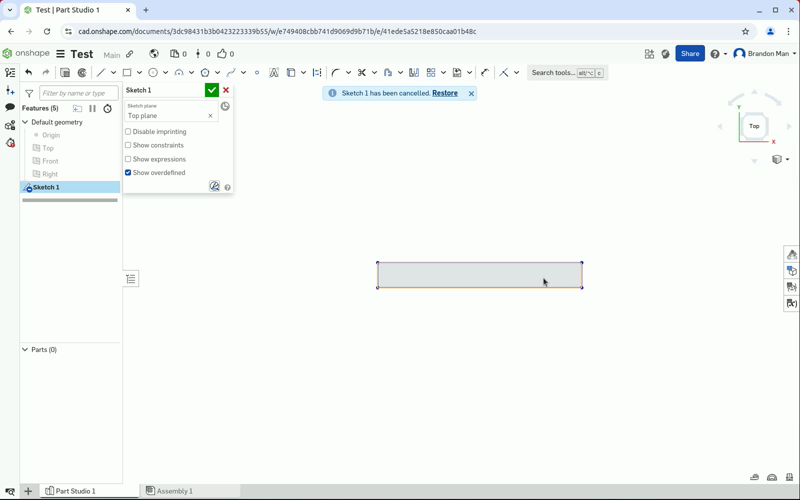
scroll(6)
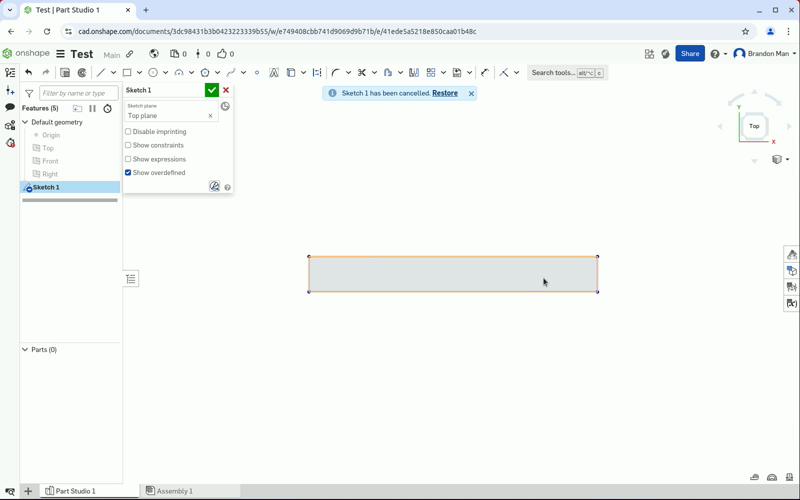
scroll(6)
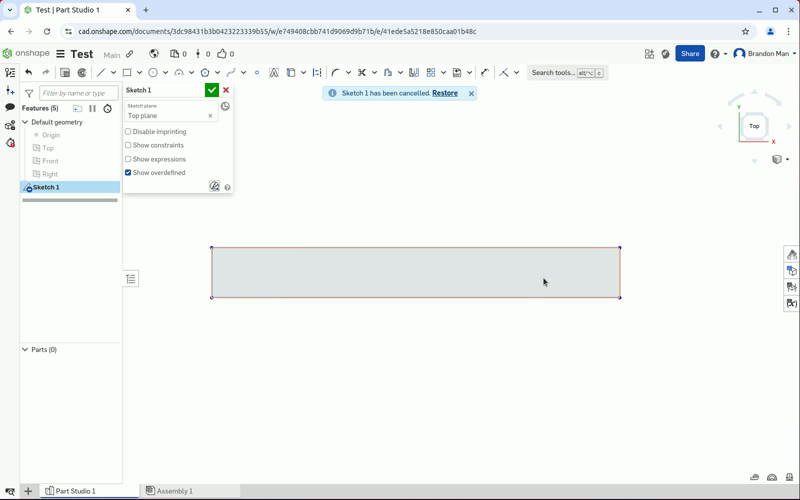
scroll(6)
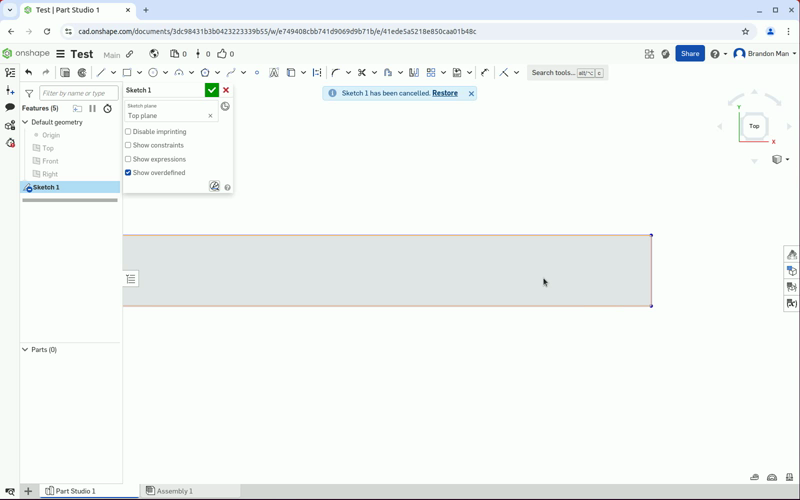
scroll(6)
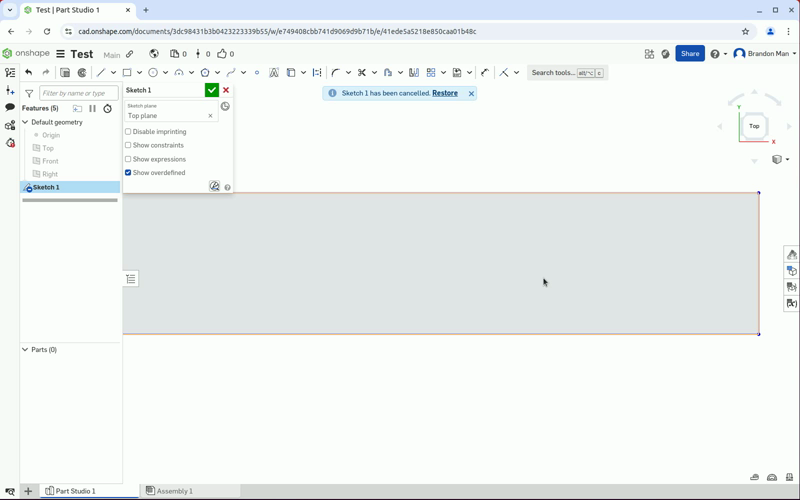
click(543, 277)
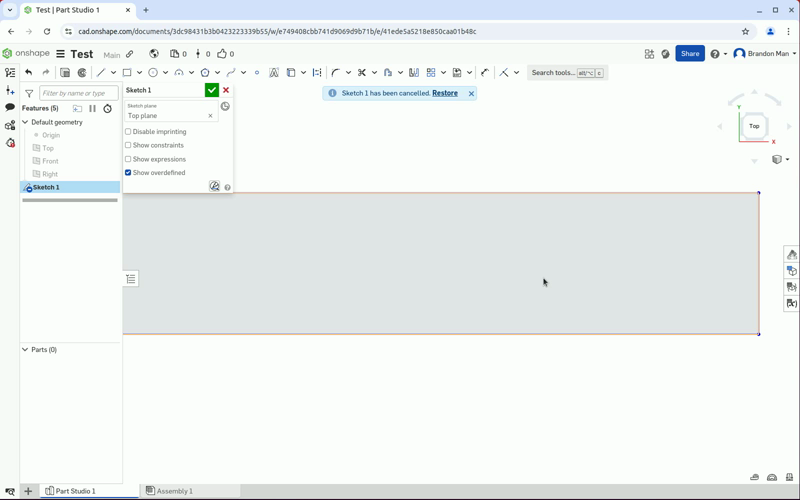
scroll(-6)
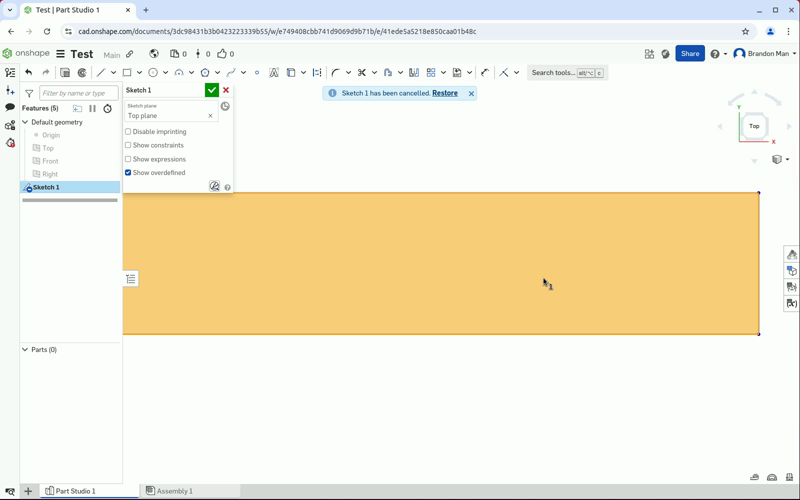
scroll(-6)
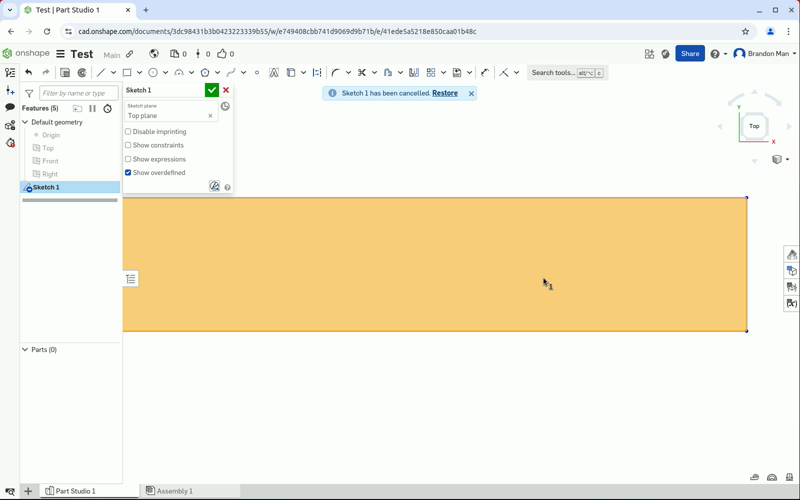
scroll(-6)
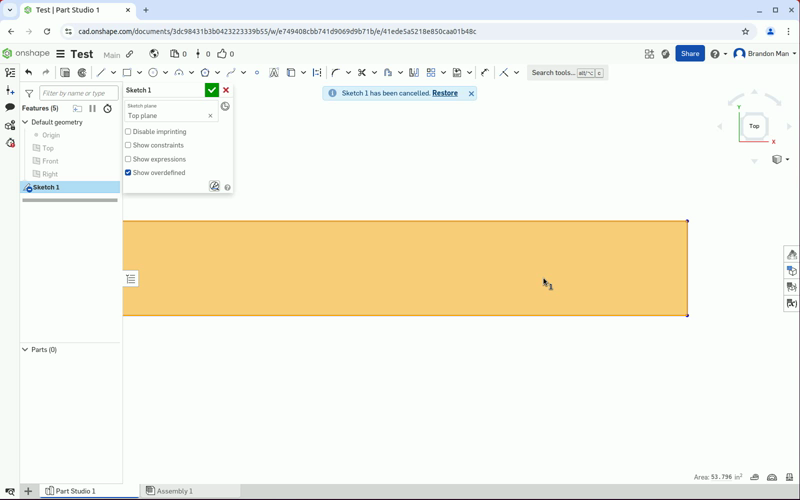
scroll(-6)
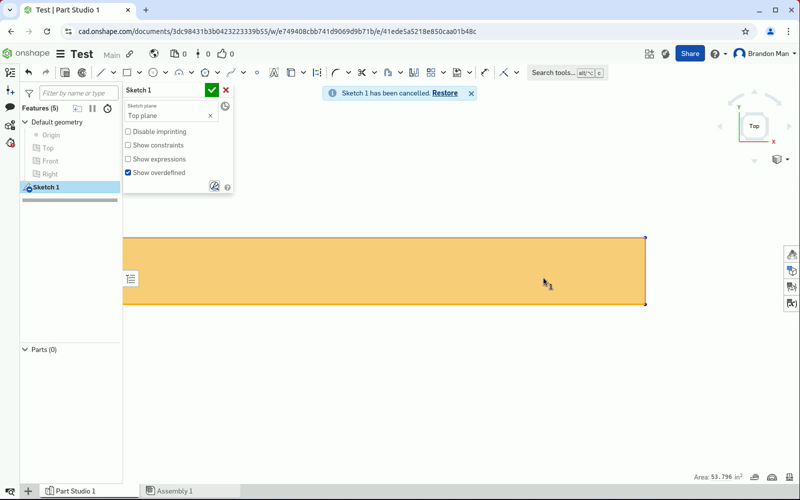
scroll(-6)
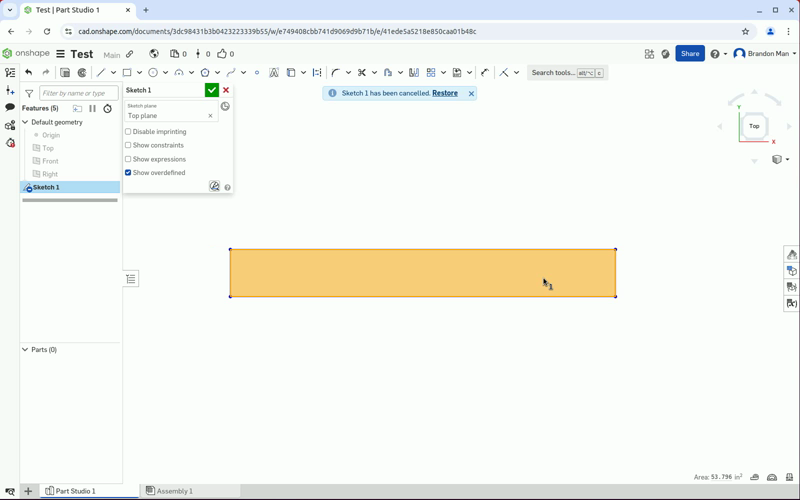
scroll(-6)
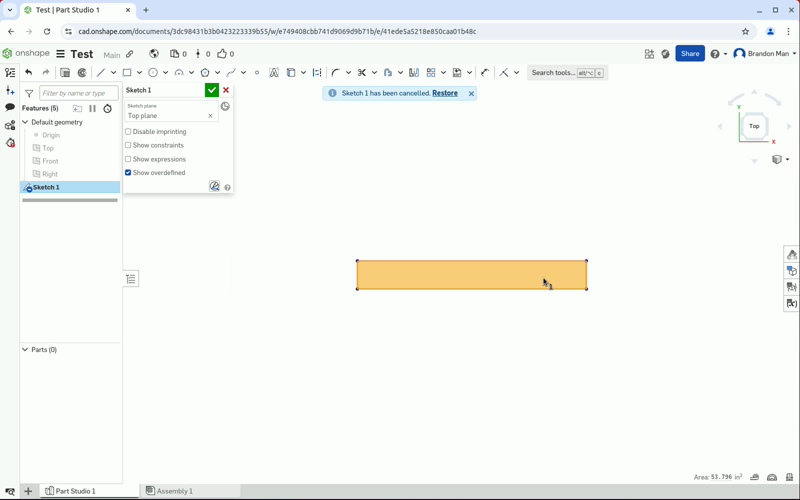
scroll(-6)
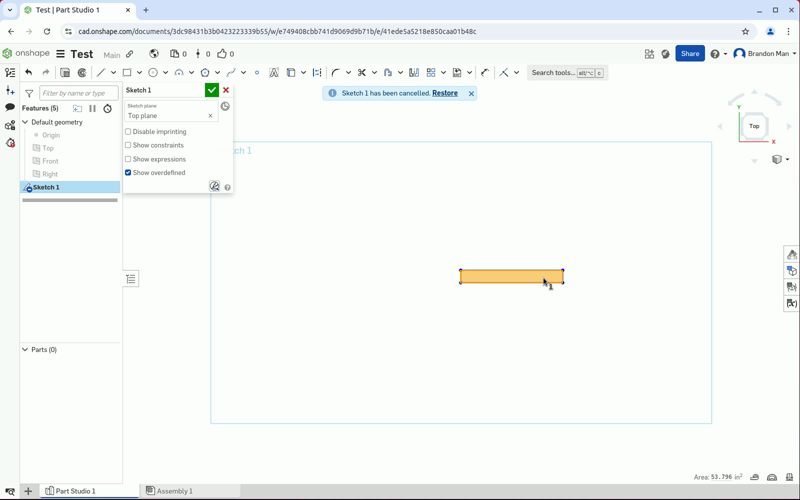
mouse_move(73, 352)
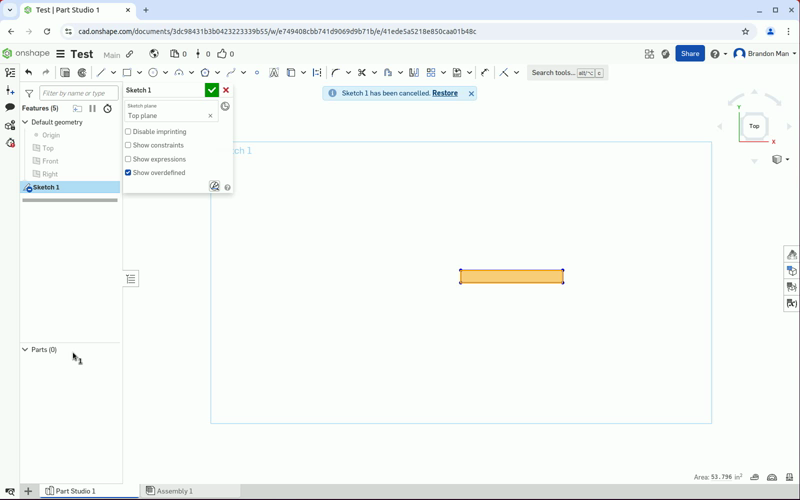
key(shift+y)
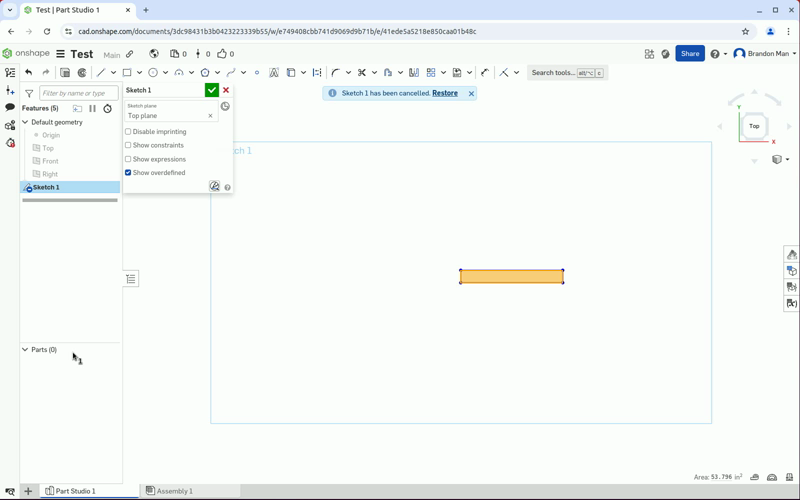
key(shift+e)
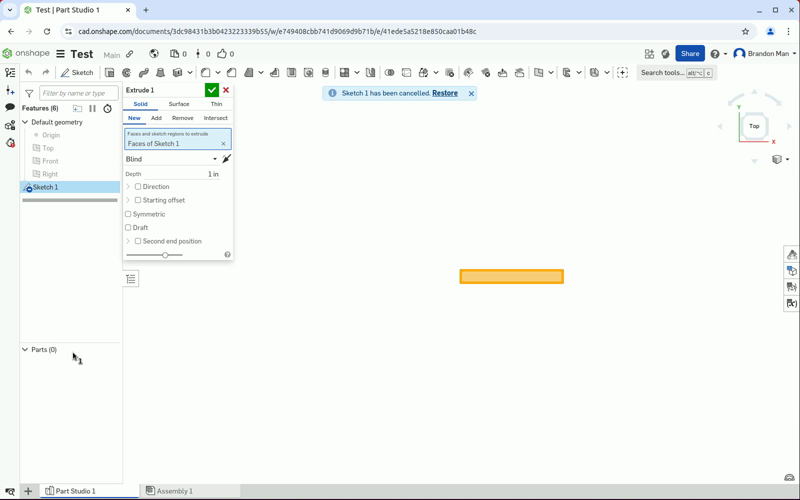
mouse_move(143, 106)
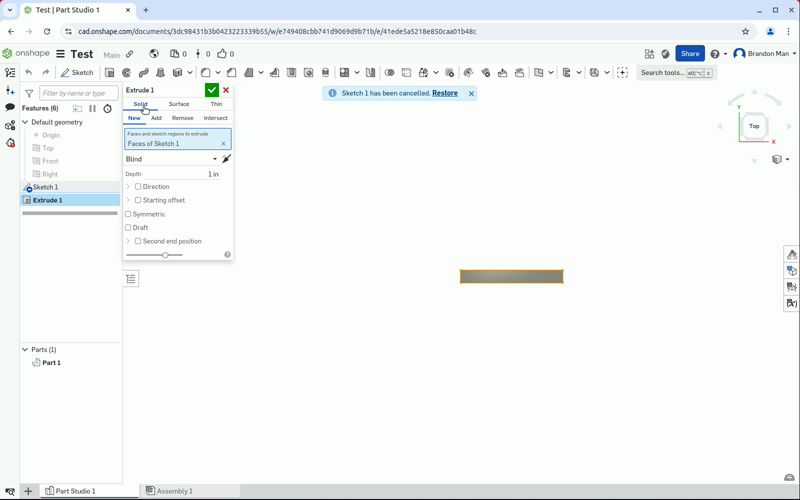
click(143, 106)
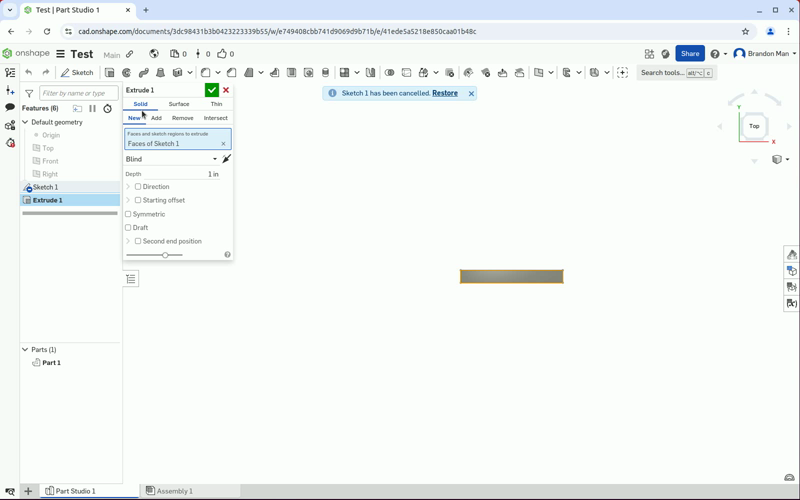
mouse_move(137, 120)
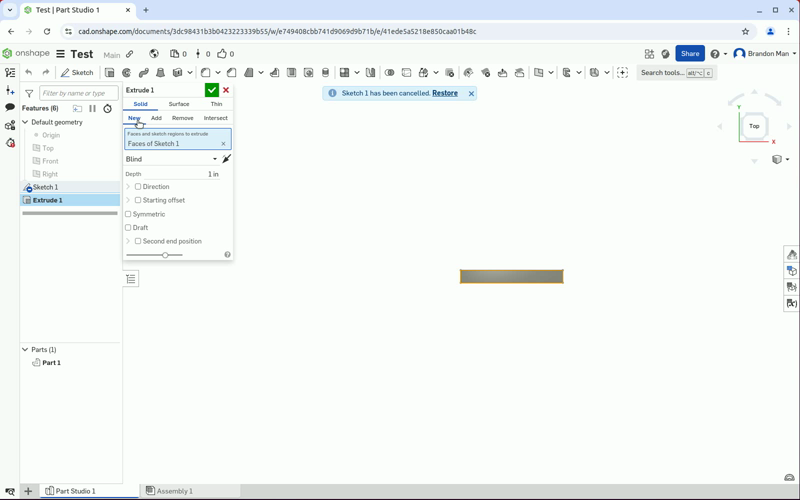
click(137, 120)
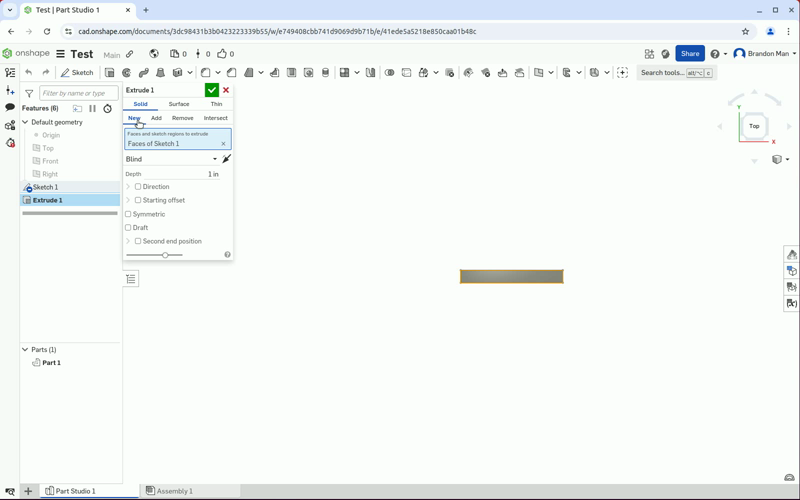
key(tab, 4)
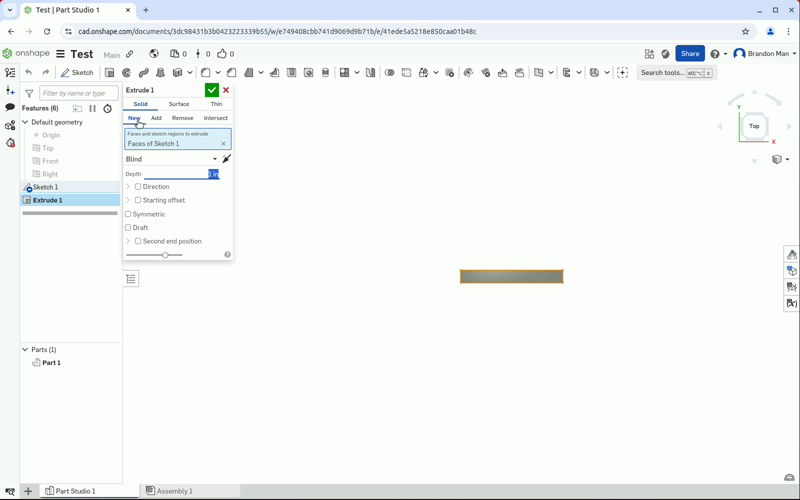
text(2.407)
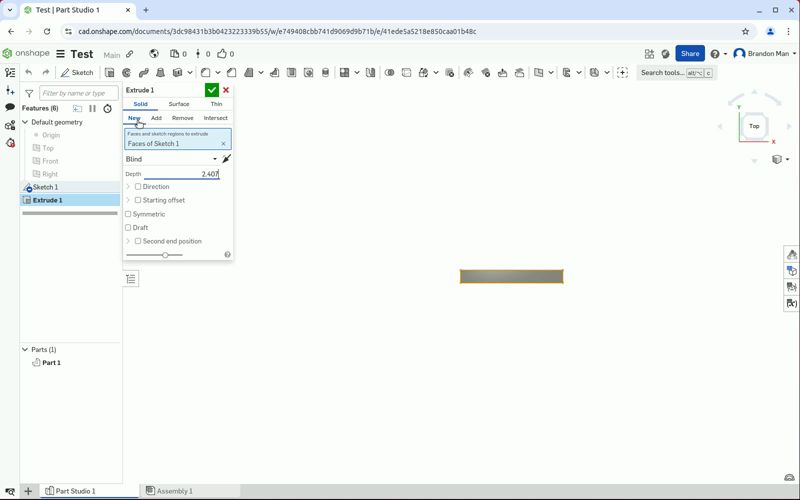
key(enter)
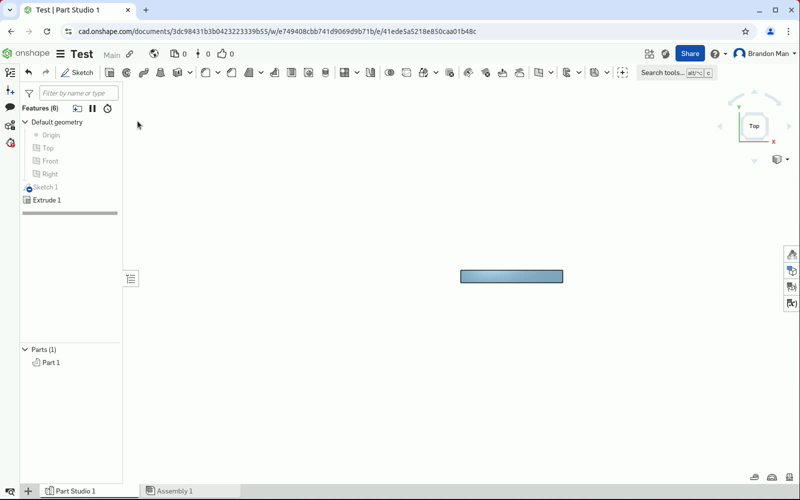
key(shift+h)
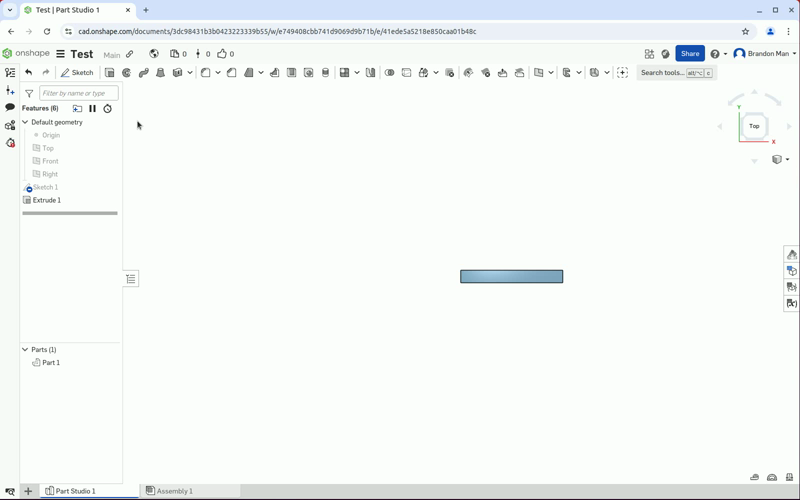
key(shift+h)
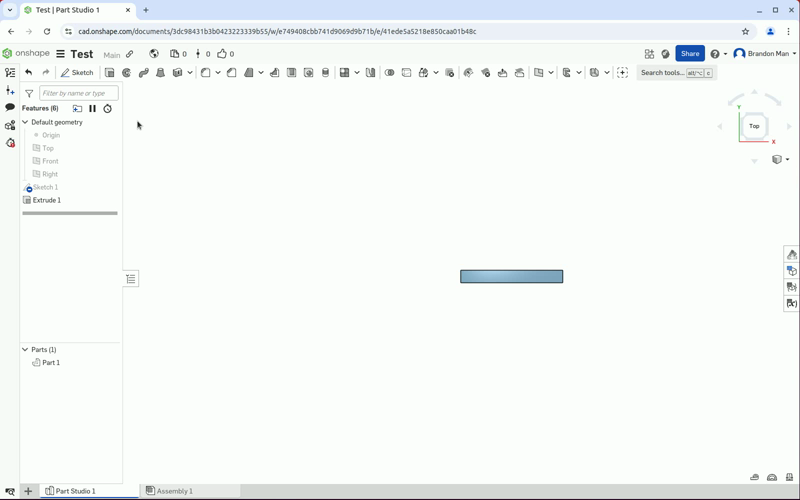
mouse_move(73, 189)
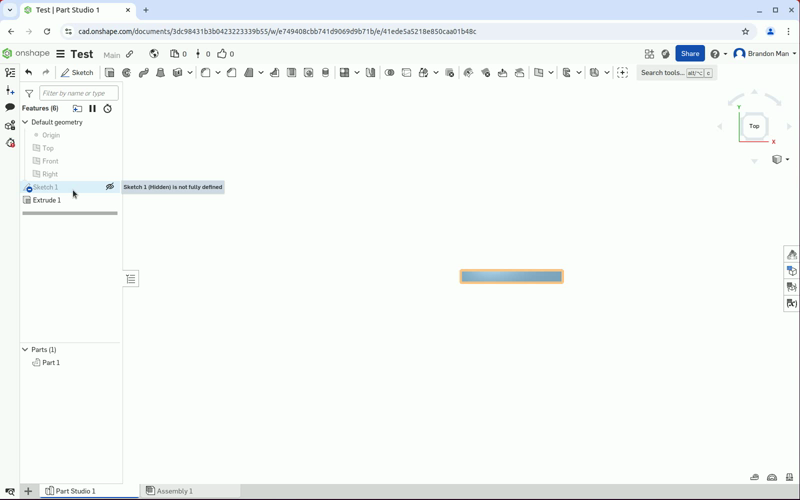
click(73, 189)
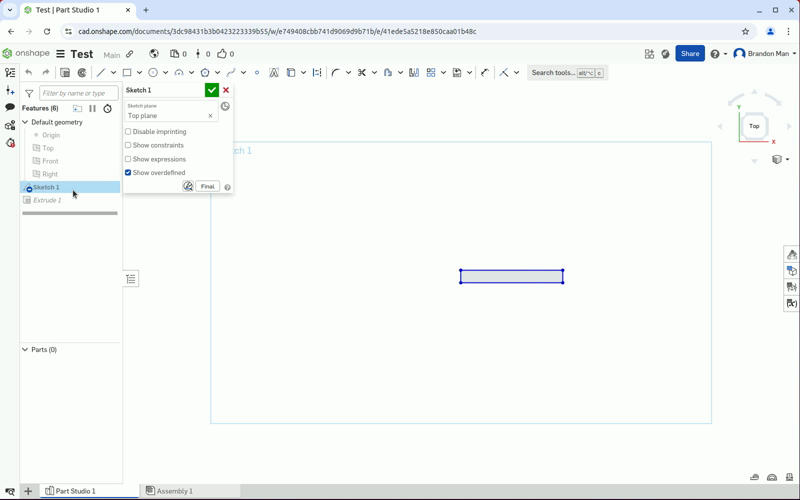
mouse_move(229, 92)
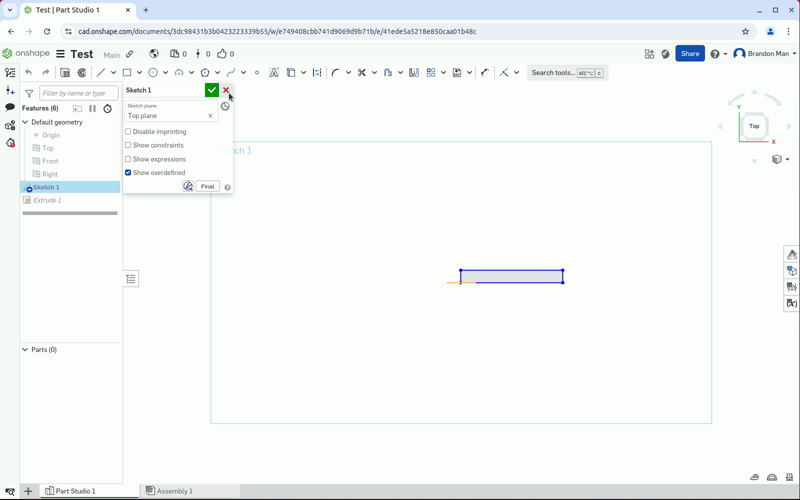
click(229, 92)
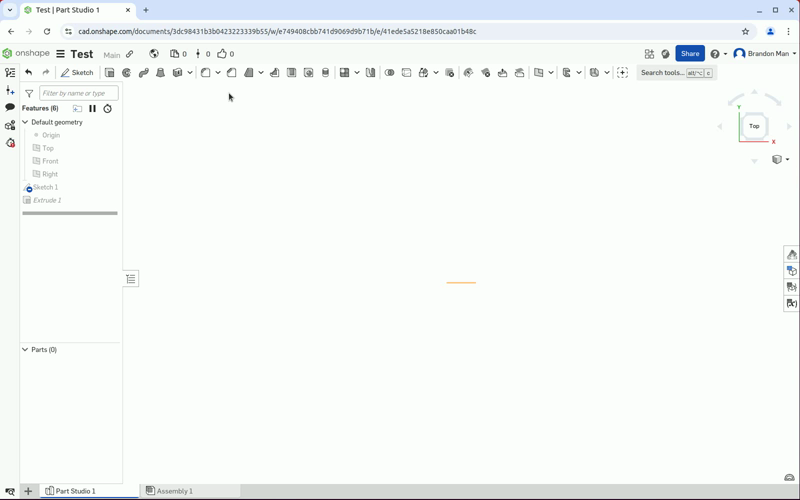
mouse_move(73, 352)
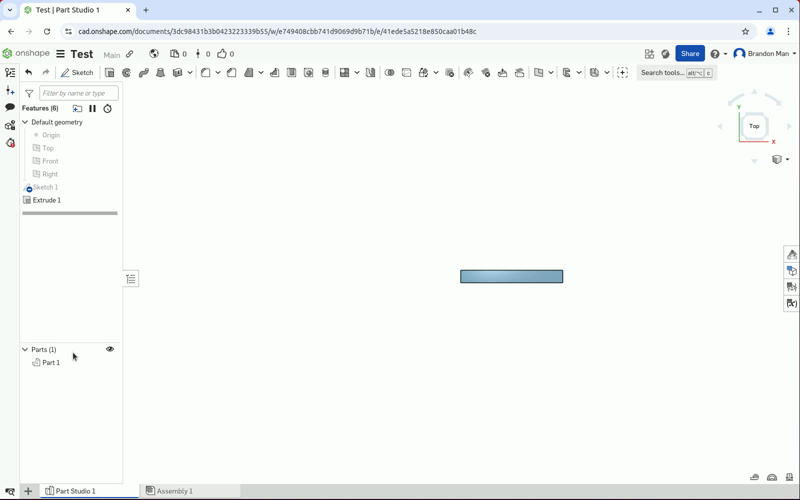
key(y)
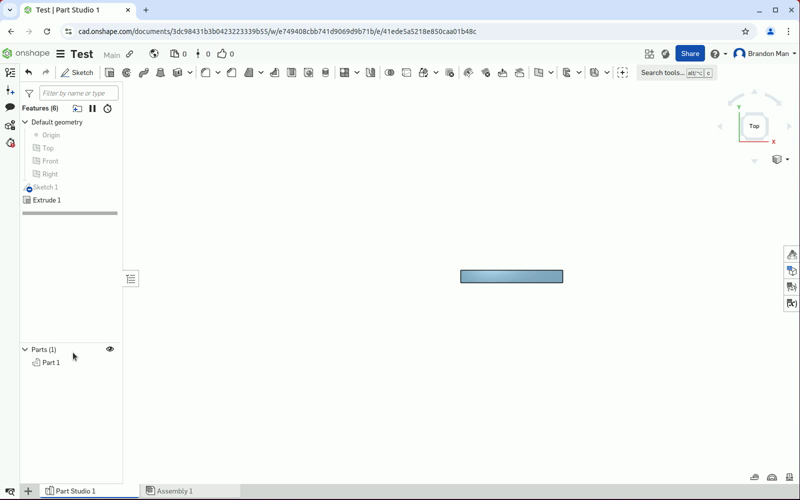
key(shift+p)
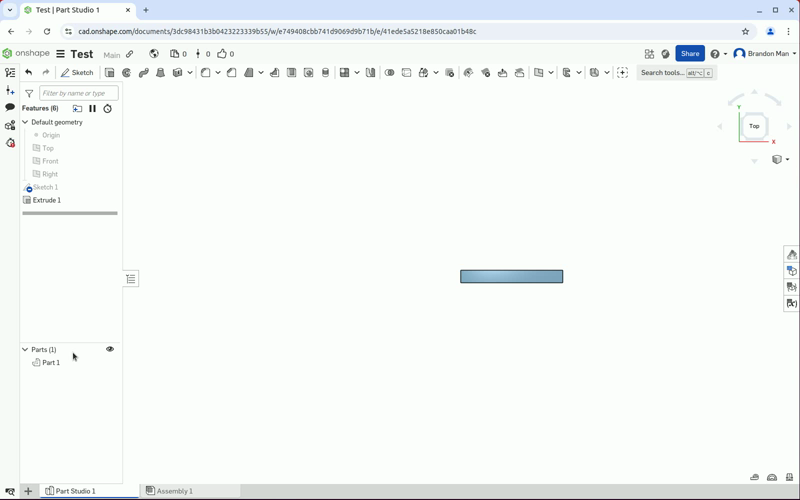
key(space)
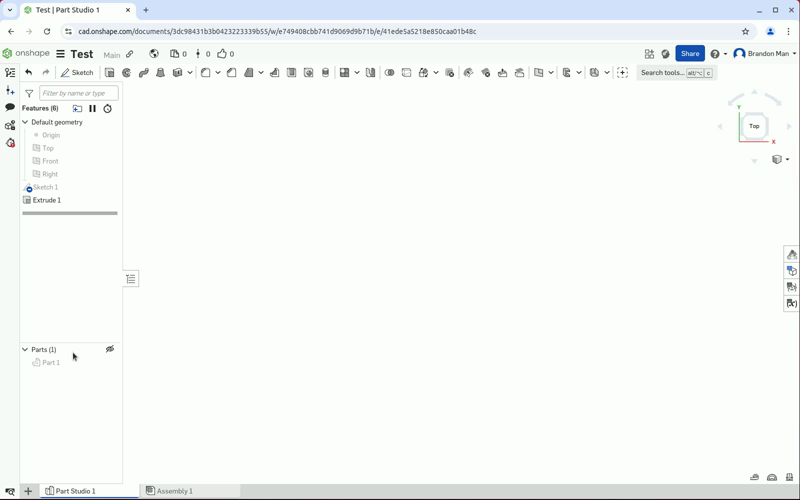
key_down(shift)
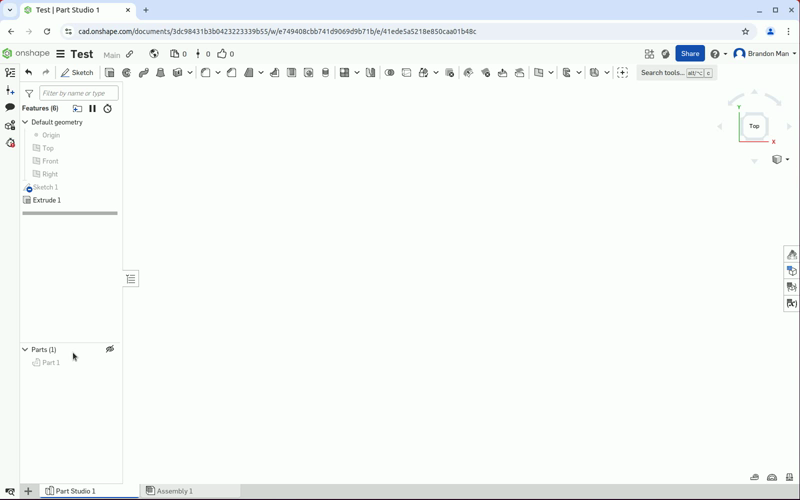
key(up)
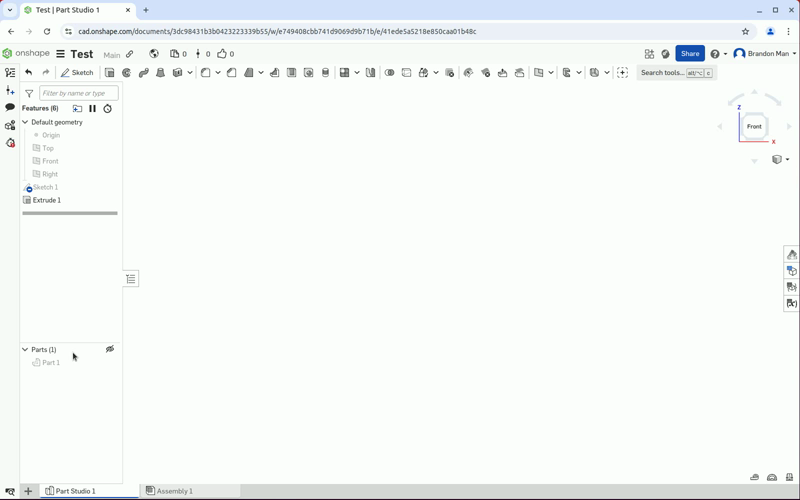
key_up(shift)
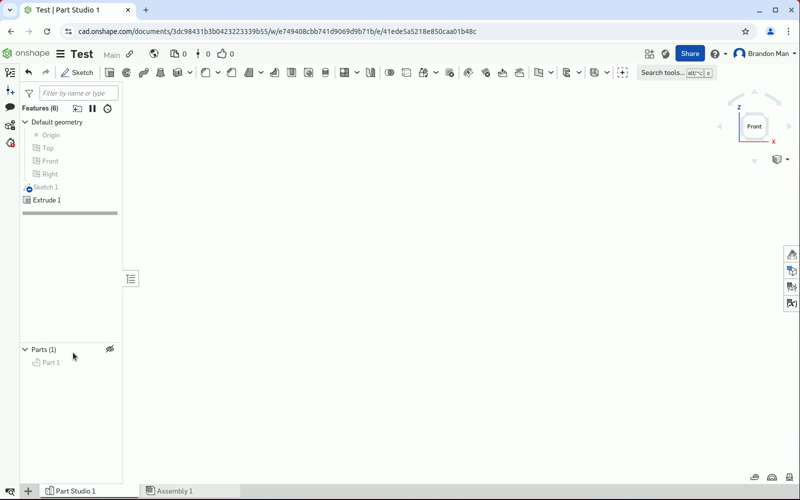
key(space)
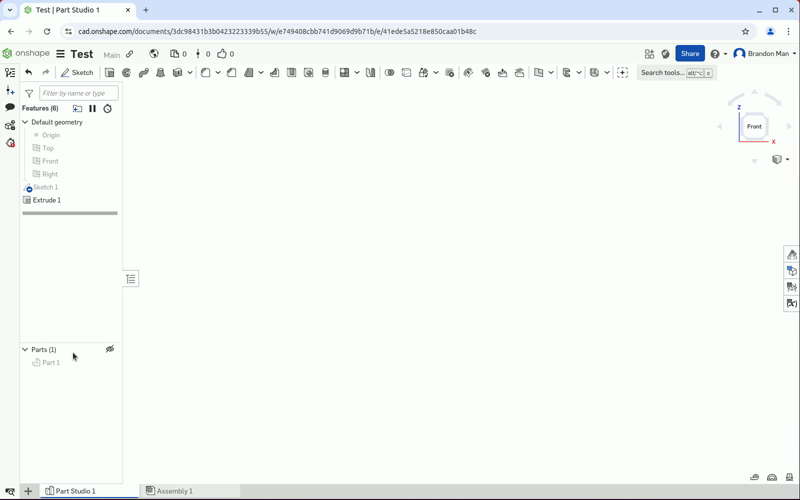
key_down(shift)
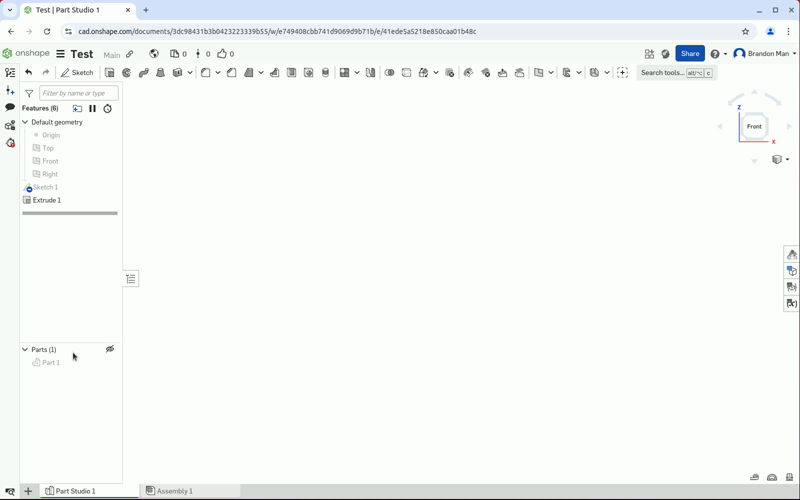
key(left)
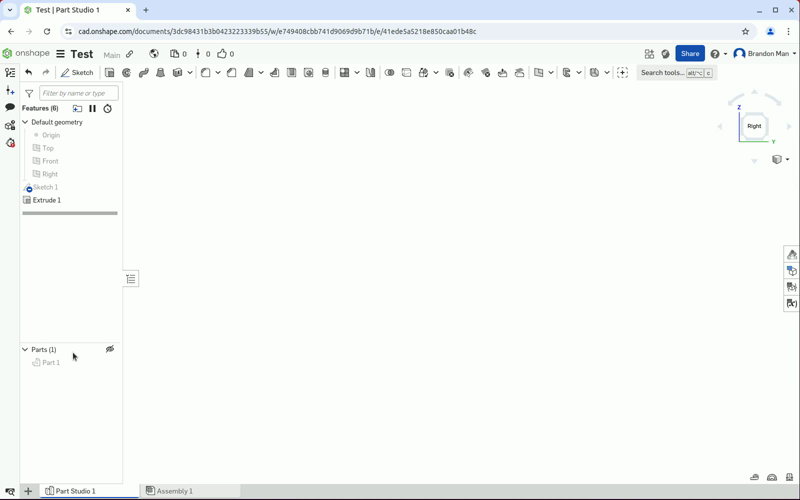
key_up(shift)
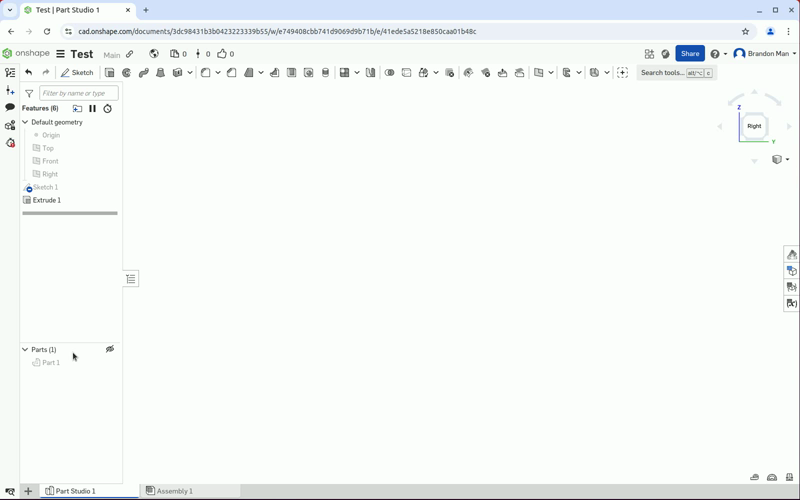
mouse_move(73, 352)
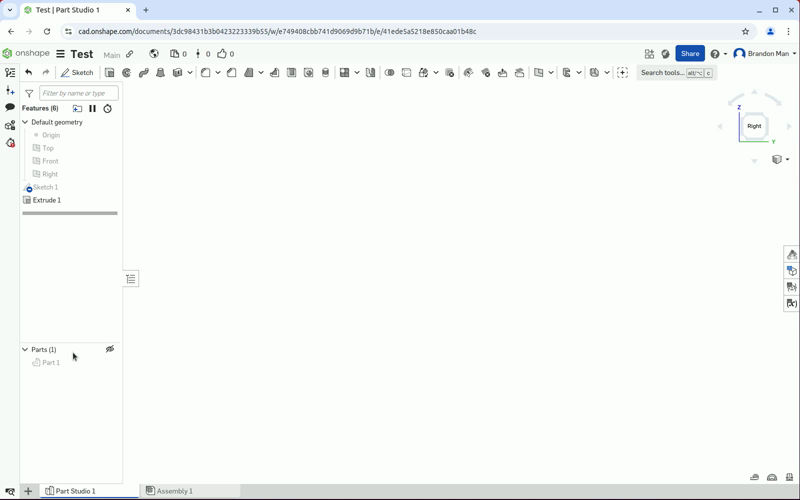
key(shift+y)
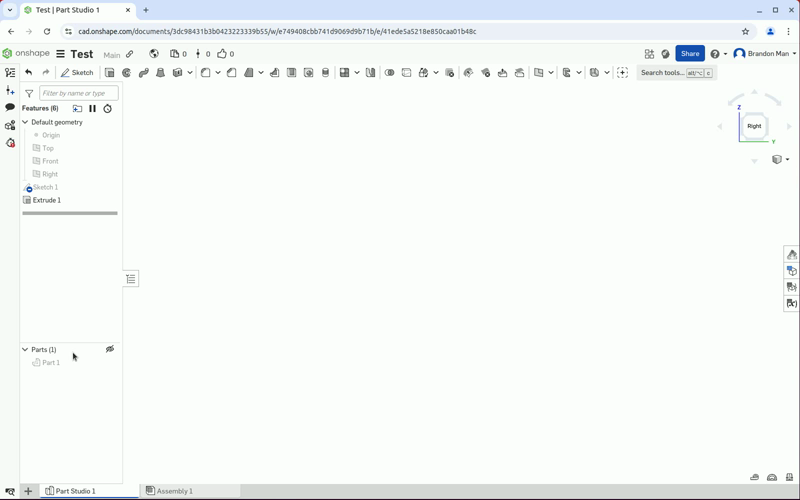
key(shift+s)
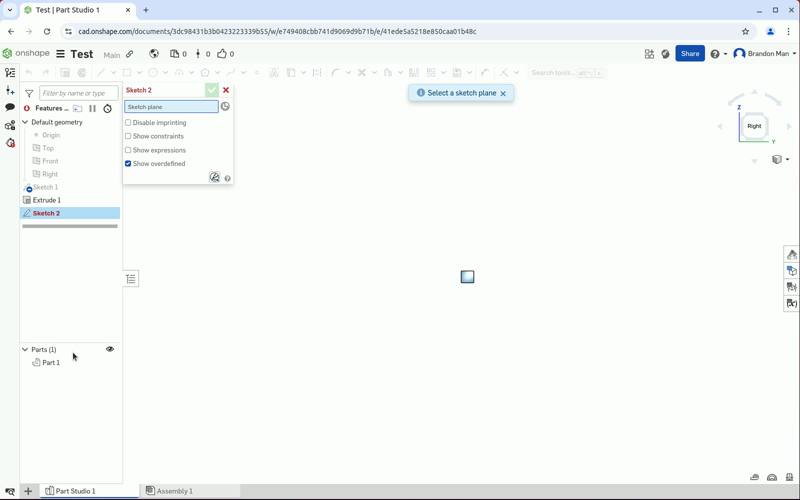
mouse_move(73, 176)
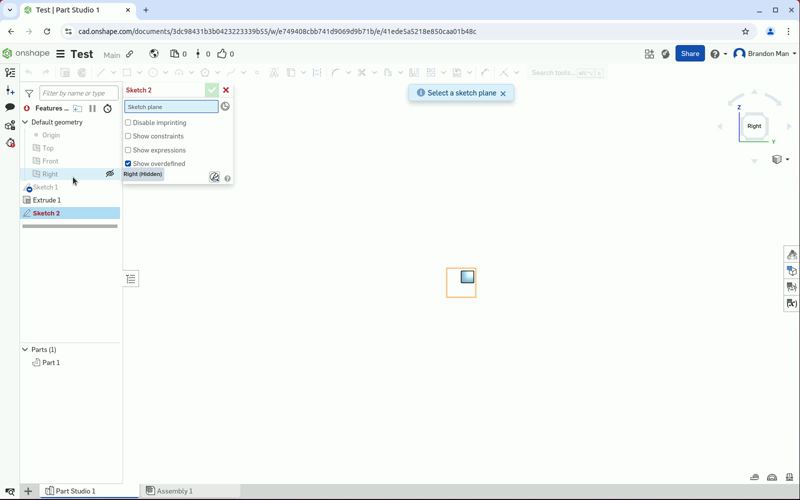
click(73, 176)
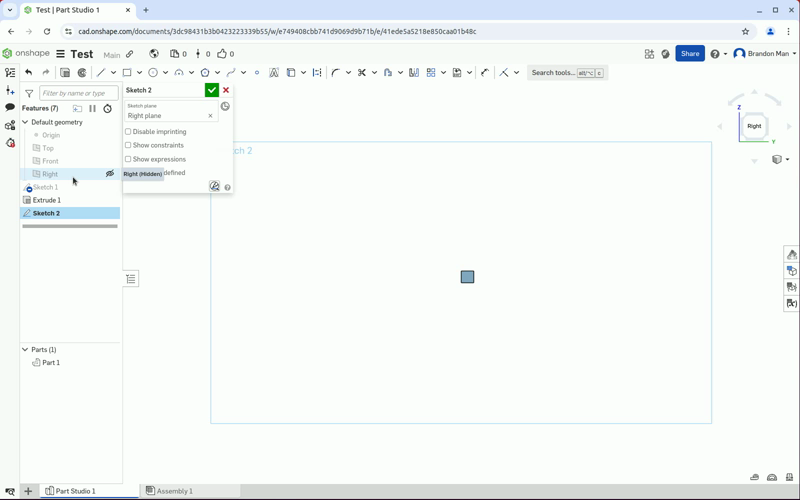
mouse_move(73, 352)
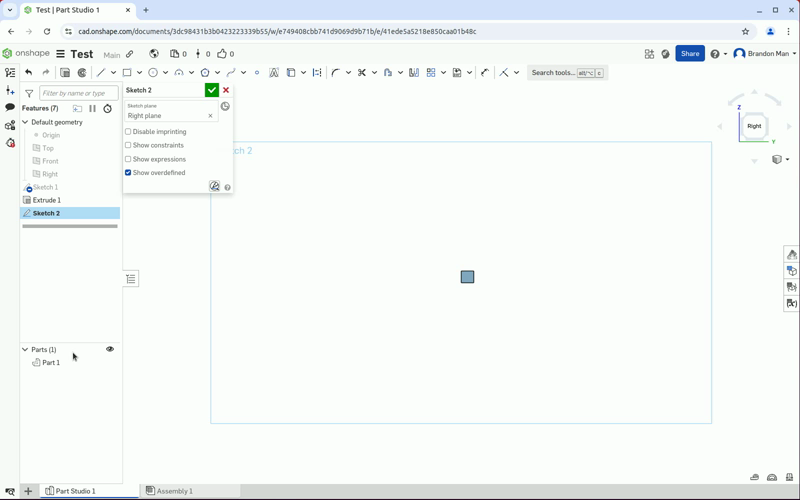
key(y)
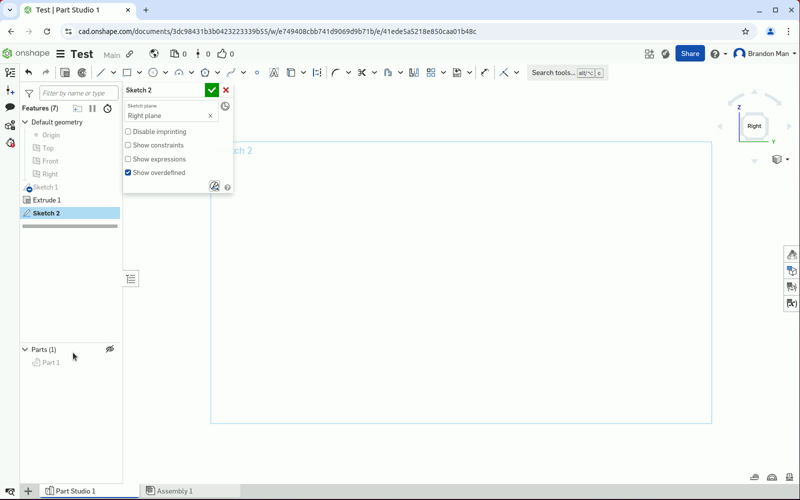
key(a)
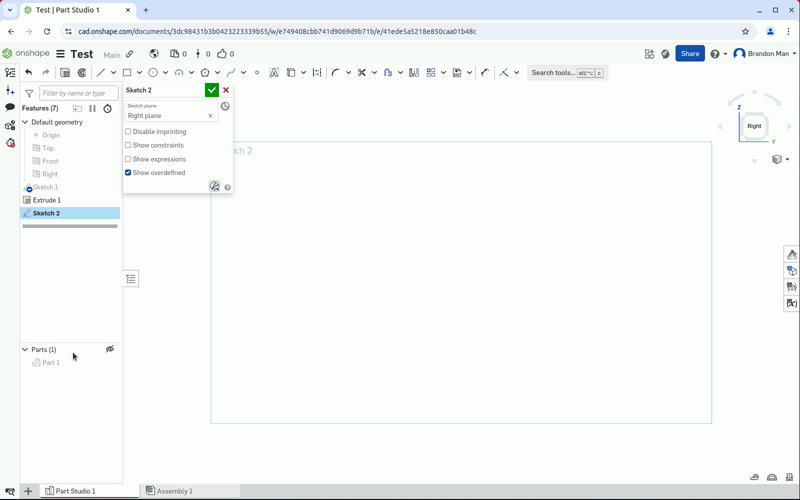
key_down(shift)
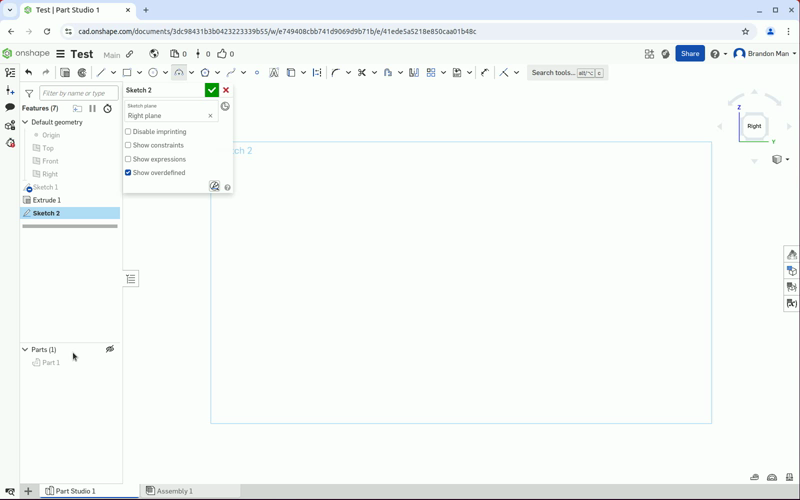
mouse_move(460, 281)
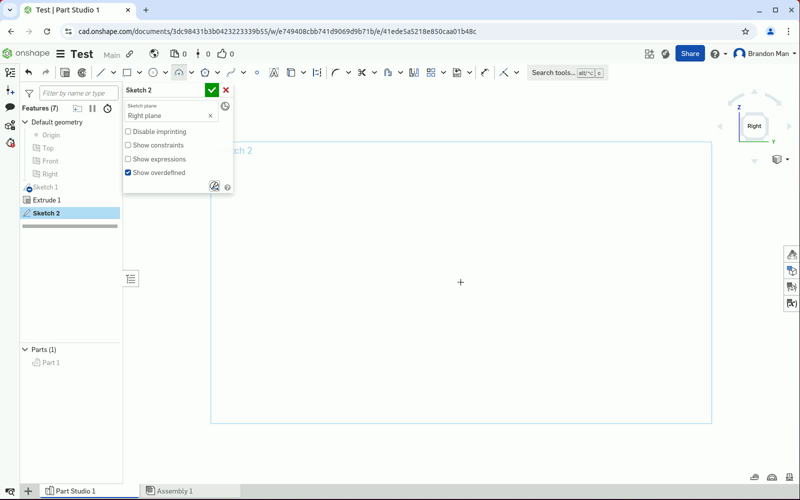
click(460, 281)
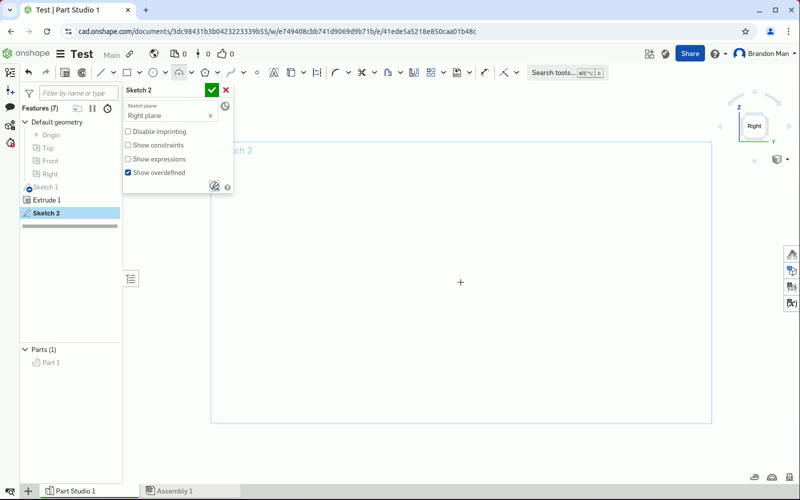
key_up(shift)
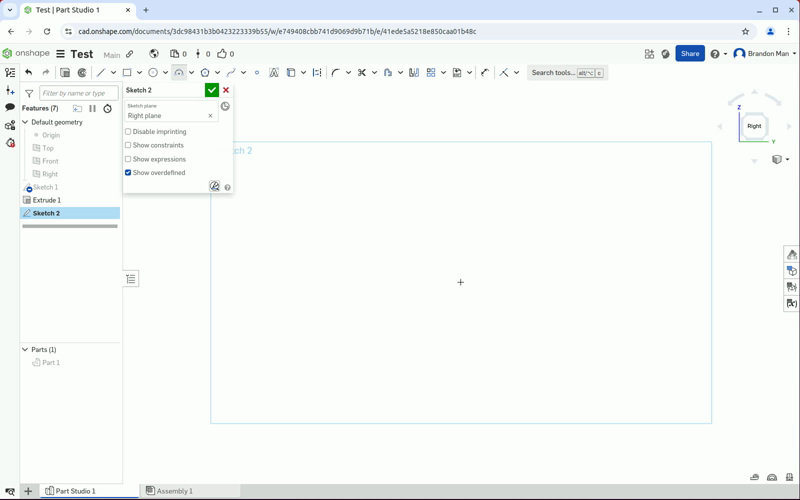
key_down(shift)
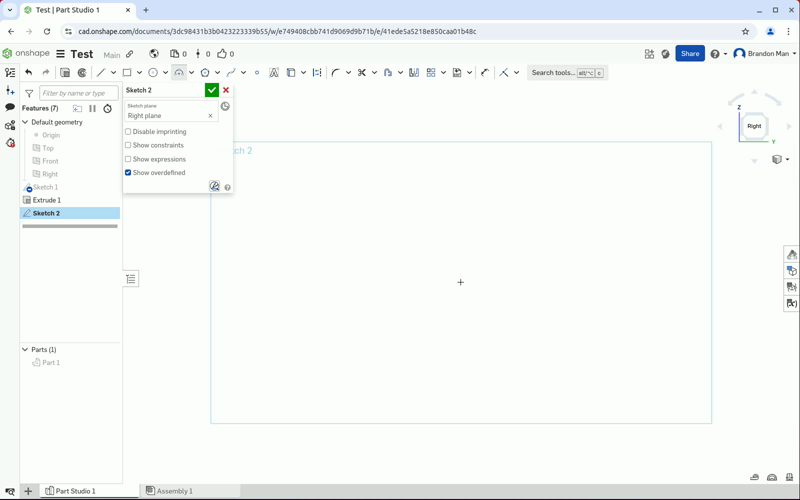
mouse_move(465, 286)
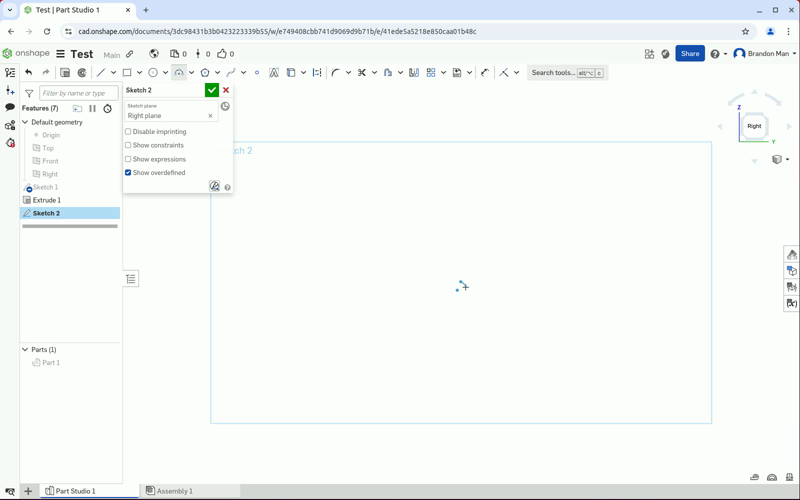
scroll(6)
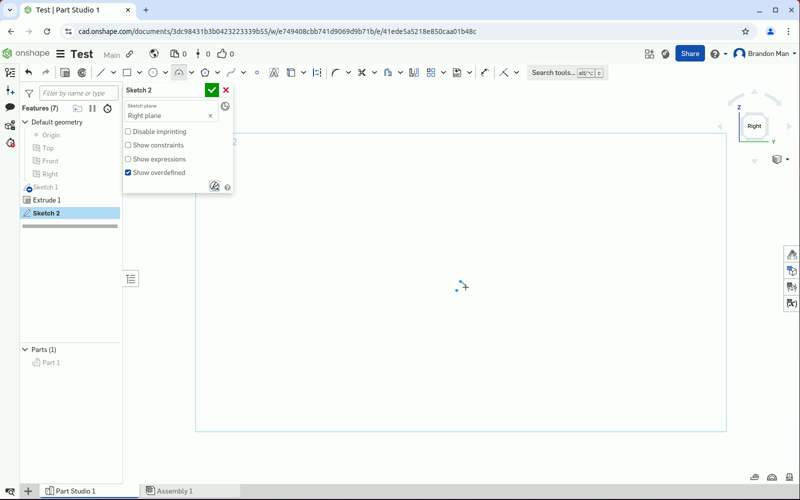
scroll(6)
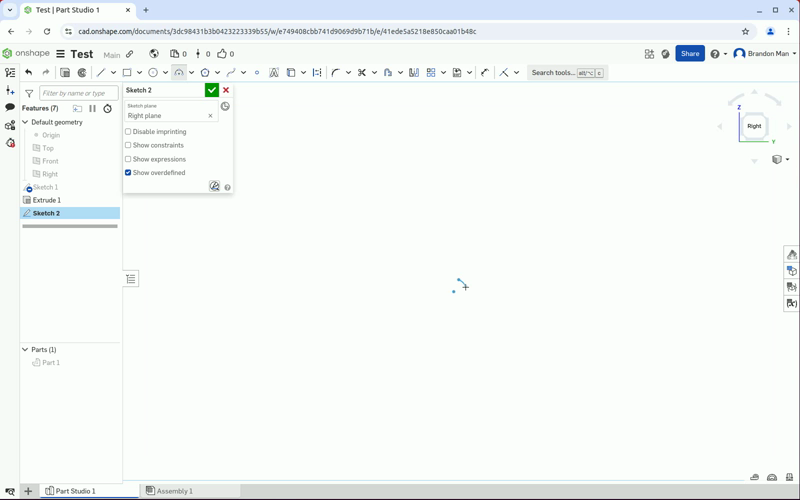
scroll(6)
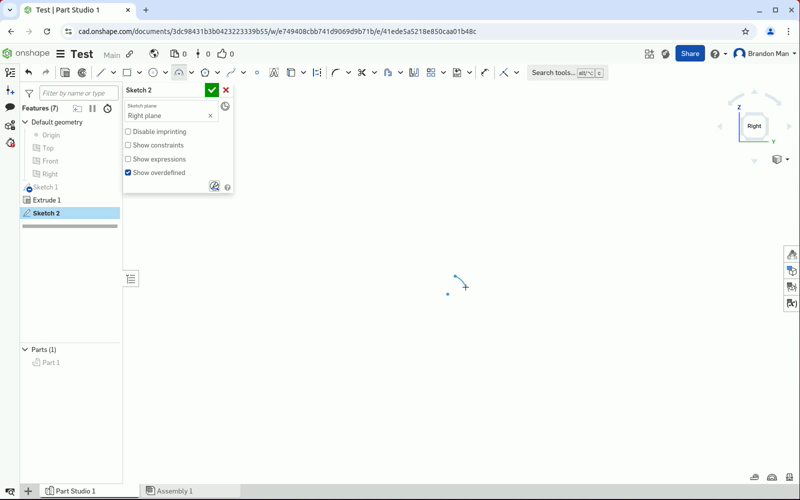
scroll(6)
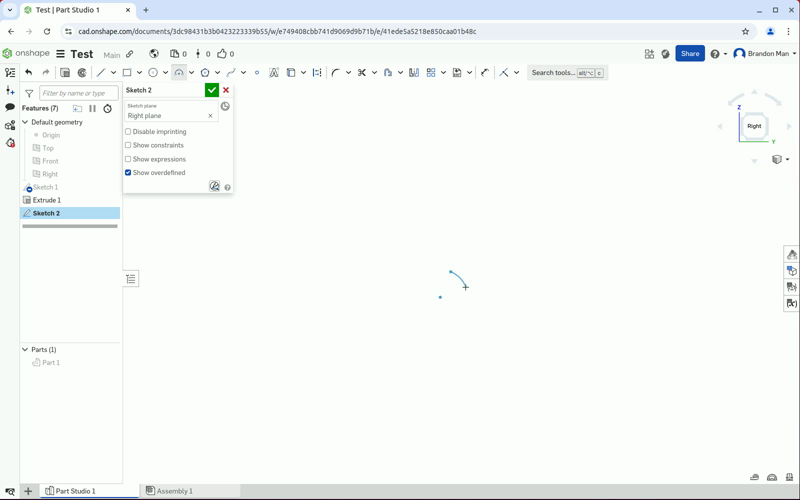
scroll(6)
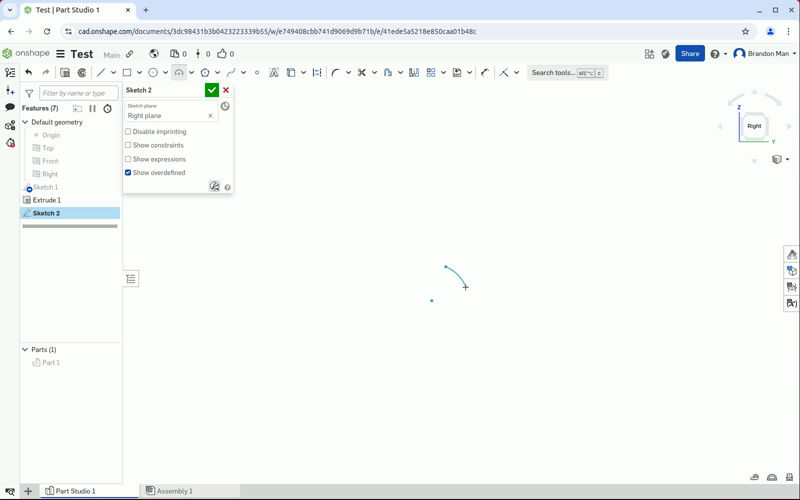
scroll(6)
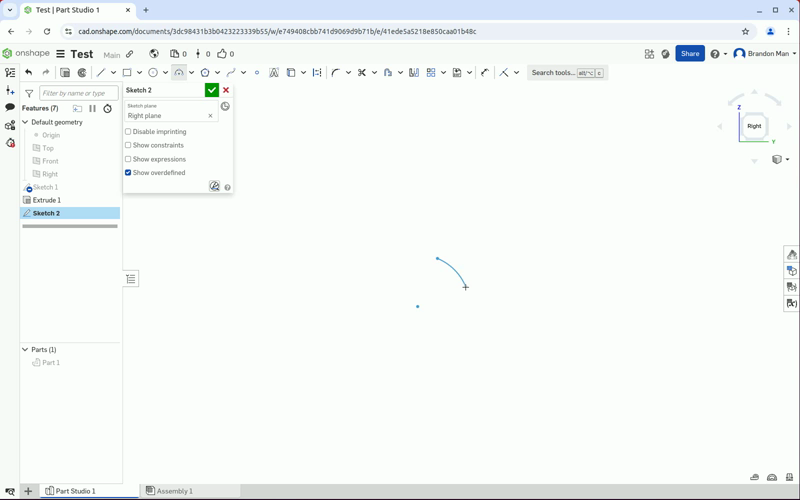
scroll(6)
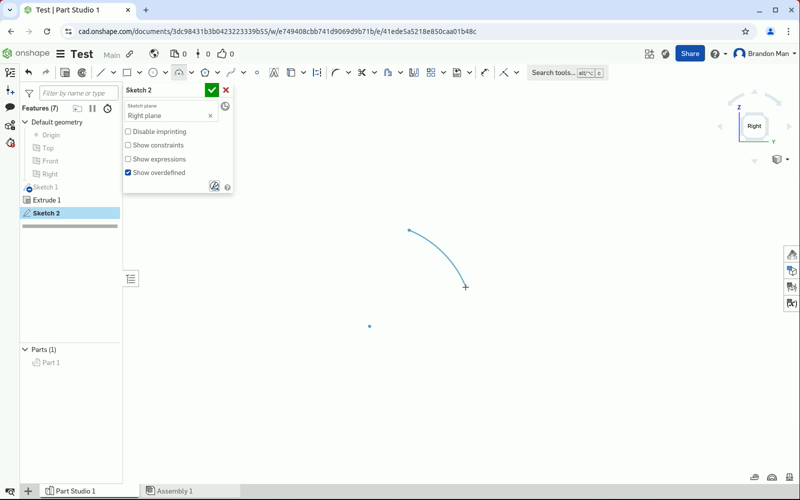
click(465, 286)
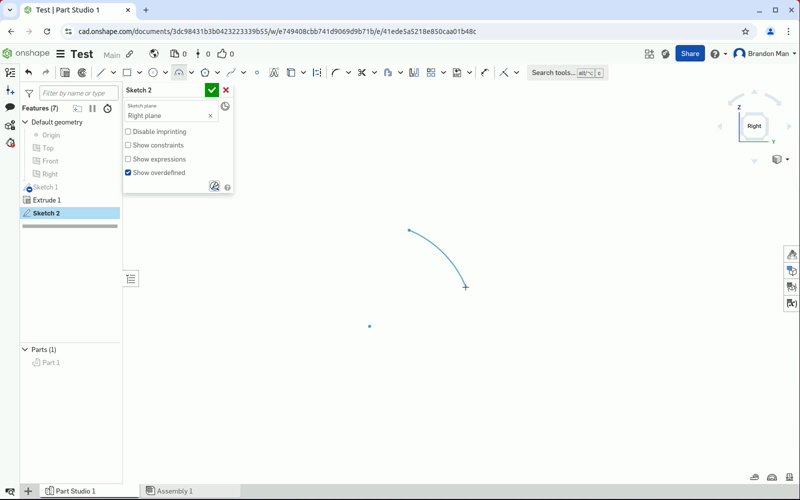
scroll(-6)
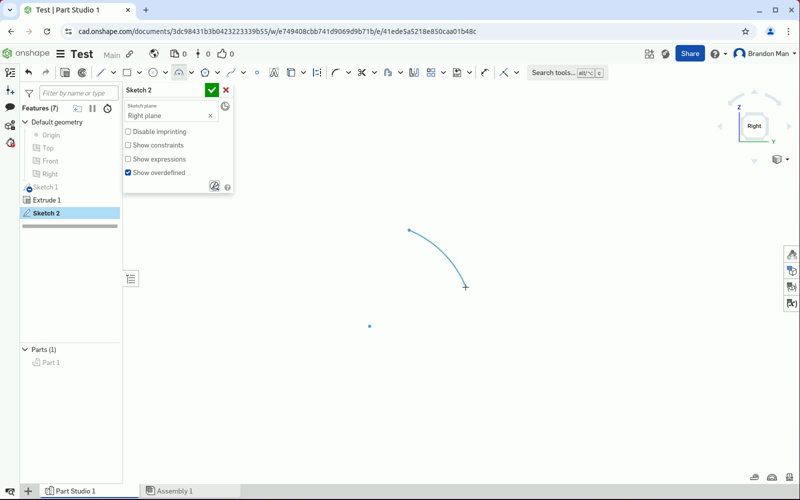
scroll(-6)
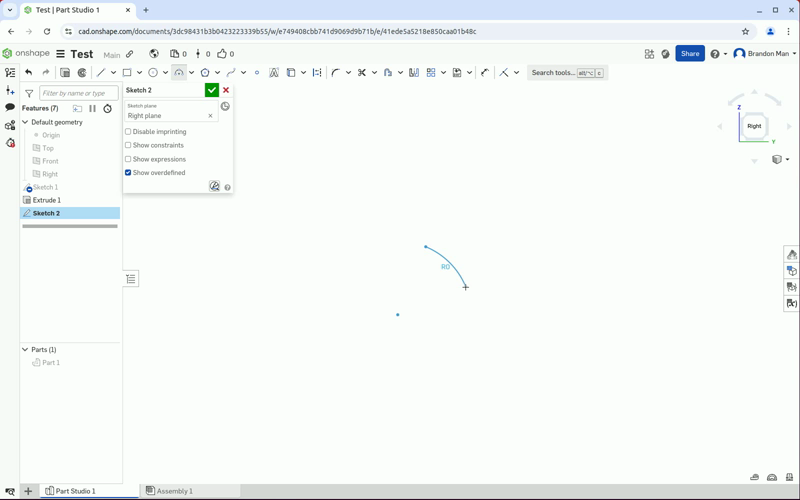
scroll(-6)
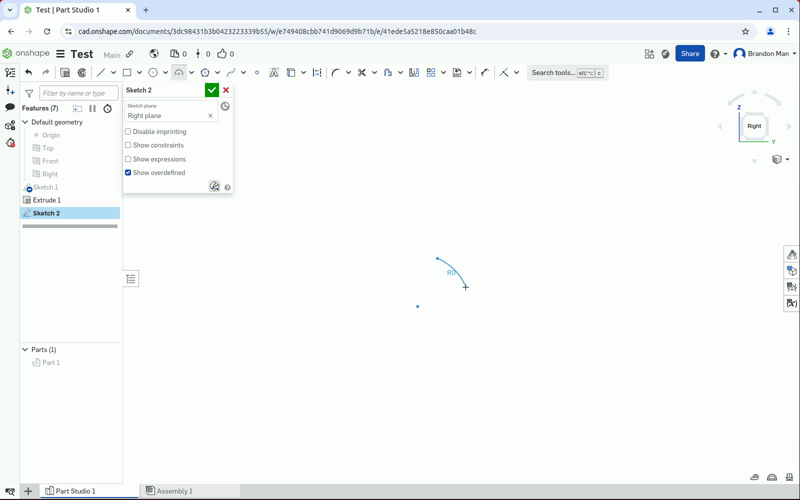
scroll(-6)
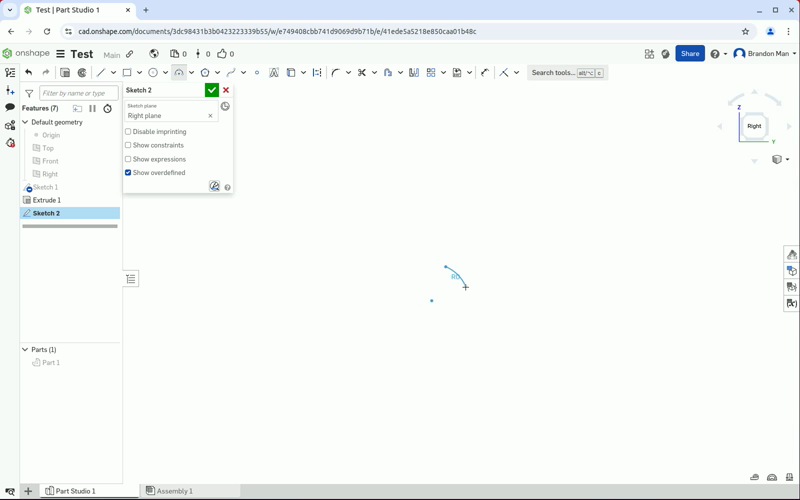
scroll(-6)
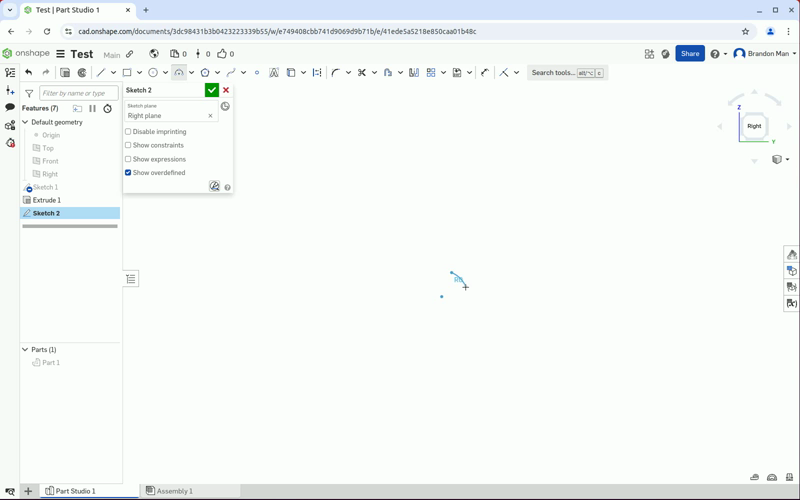
scroll(-6)
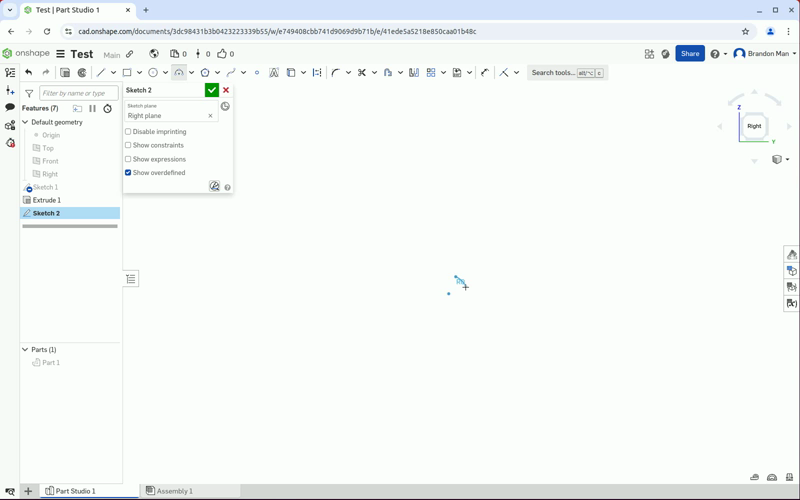
scroll(-6)
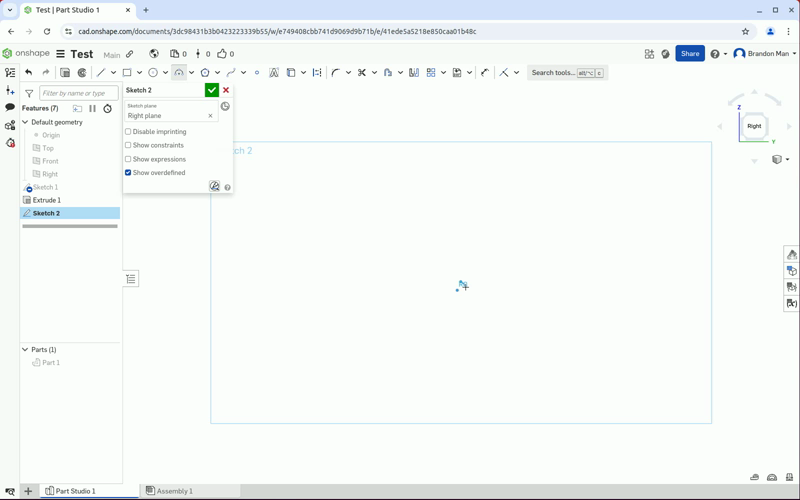
mouse_move(462, 285)
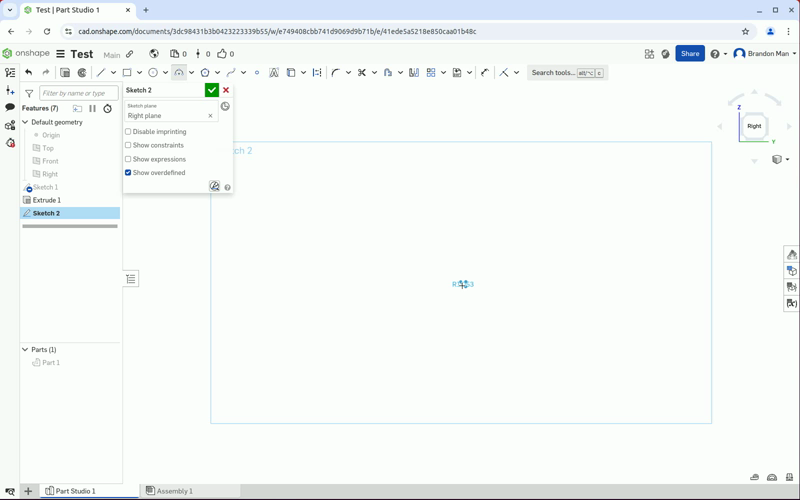
scroll(6)
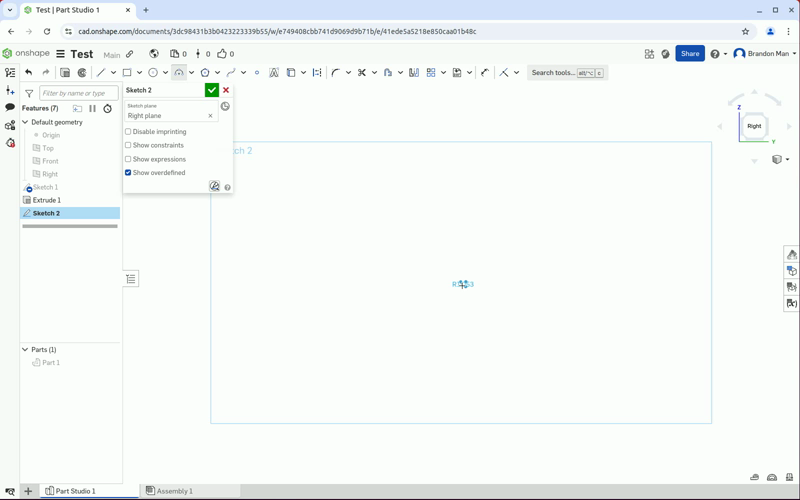
scroll(6)
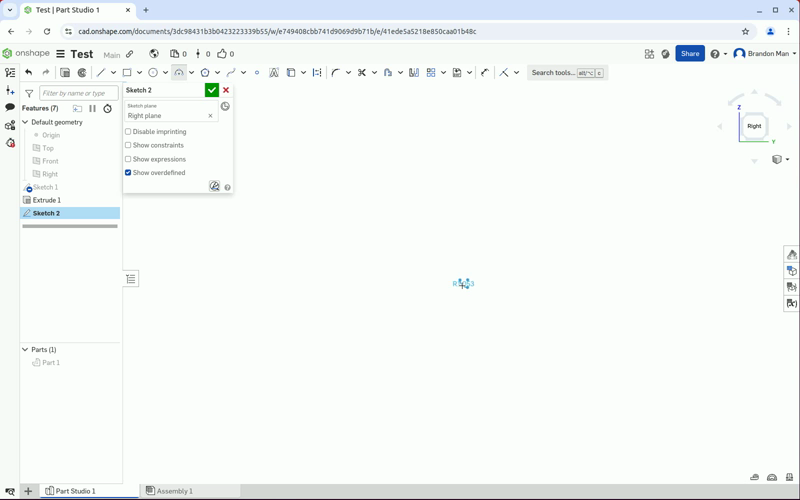
scroll(6)
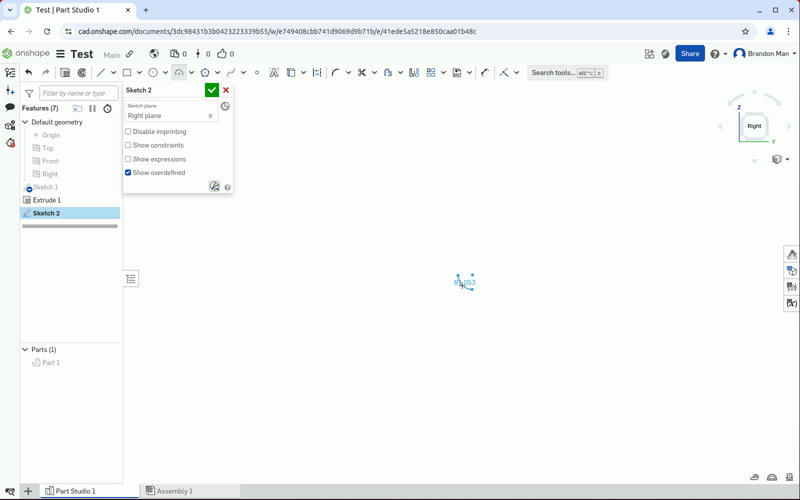
scroll(6)
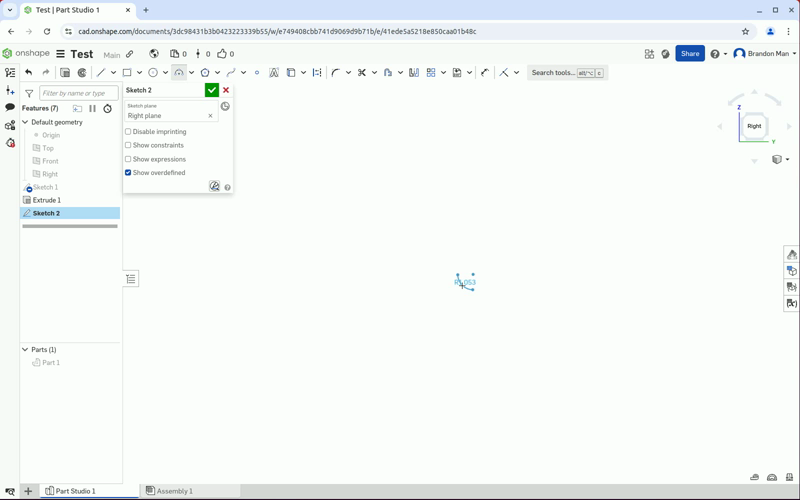
scroll(6)
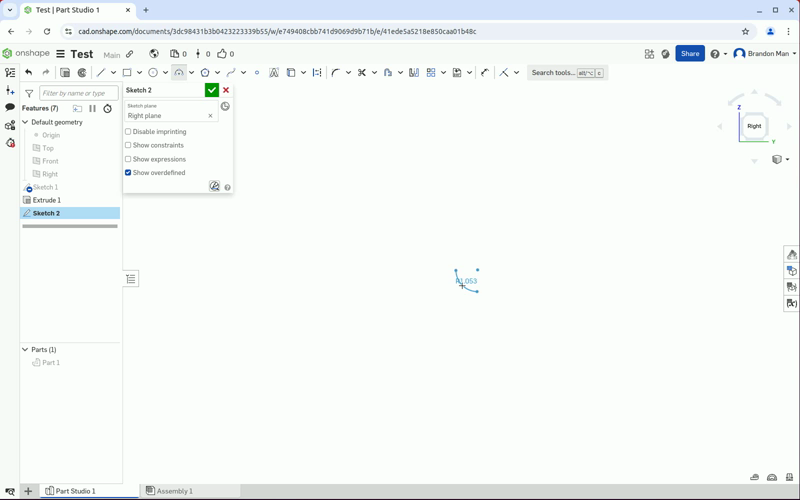
scroll(6)
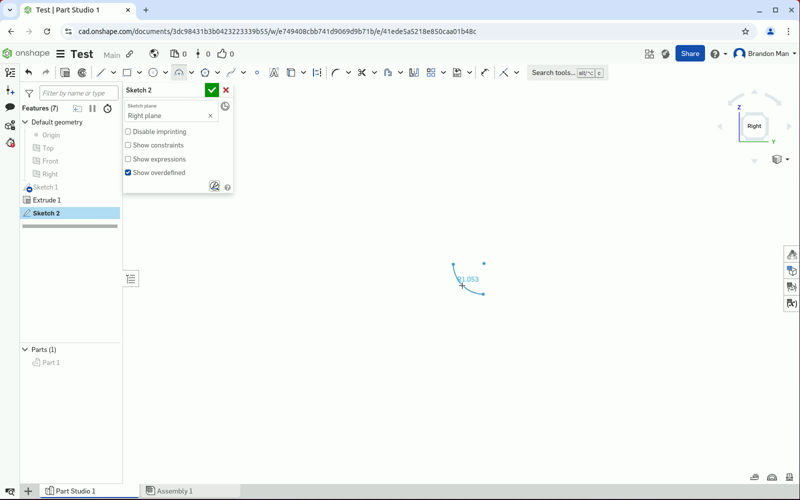
scroll(6)
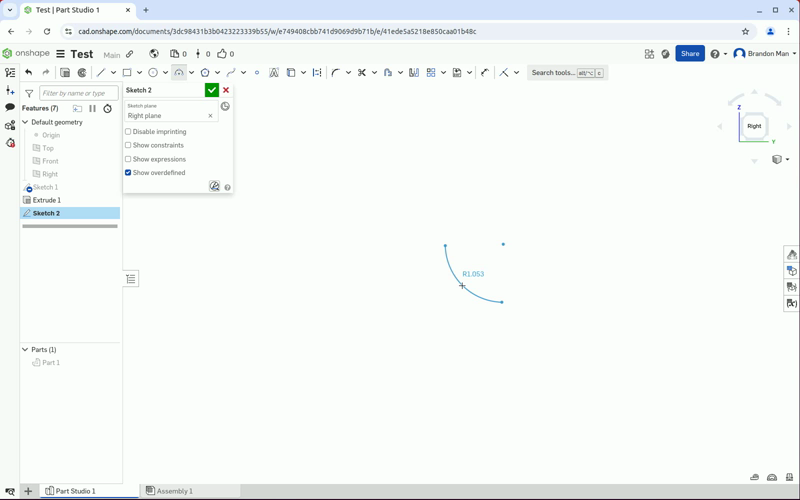
click(462, 285)
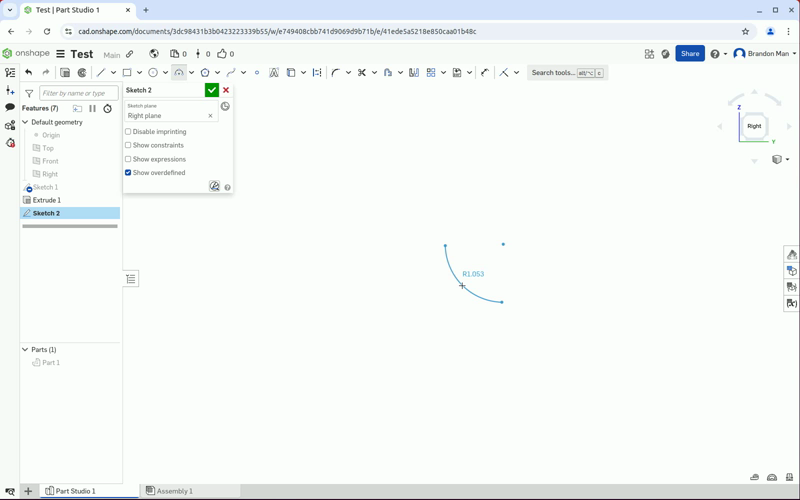
scroll(-6)
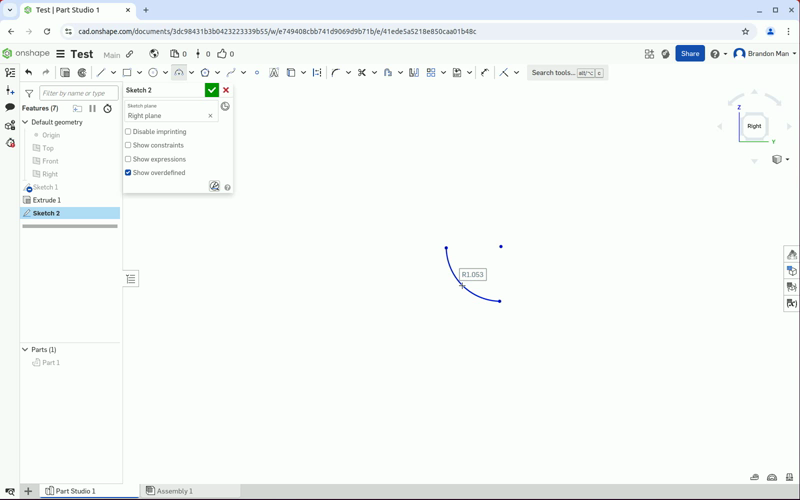
scroll(-6)
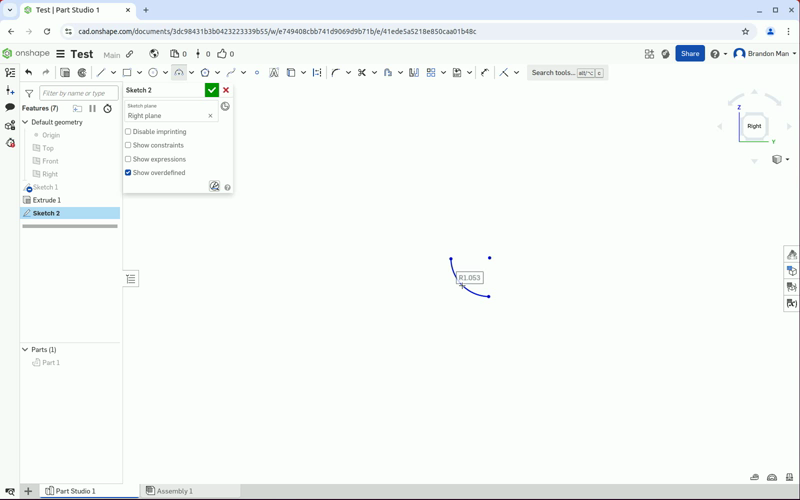
scroll(-6)
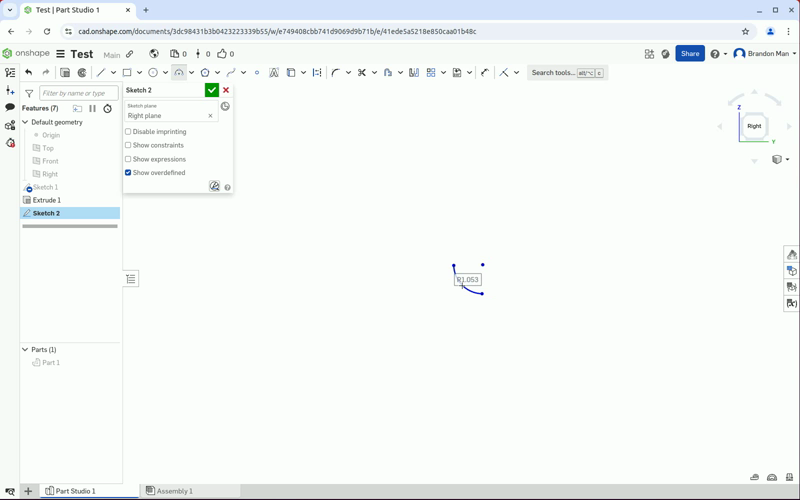
scroll(-6)
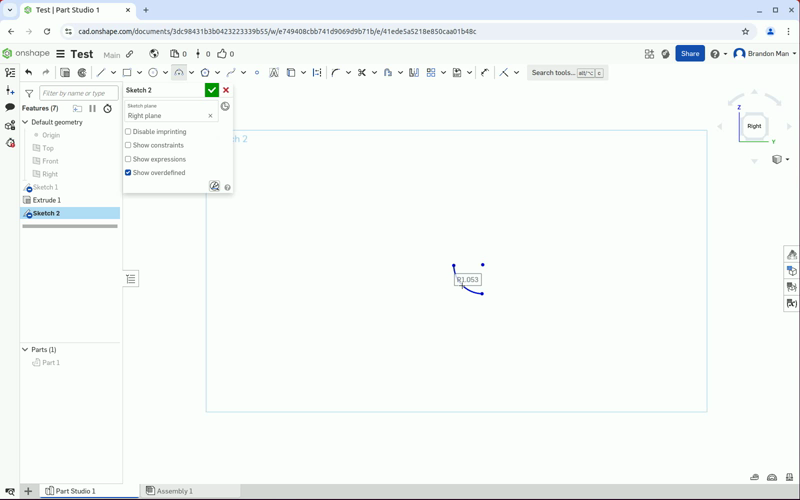
scroll(-6)
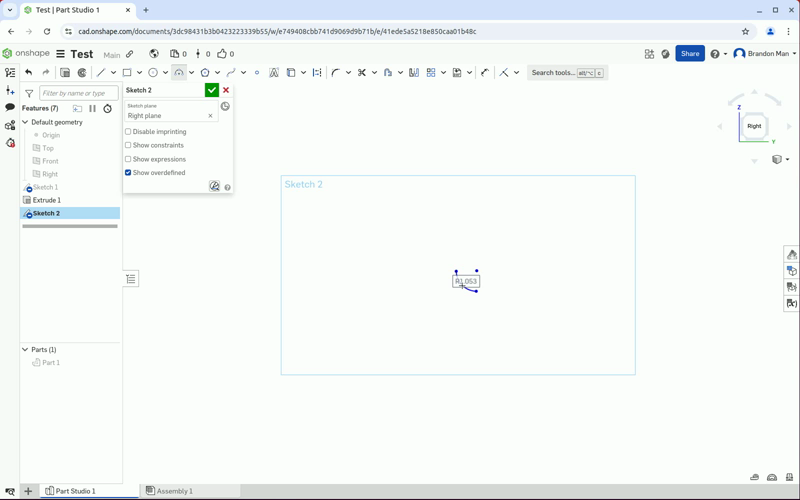
scroll(-6)
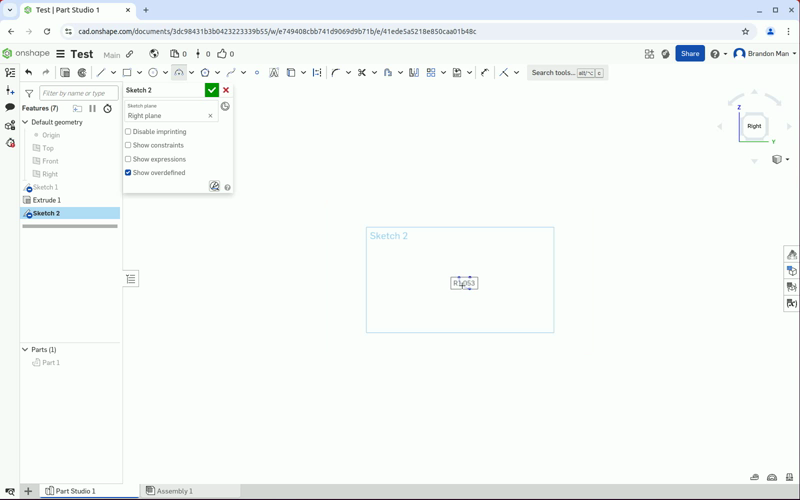
scroll(-6)
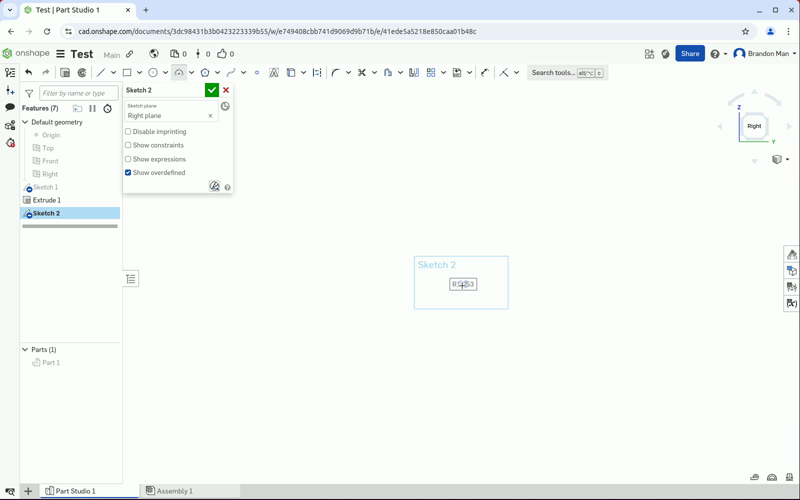
key_up(shift)
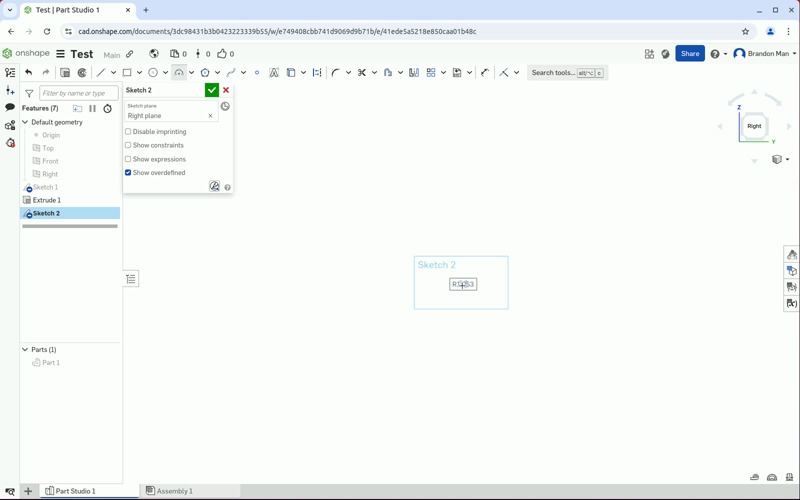
key(esc)
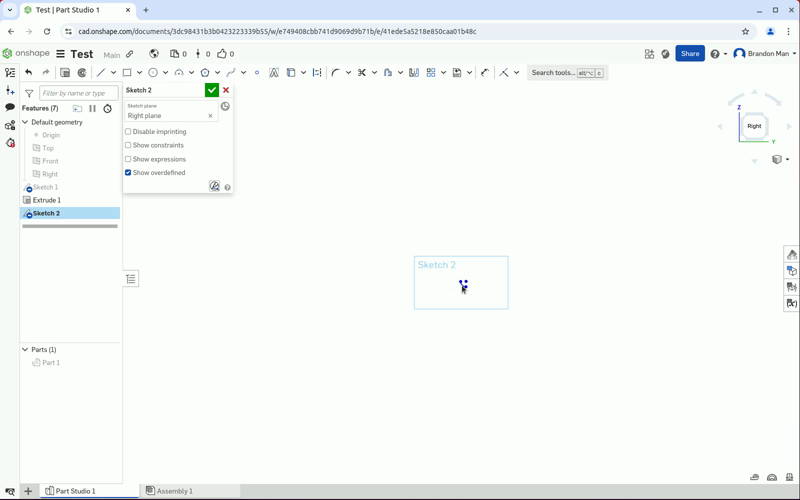
key(l)
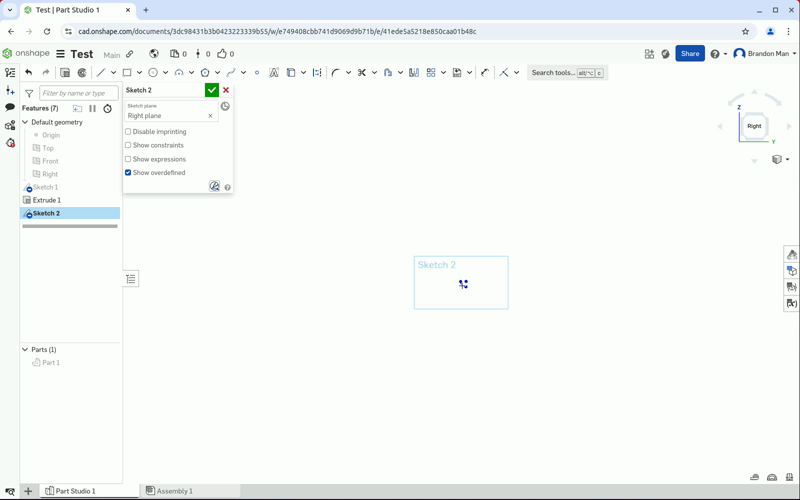
mouse_move(465, 286)
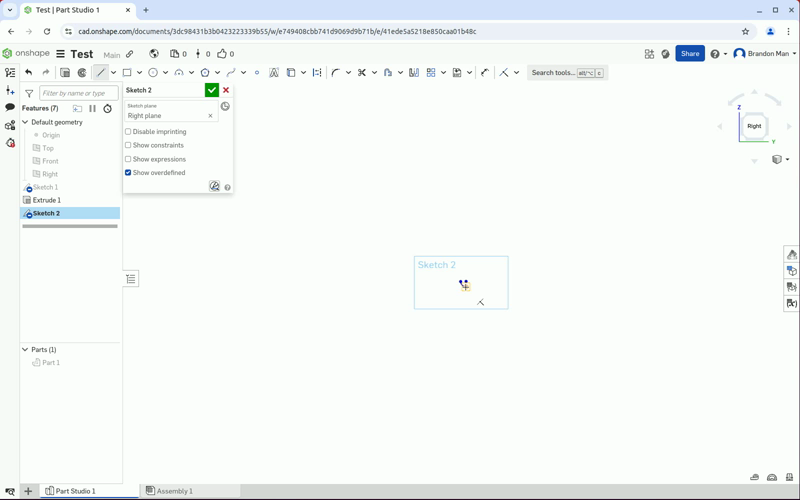
scroll(6)
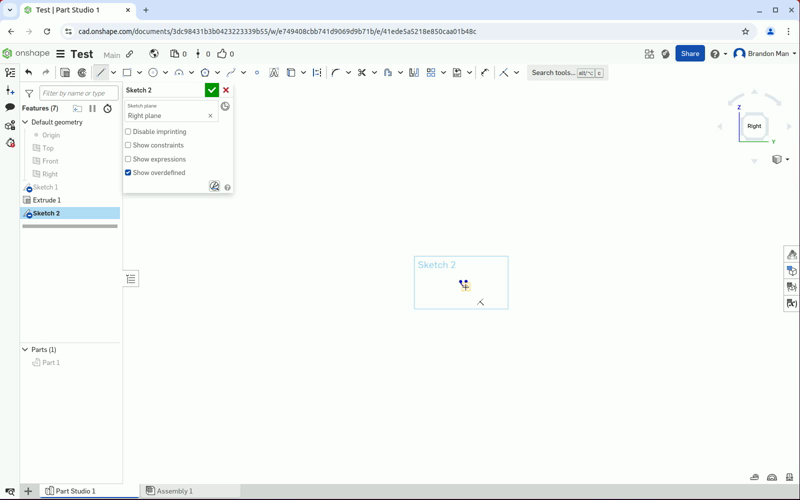
scroll(6)
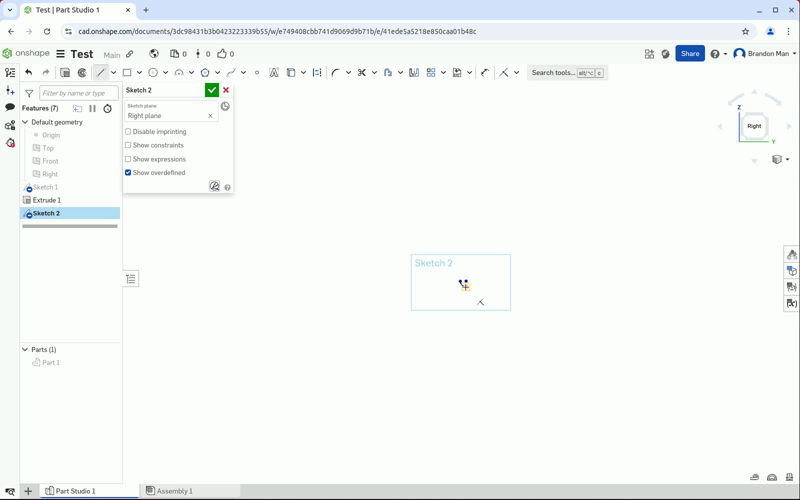
scroll(6)
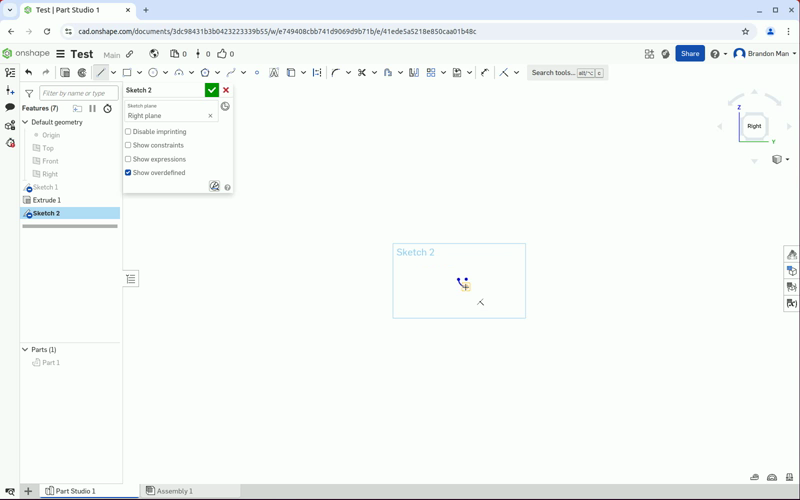
scroll(6)
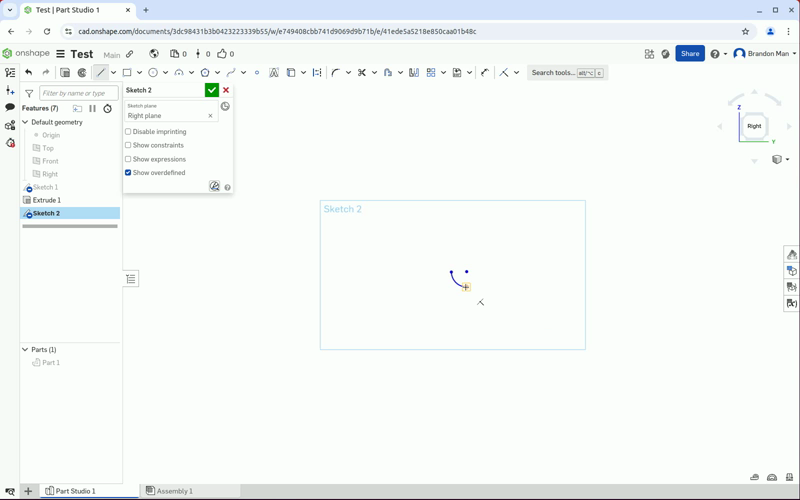
scroll(6)
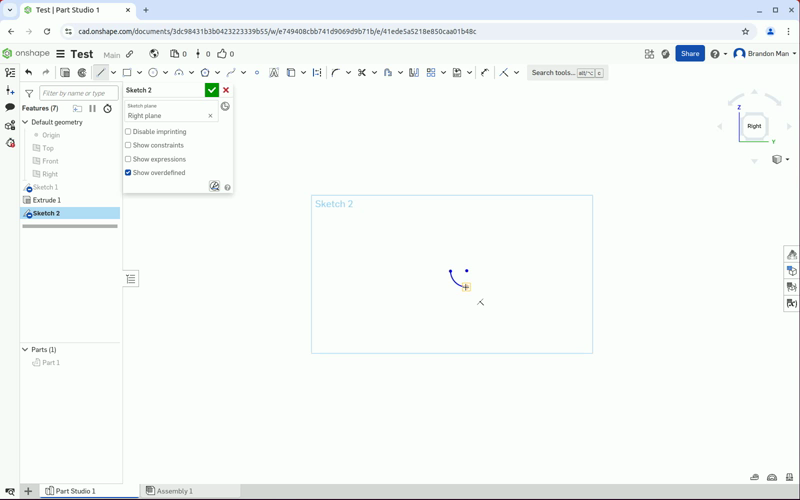
scroll(6)
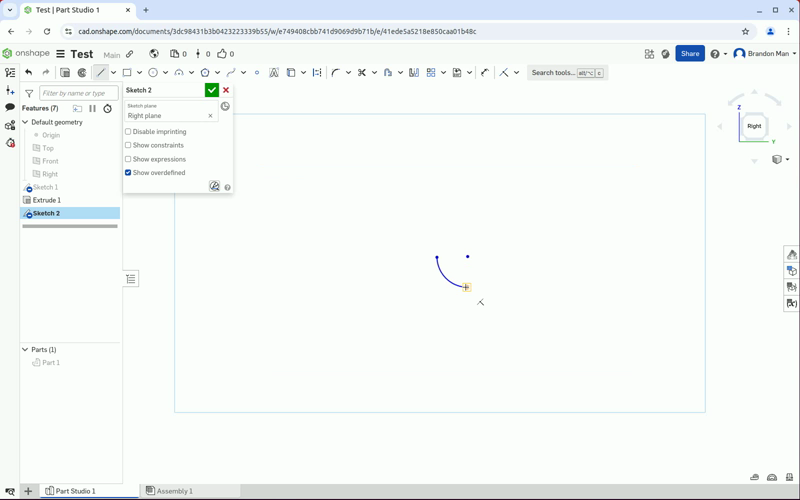
scroll(6)
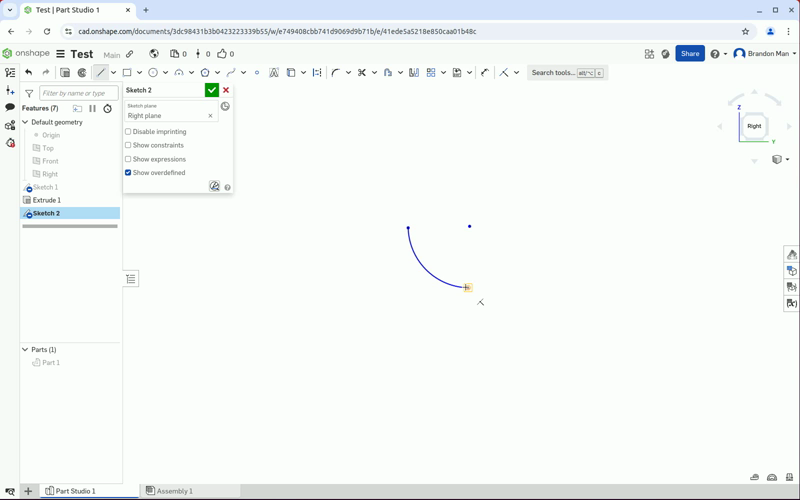
click(465, 286)
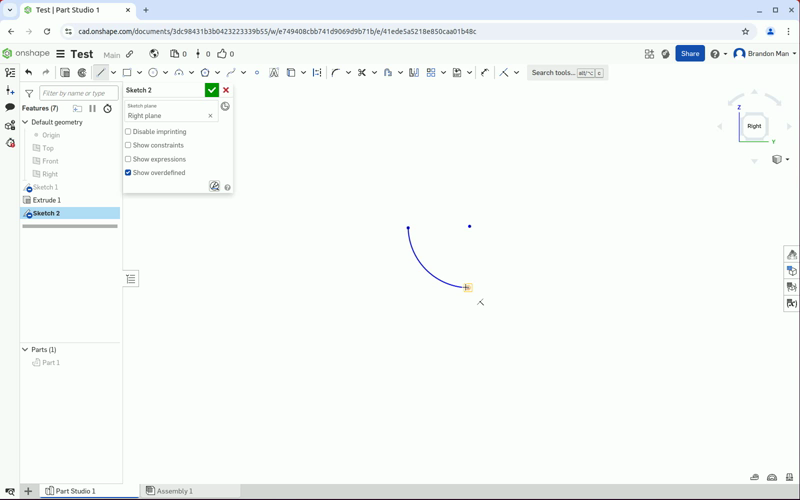
scroll(-6)
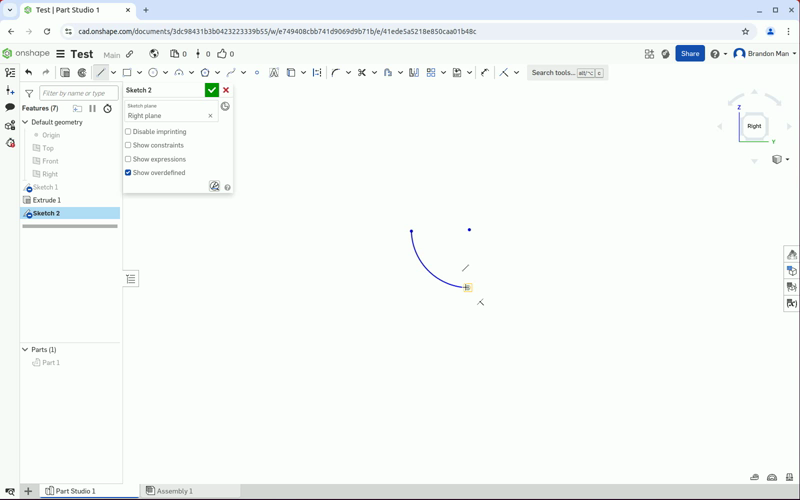
scroll(-6)
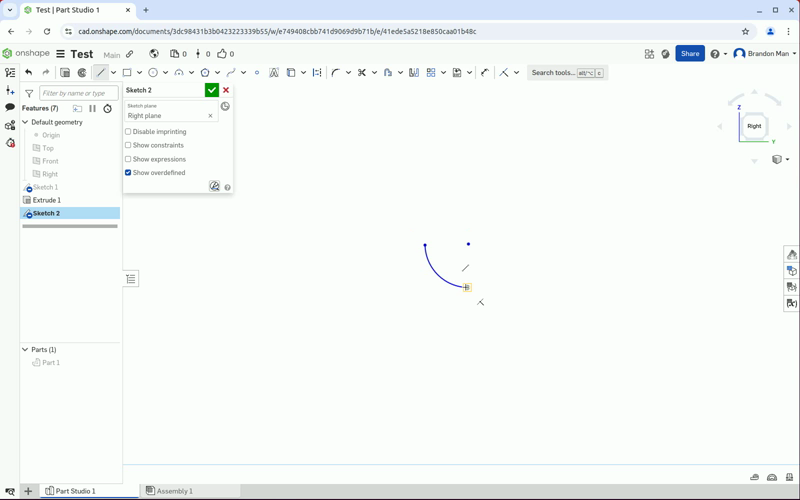
scroll(-6)
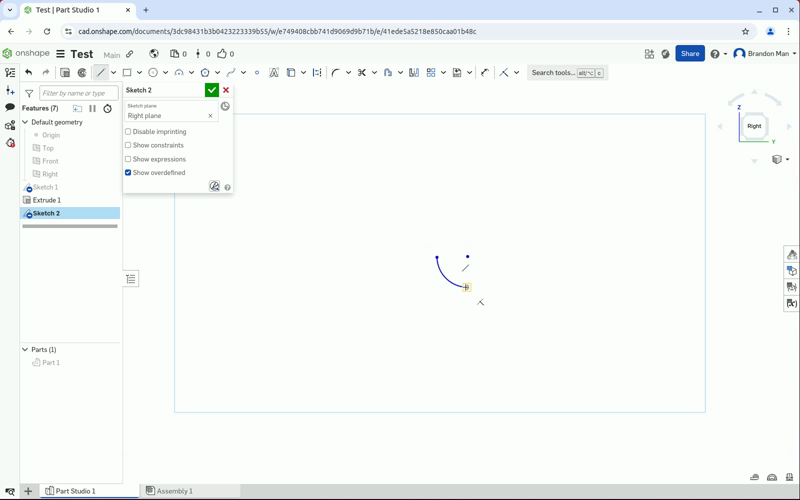
scroll(-6)
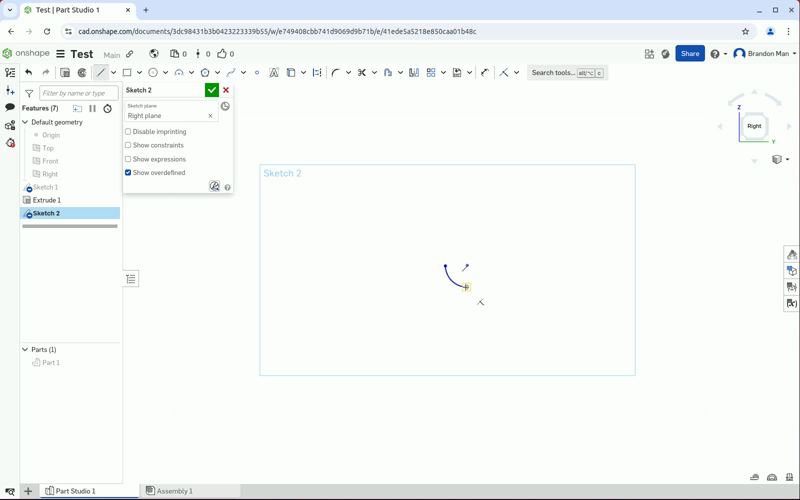
scroll(-6)
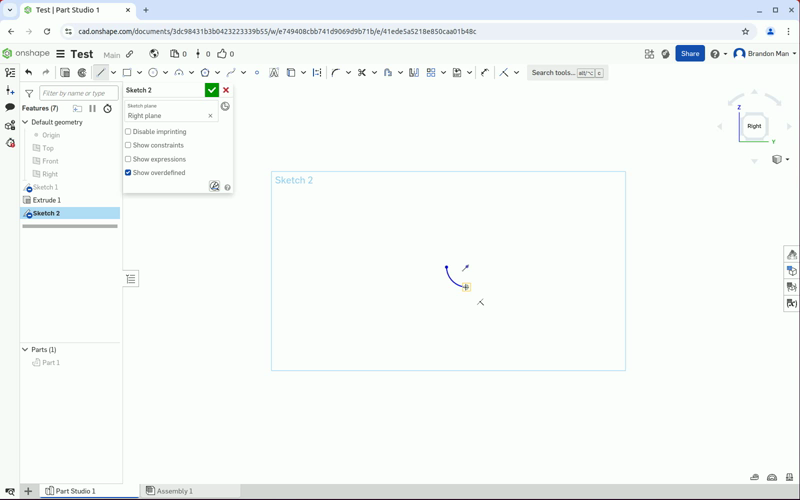
scroll(-6)
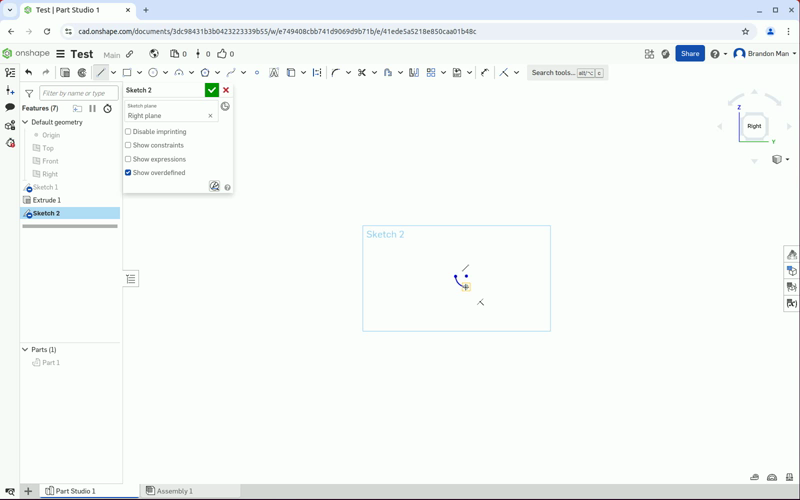
scroll(-6)
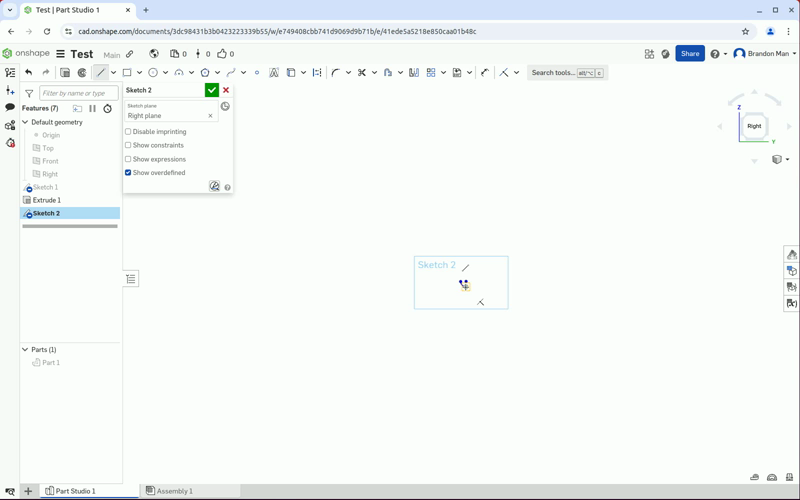
key_down(shift)
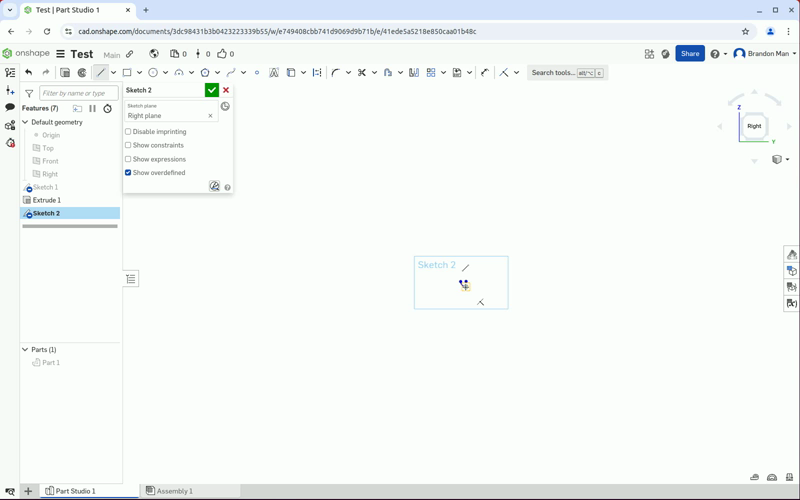
mouse_move(495, 286)
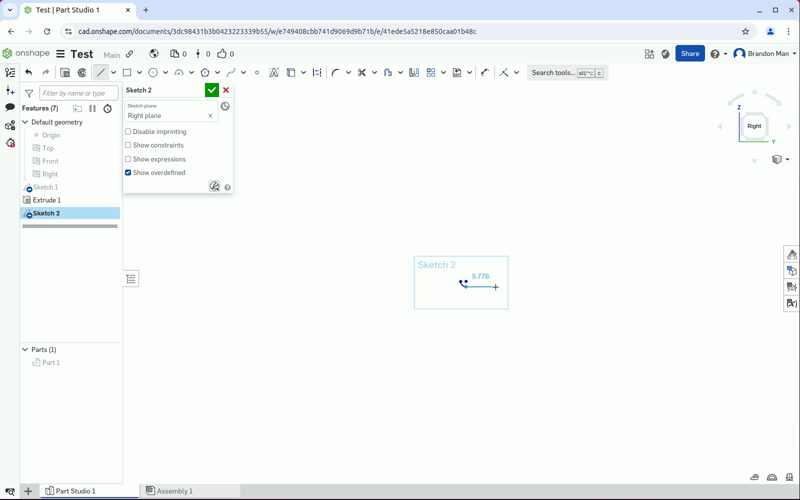
mouse_move(510, 286)
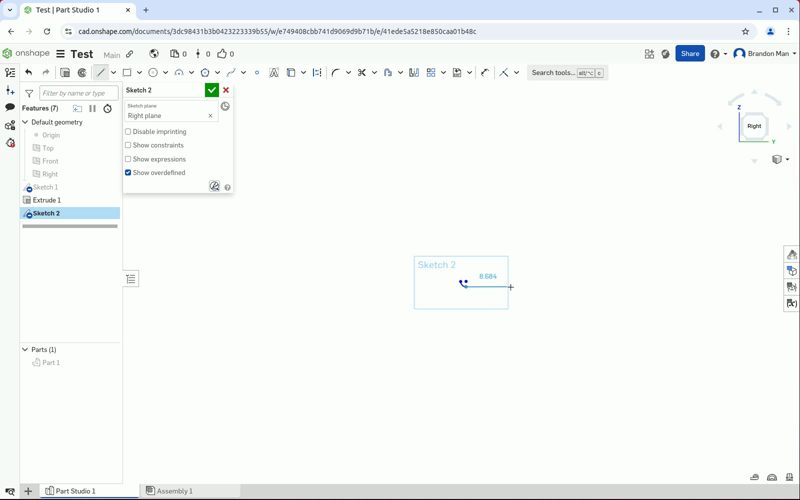
click(510, 286)
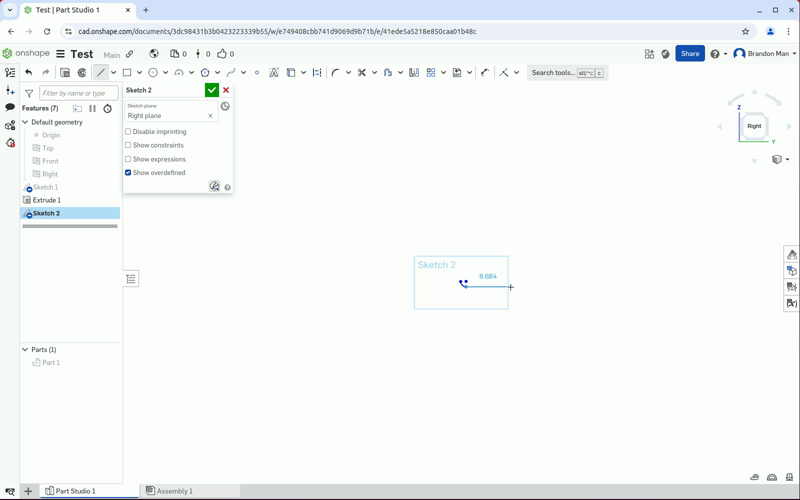
key_up(shift)
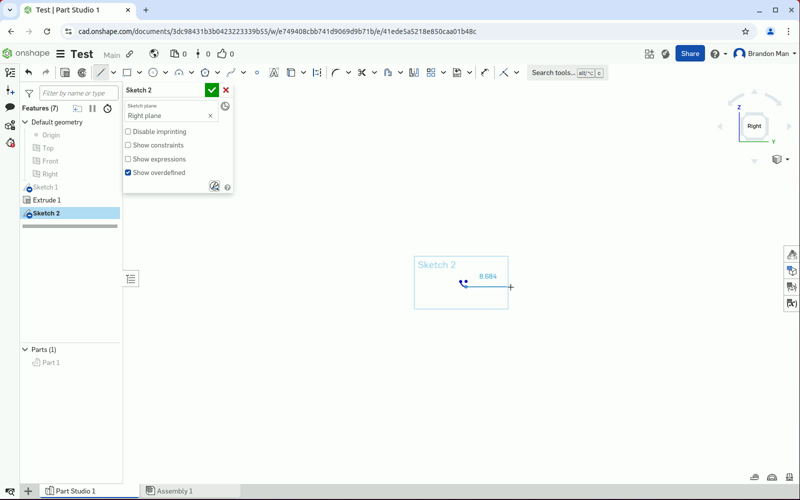
key(esc)
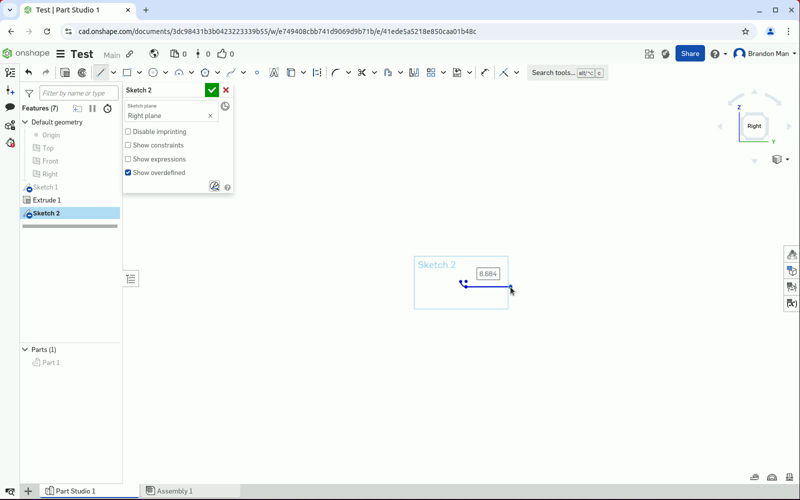
key(a)
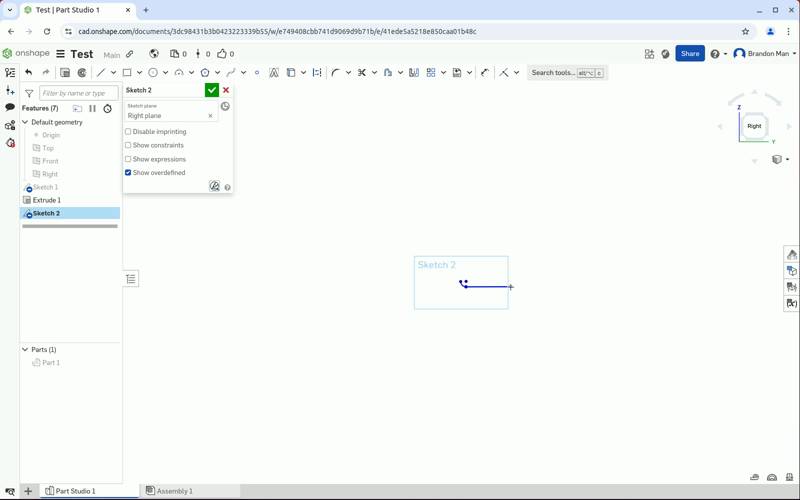
mouse_move(510, 286)
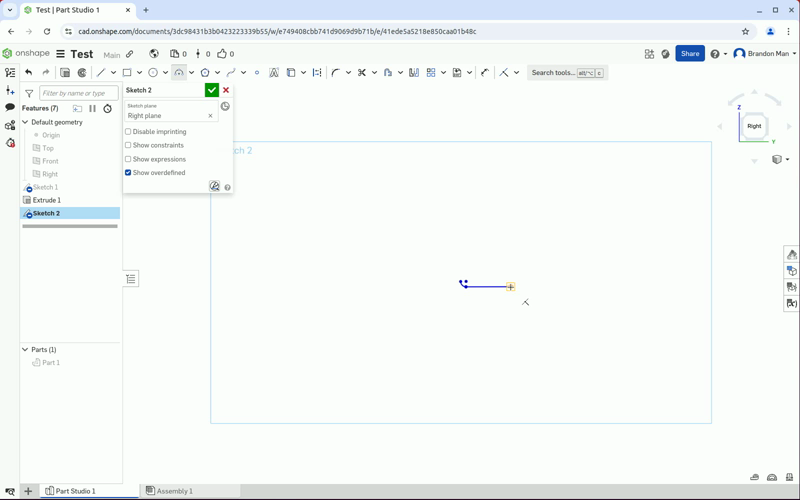
click(510, 286)
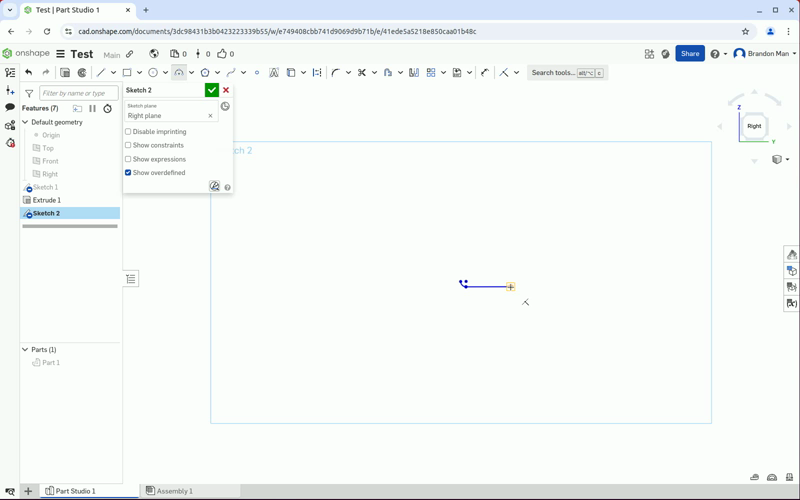
key_down(shift)
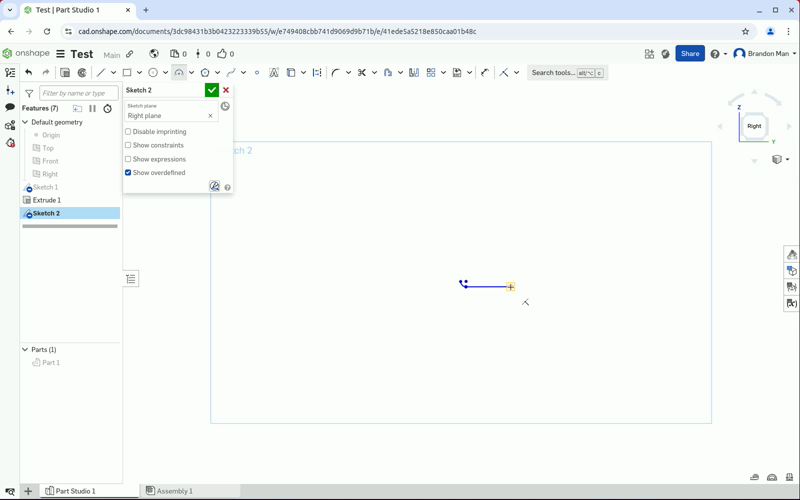
mouse_move(513, 283)
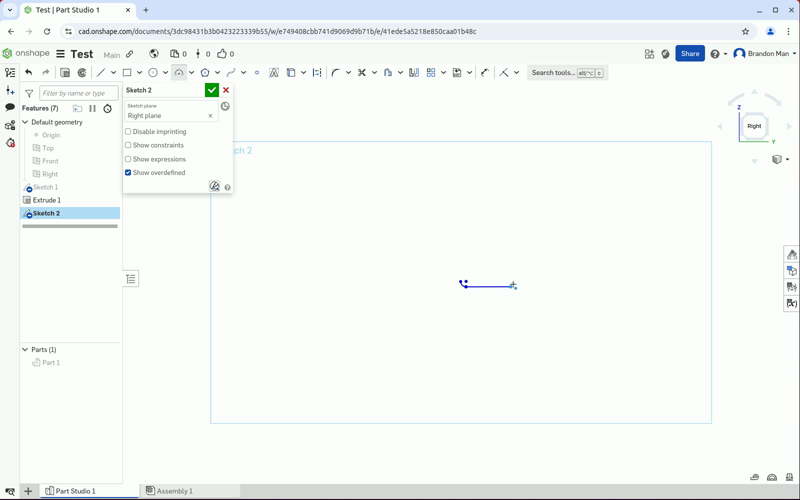
scroll(6)
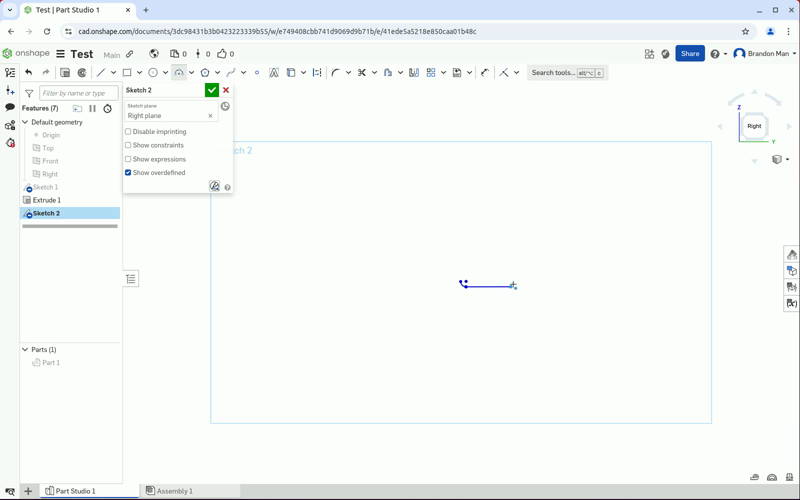
scroll(6)
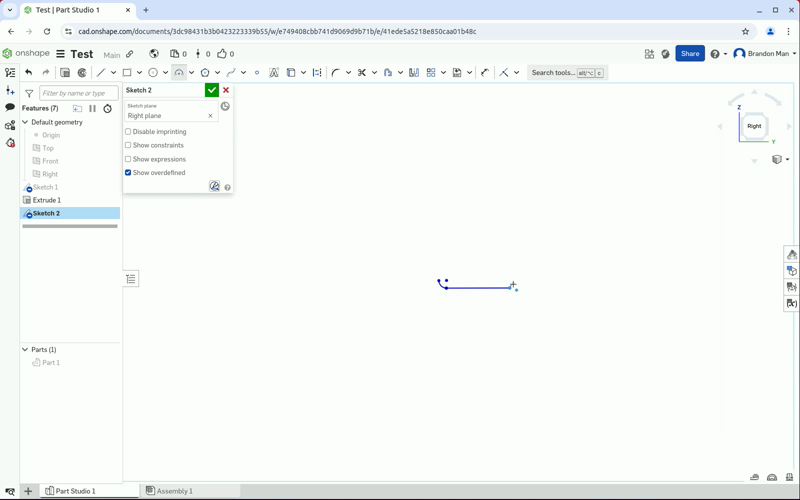
scroll(6)
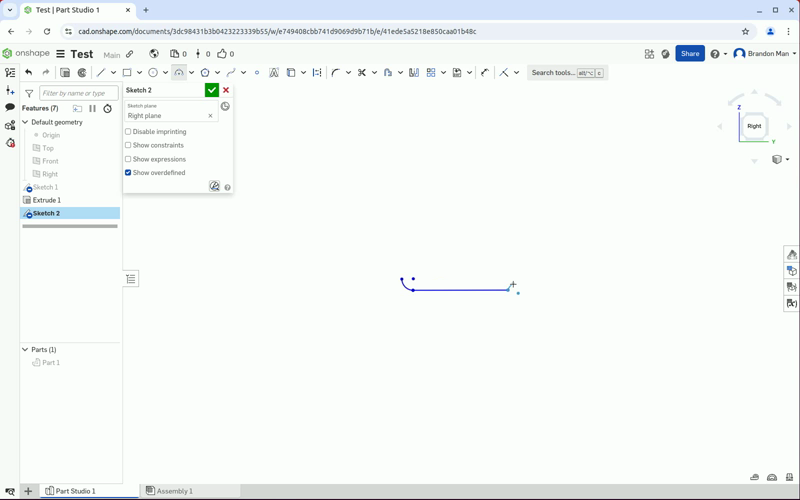
scroll(6)
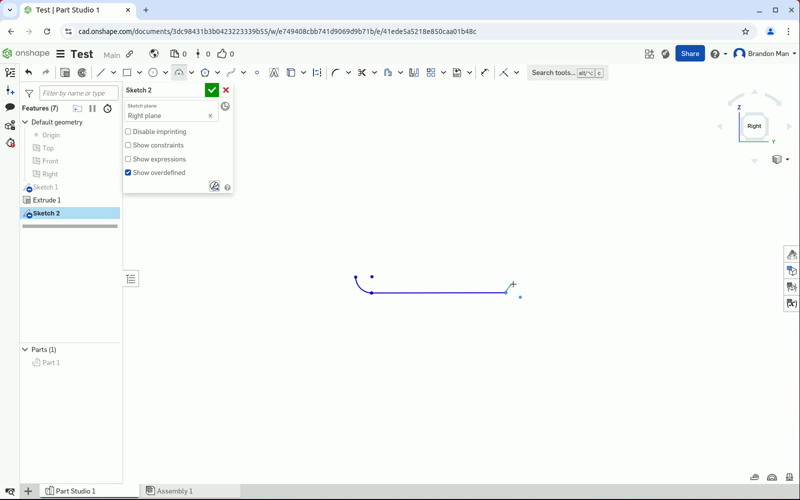
scroll(6)
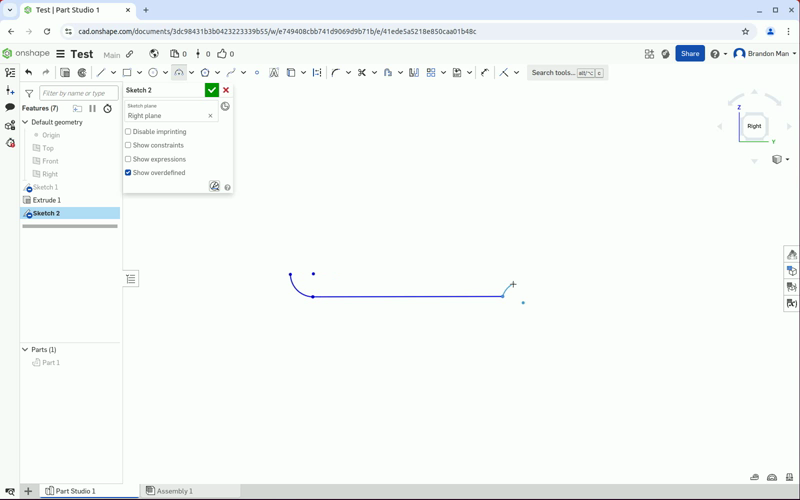
scroll(6)
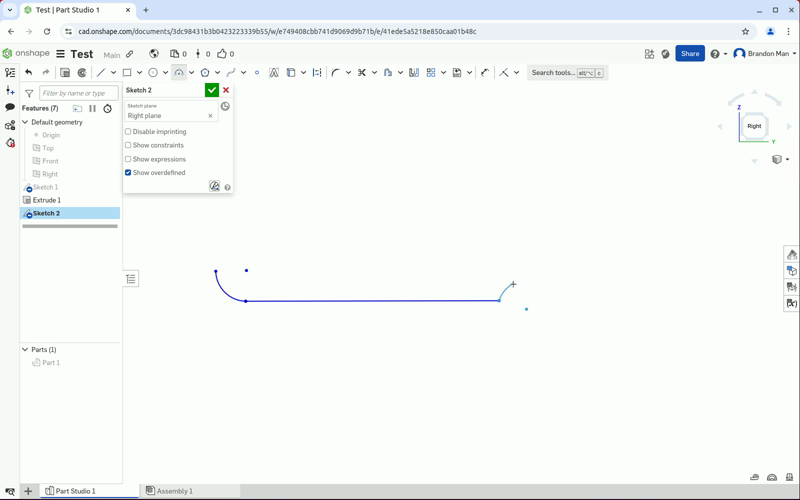
scroll(6)
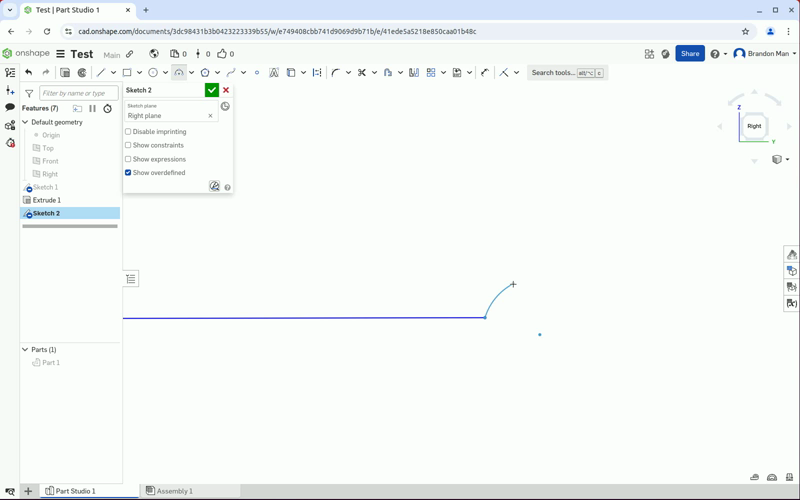
click(513, 283)
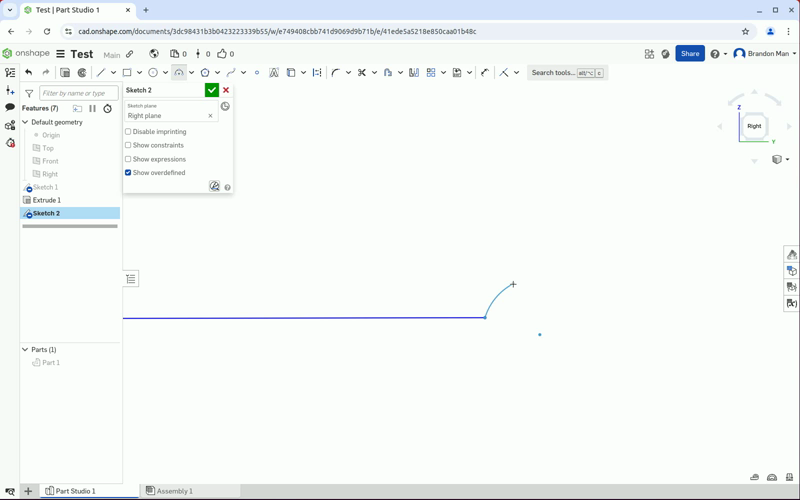
scroll(-6)
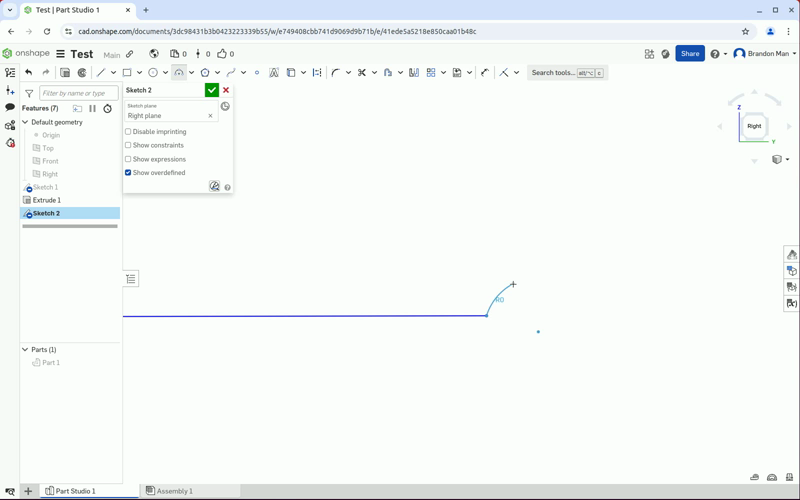
scroll(-6)
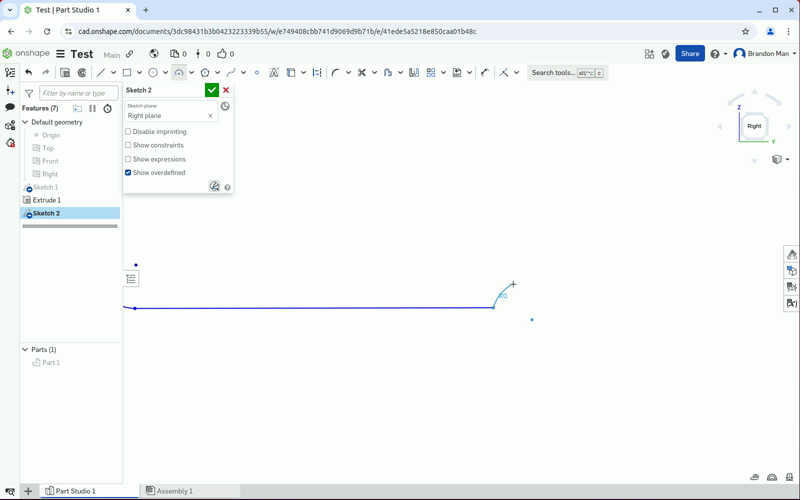
scroll(-6)
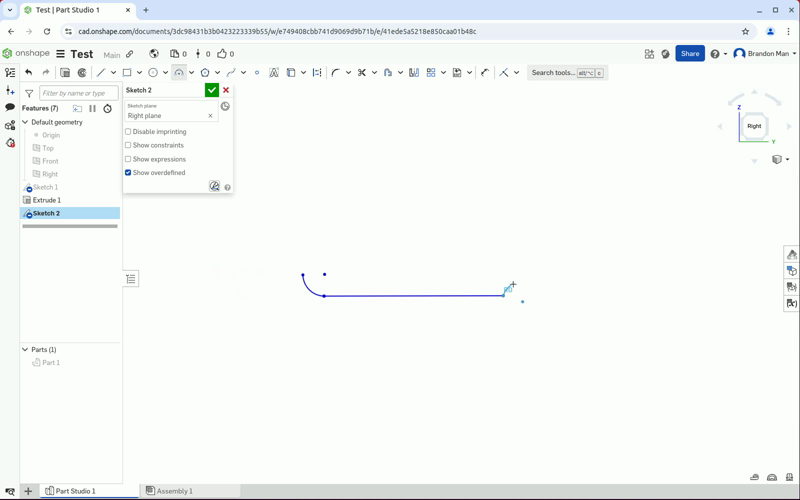
scroll(-6)
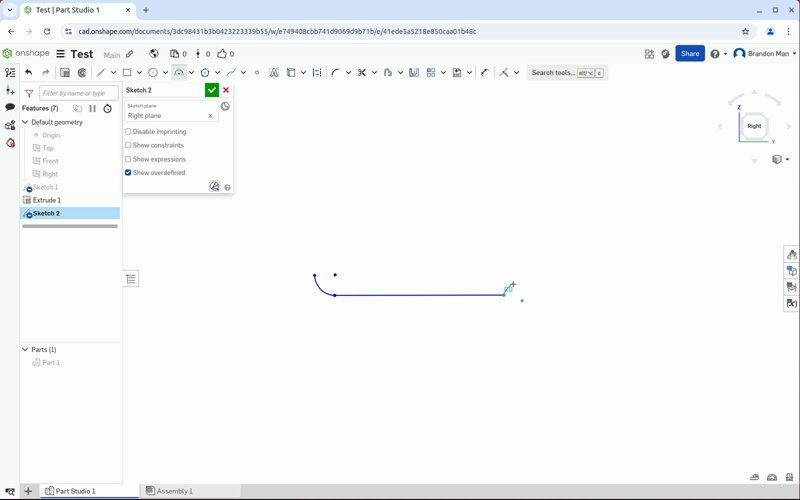
scroll(-6)
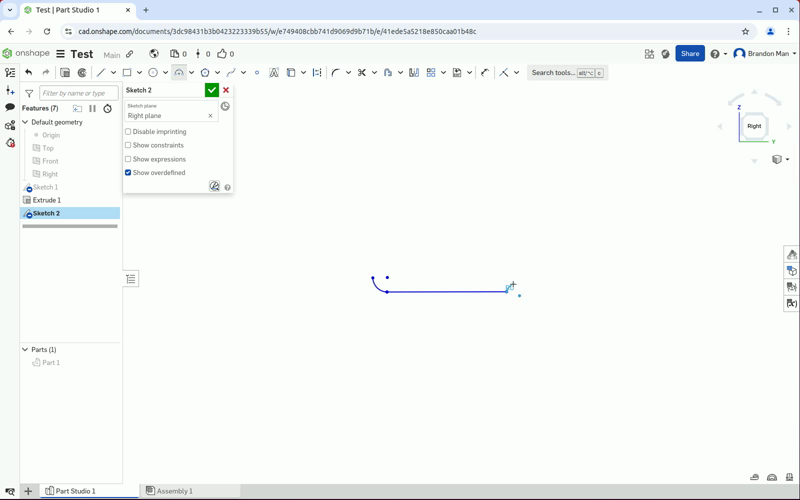
scroll(-6)
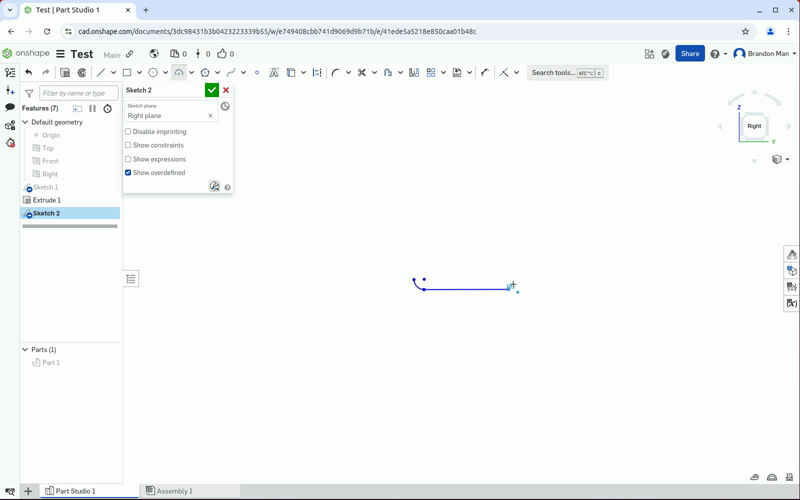
scroll(-6)
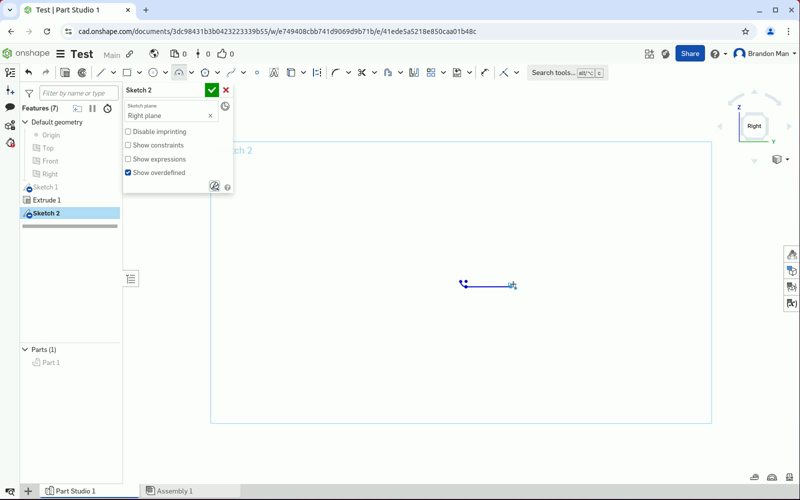
mouse_move(512, 285)
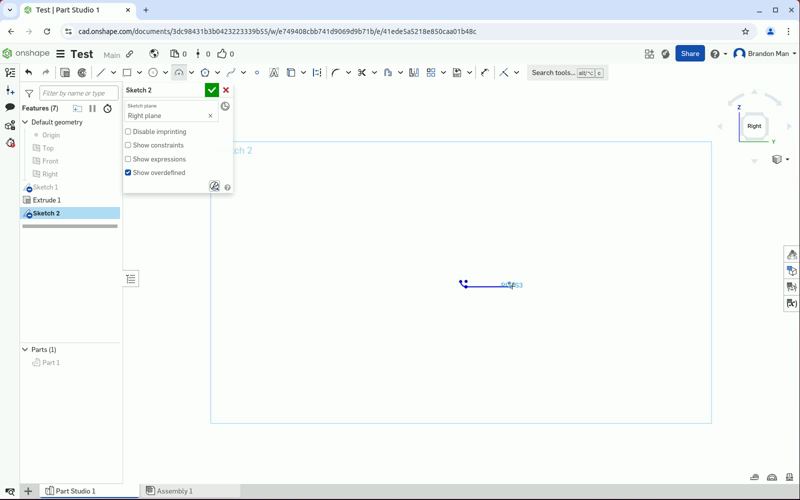
scroll(6)
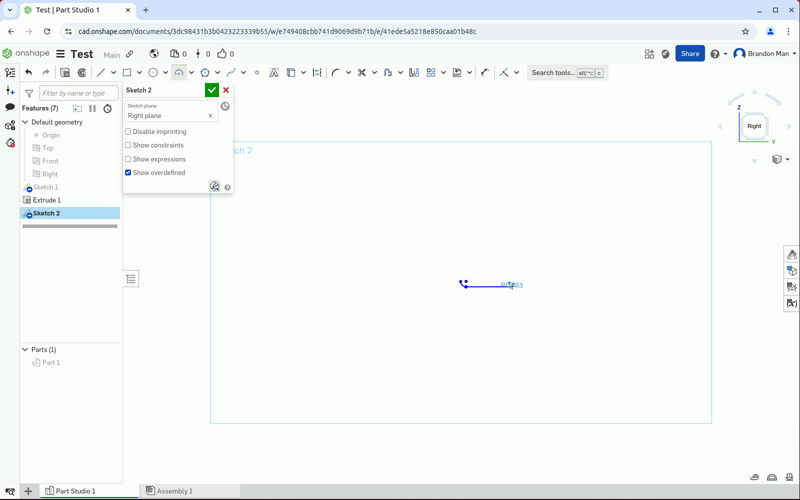
scroll(6)
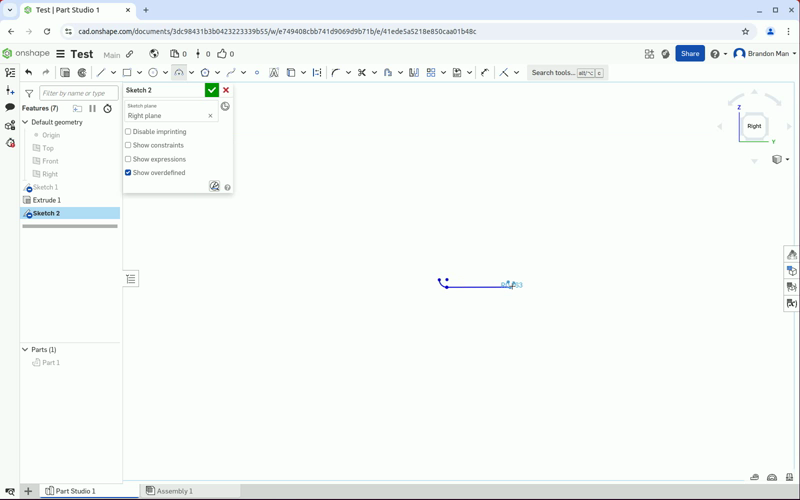
scroll(6)
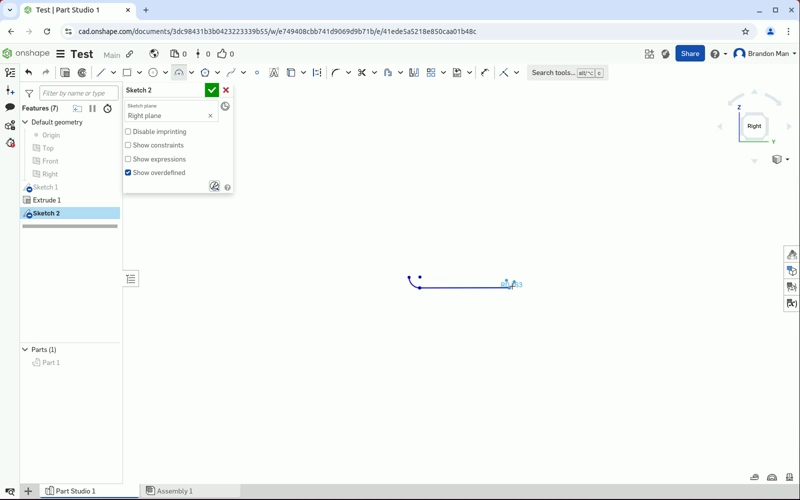
scroll(6)
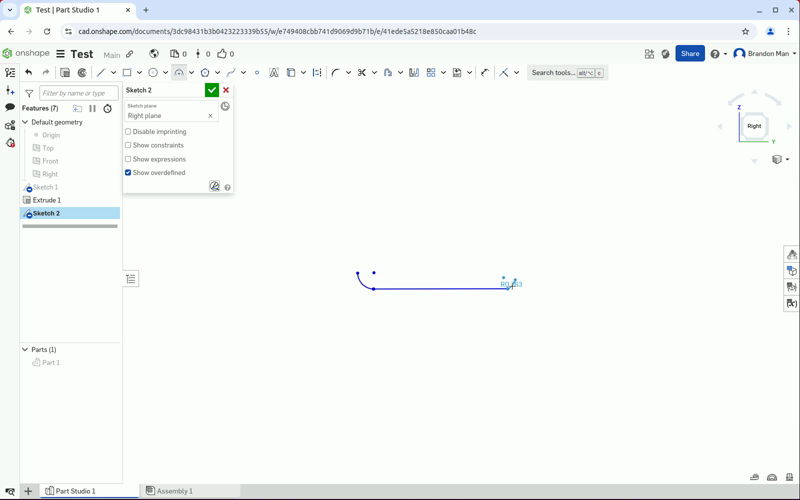
scroll(6)
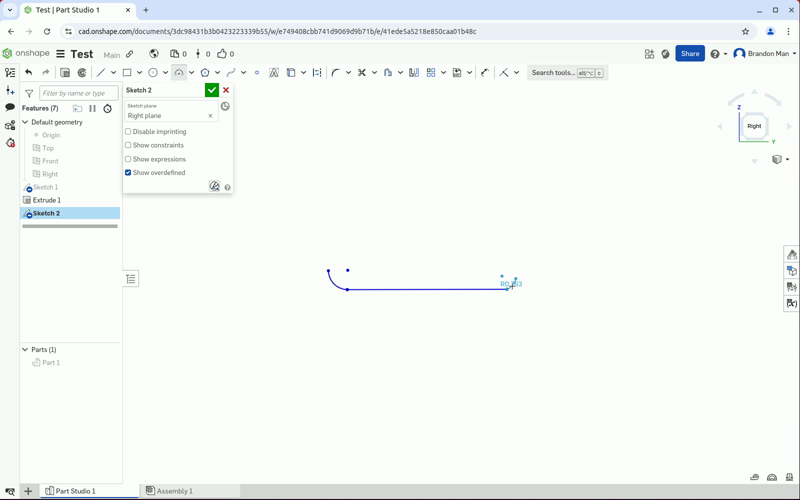
scroll(6)
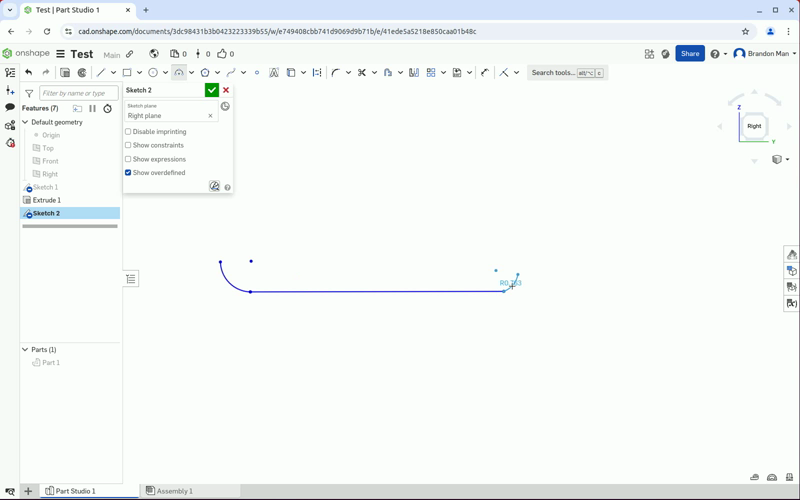
scroll(6)
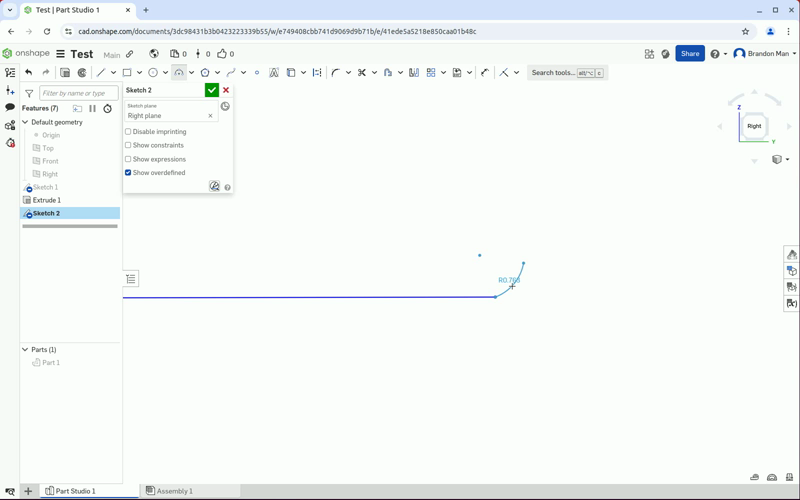
click(512, 285)
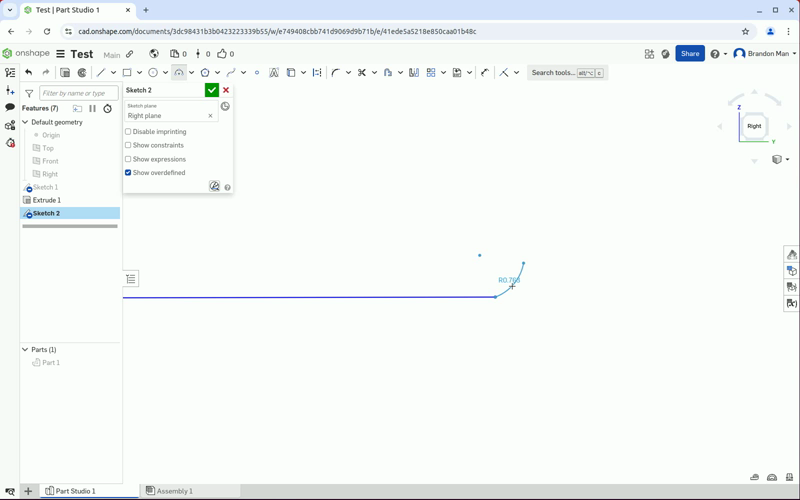
scroll(-6)
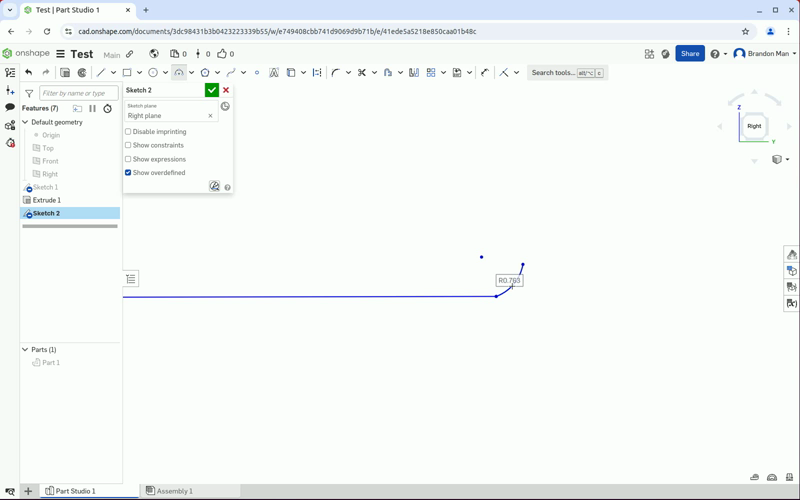
scroll(-6)
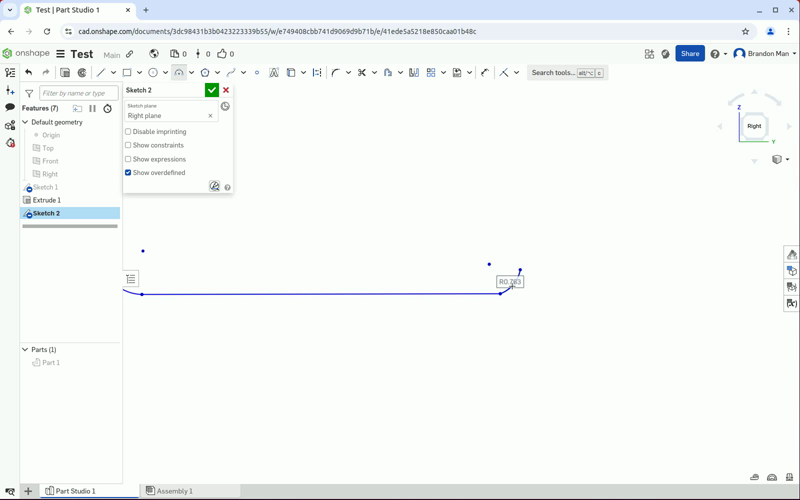
scroll(-6)
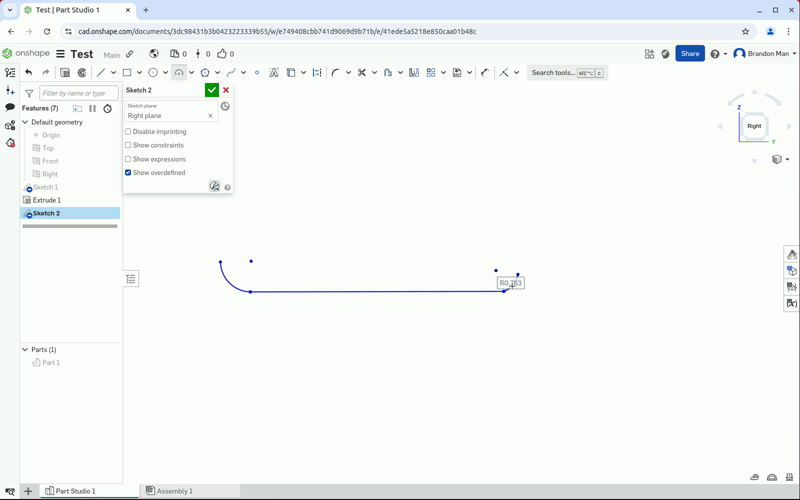
scroll(-6)
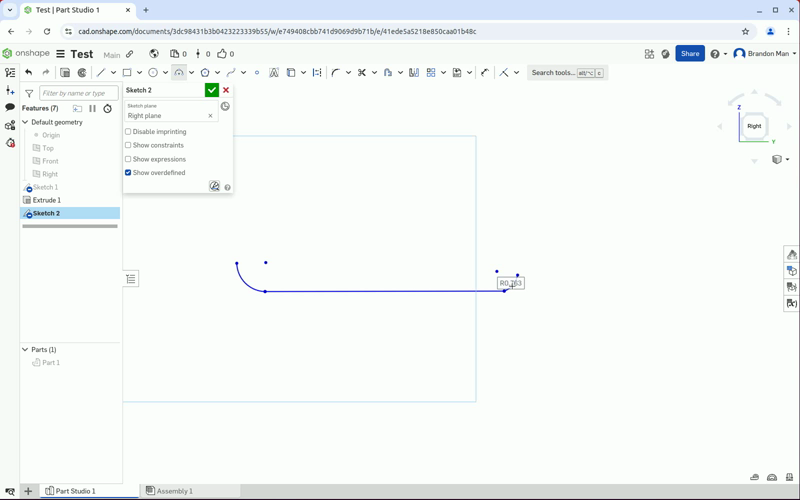
scroll(-6)
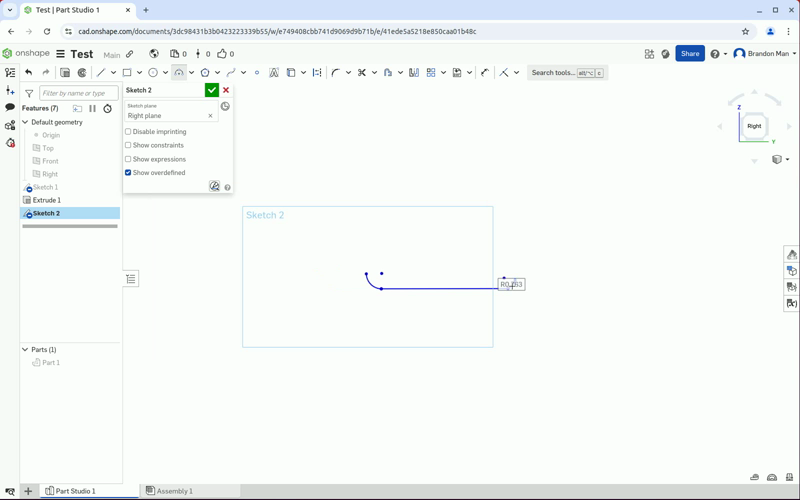
scroll(-6)
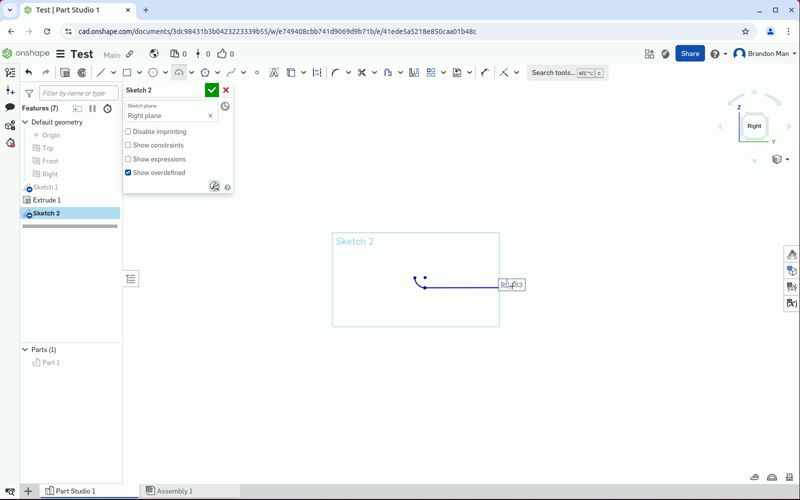
scroll(-6)
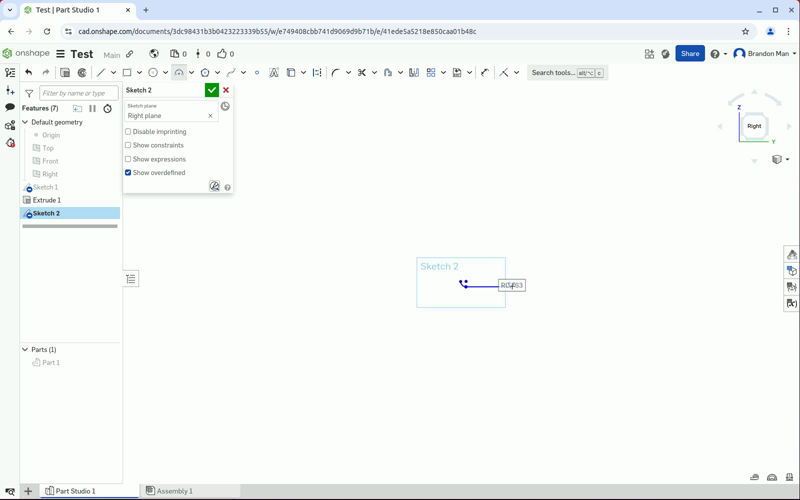
key_up(shift)
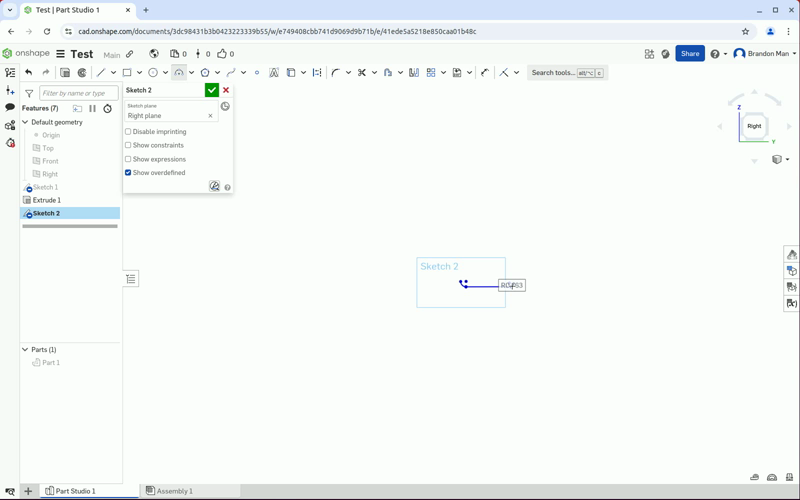
key(esc)
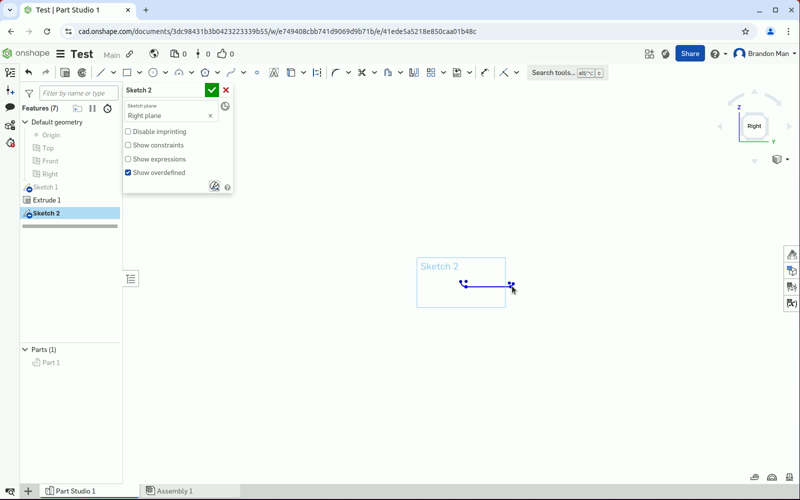
key(l)
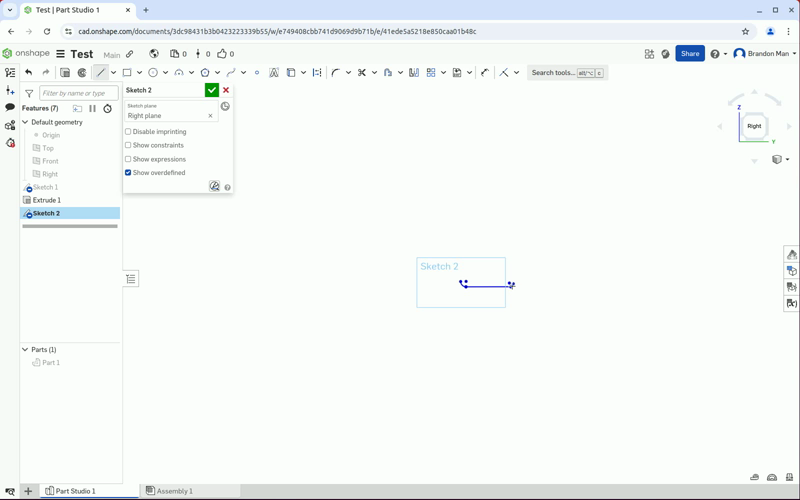
mouse_move(513, 283)
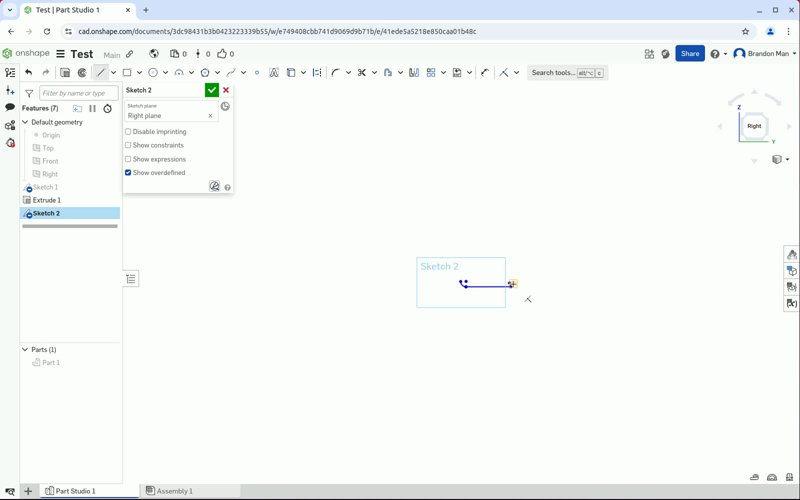
scroll(6)
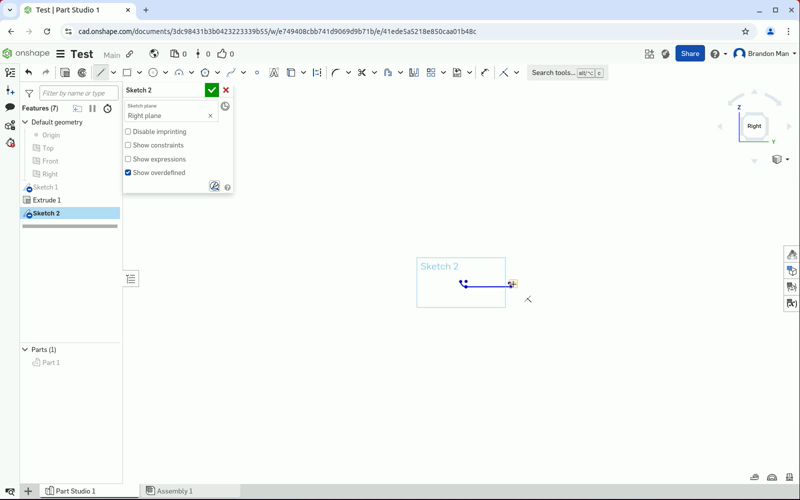
scroll(6)
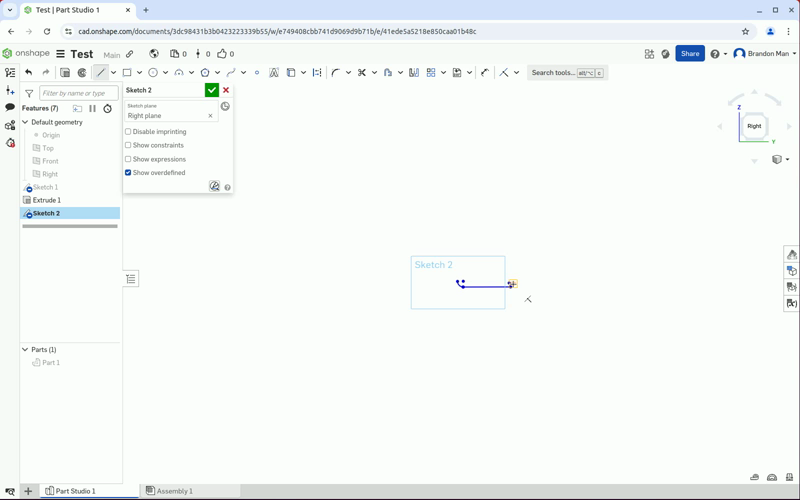
scroll(6)
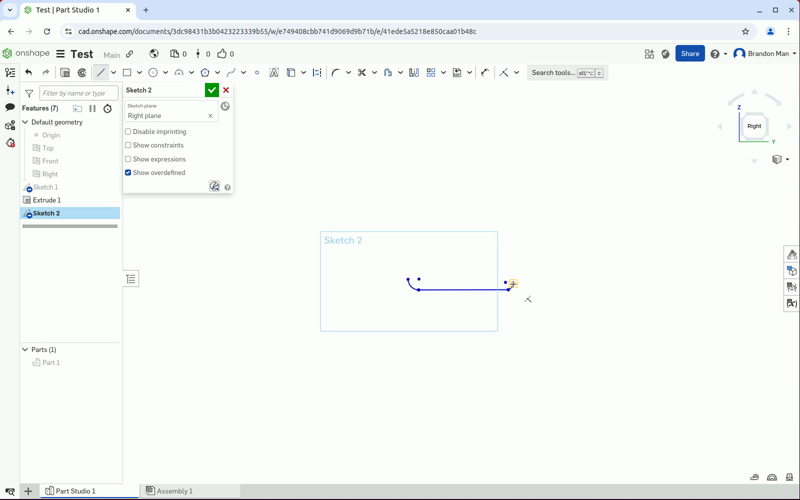
scroll(6)
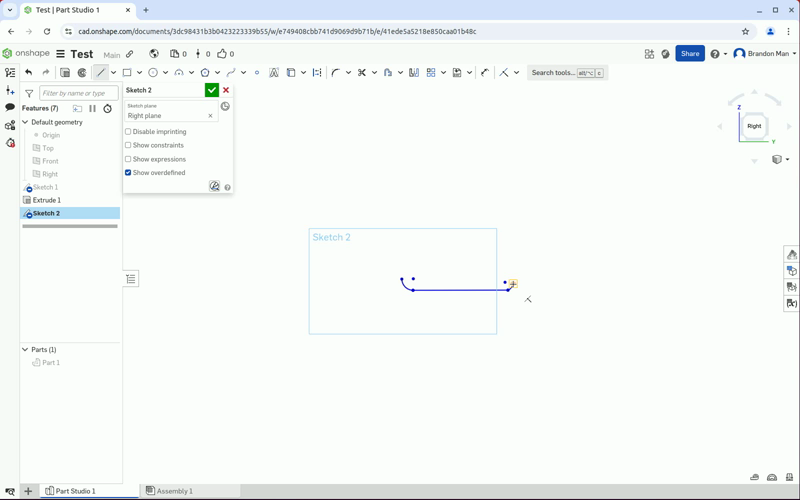
scroll(6)
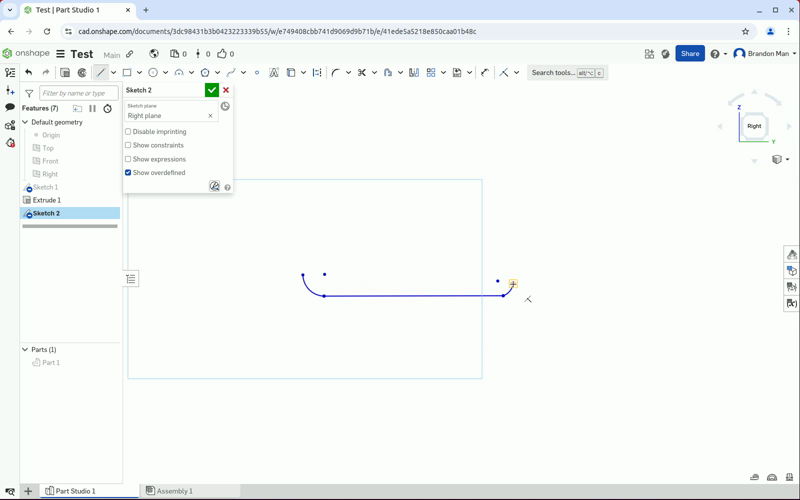
scroll(6)
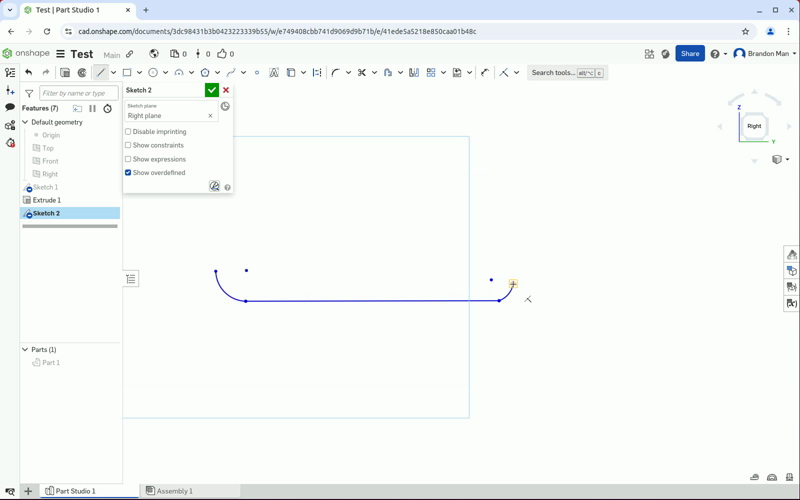
scroll(6)
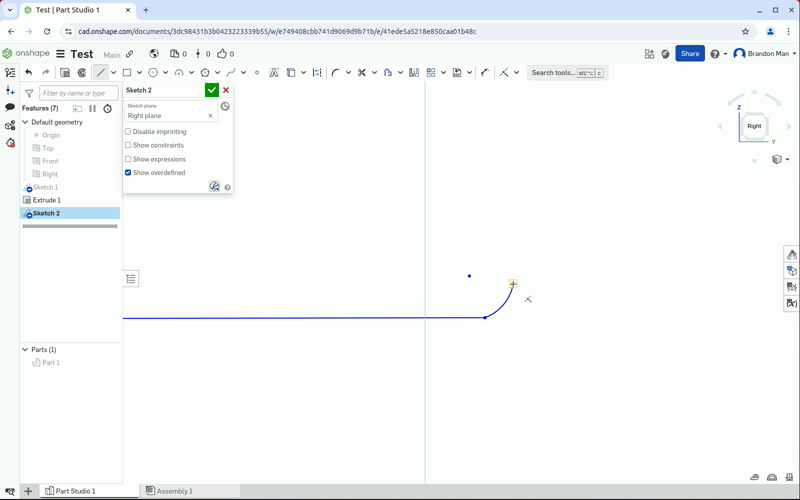
click(513, 283)
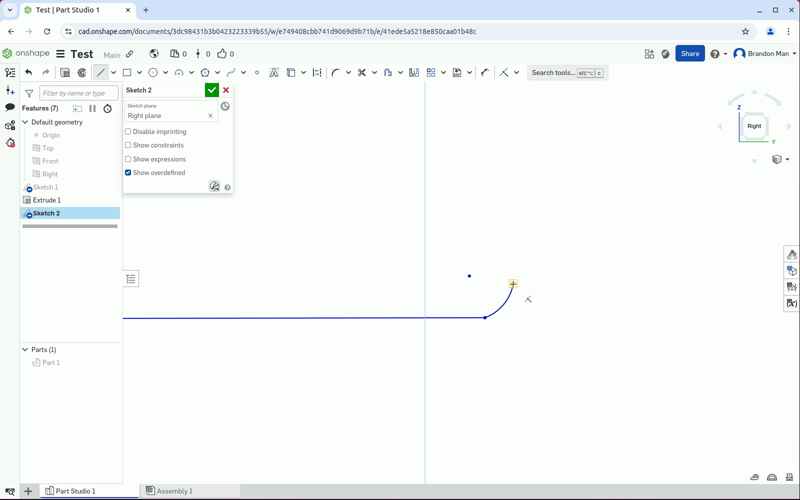
scroll(-6)
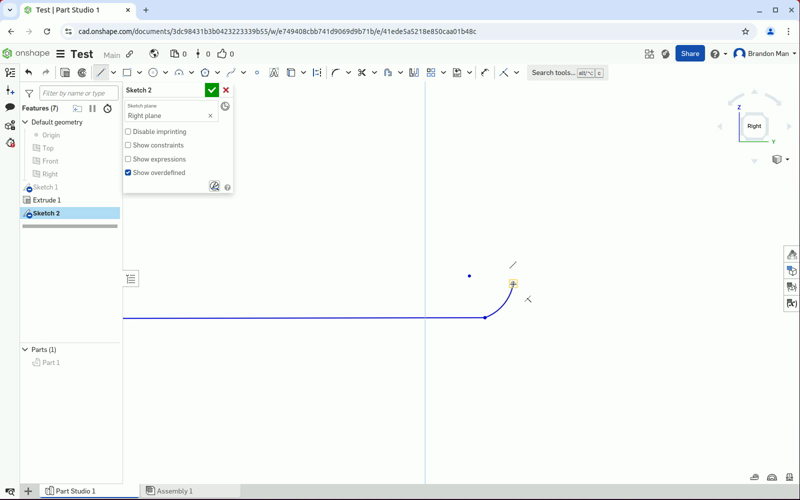
scroll(-6)
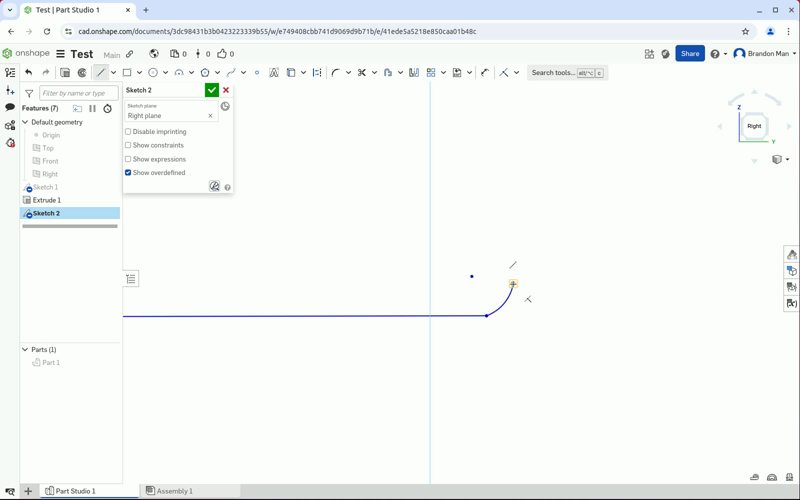
scroll(-6)
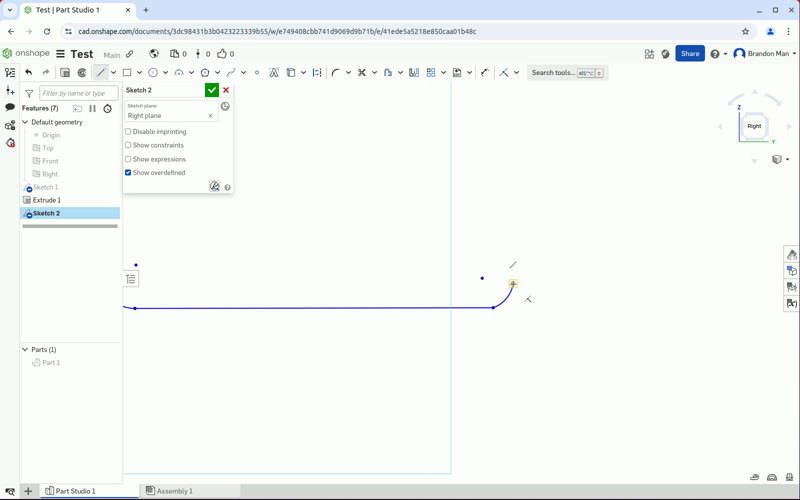
scroll(-6)
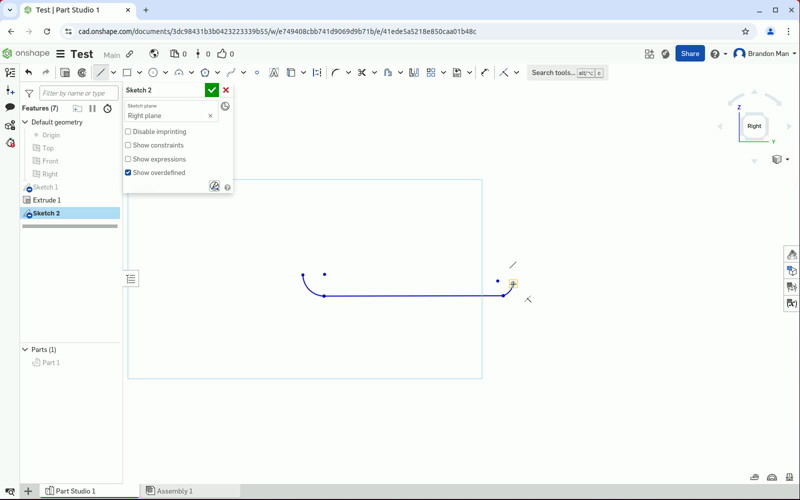
scroll(-6)
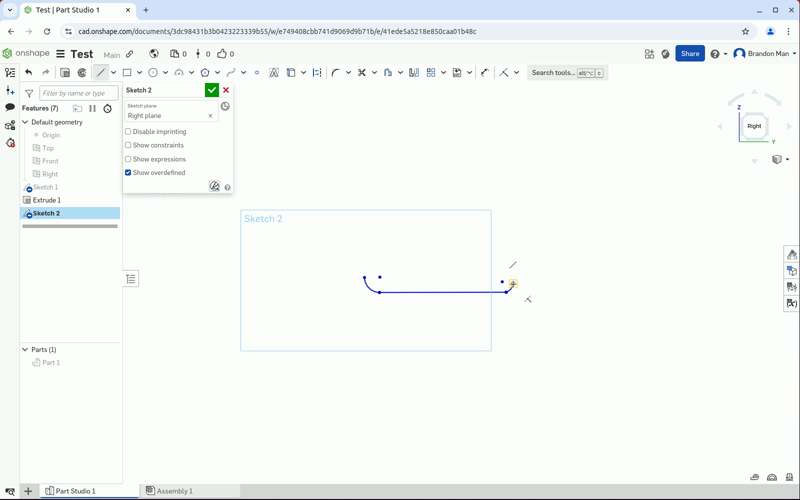
scroll(-6)
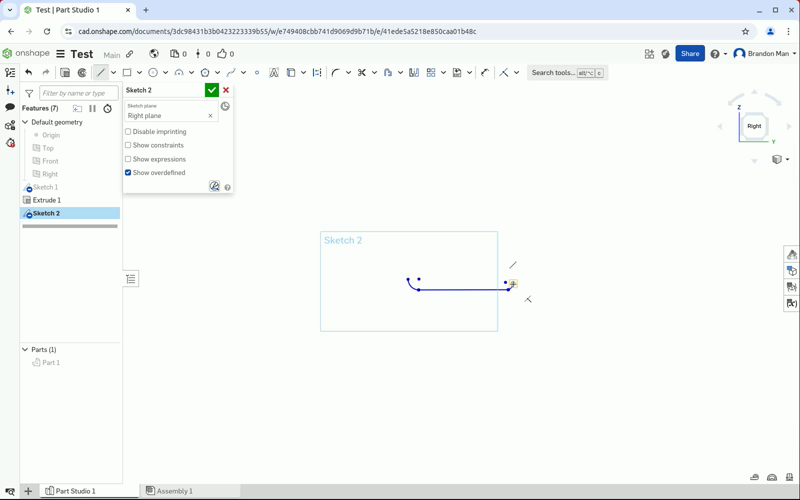
scroll(-6)
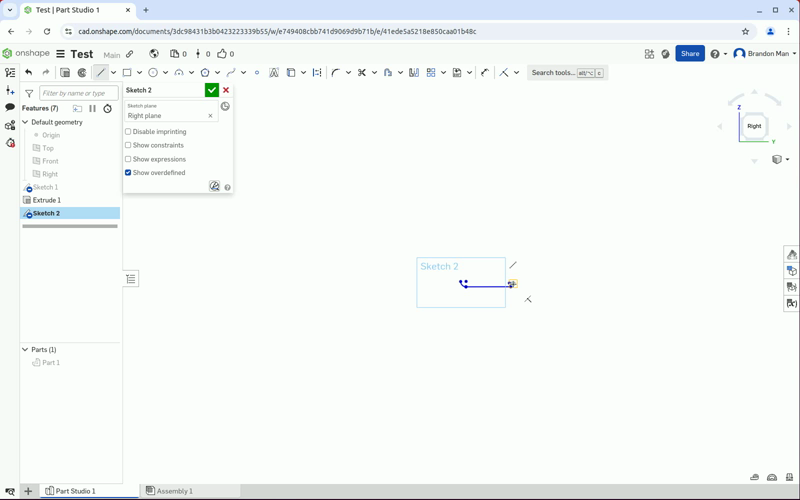
key_down(shift)
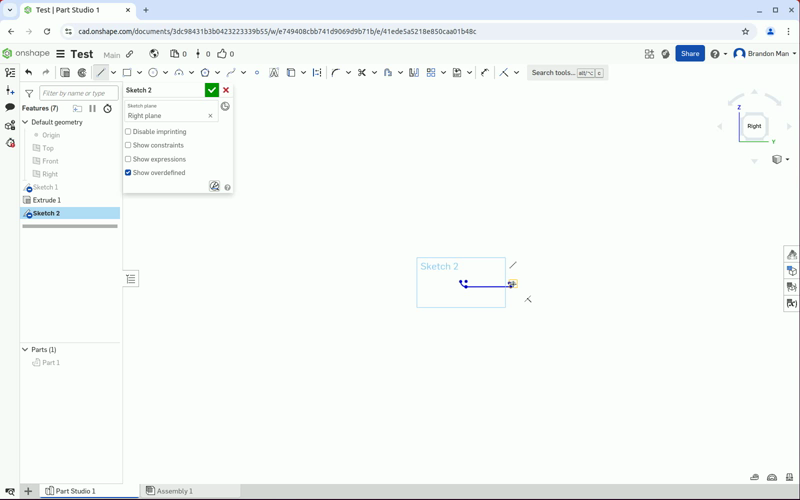
mouse_move(543, 283)
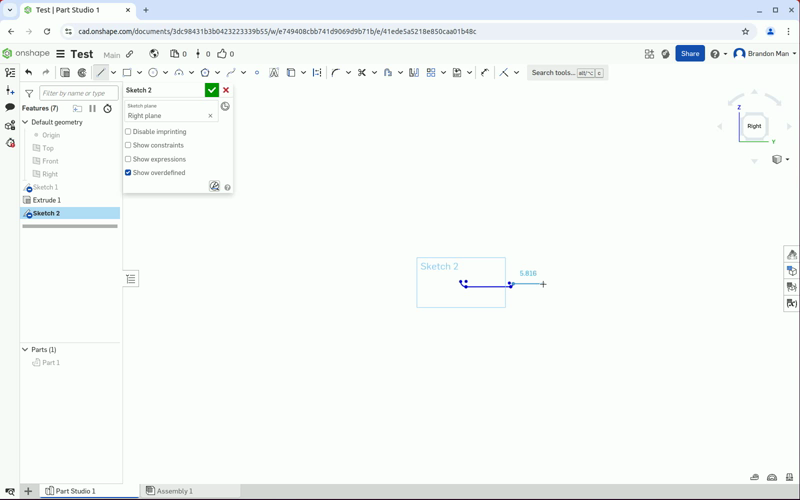
mouse_move(513, 268)
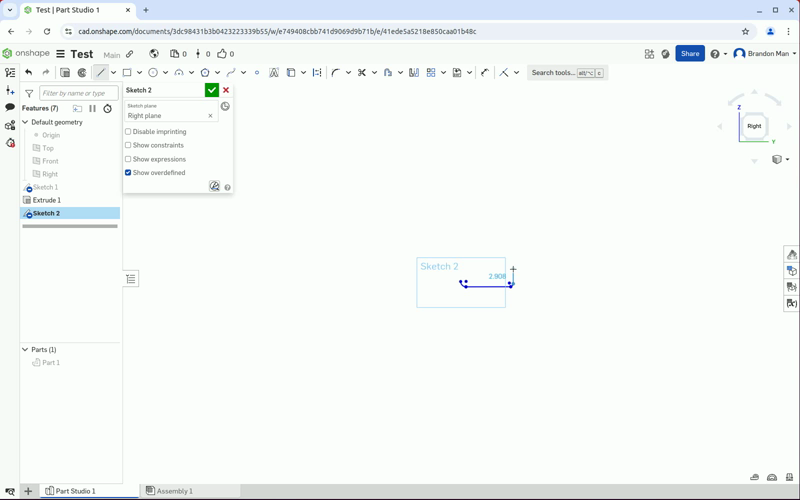
click(513, 268)
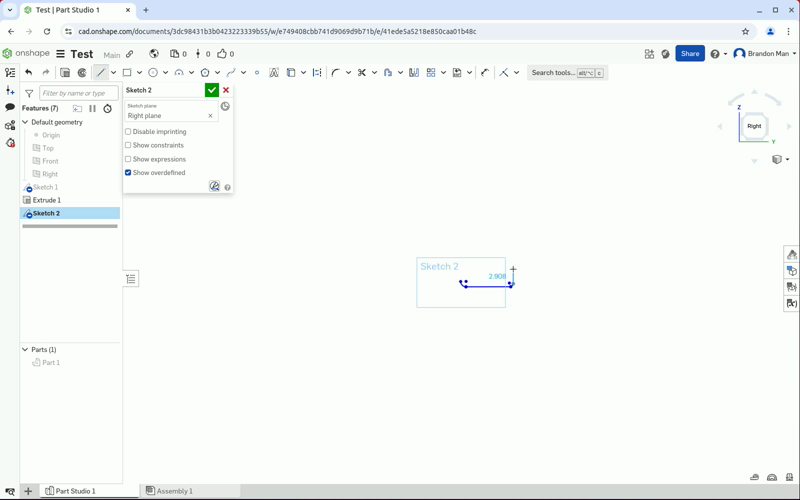
key_up(shift)
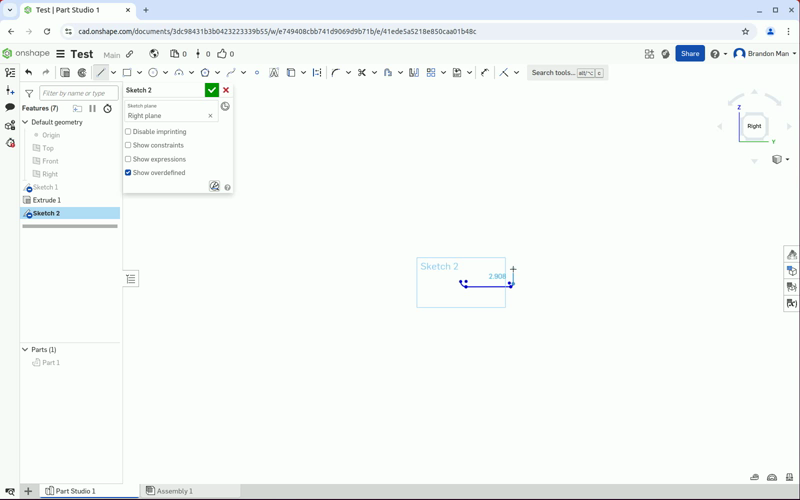
key(esc)
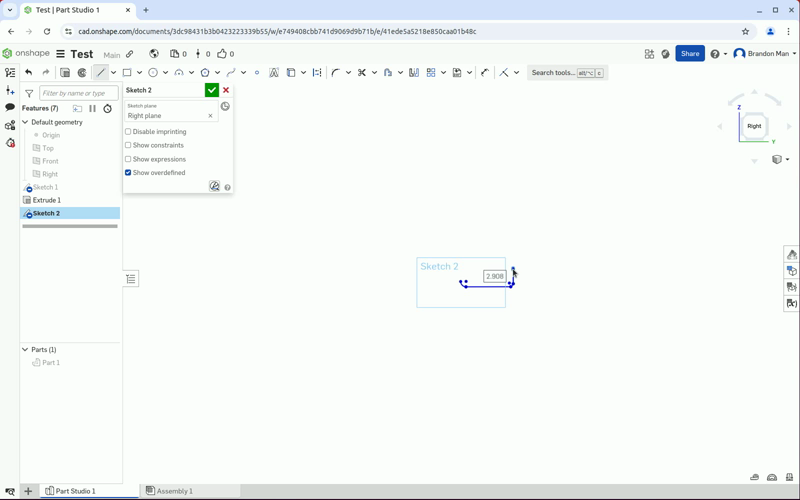
key(a)
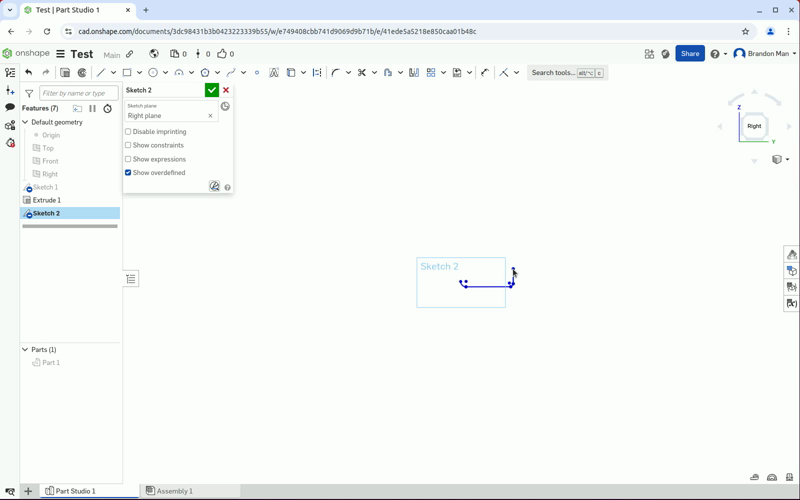
mouse_move(513, 268)
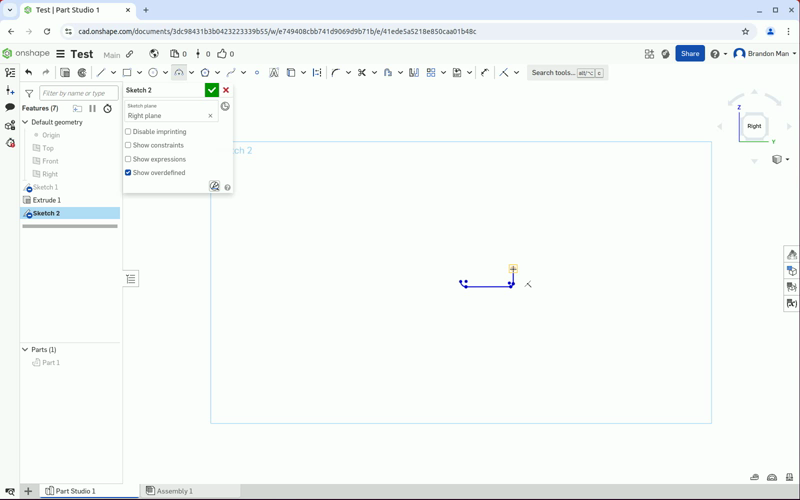
click(513, 268)
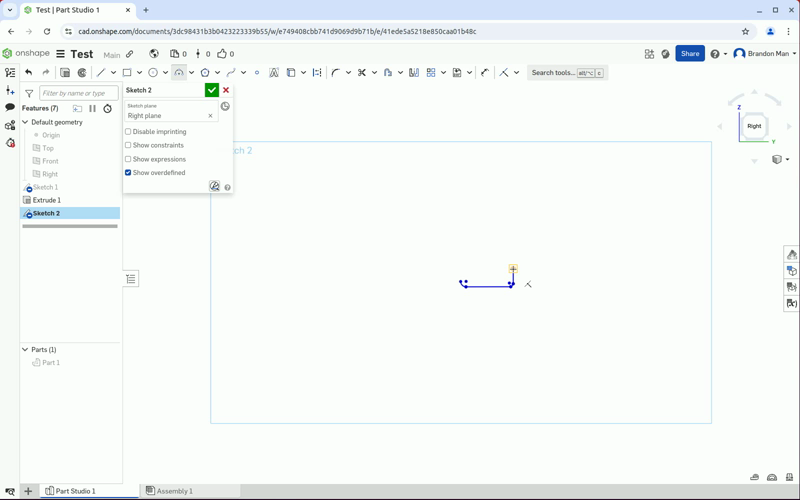
key_down(shift)
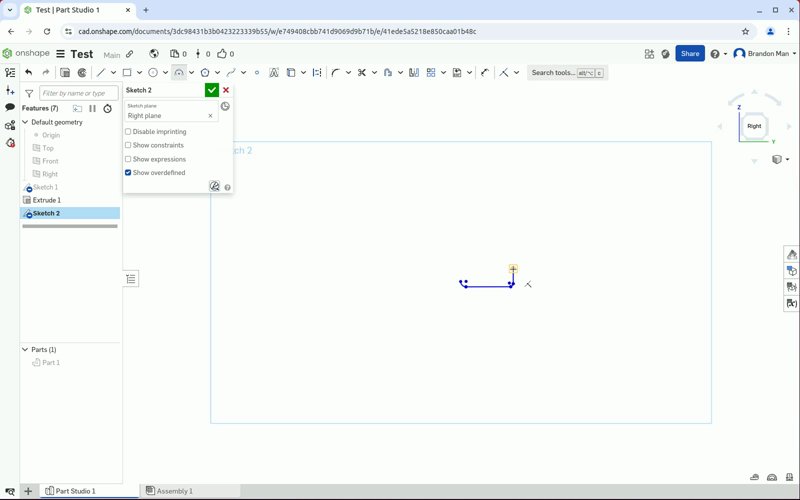
mouse_move(510, 266)
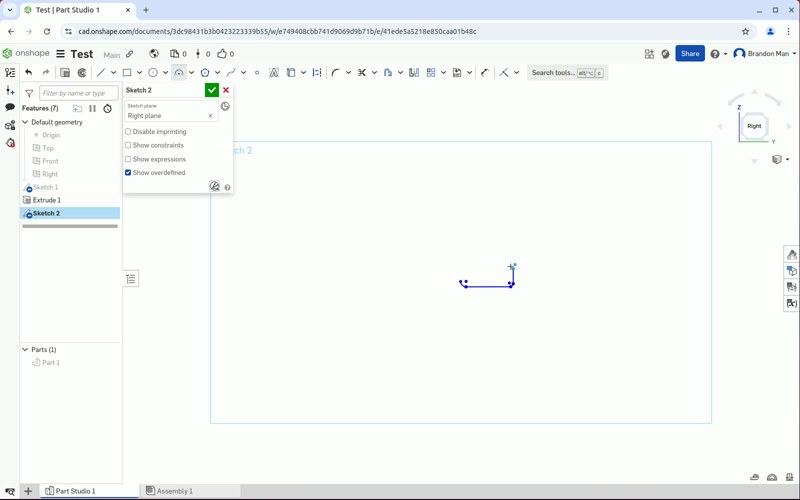
scroll(6)
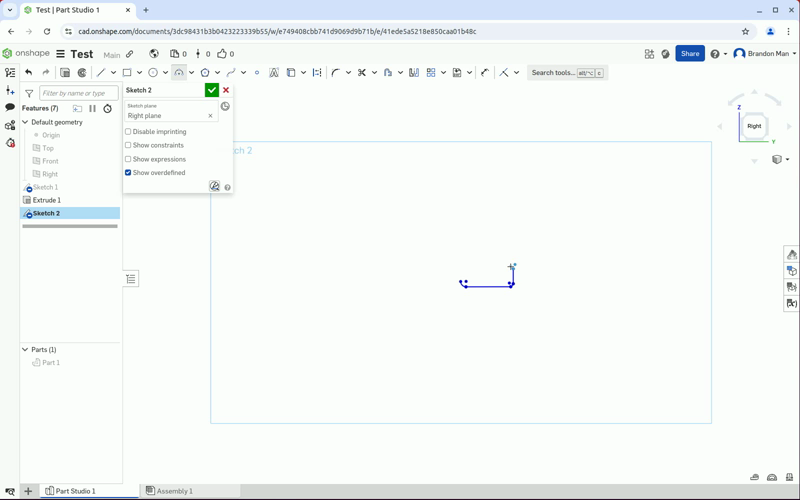
scroll(6)
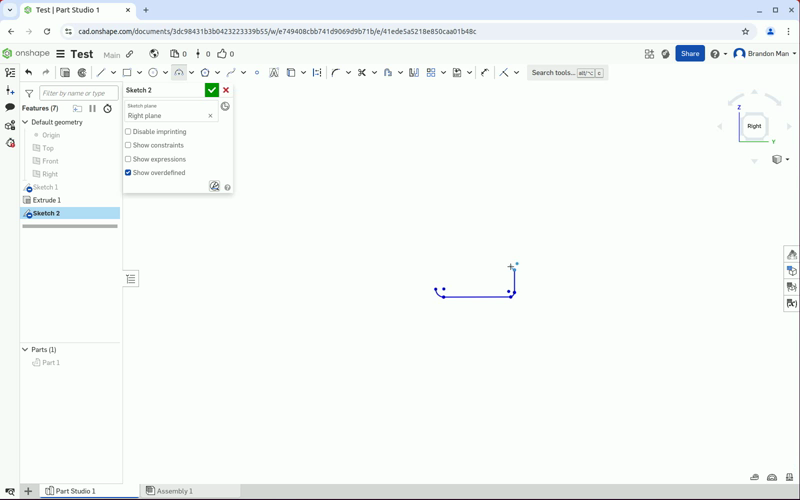
scroll(6)
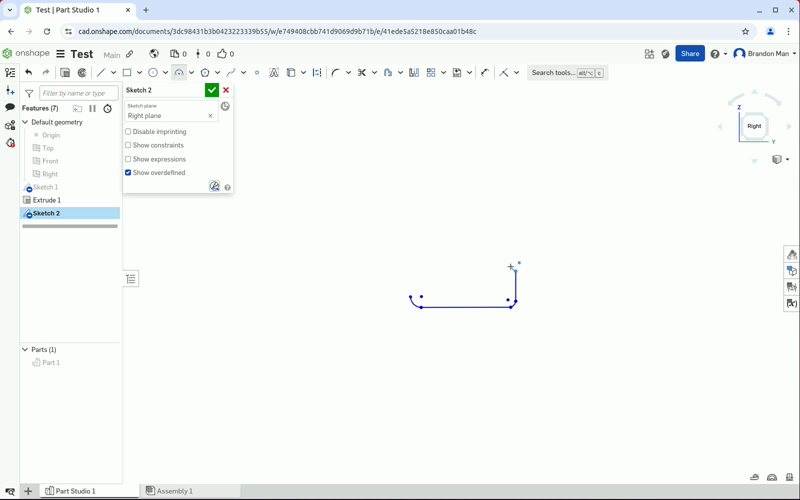
scroll(6)
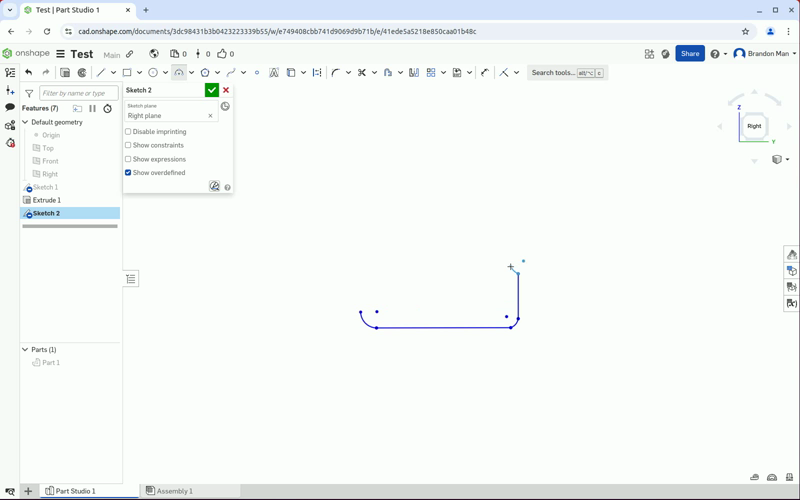
scroll(6)
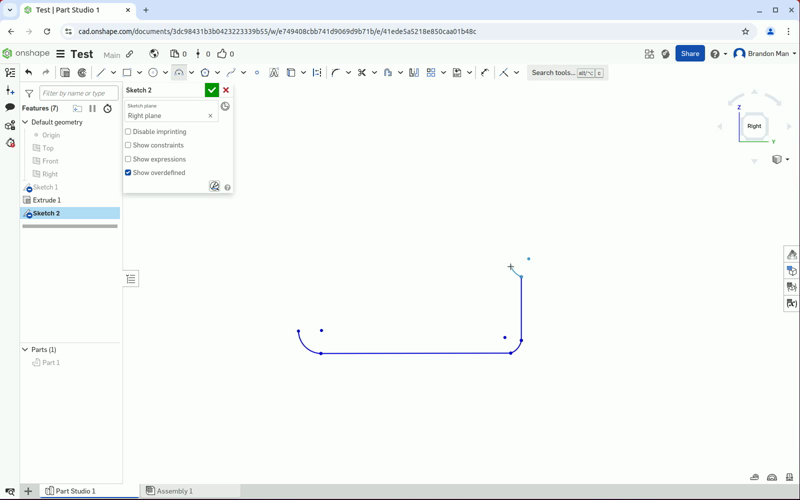
scroll(6)
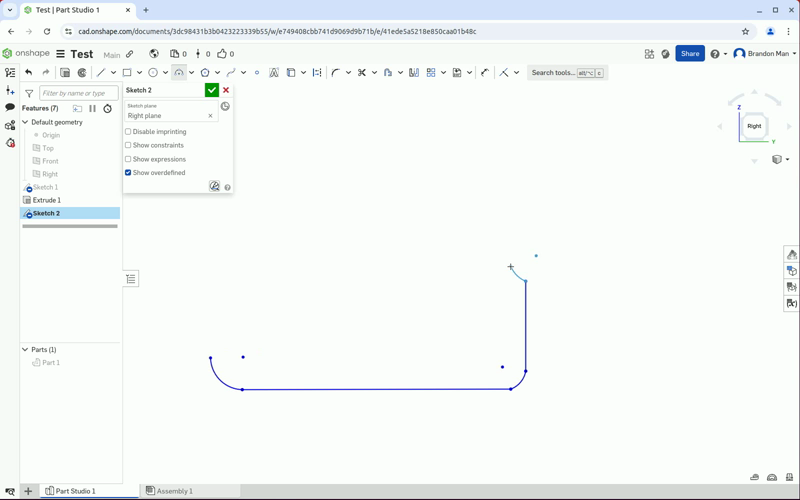
scroll(6)
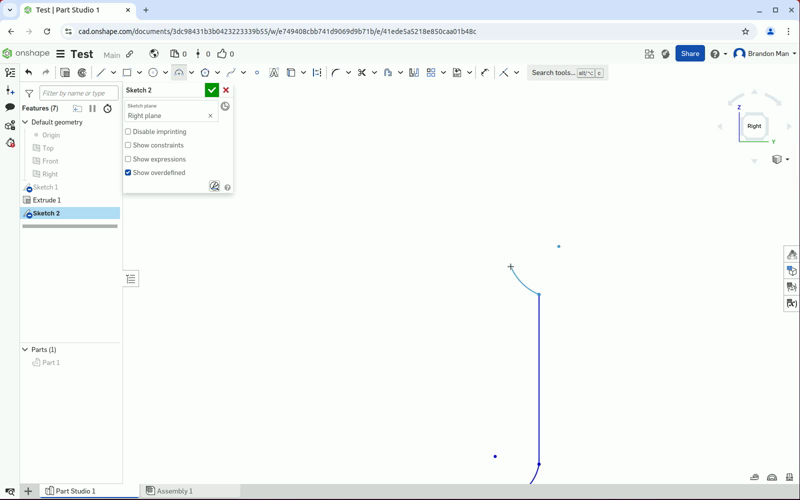
click(510, 266)
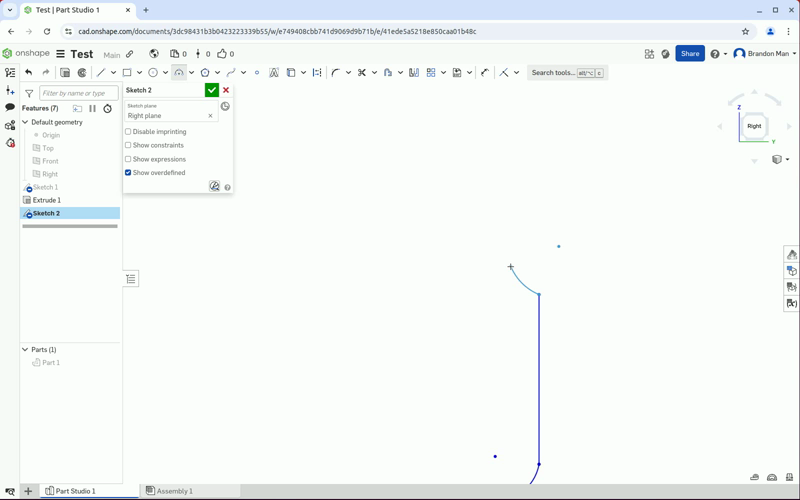
scroll(-6)
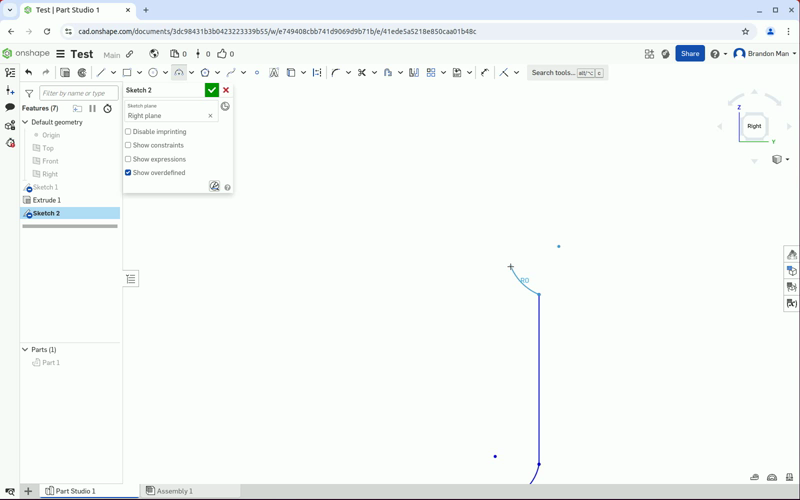
scroll(-6)
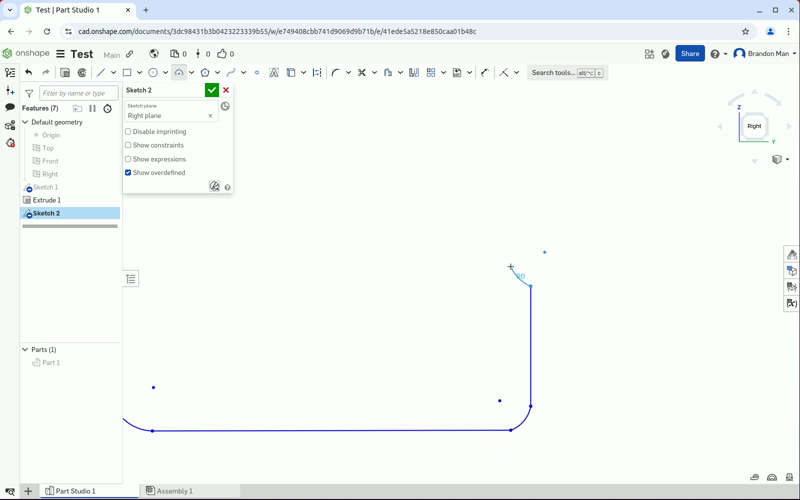
scroll(-6)
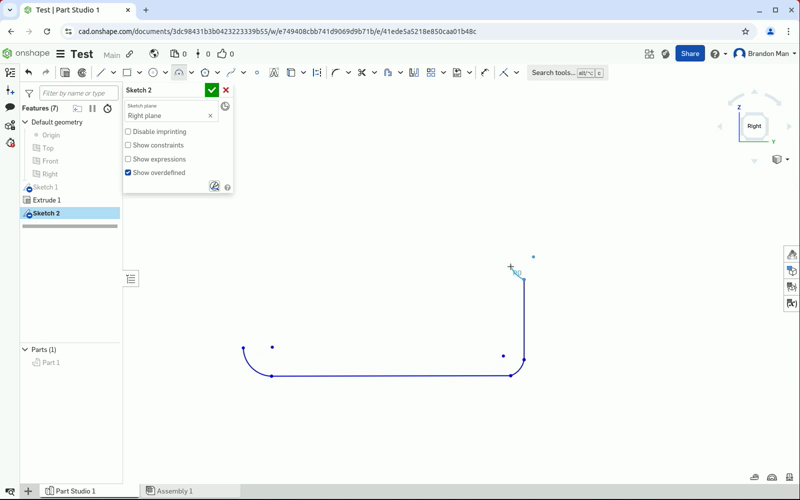
scroll(-6)
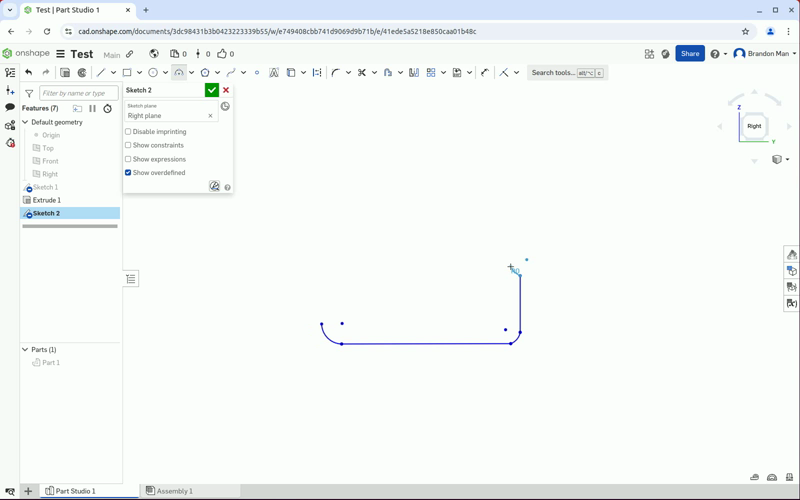
scroll(-6)
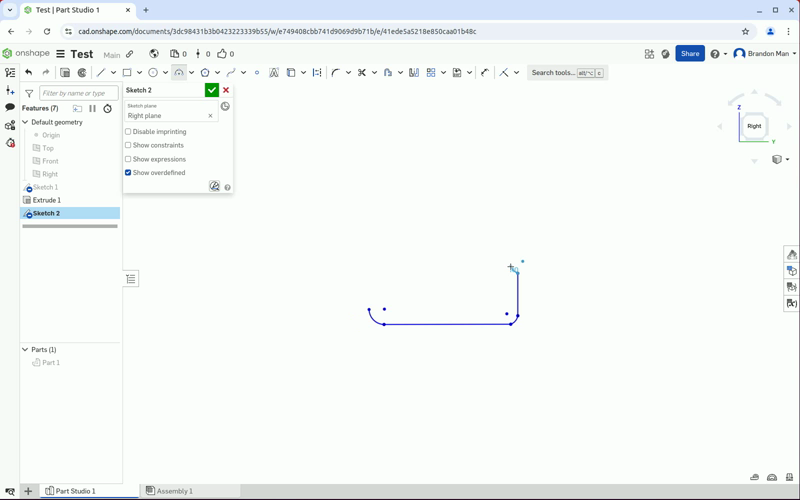
scroll(-6)
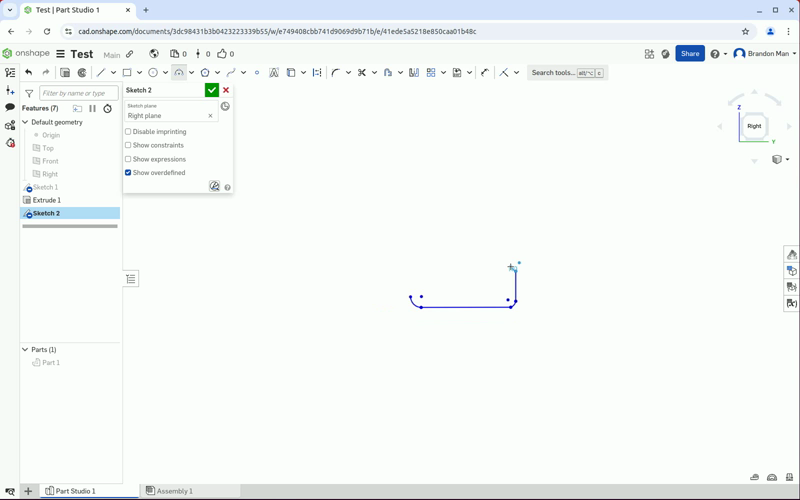
scroll(-6)
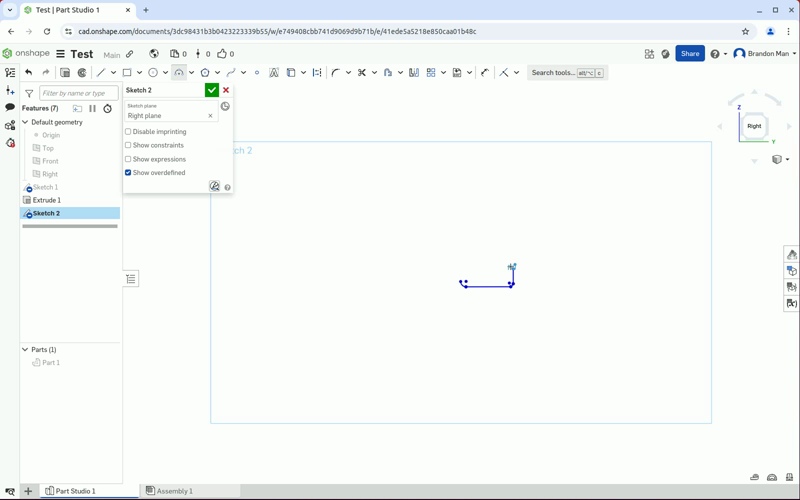
mouse_move(512, 267)
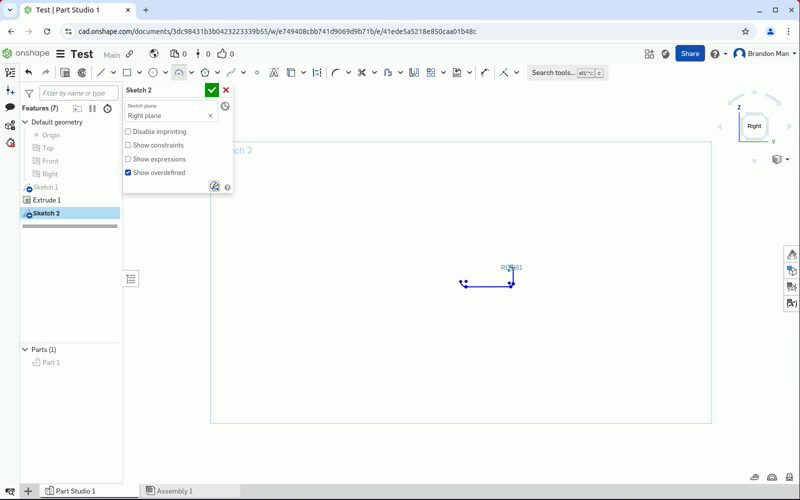
scroll(6)
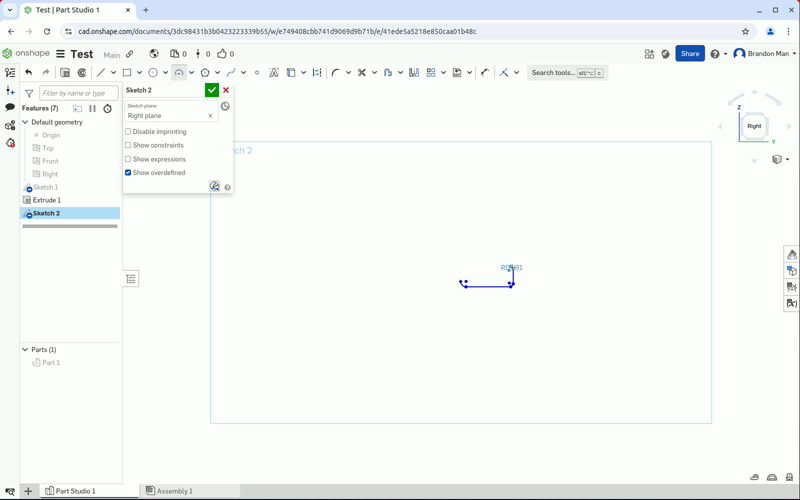
scroll(6)
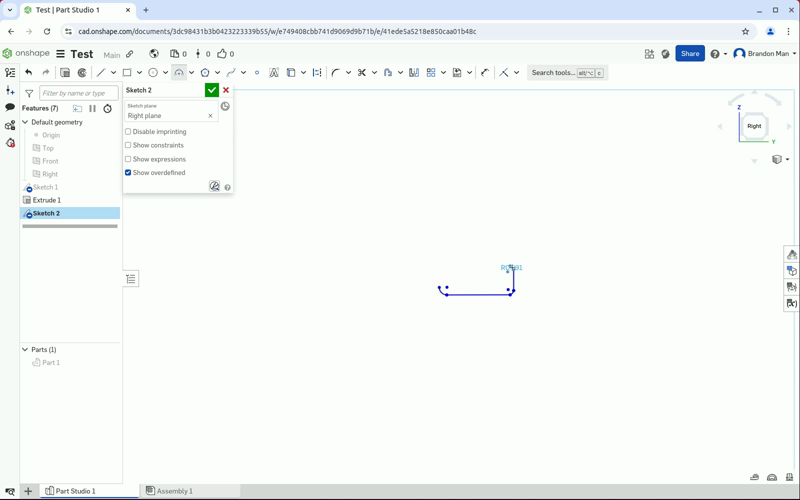
scroll(6)
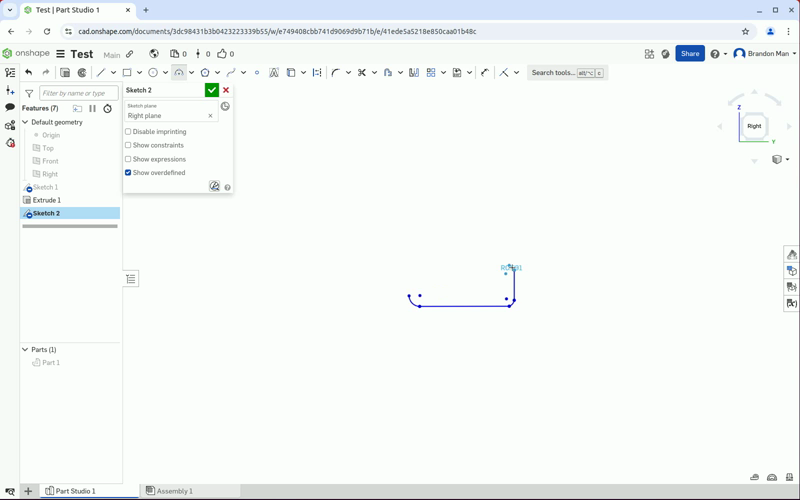
scroll(6)
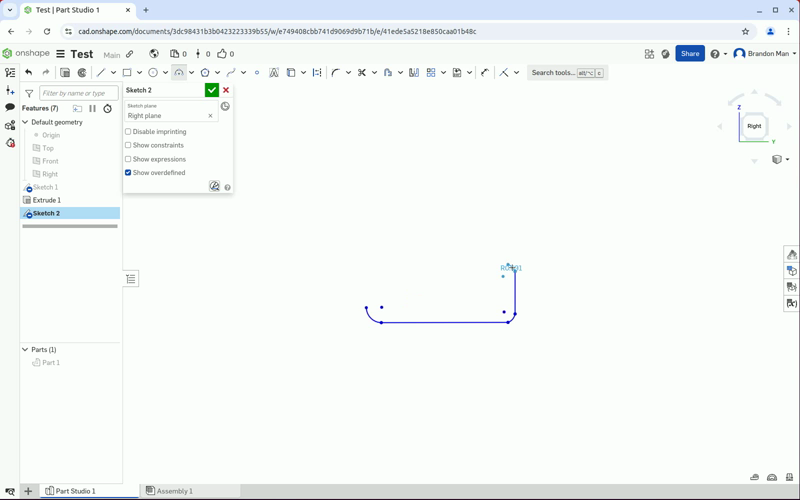
scroll(6)
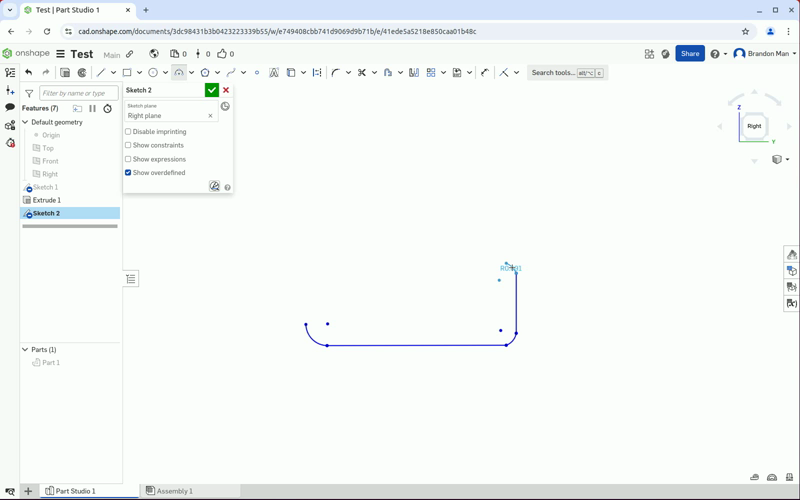
scroll(6)
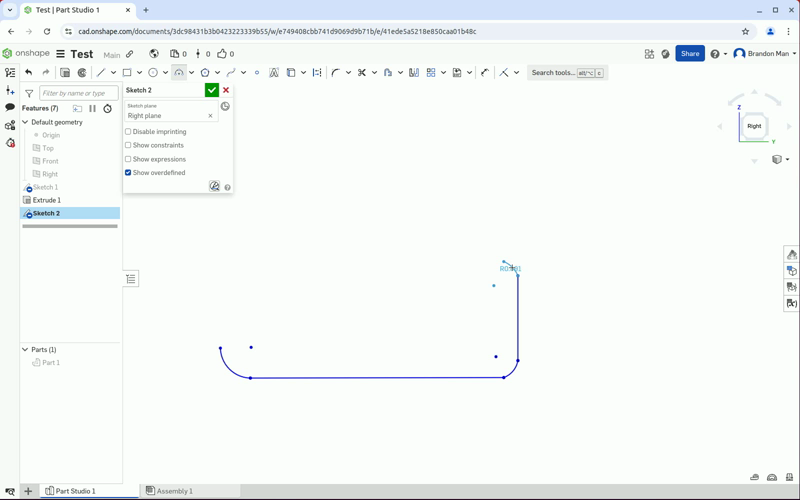
scroll(6)
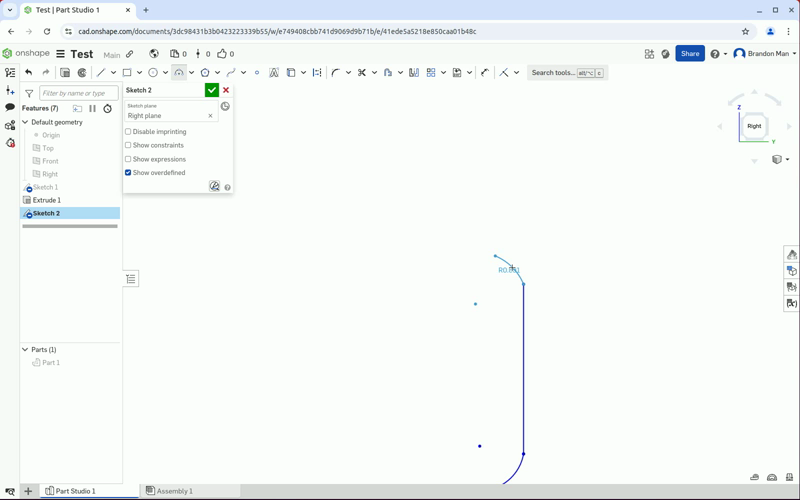
click(512, 267)
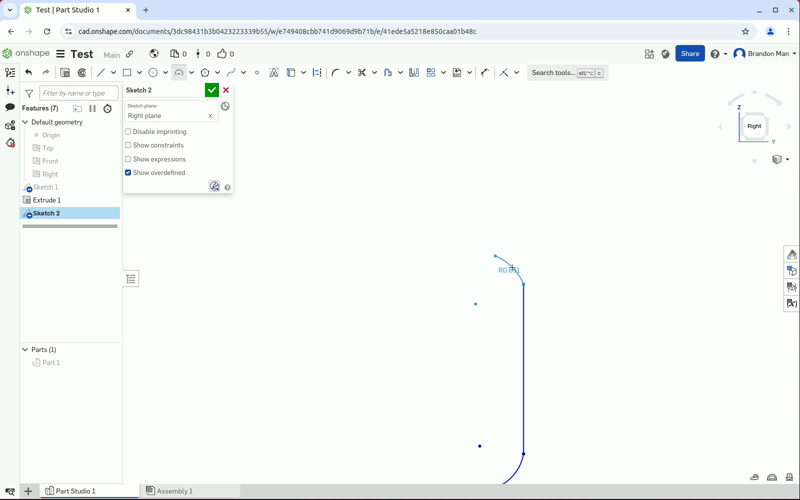
scroll(-6)
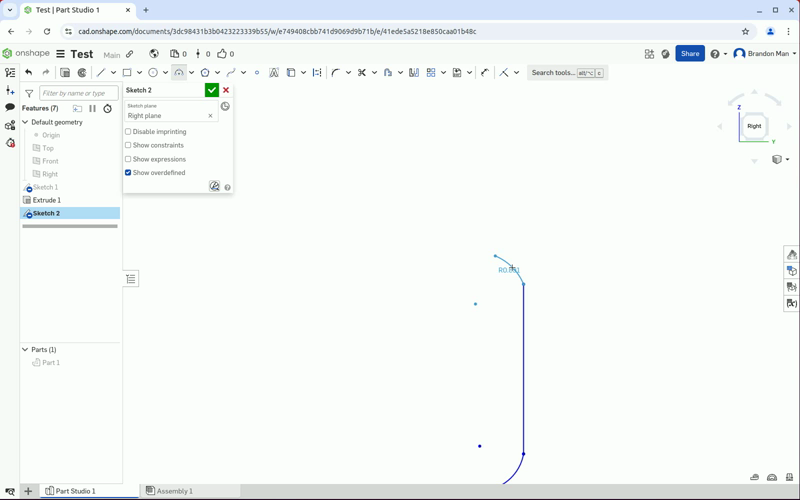
scroll(-6)
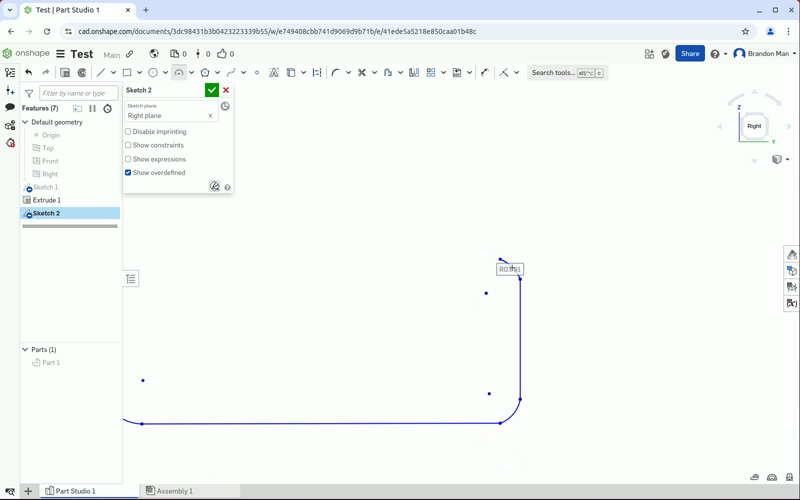
scroll(-6)
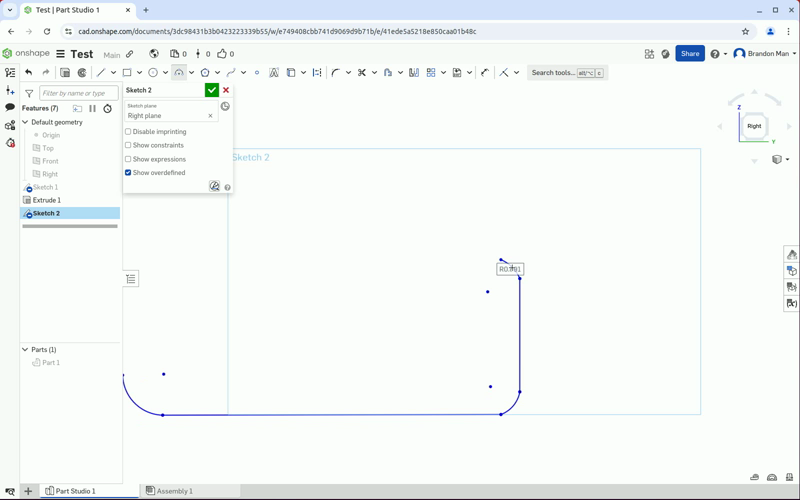
scroll(-6)
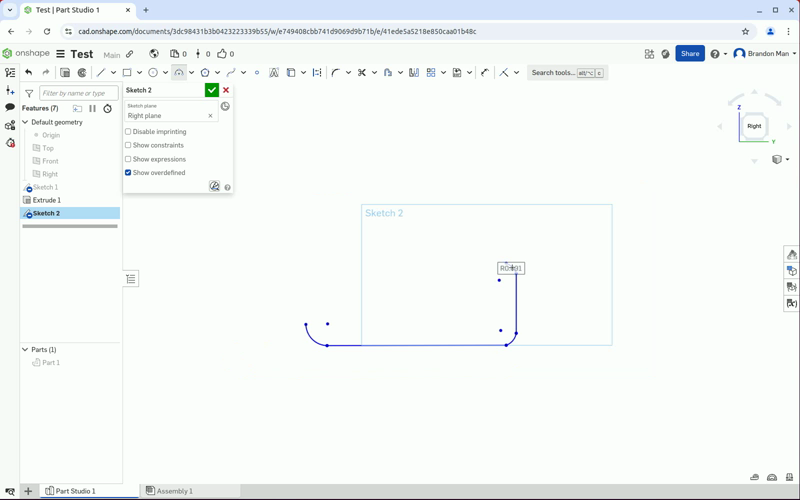
scroll(-6)
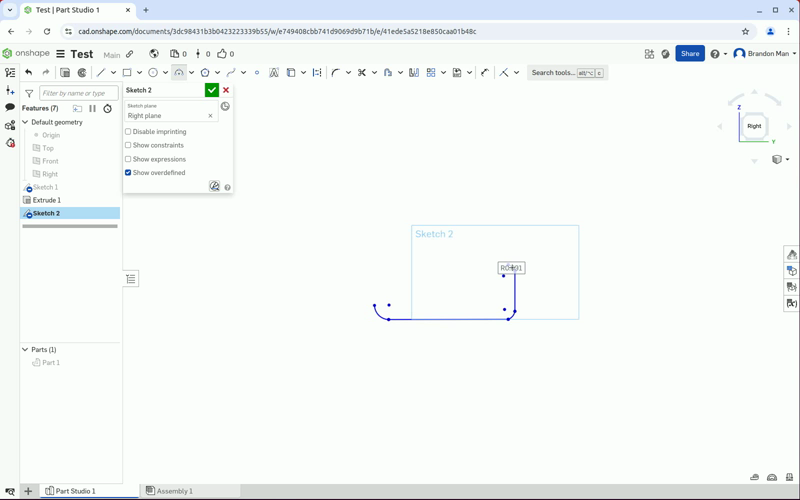
scroll(-6)
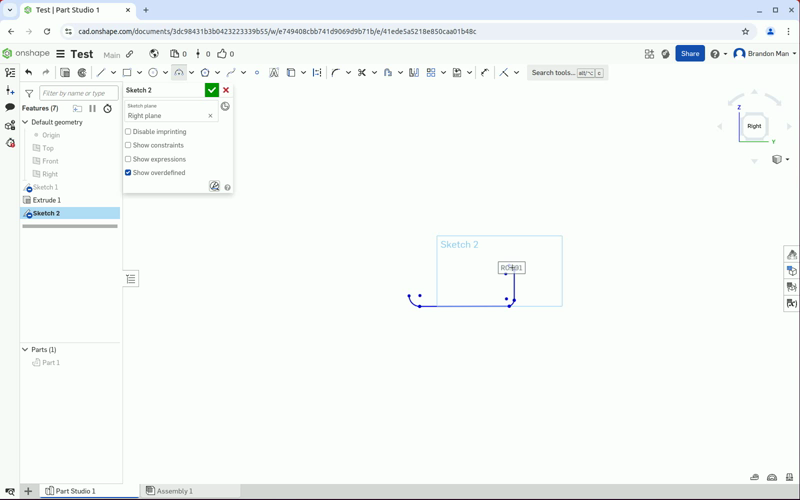
scroll(-6)
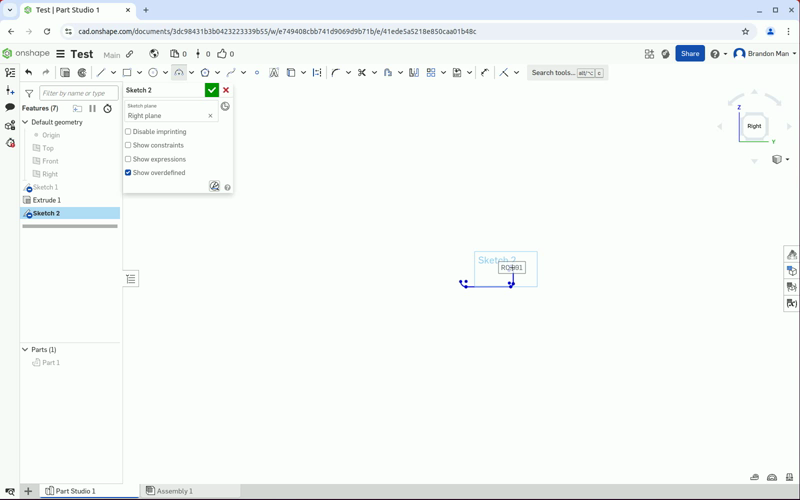
key_up(shift)
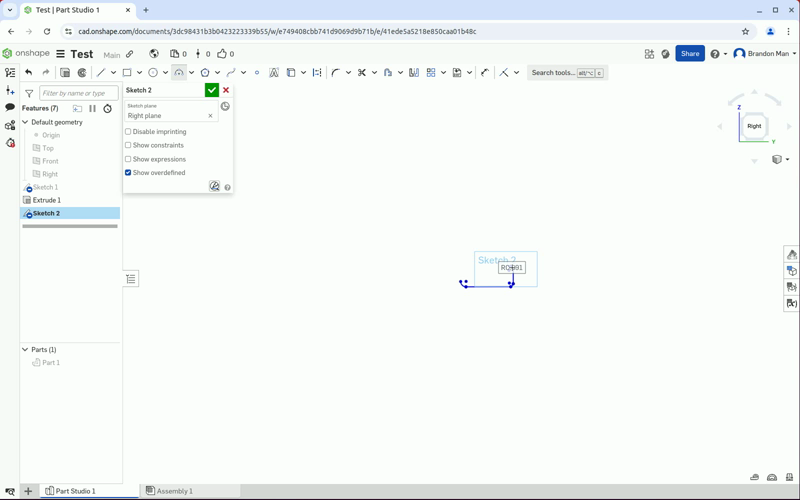
key(esc)
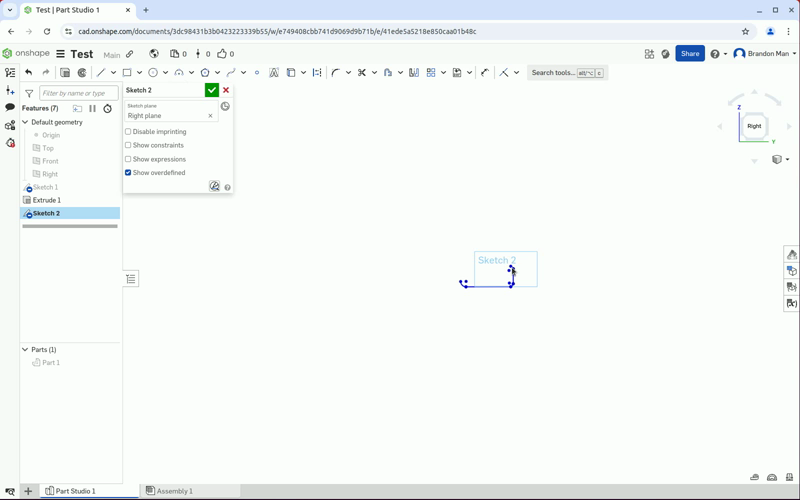
key(l)
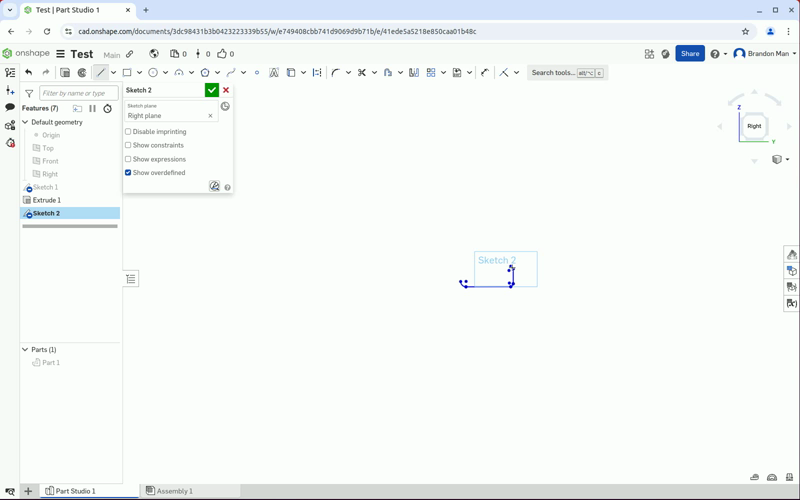
mouse_move(510, 266)
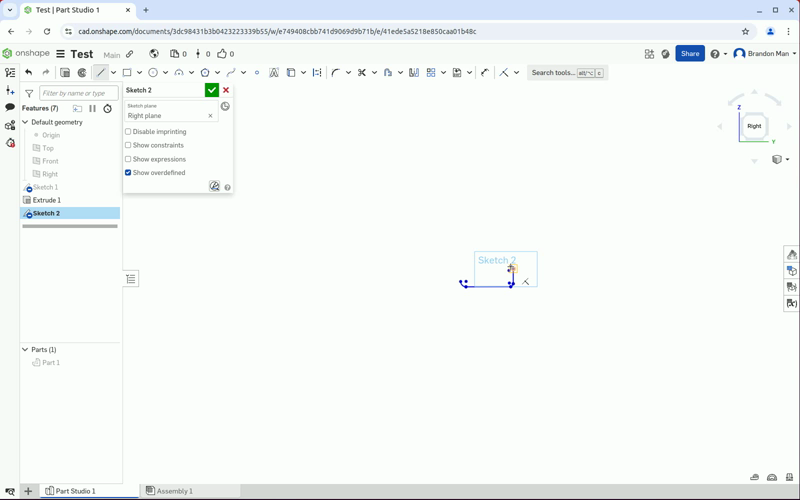
scroll(6)
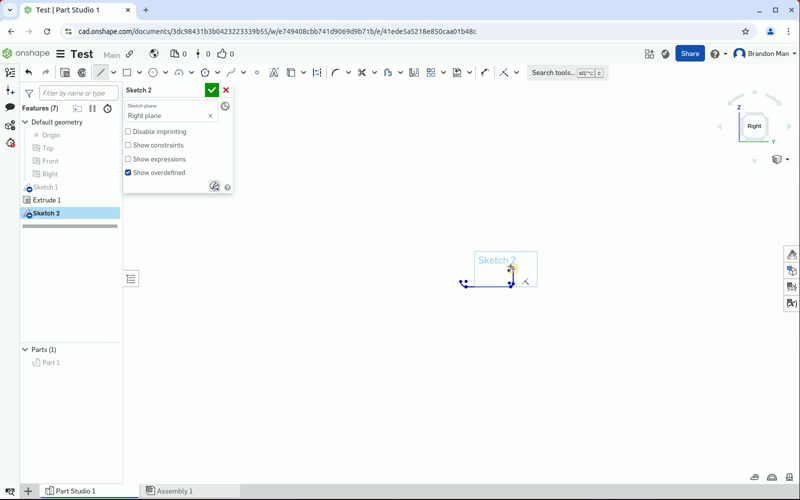
scroll(6)
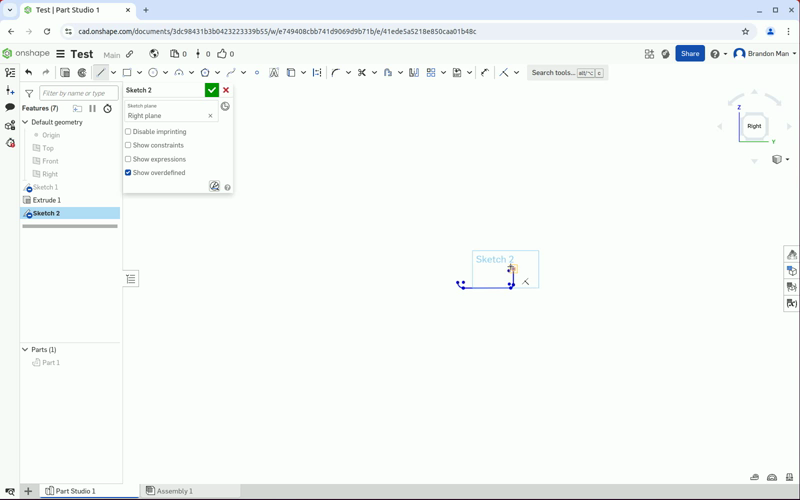
scroll(6)
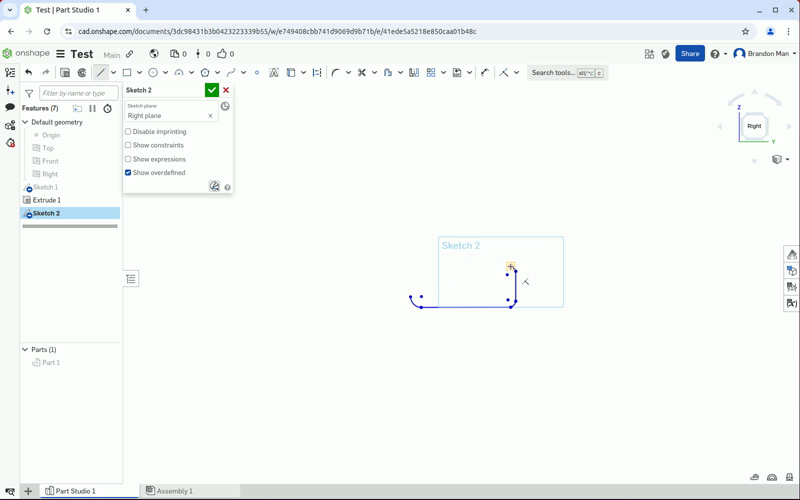
scroll(6)
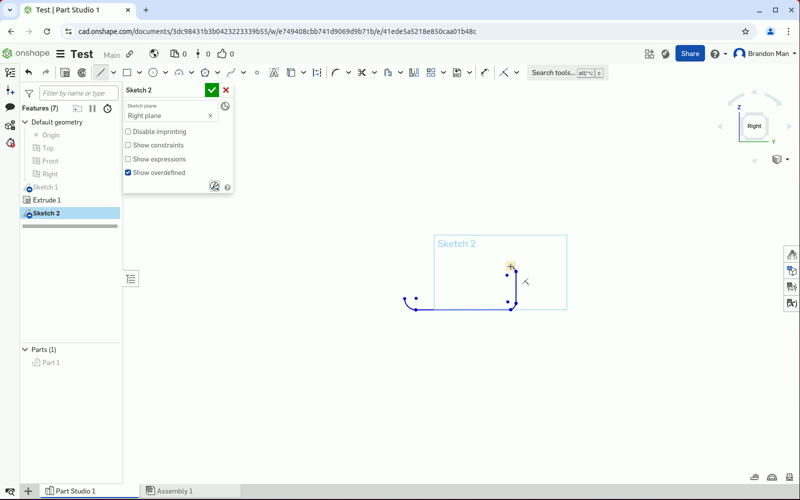
scroll(6)
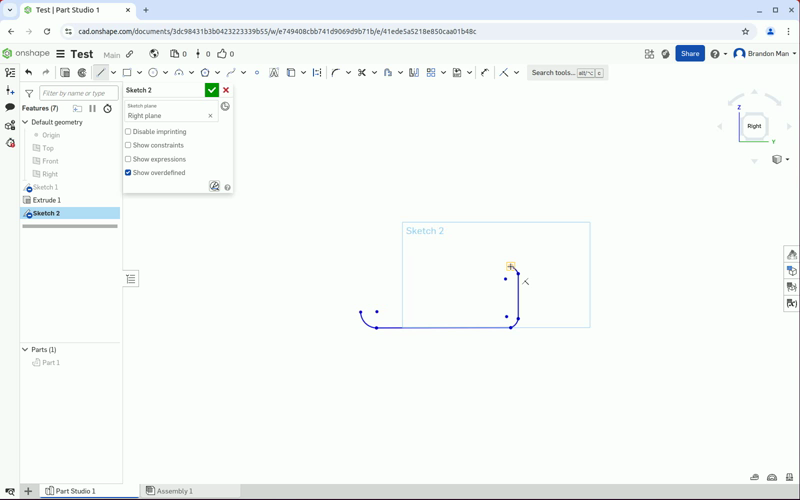
scroll(6)
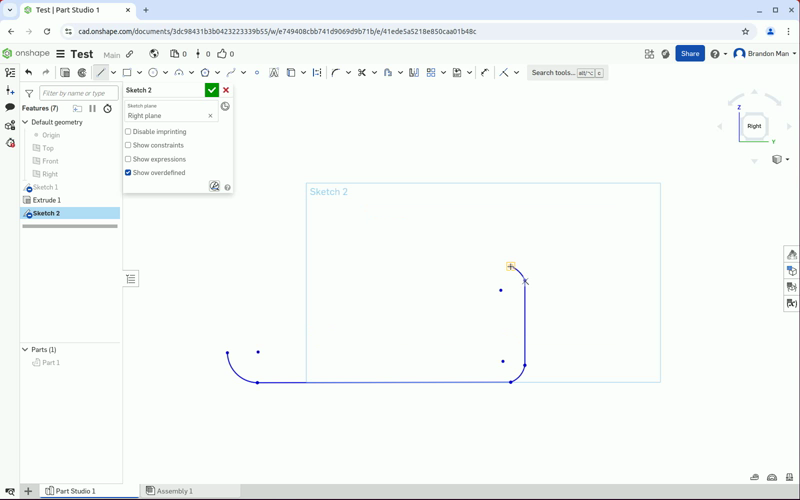
scroll(6)
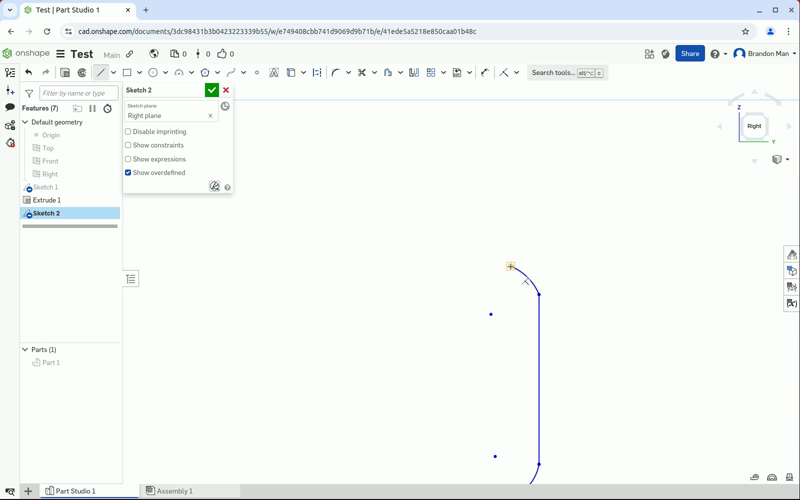
click(510, 266)
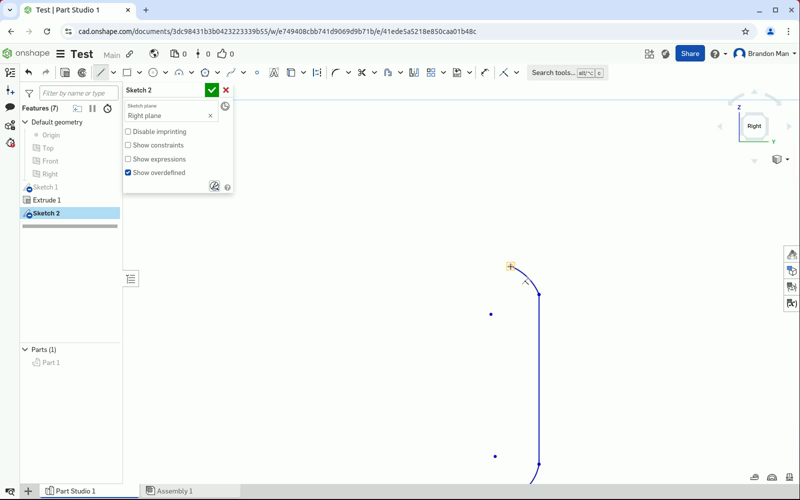
scroll(-6)
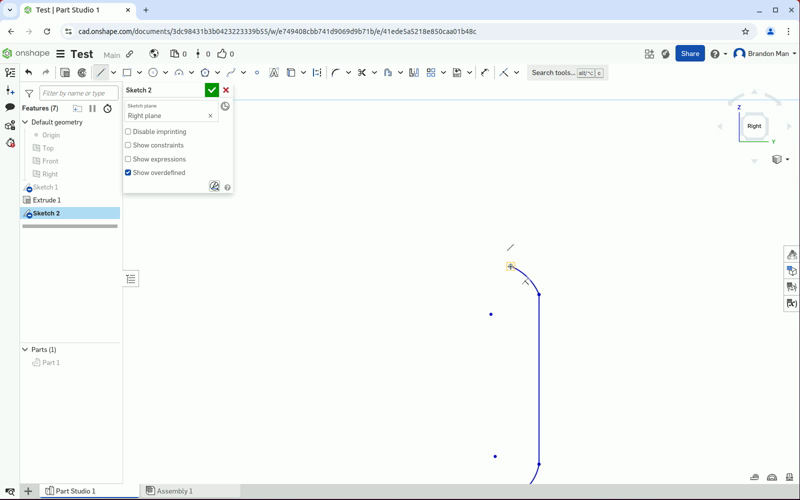
scroll(-6)
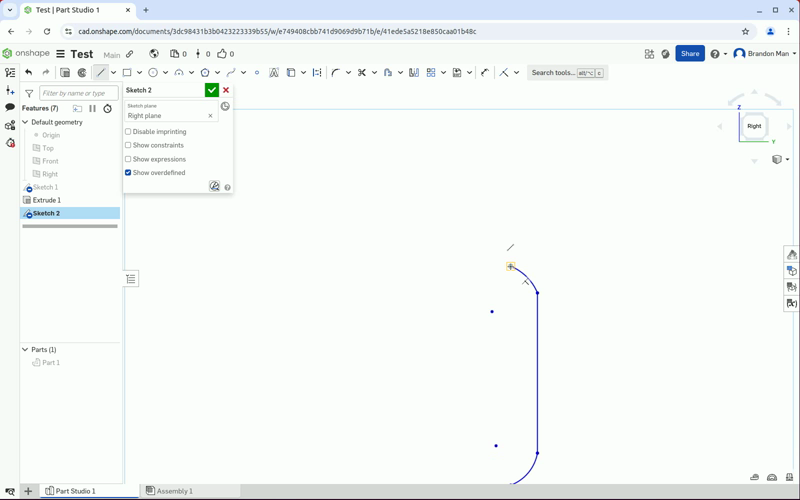
scroll(-6)
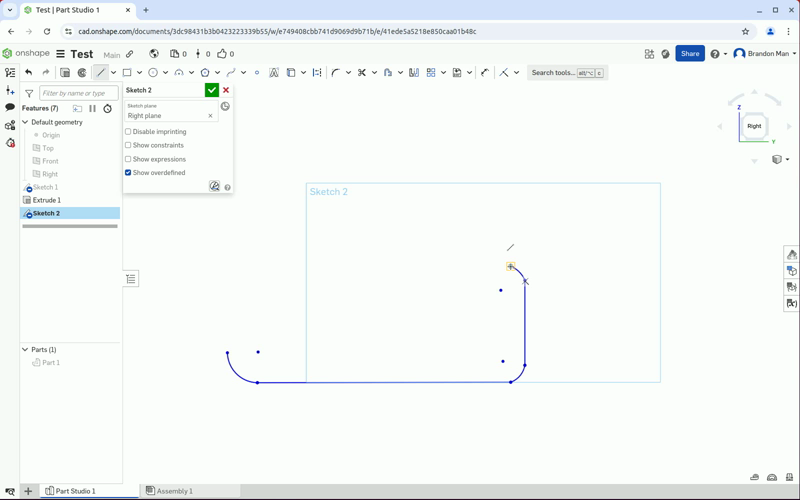
scroll(-6)
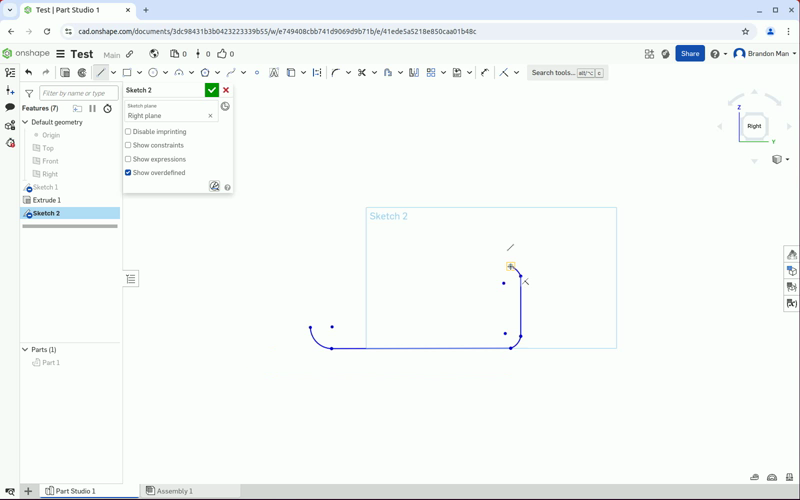
scroll(-6)
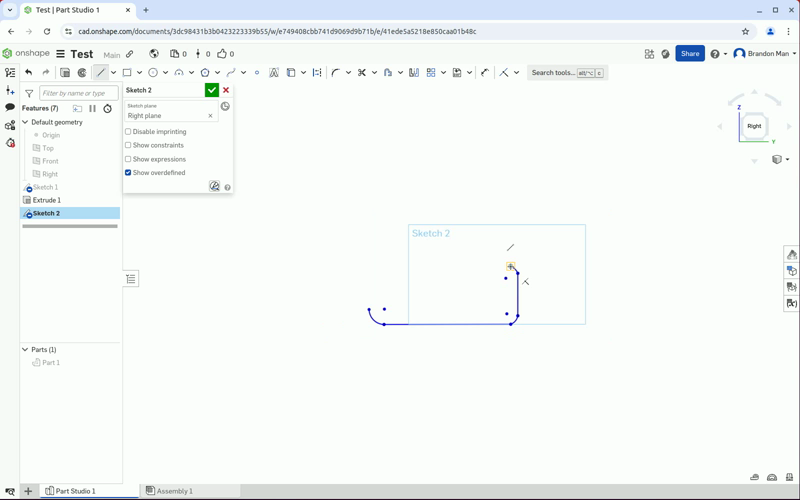
scroll(-6)
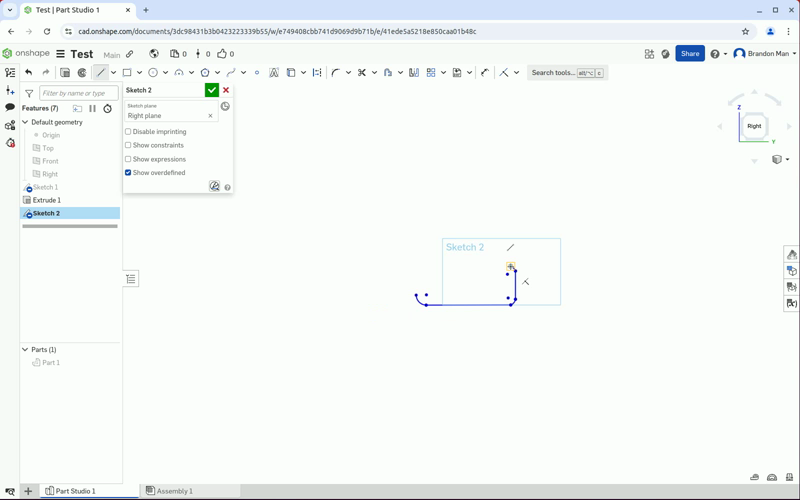
scroll(-6)
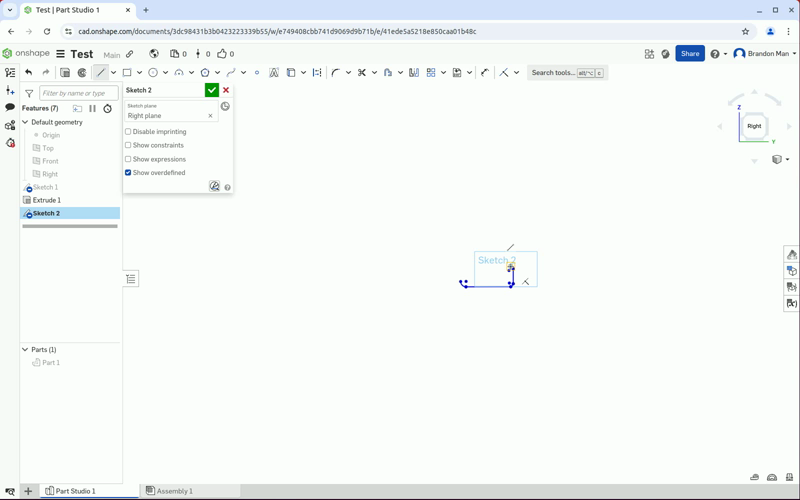
key_down(shift)
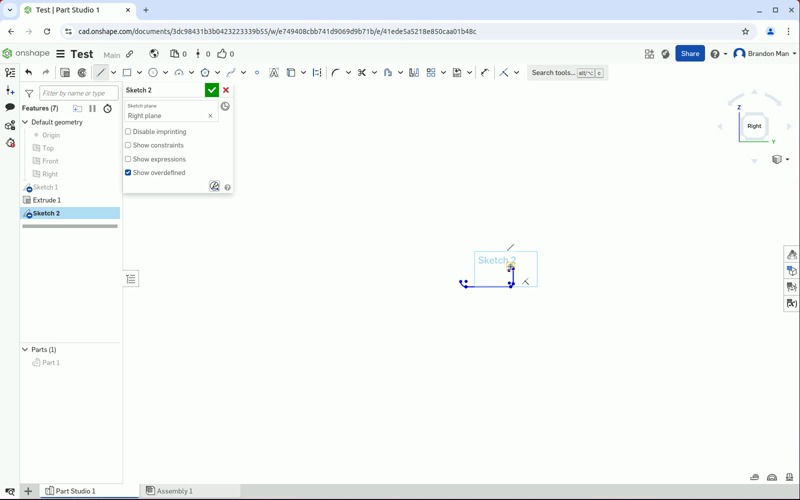
mouse_move(540, 266)
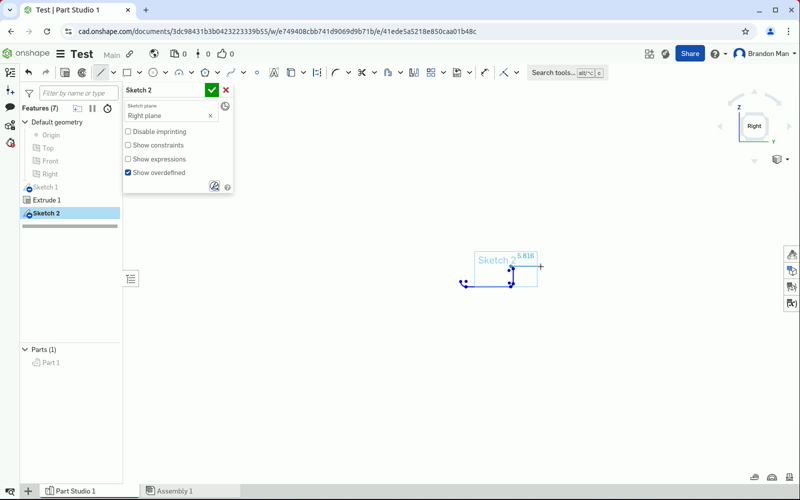
mouse_move(465, 266)
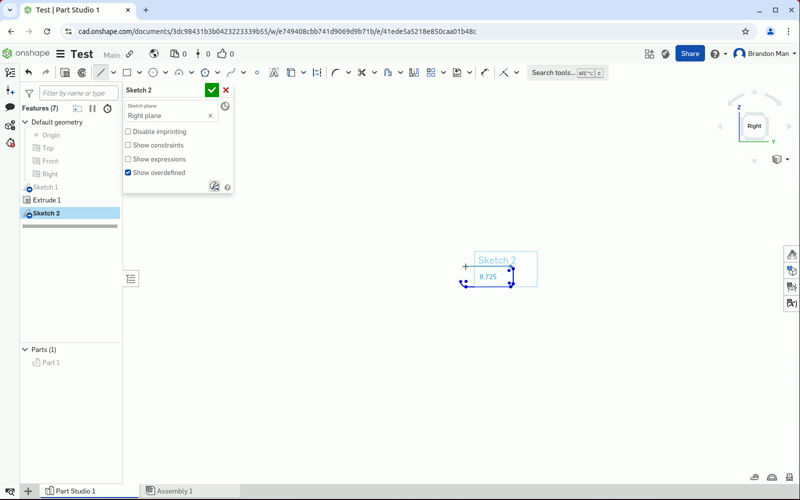
click(465, 266)
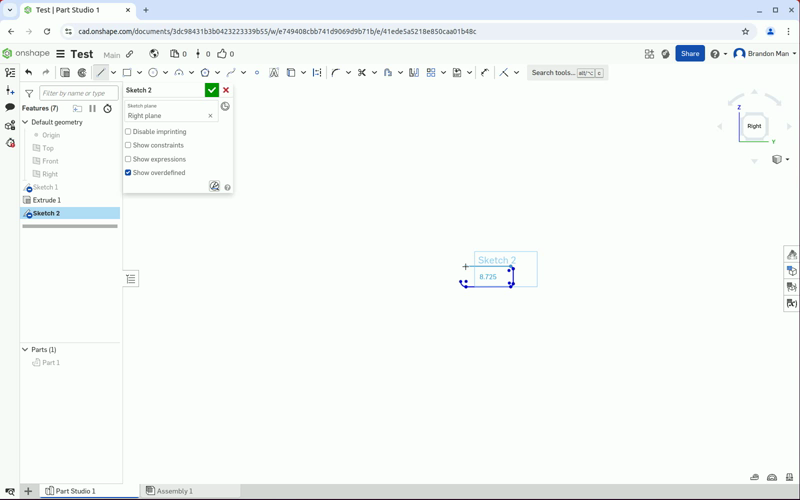
key_up(shift)
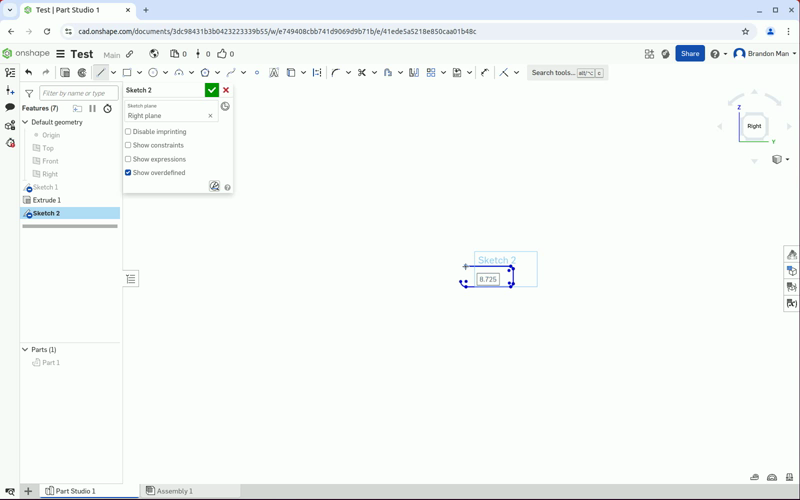
key(esc)
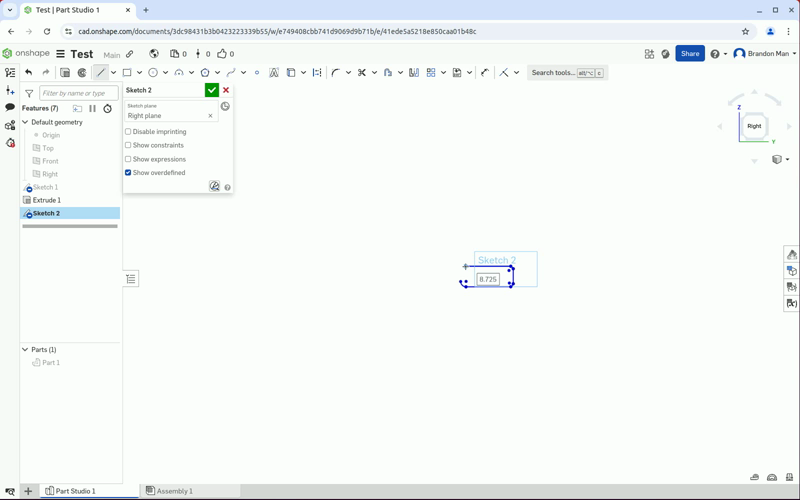
key(a)
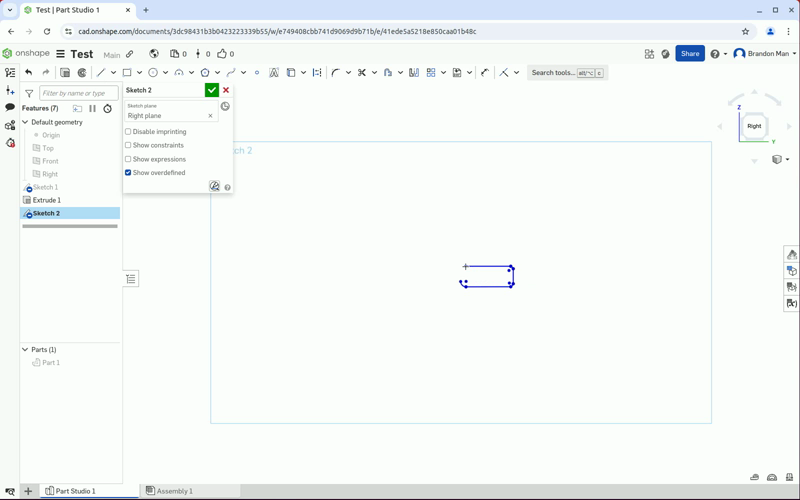
mouse_move(465, 266)
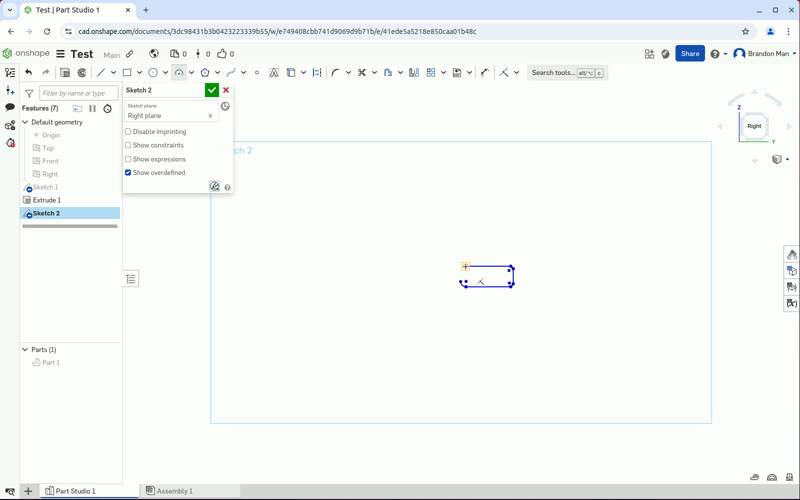
click(465, 266)
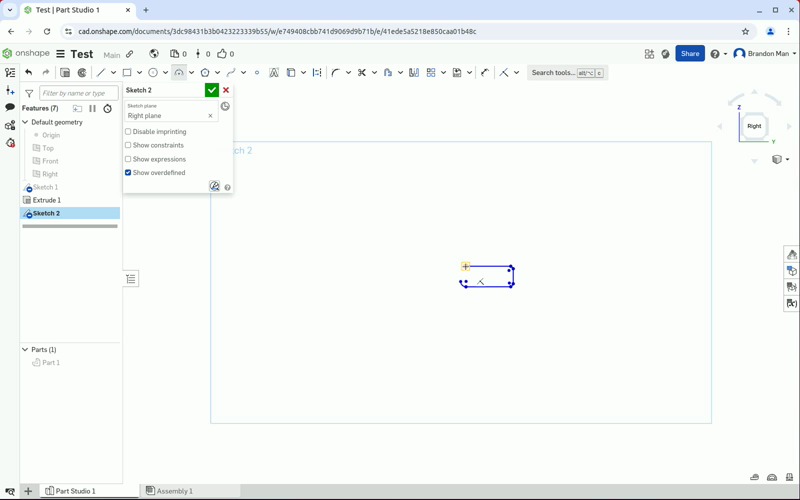
key_down(shift)
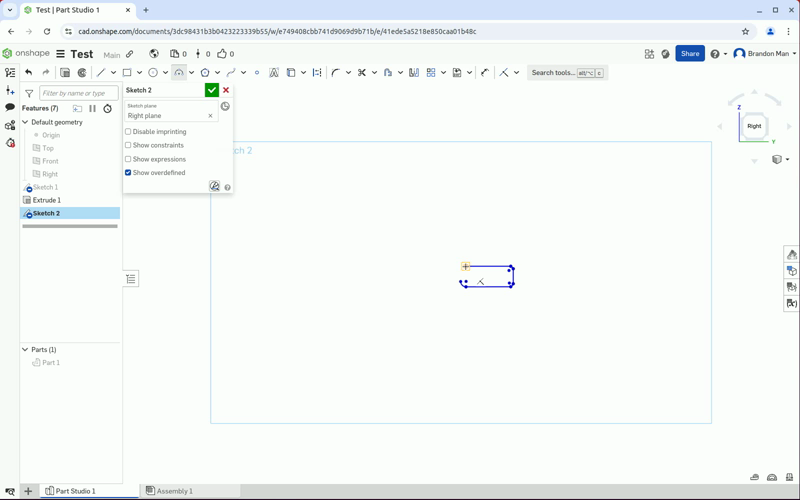
mouse_move(460, 270)
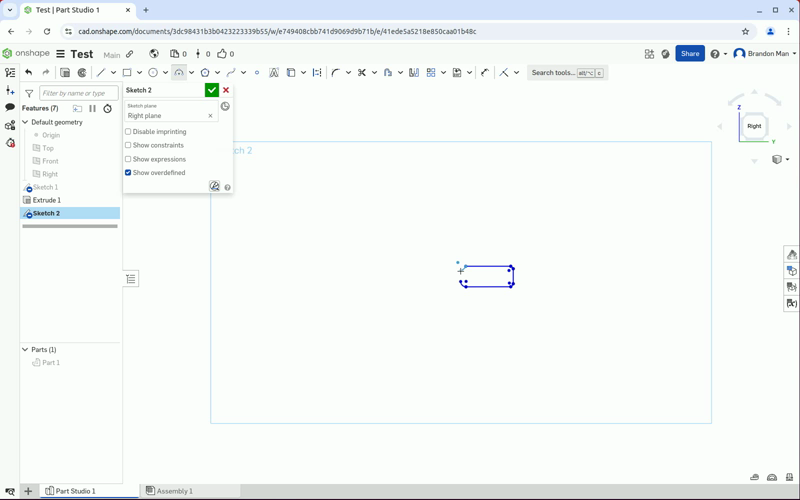
scroll(6)
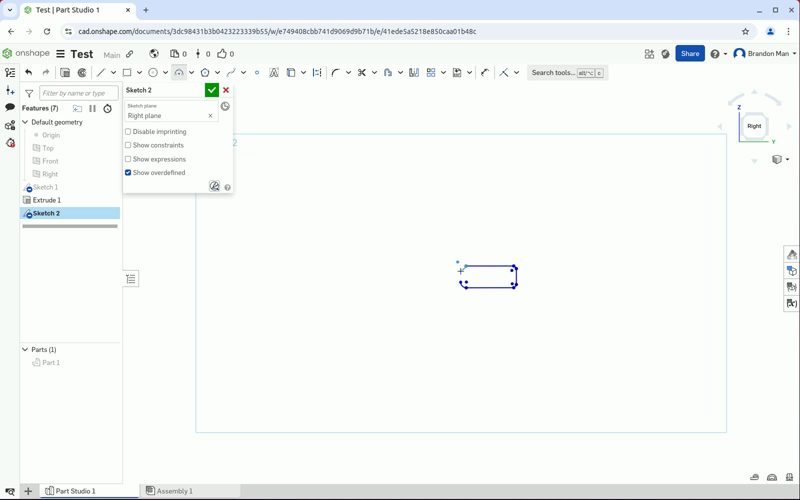
scroll(6)
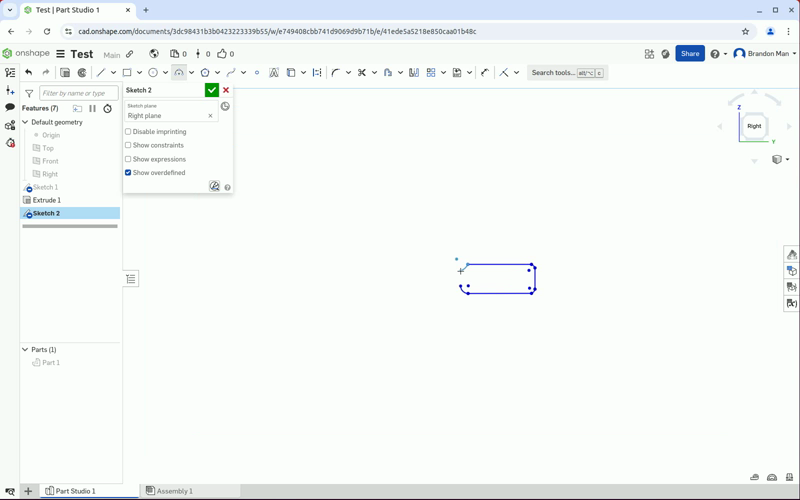
scroll(6)
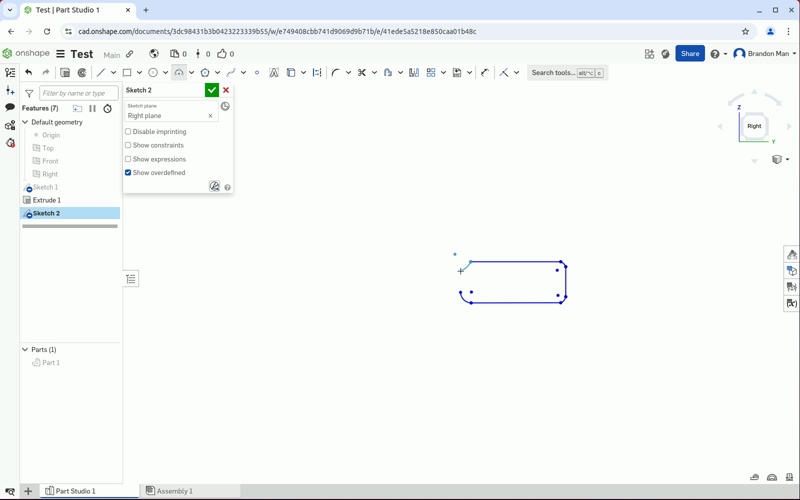
scroll(6)
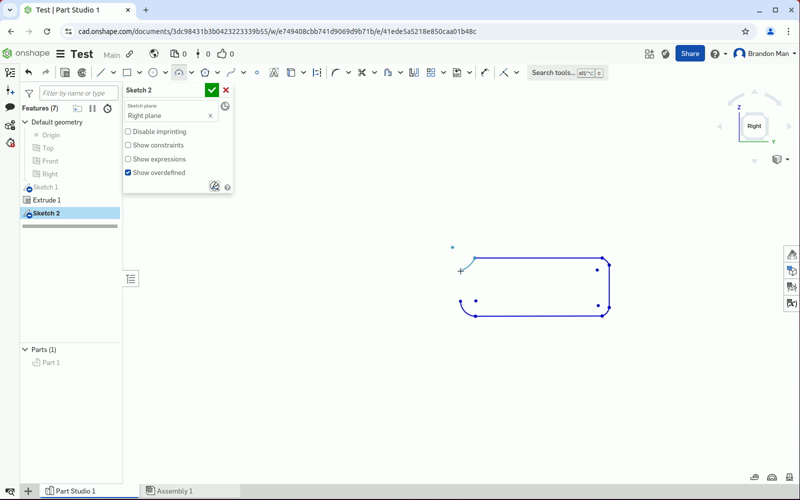
scroll(6)
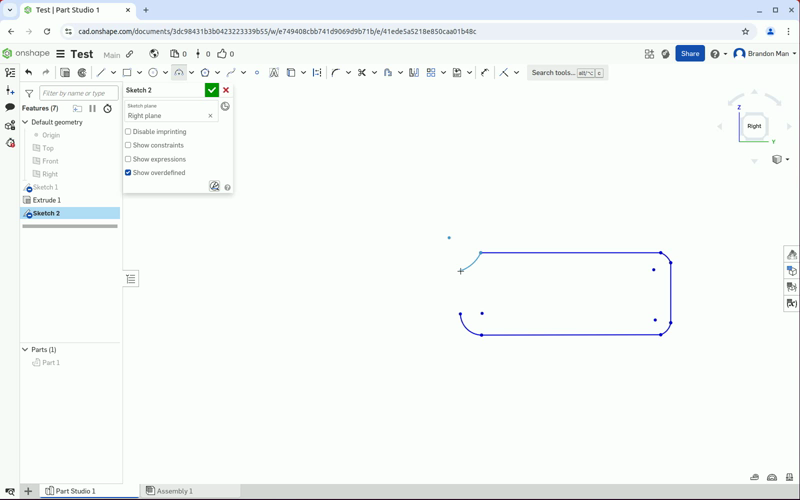
scroll(6)
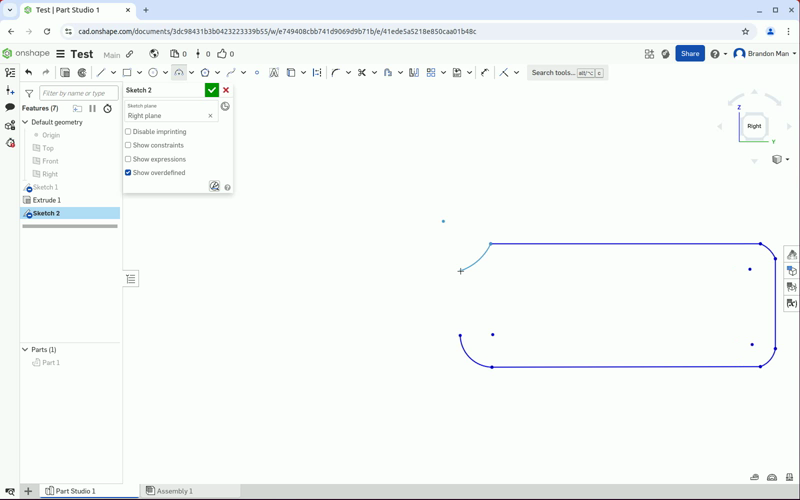
scroll(6)
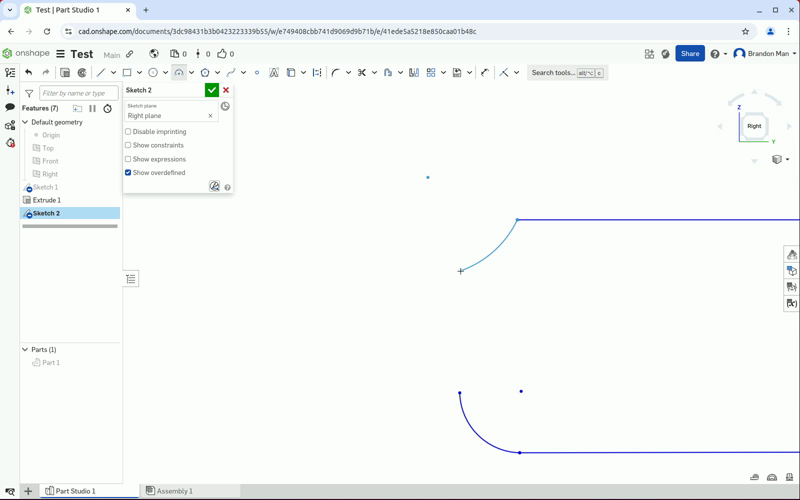
click(460, 270)
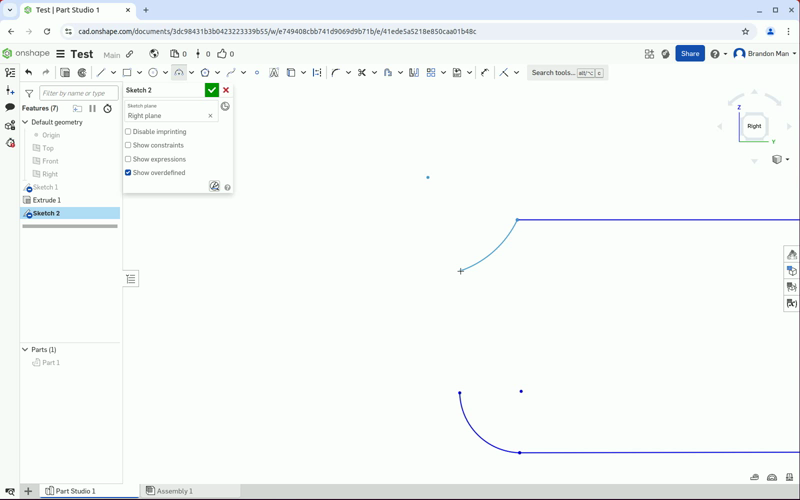
scroll(-6)
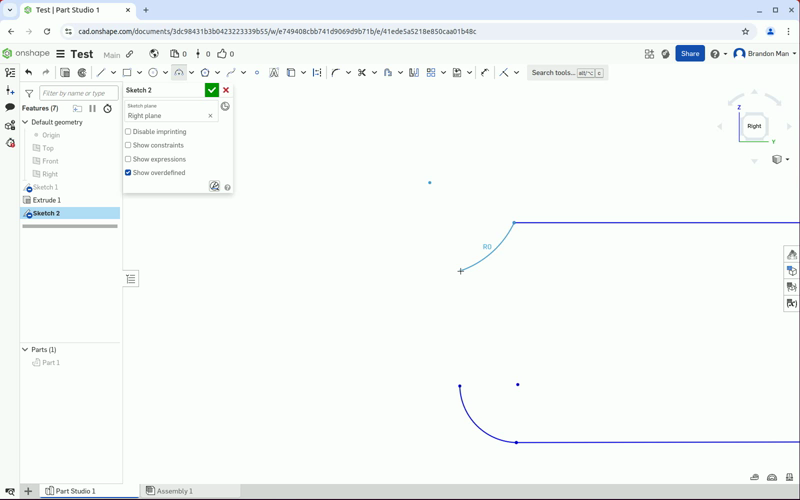
scroll(-6)
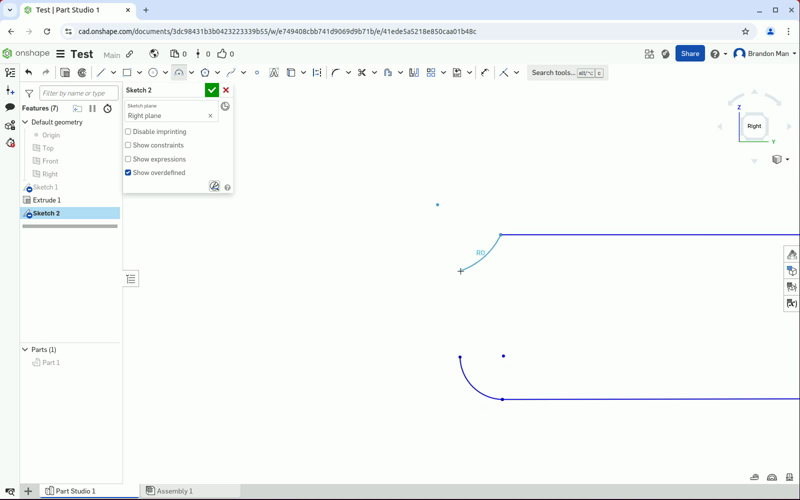
scroll(-6)
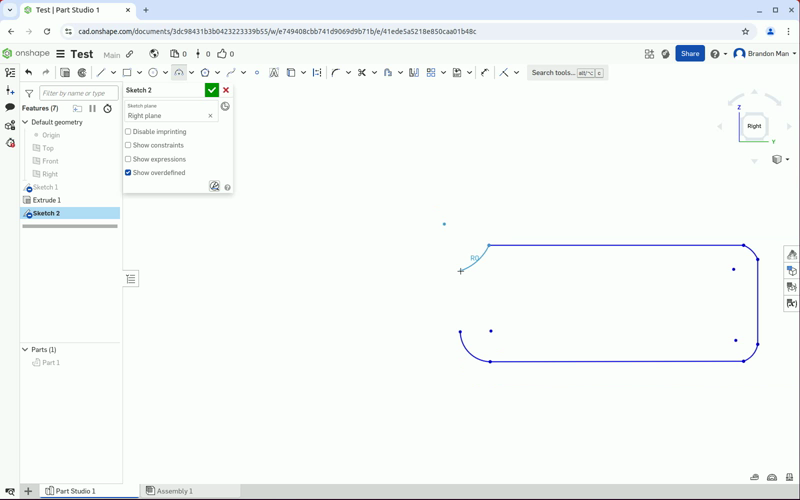
scroll(-6)
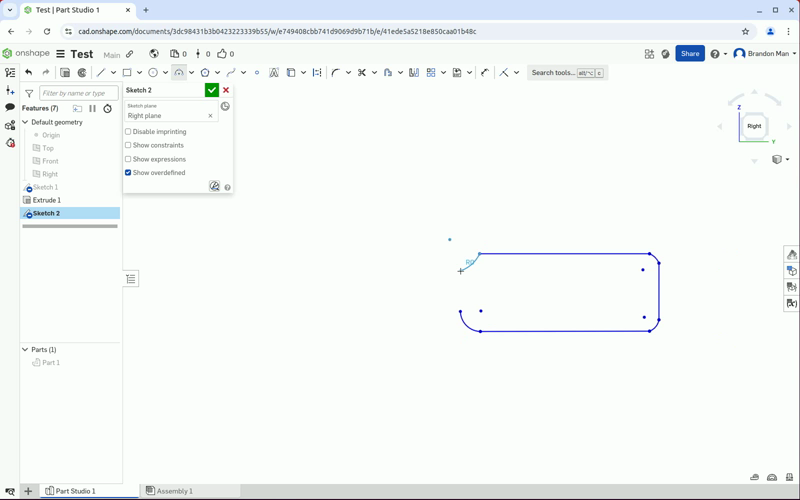
scroll(-6)
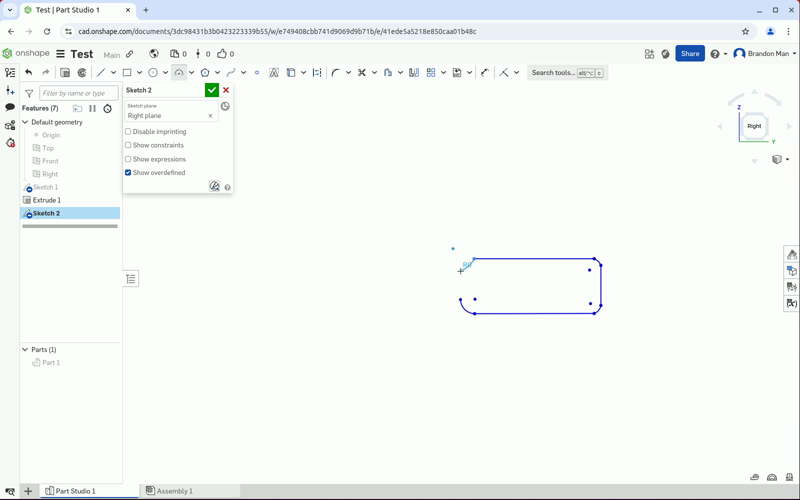
scroll(-6)
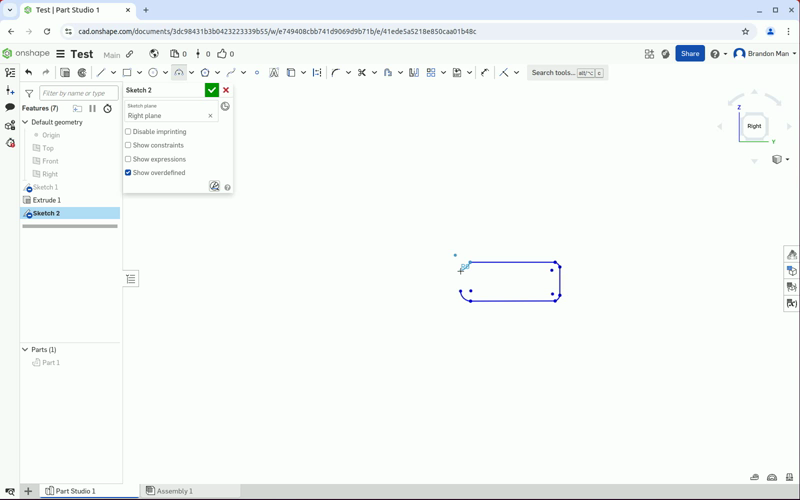
scroll(-6)
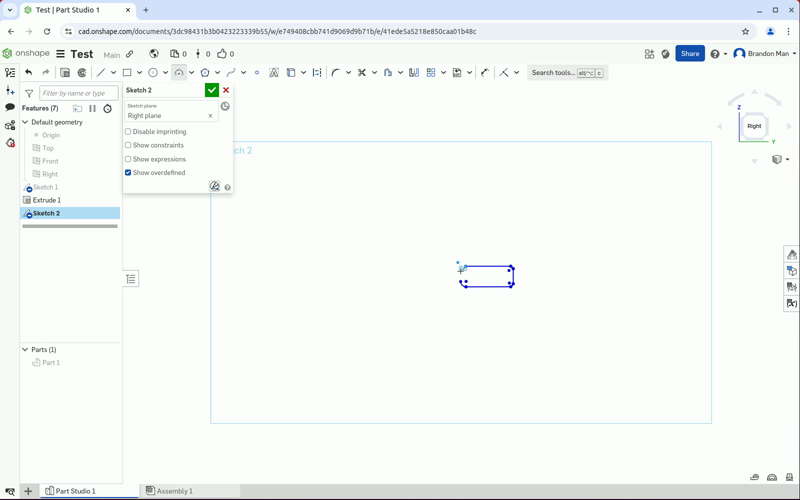
mouse_move(462, 267)
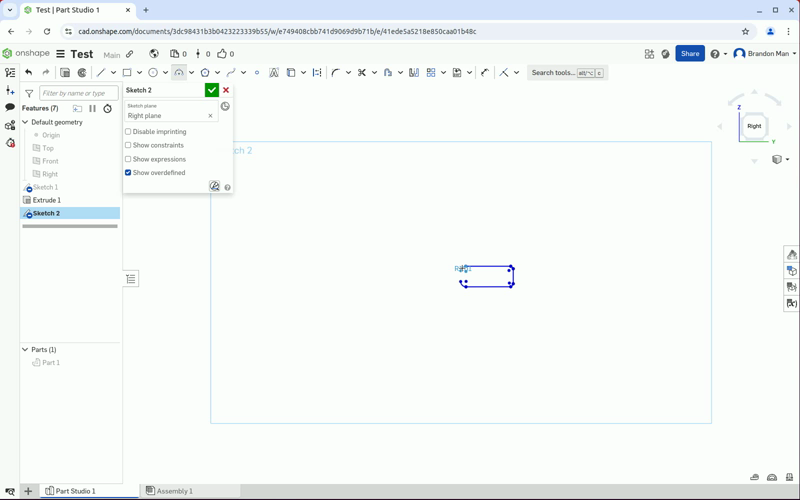
scroll(6)
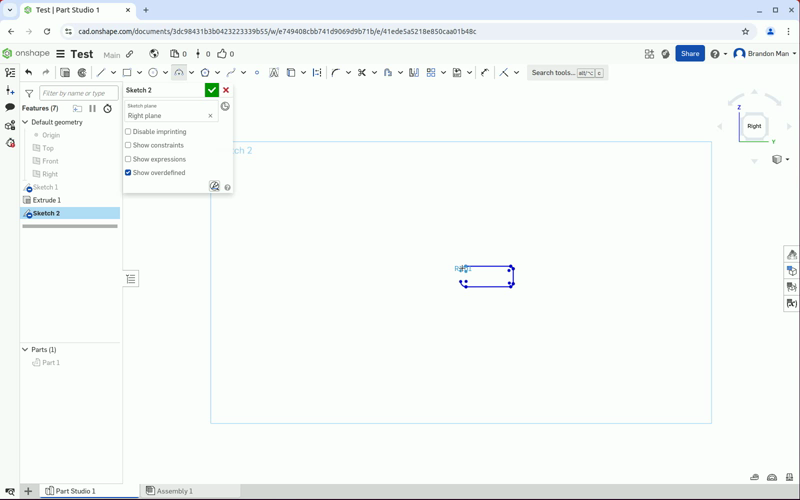
scroll(6)
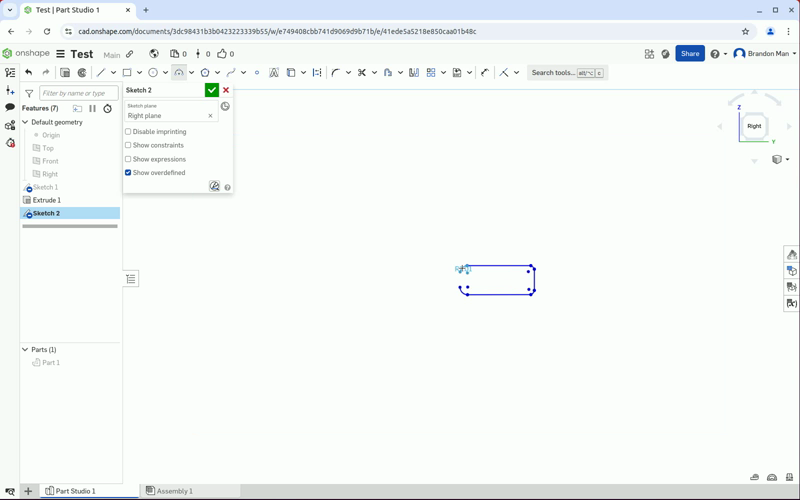
scroll(6)
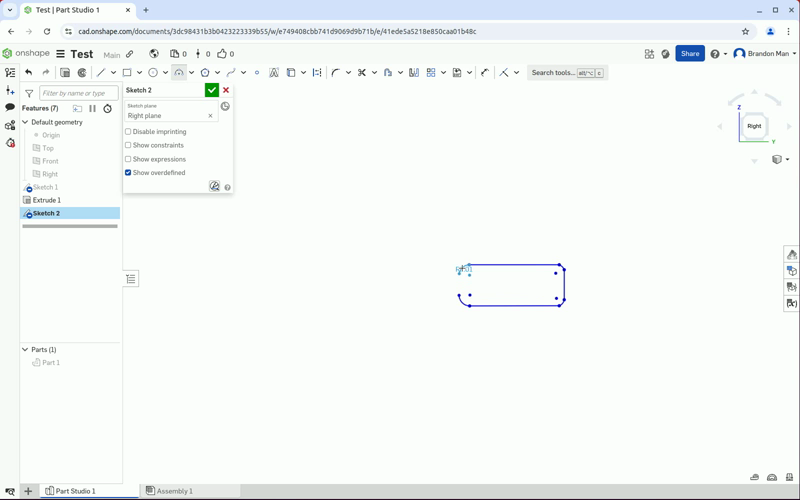
scroll(6)
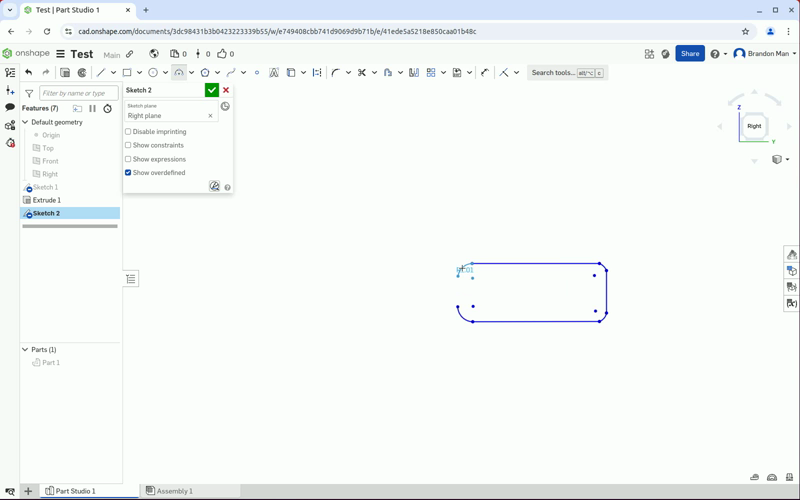
scroll(6)
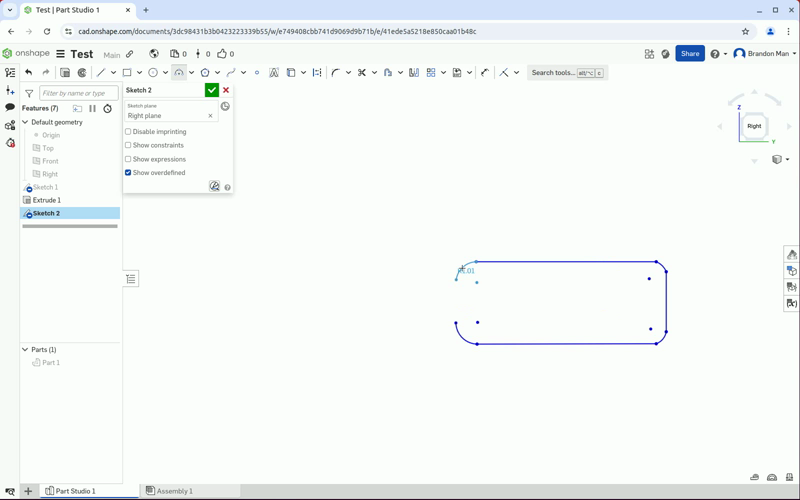
scroll(6)
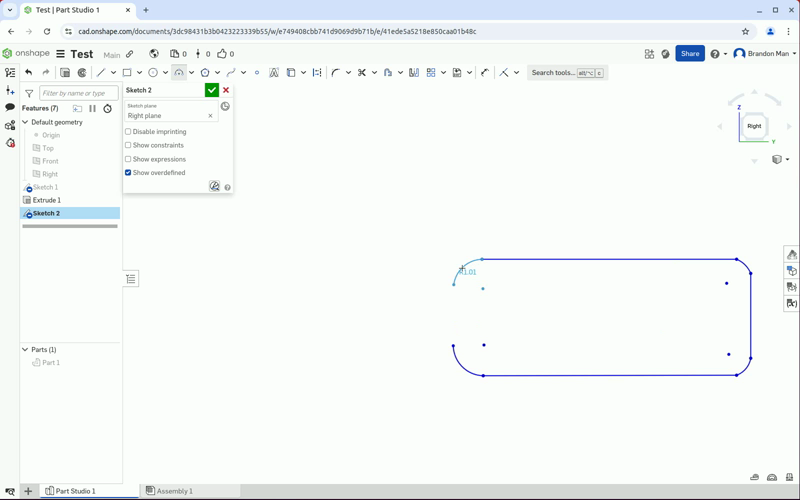
scroll(6)
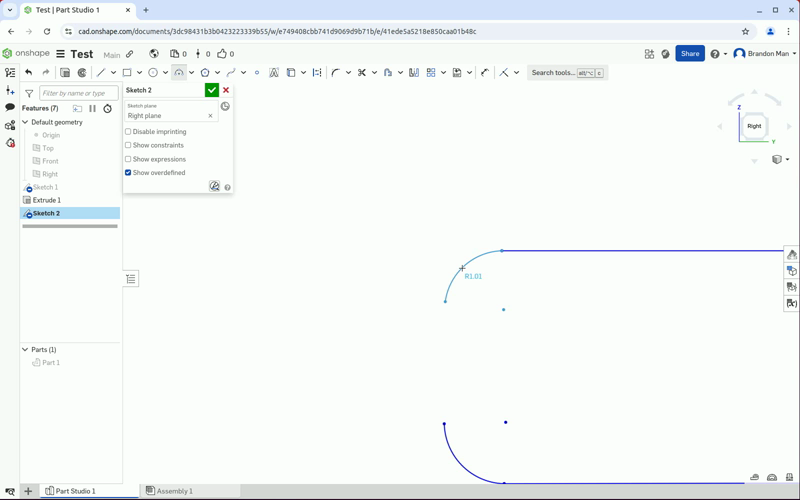
click(462, 267)
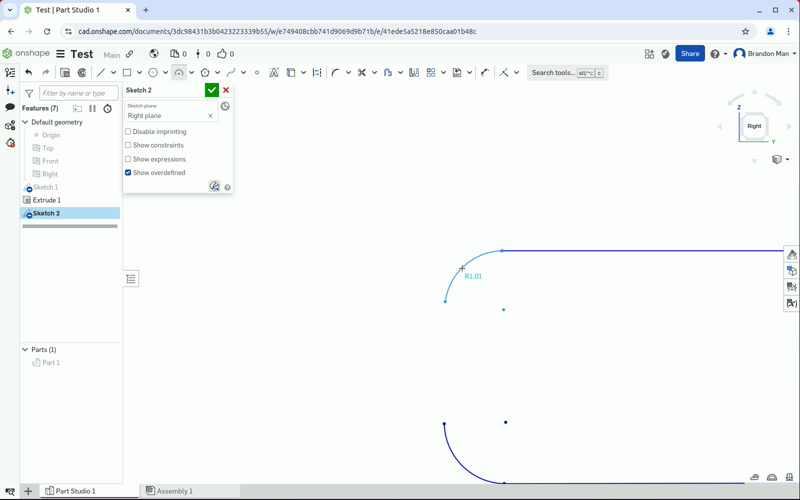
scroll(-6)
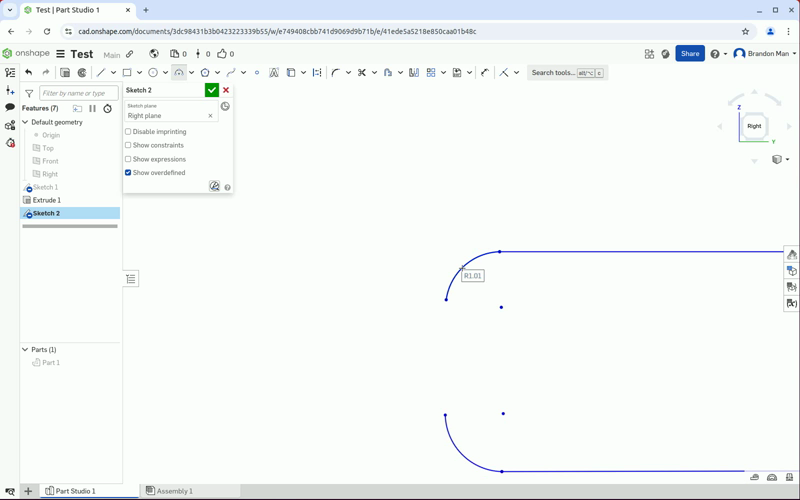
scroll(-6)
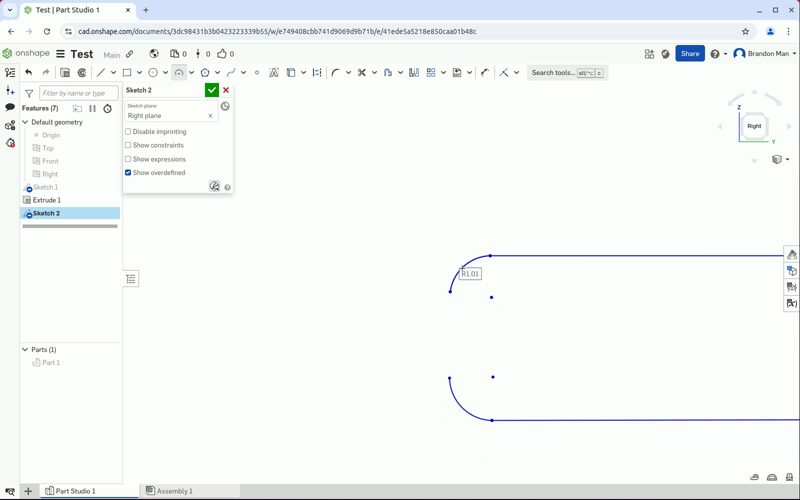
scroll(-6)
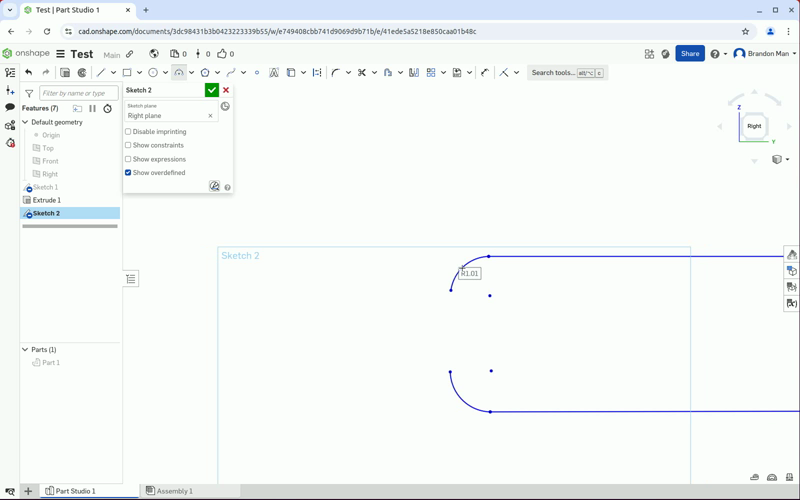
scroll(-6)
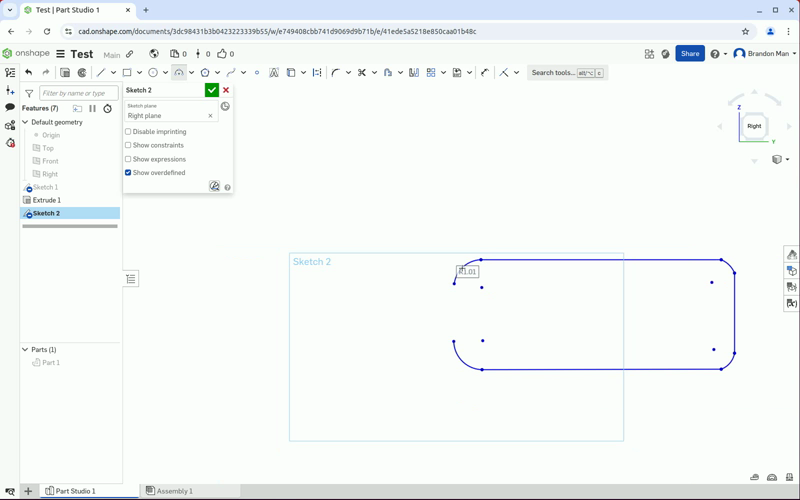
scroll(-6)
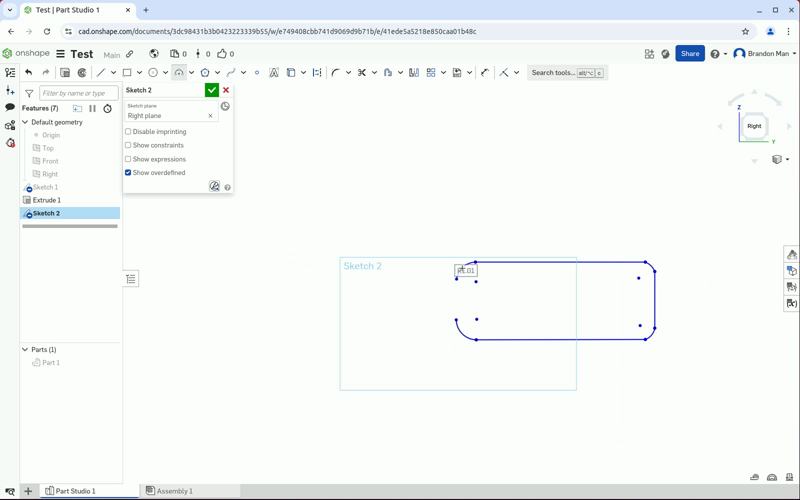
scroll(-6)
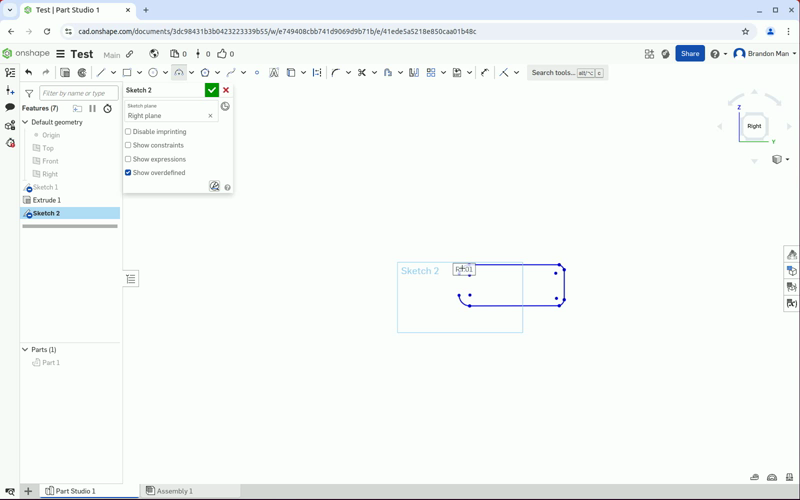
scroll(-6)
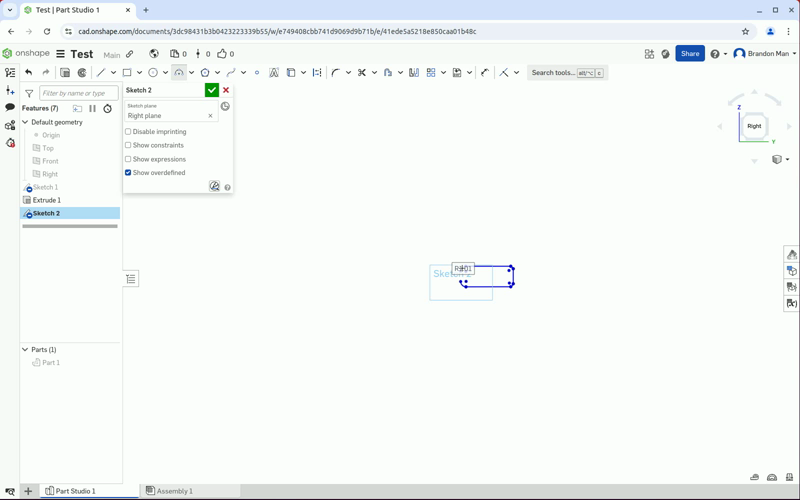
key_up(shift)
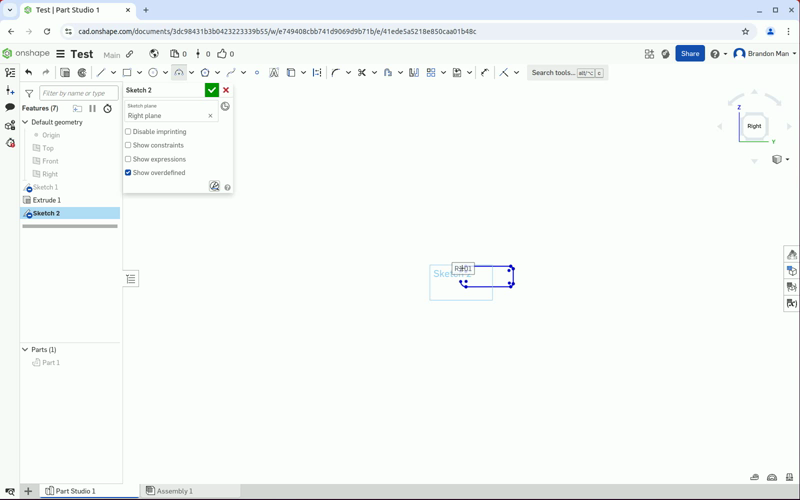
key(esc)
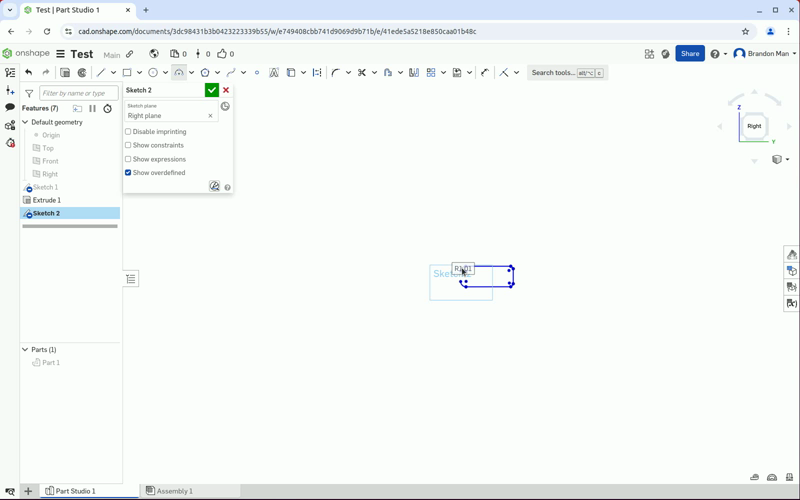
key(l)
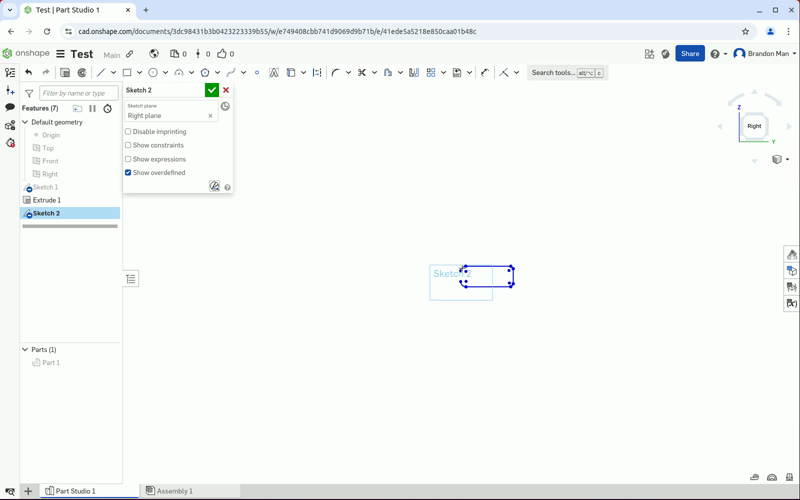
mouse_move(460, 270)
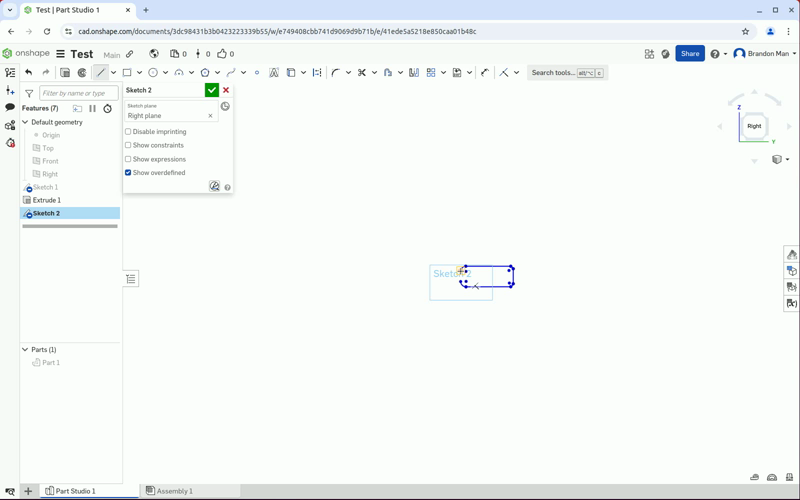
scroll(6)
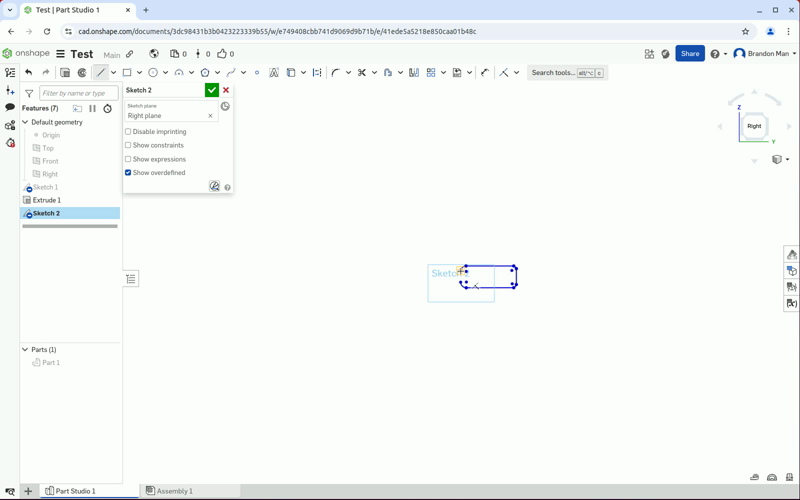
scroll(6)
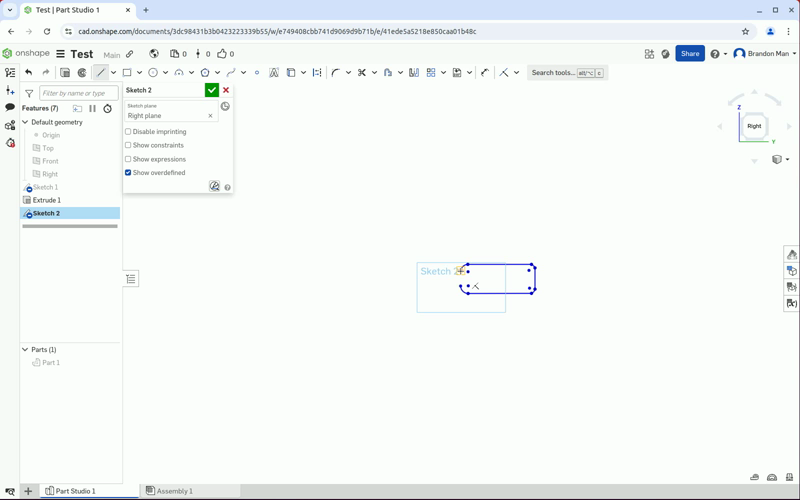
scroll(6)
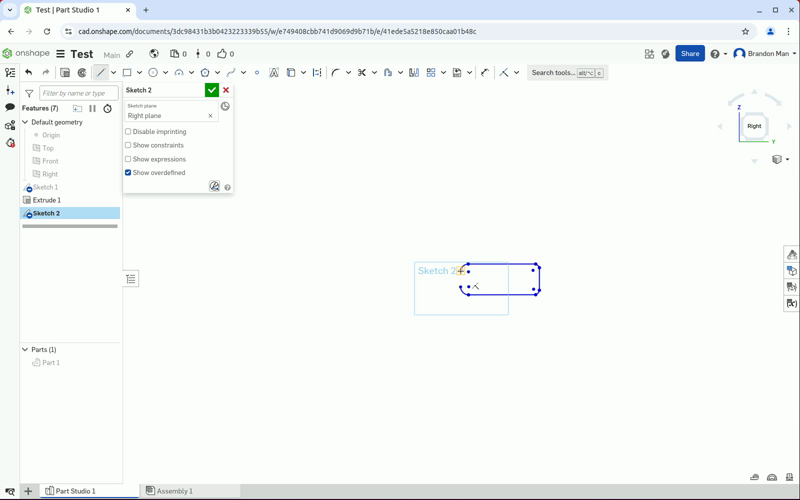
scroll(6)
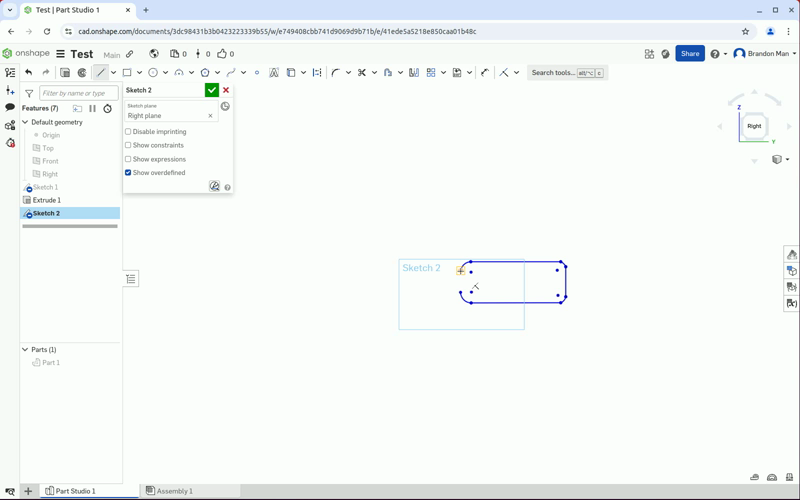
scroll(6)
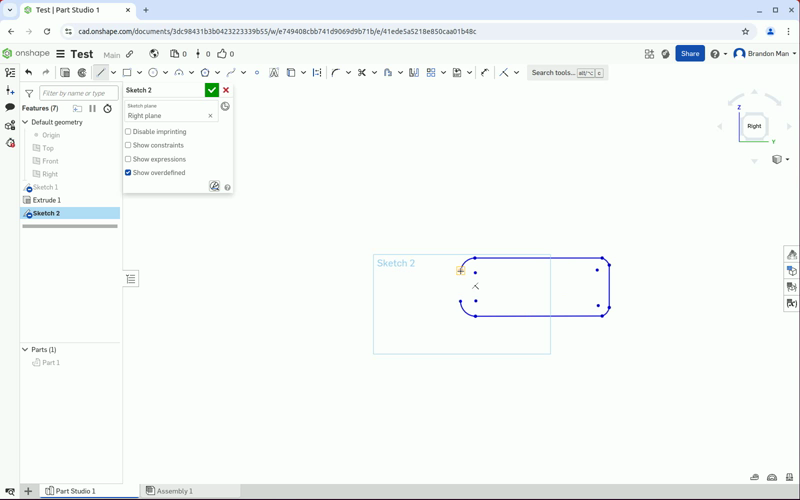
scroll(6)
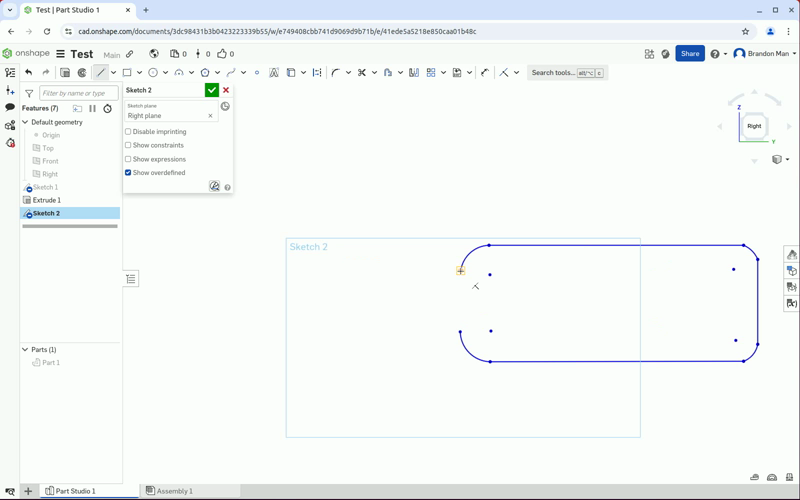
scroll(6)
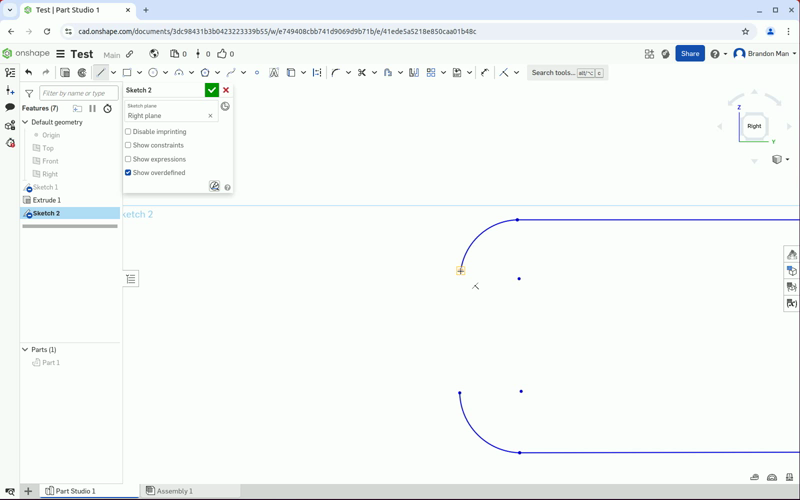
click(460, 270)
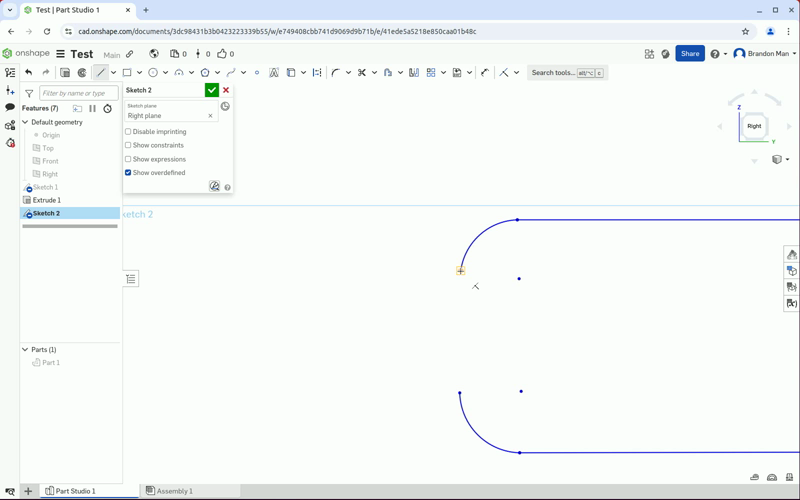
scroll(-6)
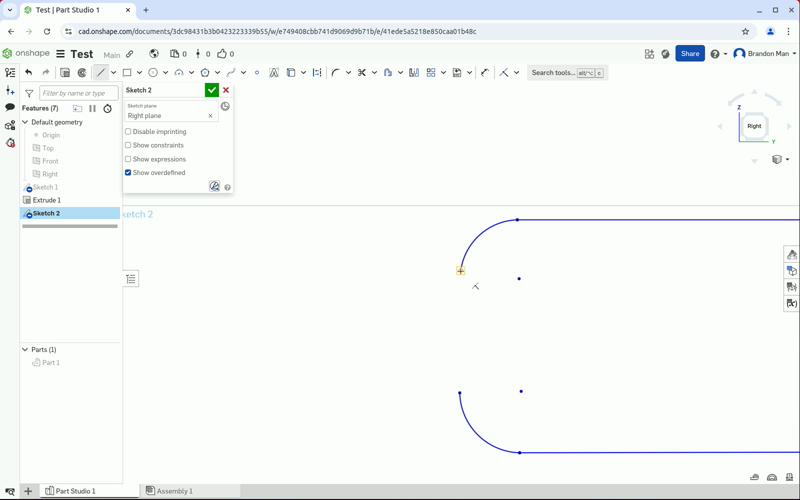
scroll(-6)
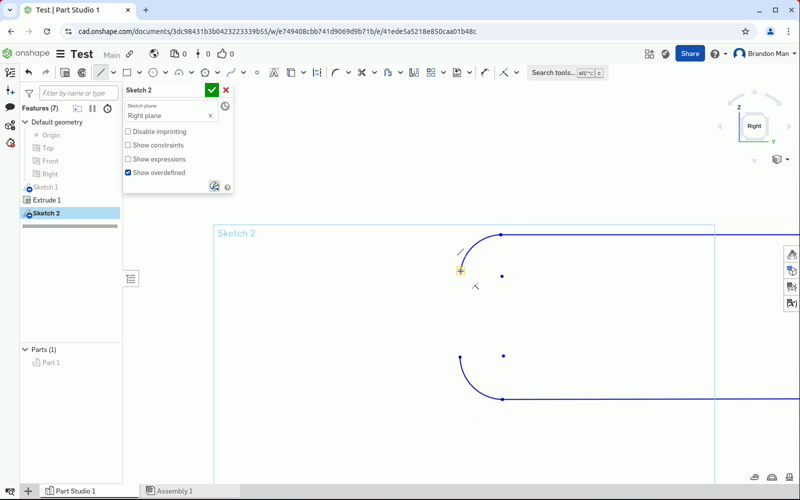
scroll(-6)
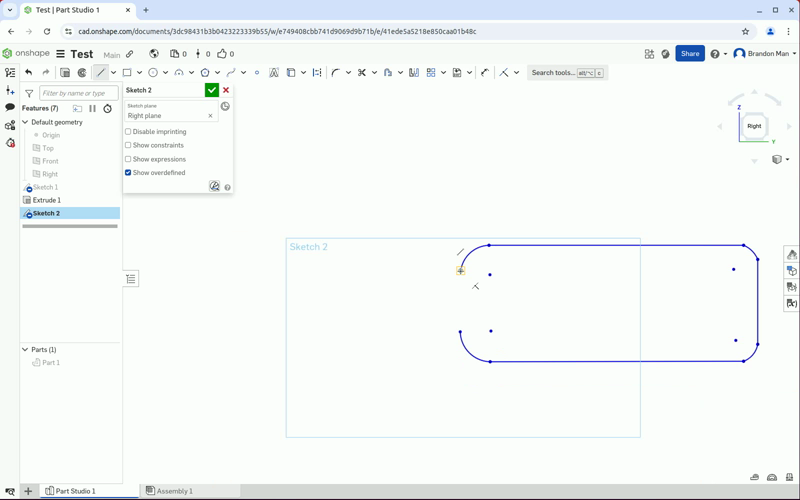
scroll(-6)
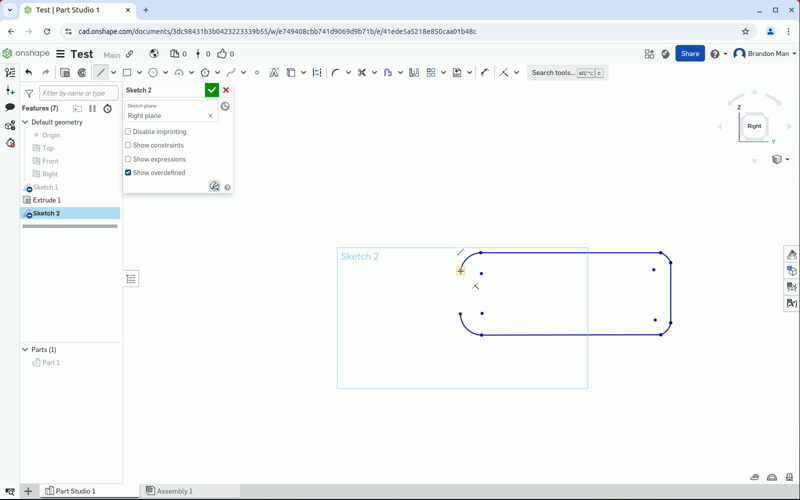
scroll(-6)
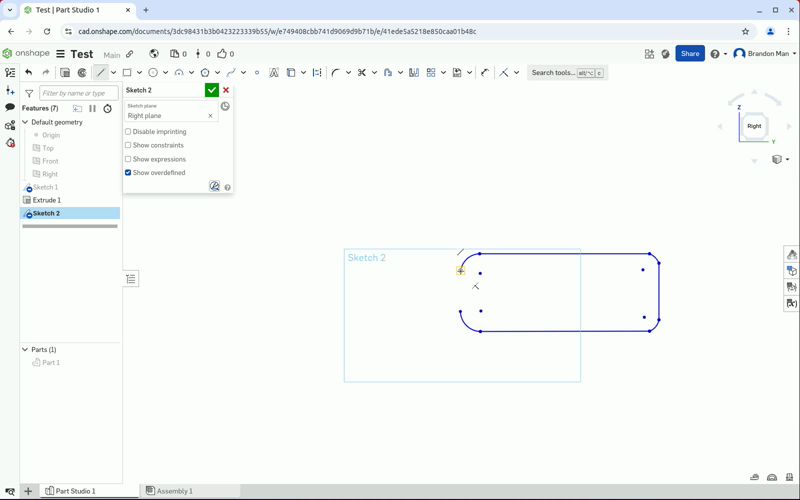
scroll(-6)
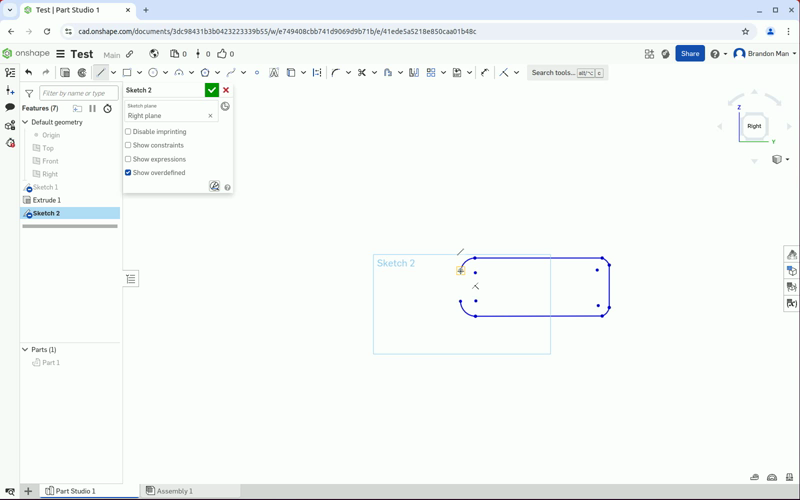
scroll(-6)
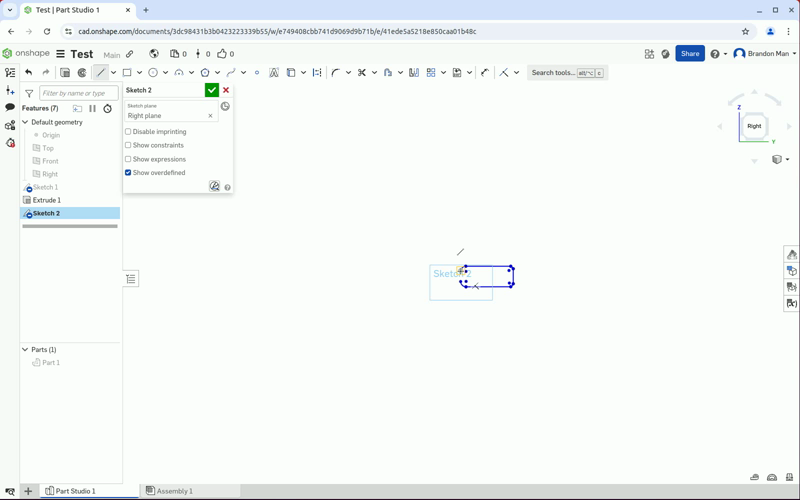
mouse_move(490, 270)
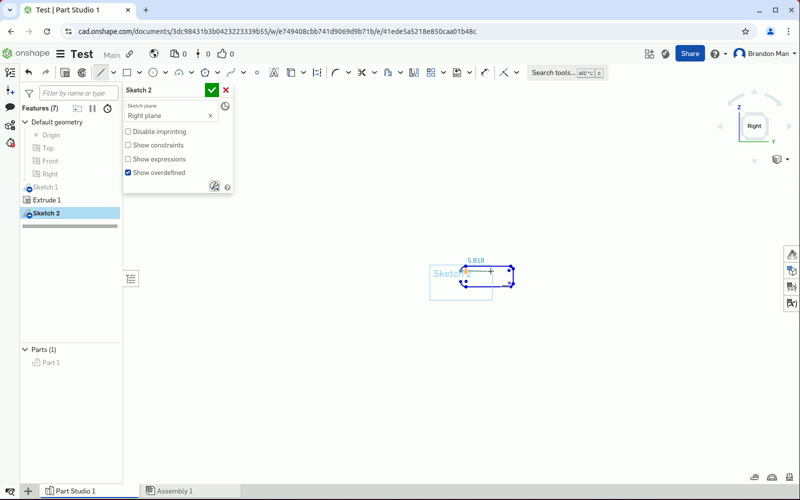
key_down(shift)
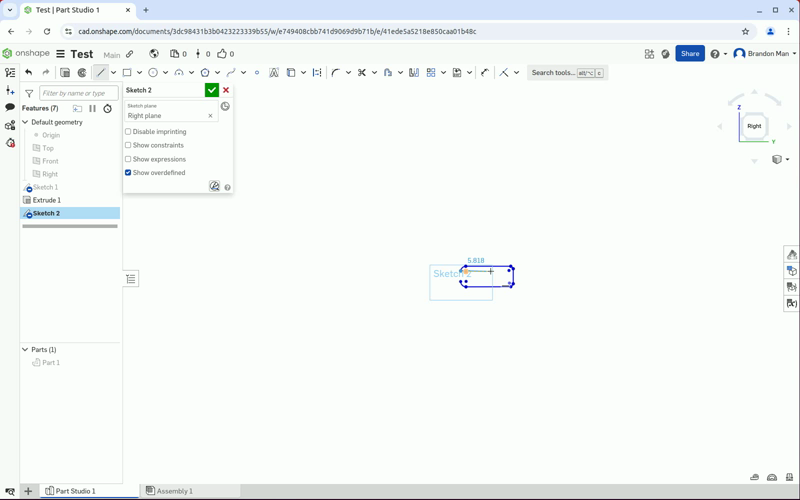
mouse_move(460, 281)
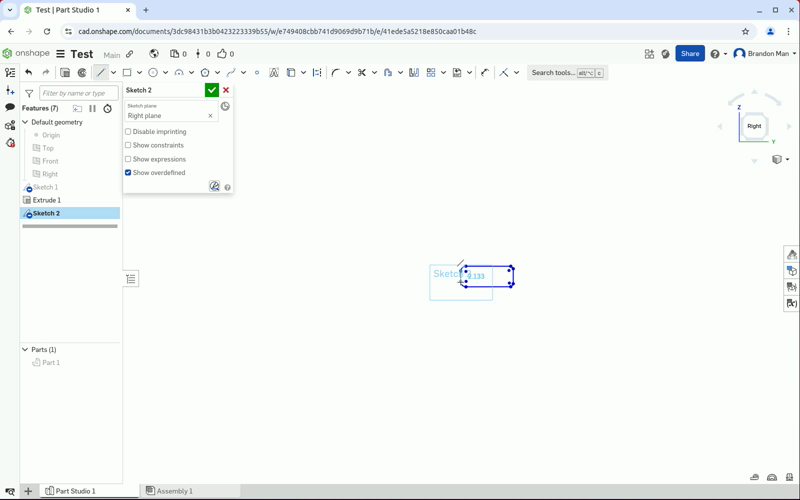
scroll(6)
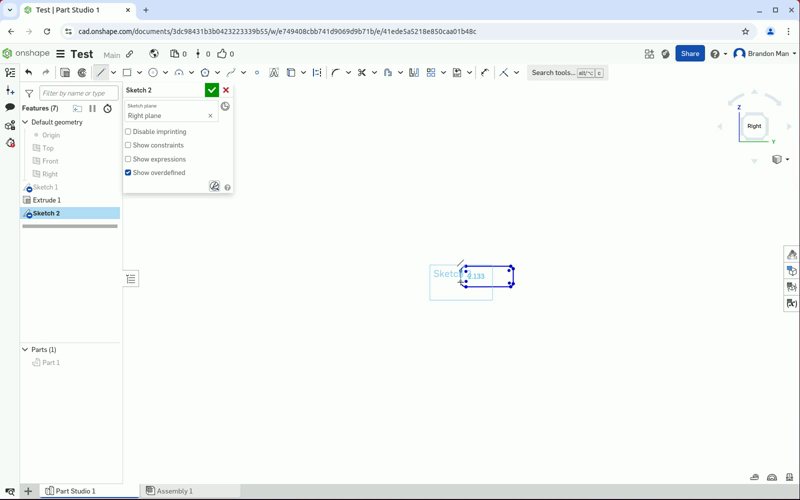
scroll(6)
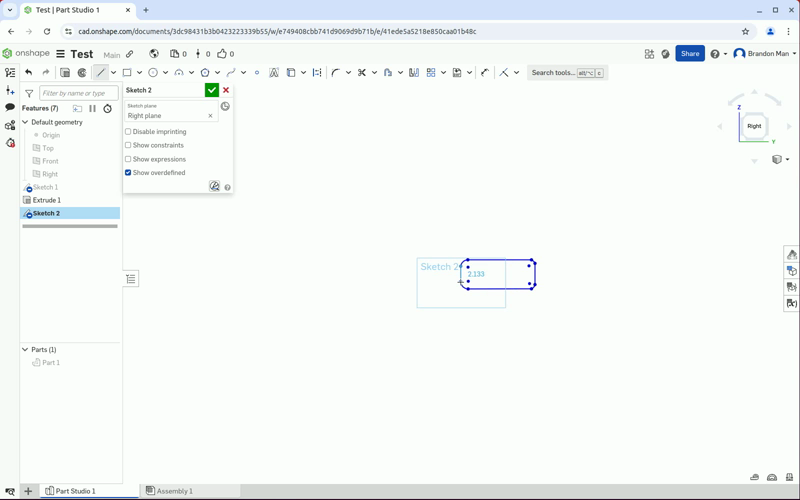
scroll(6)
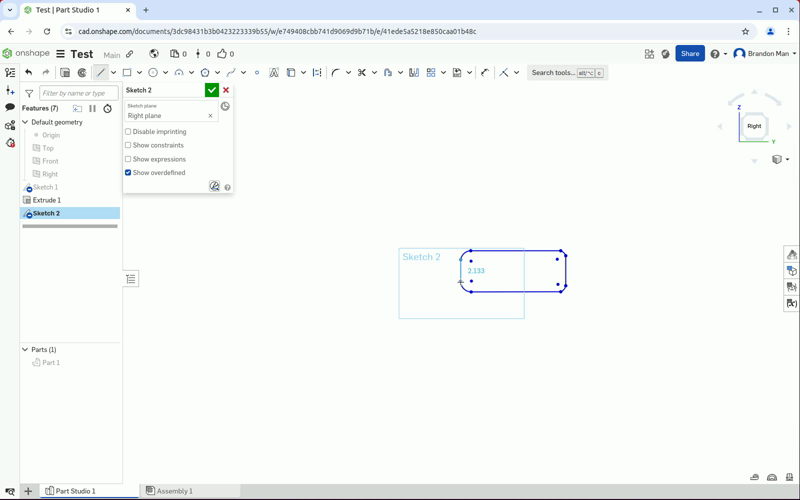
scroll(6)
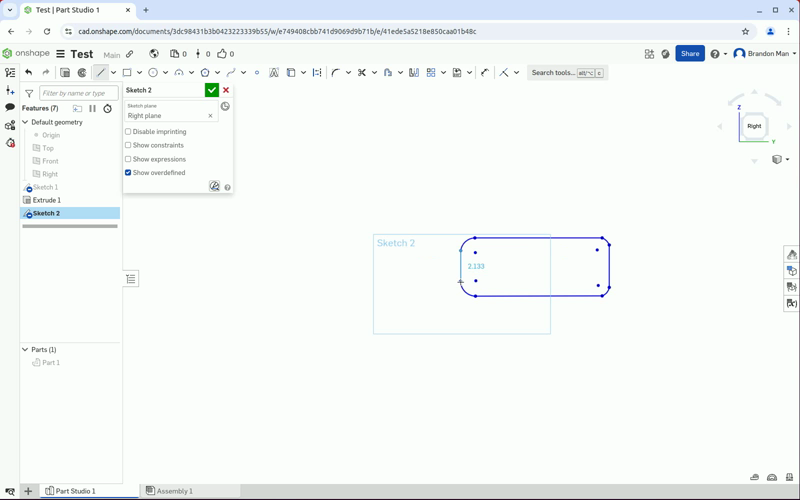
scroll(6)
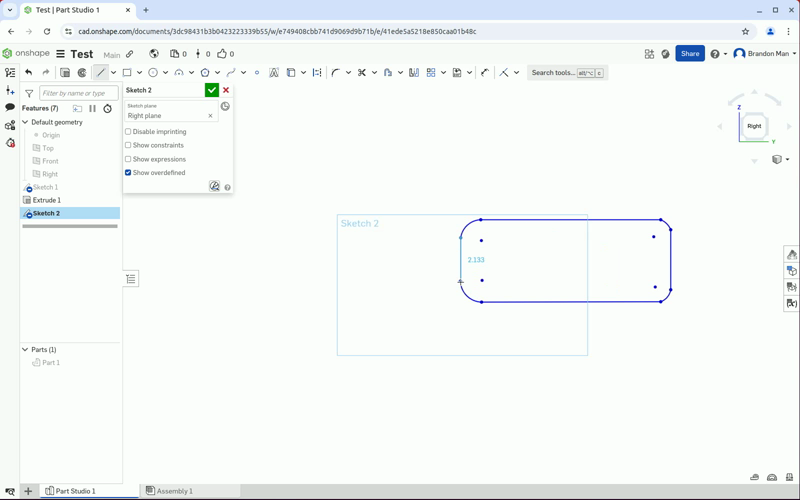
scroll(6)
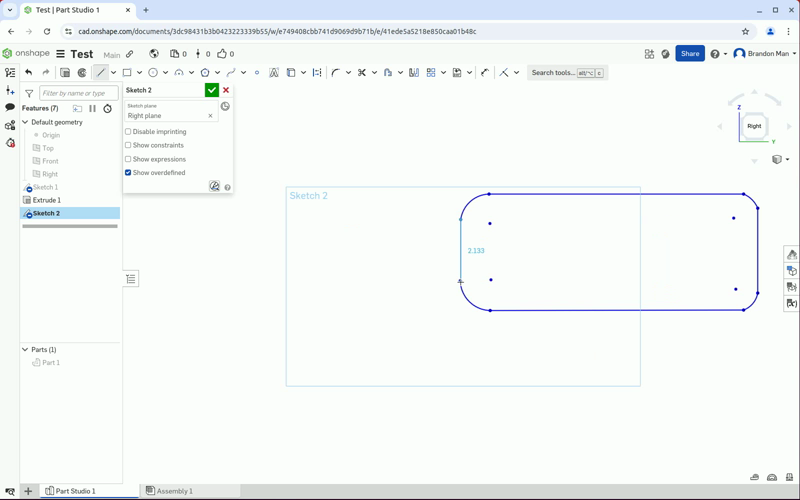
scroll(6)
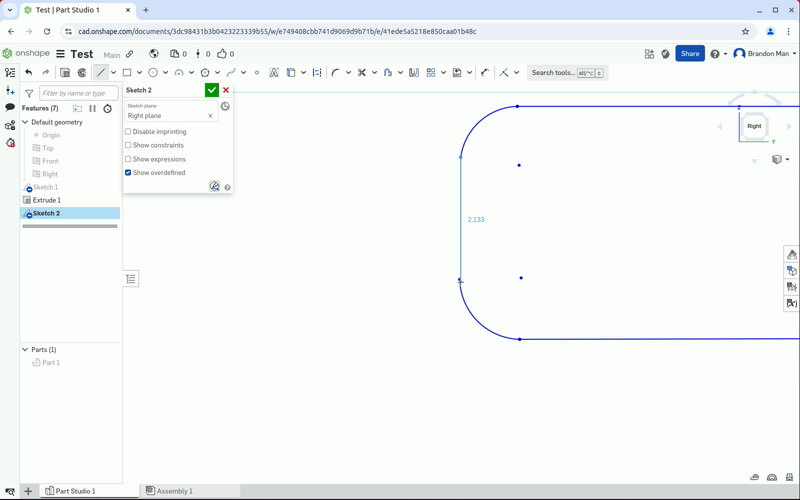
key_up(shift)
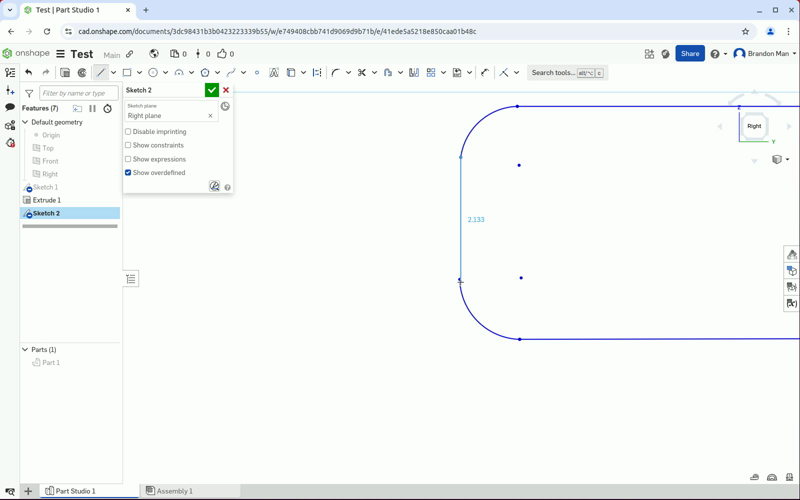
click(460, 281)
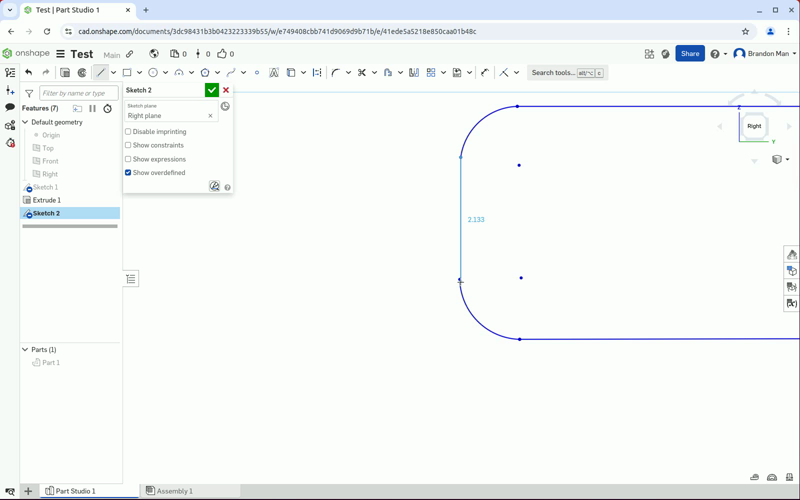
scroll(-6)
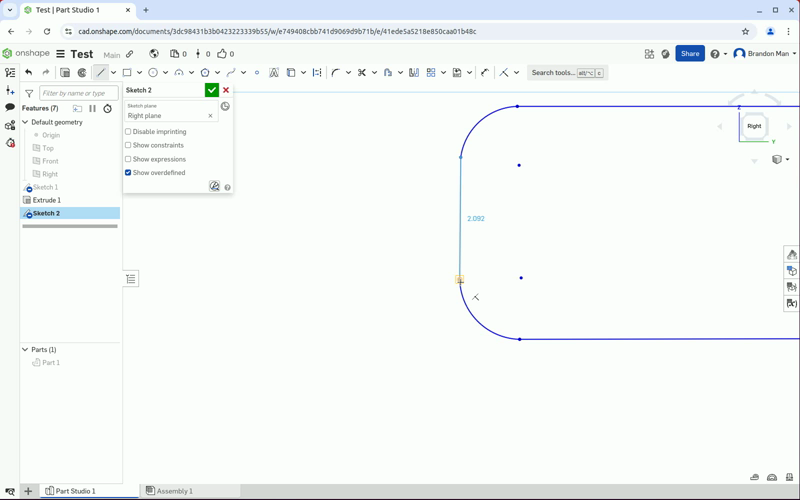
scroll(-6)
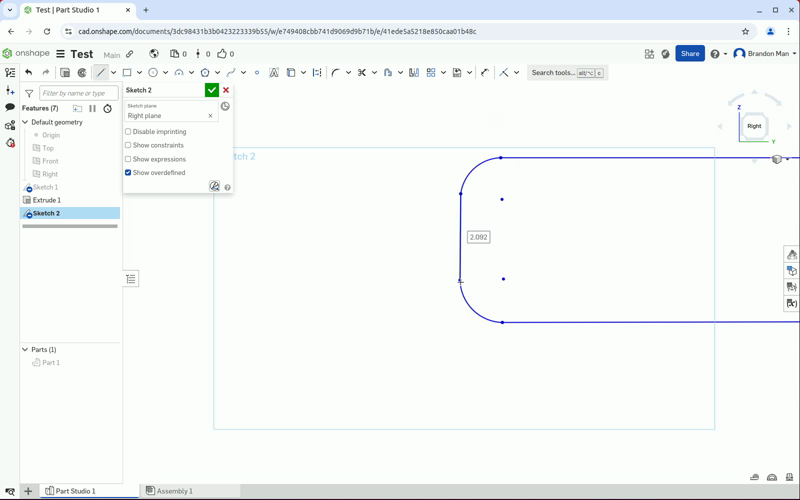
scroll(-6)
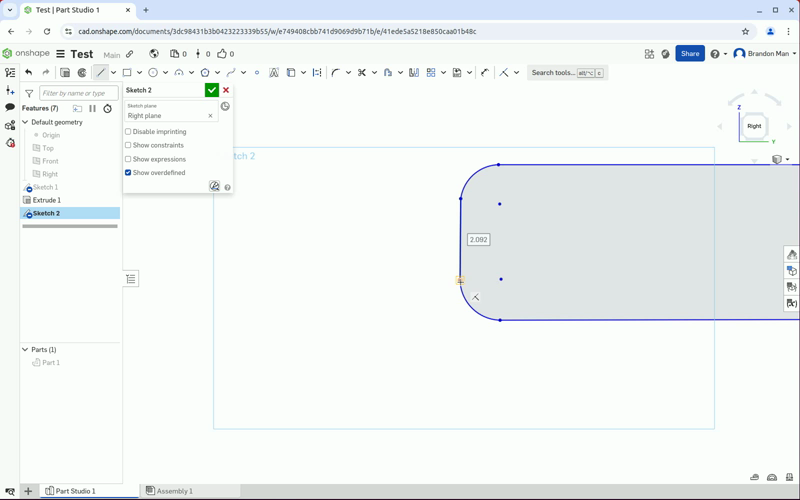
scroll(-6)
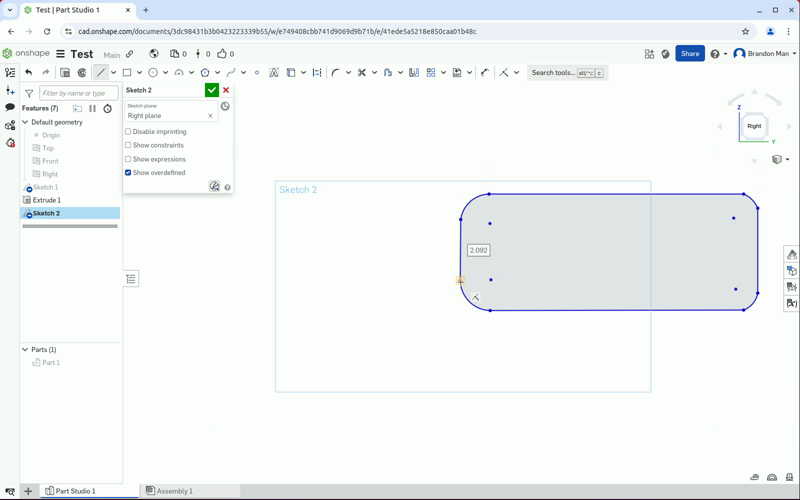
scroll(-6)
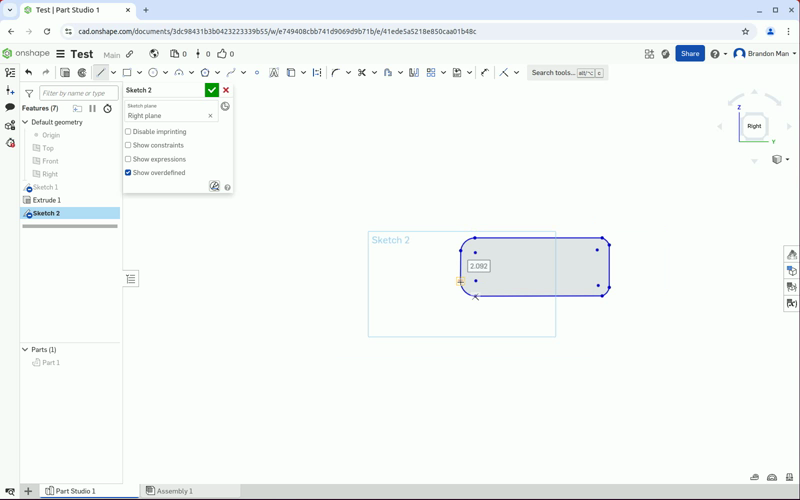
scroll(-6)
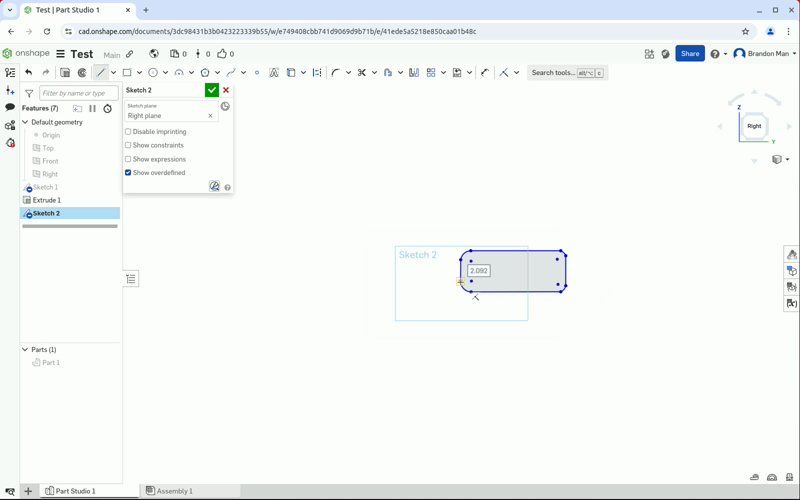
scroll(-6)
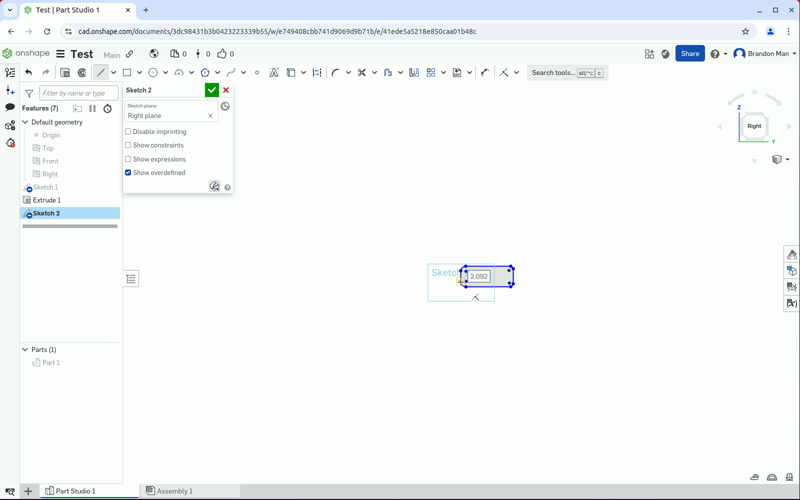
key(esc)
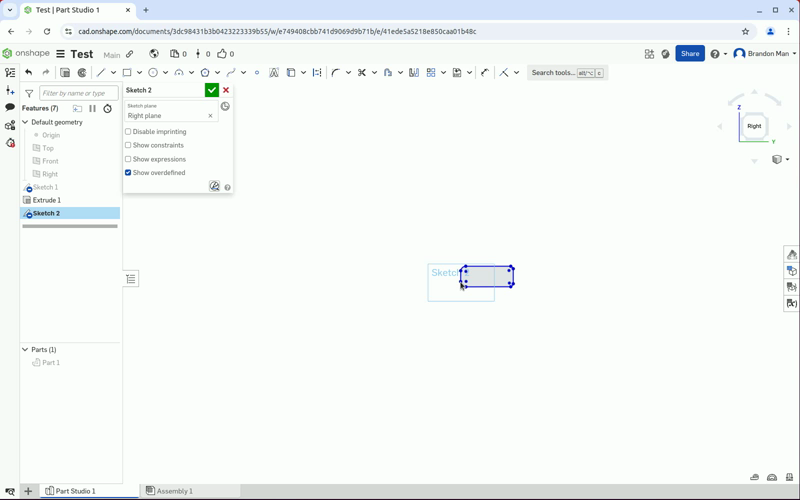
mouse_move(496, 279)
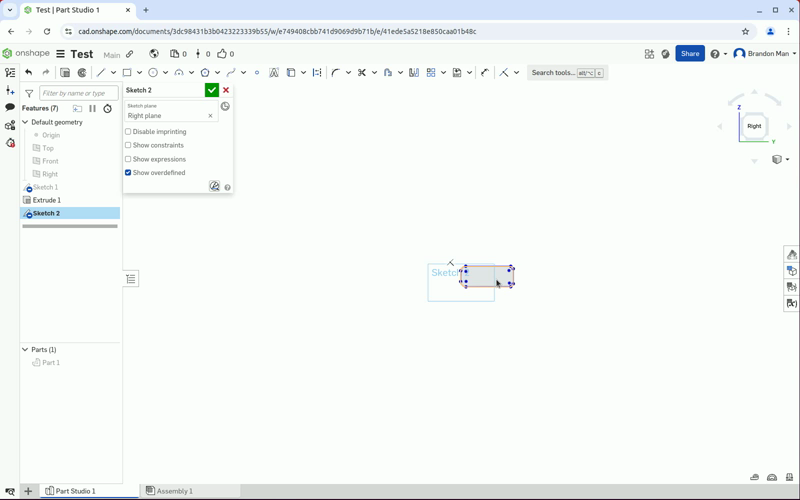
scroll(6)
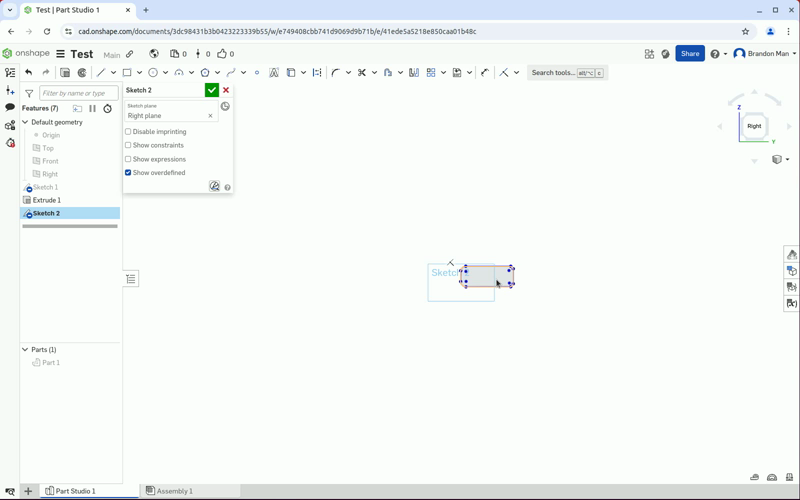
scroll(6)
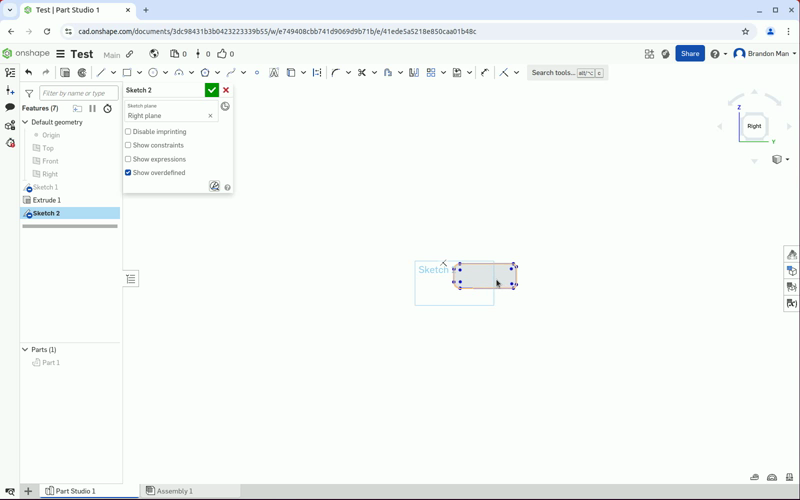
scroll(6)
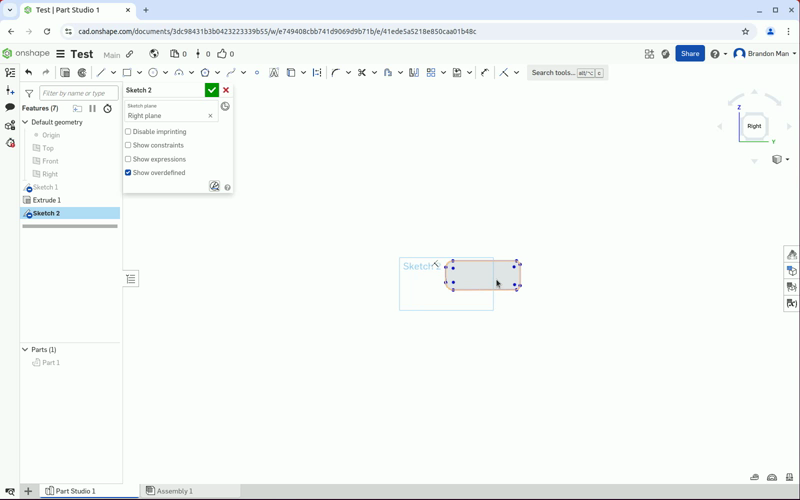
scroll(6)
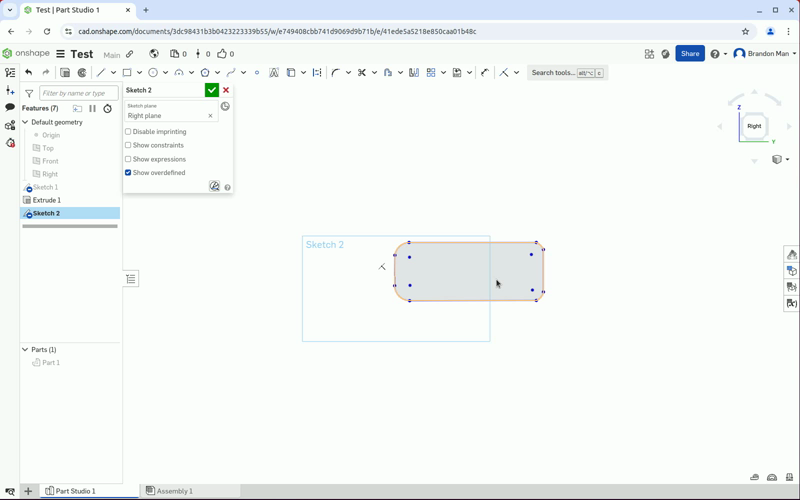
scroll(6)
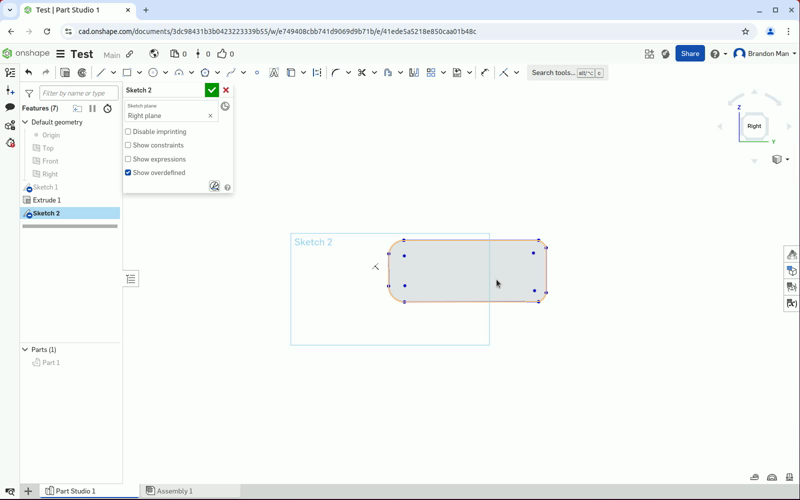
scroll(6)
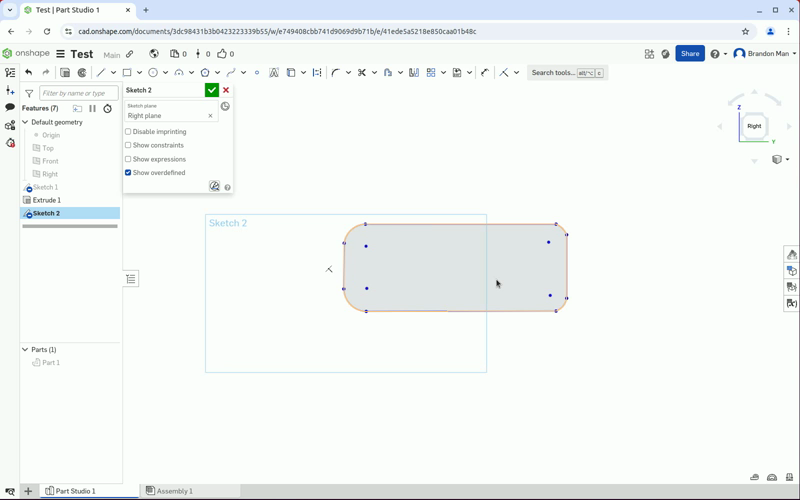
scroll(6)
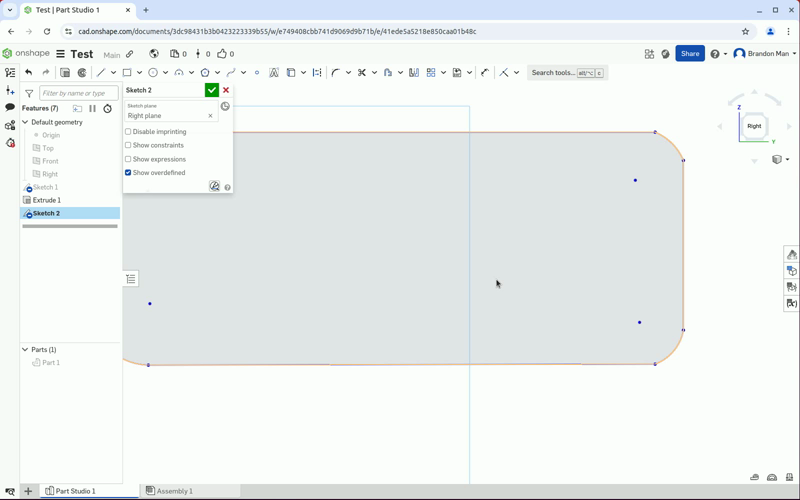
click(496, 279)
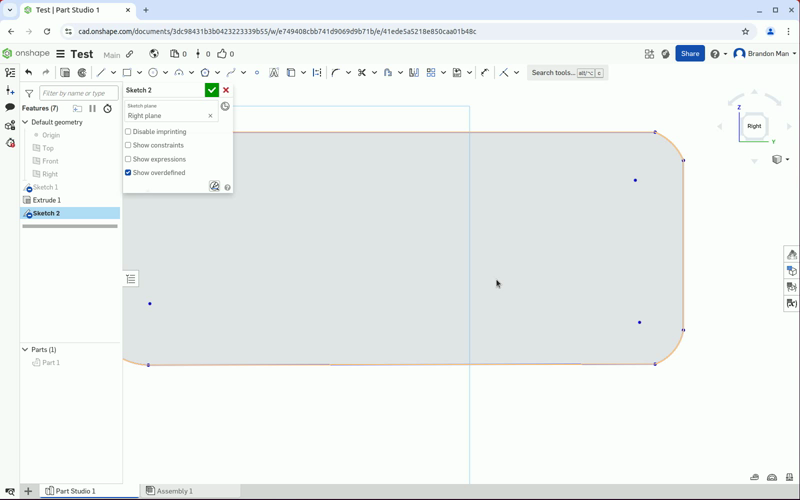
scroll(-6)
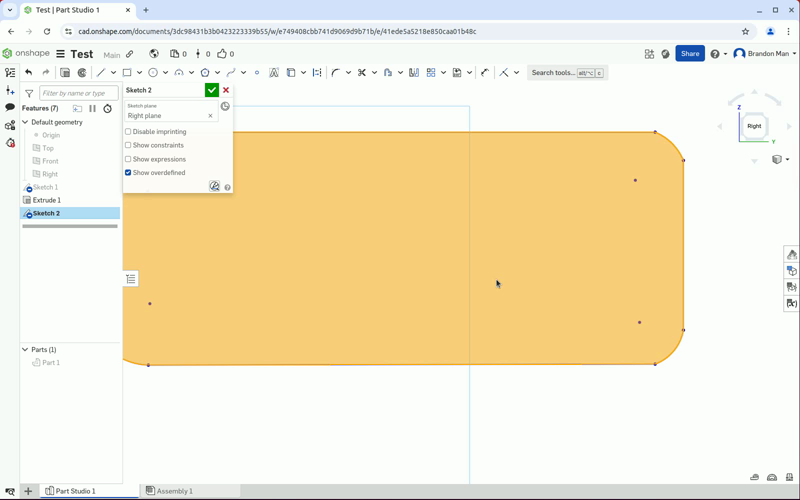
scroll(-6)
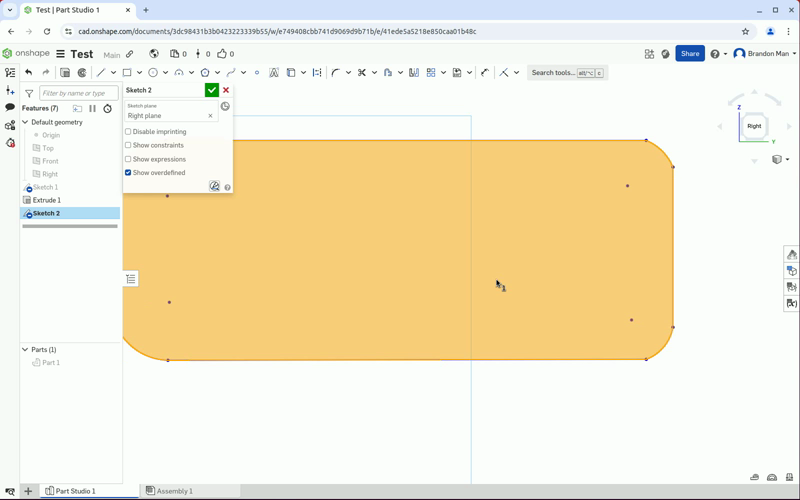
scroll(-6)
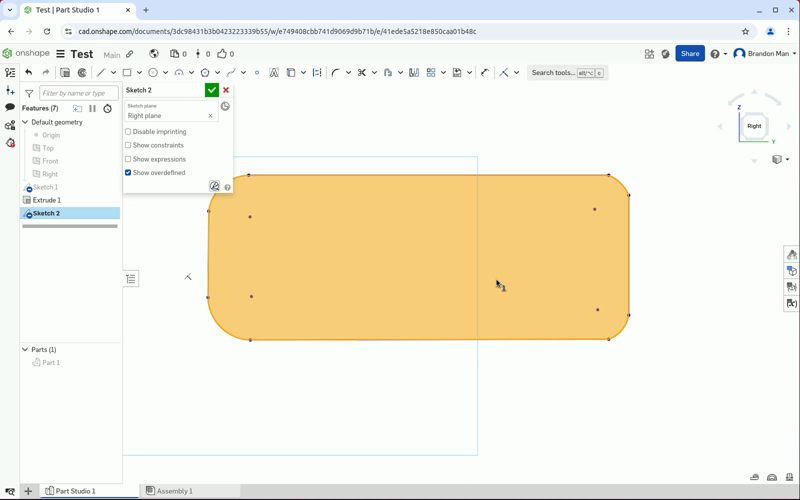
scroll(-6)
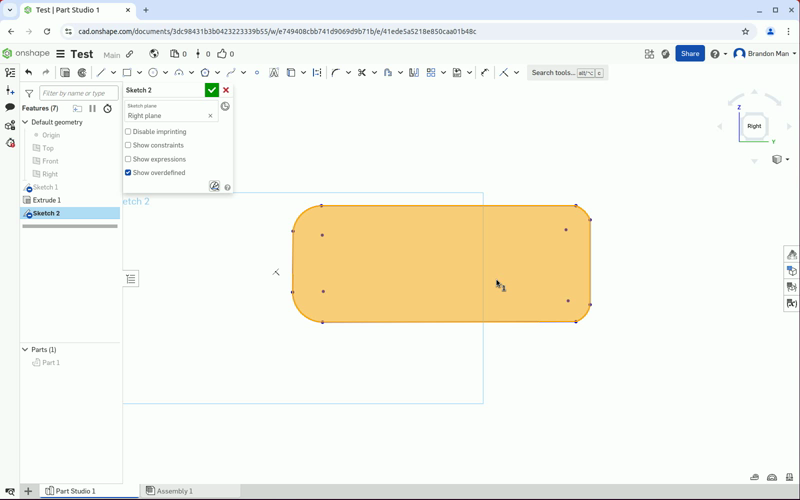
scroll(-6)
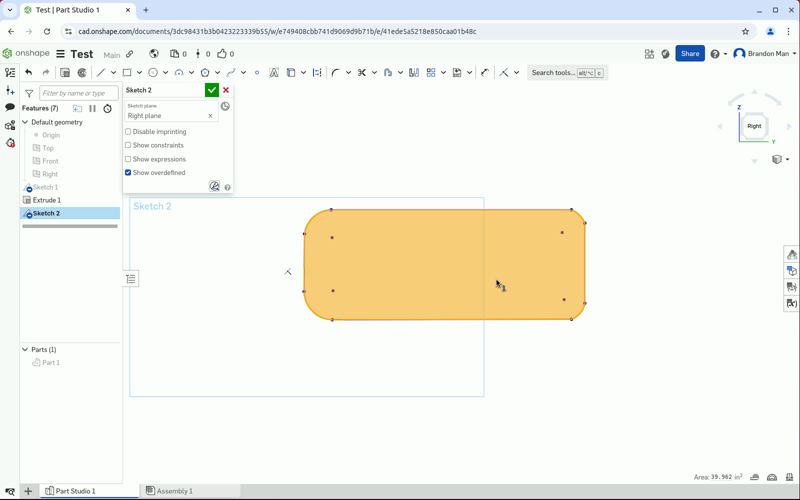
scroll(-6)
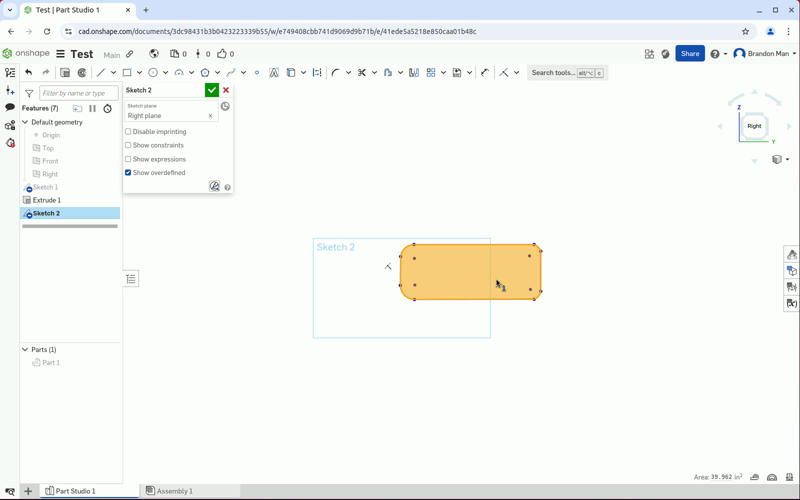
scroll(-6)
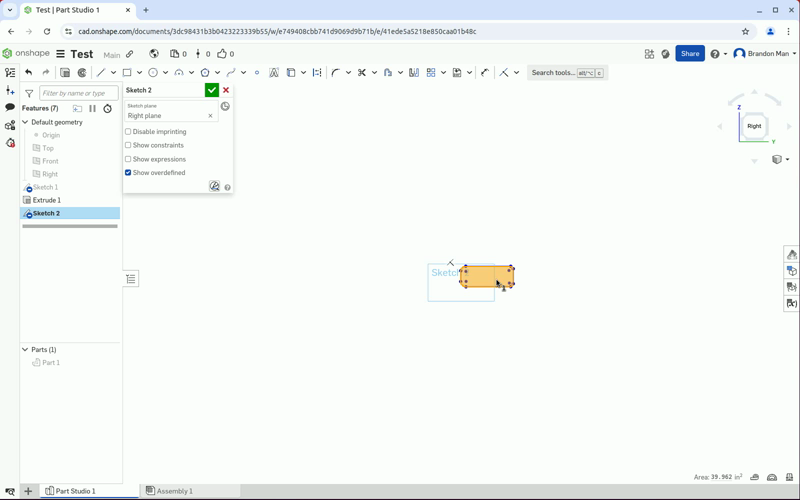
mouse_move(73, 352)
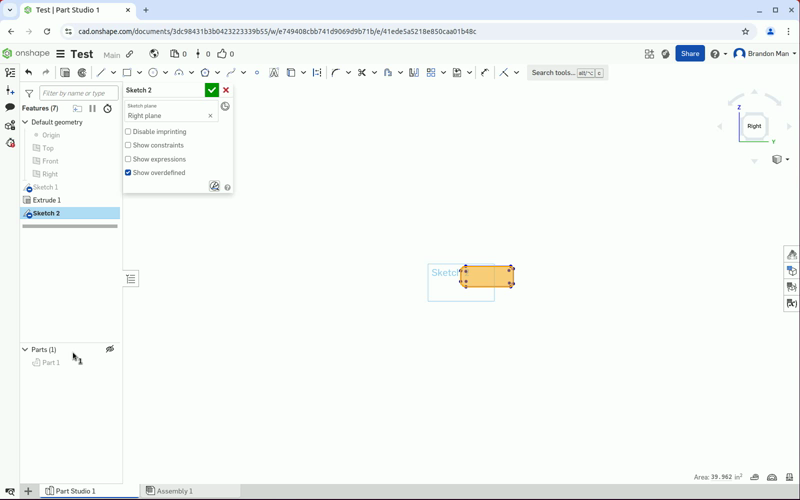
key(shift+y)
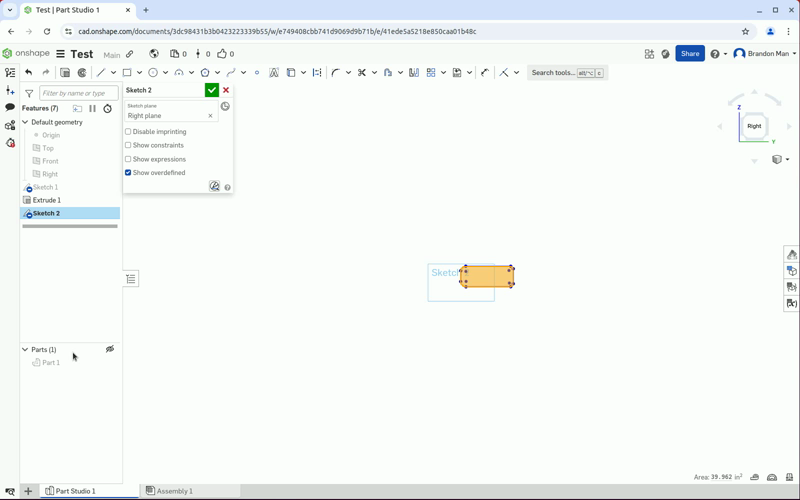
key(shift+e)
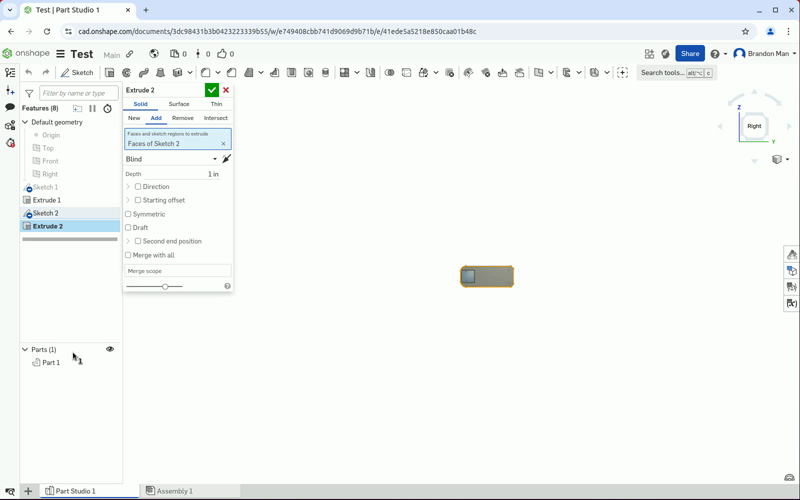
mouse_move(143, 106)
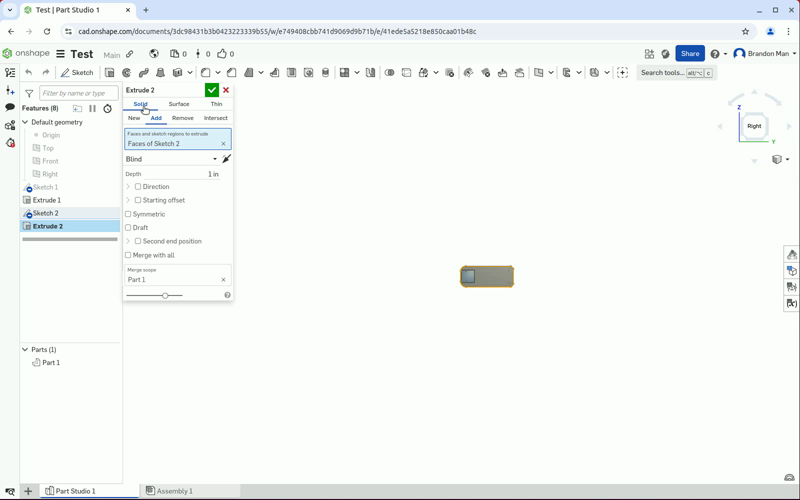
click(143, 106)
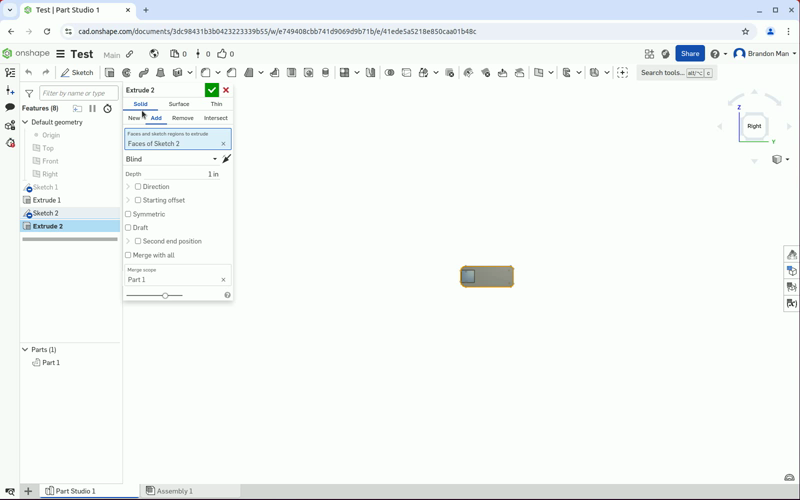
mouse_move(137, 120)
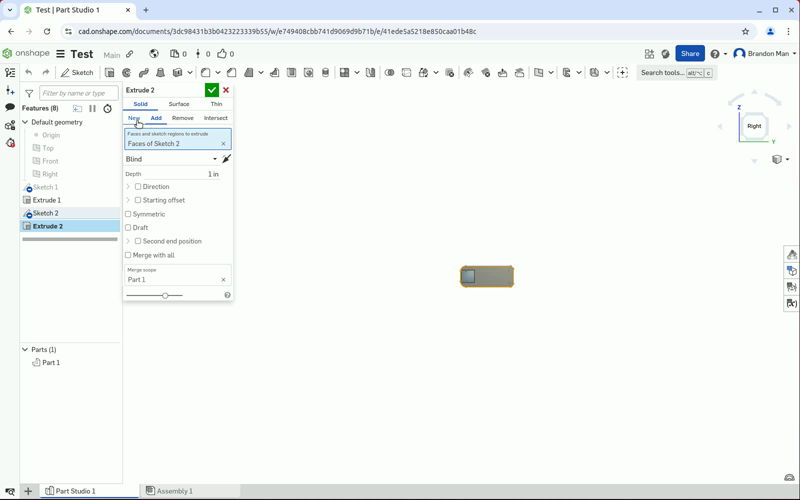
click(137, 120)
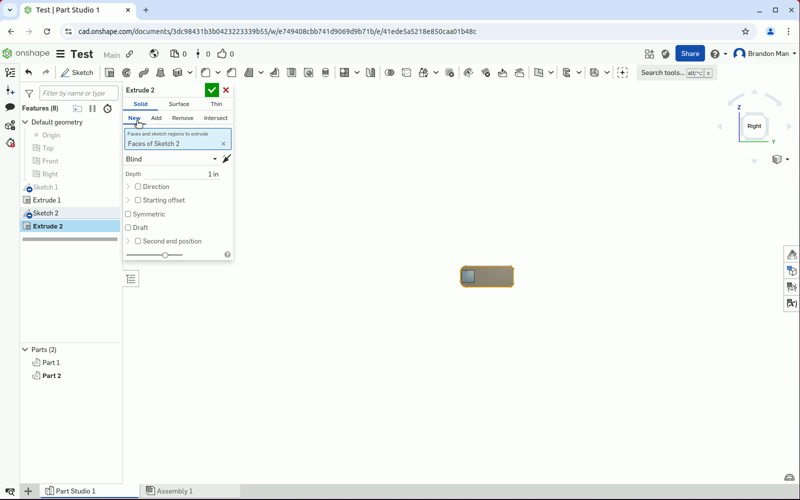
key(tab, 4)
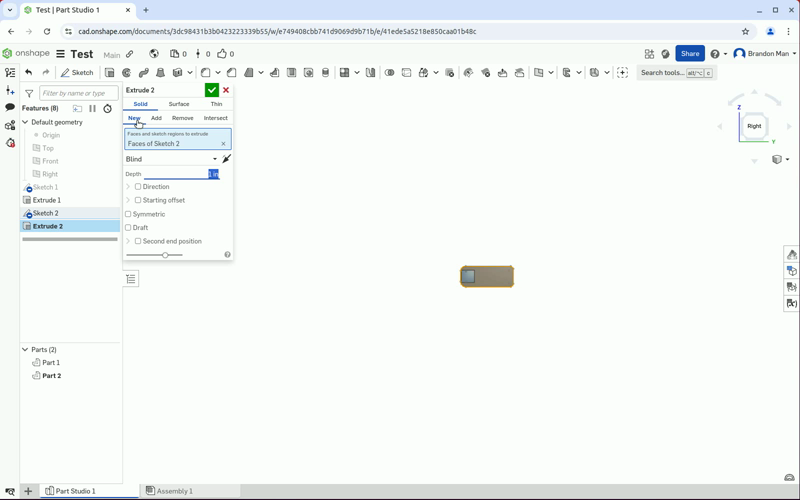
text(2.166)
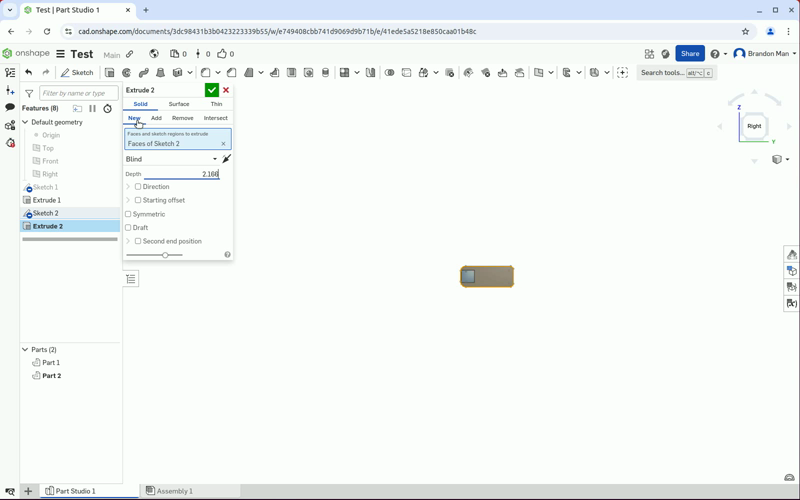
key(enter)
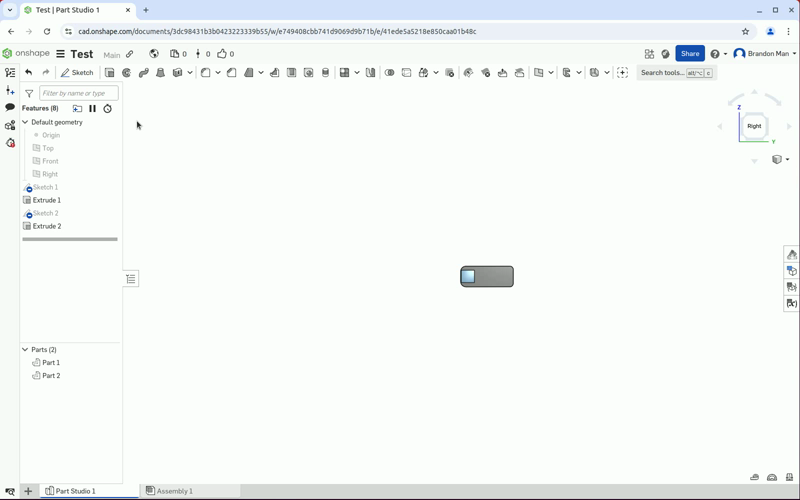
key(shift+h)
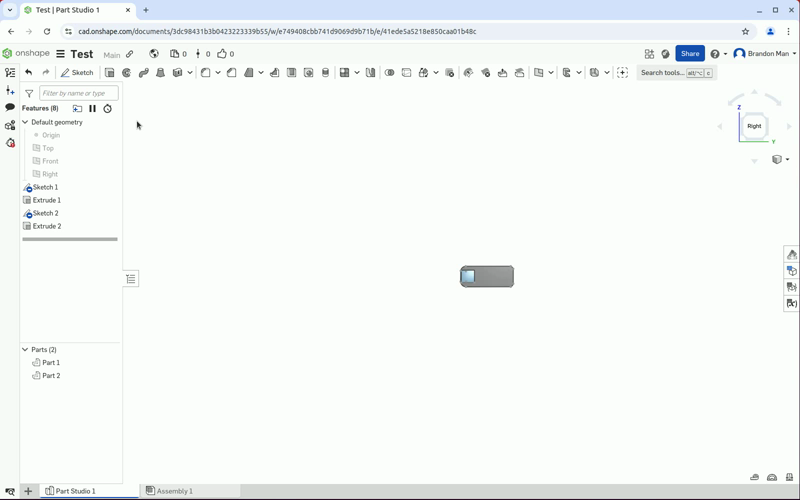
key(shift+h)
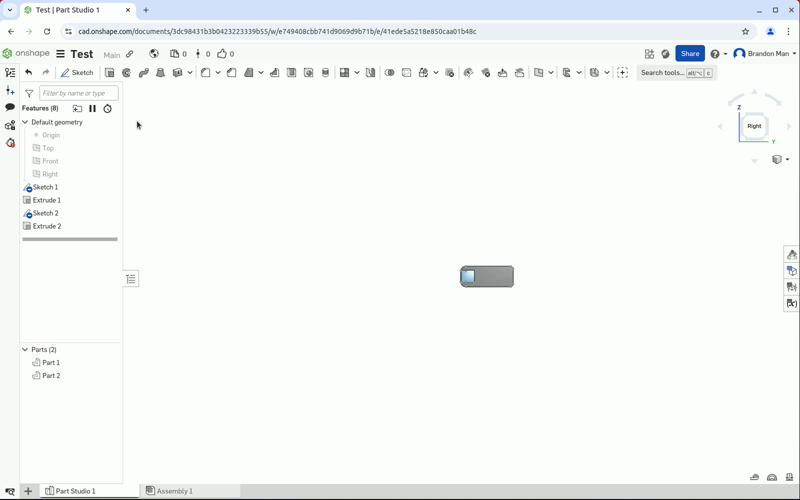
key(shift+7)
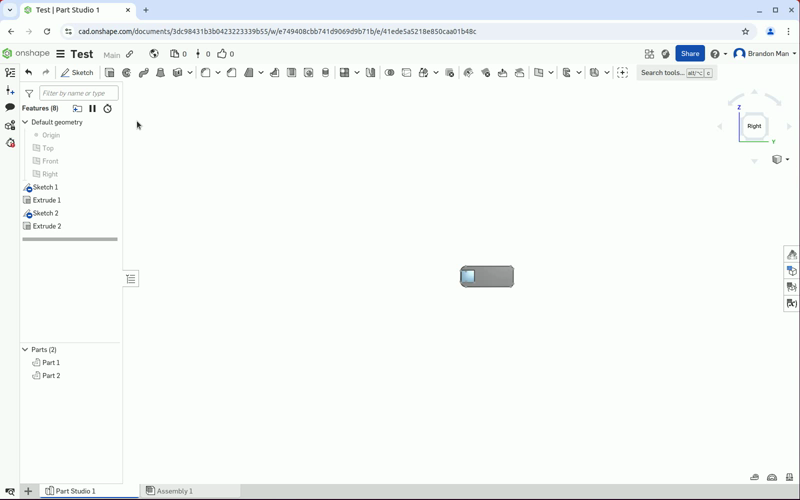
key(right, 2)
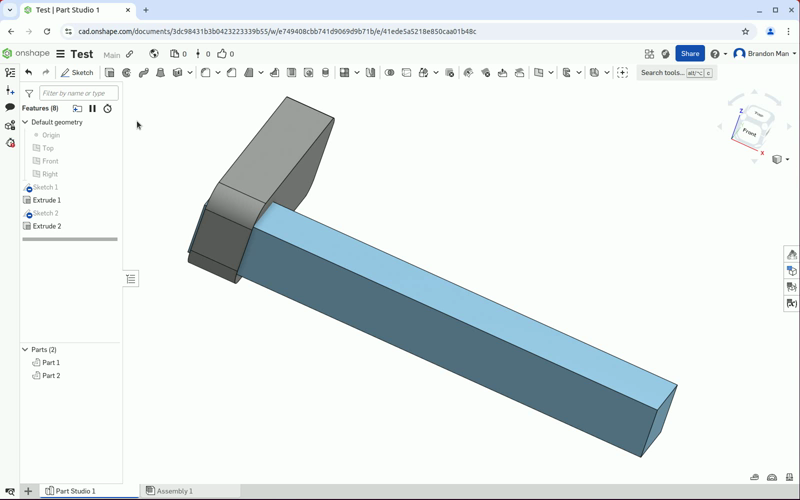
key(down, 2)
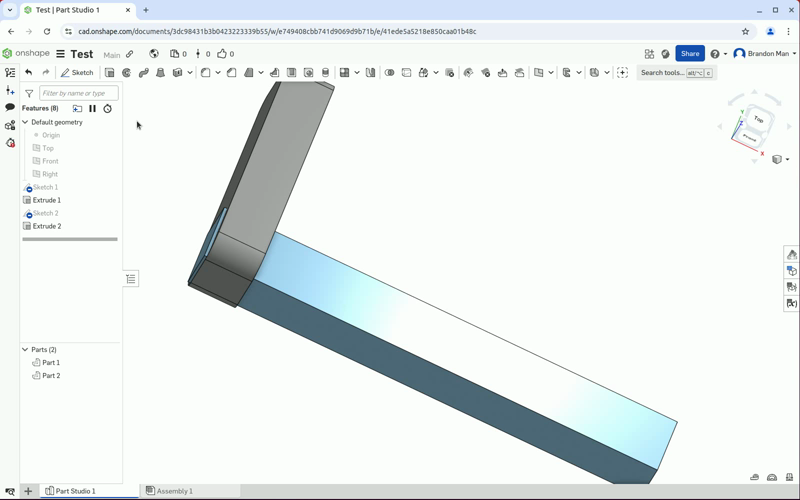
key(up, 2)
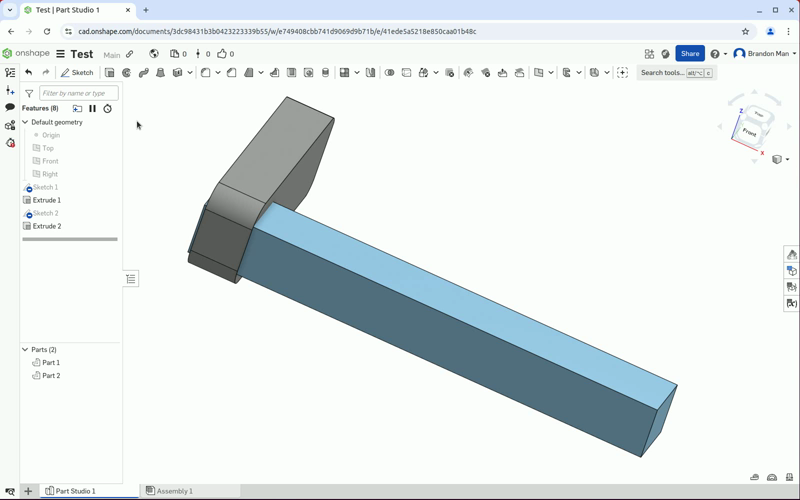
key(left, 2)
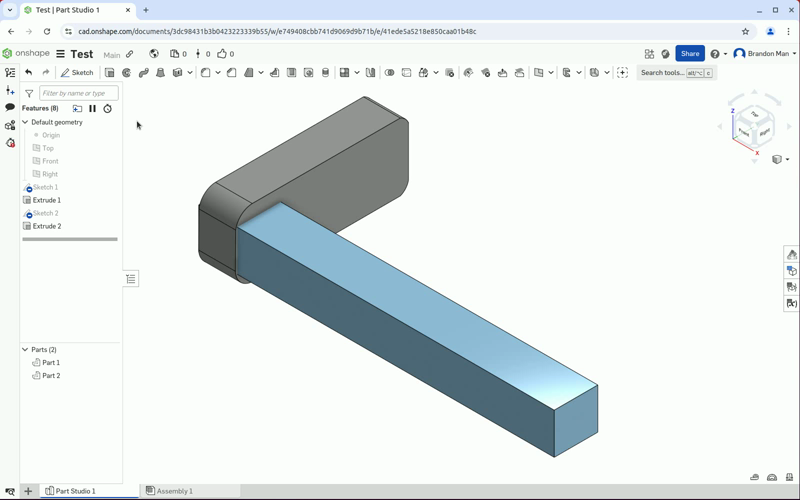
mouse_move(73, 189)
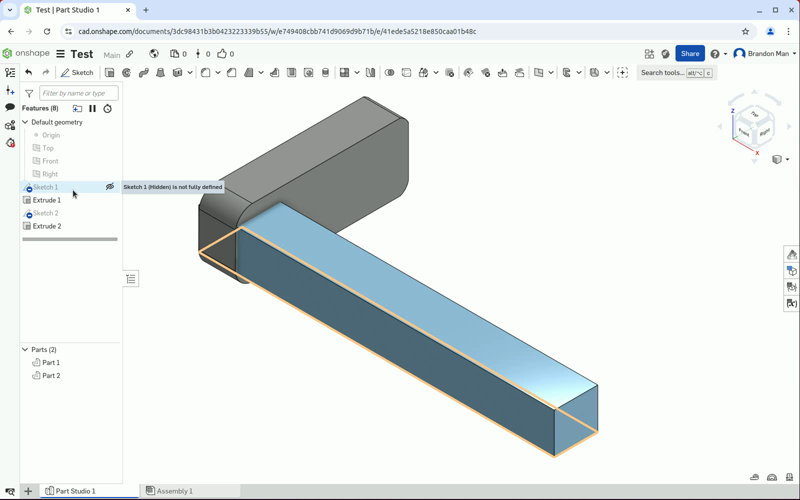
click(73, 189)